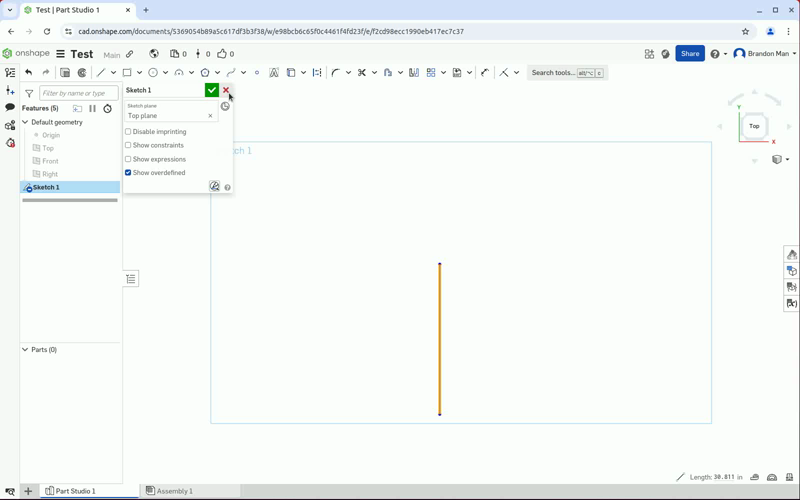
key(shift+h)
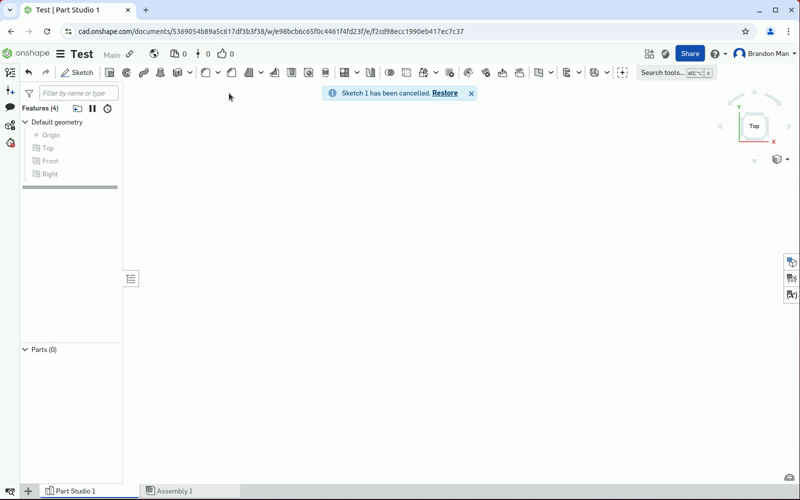
mouse_move(73, 352)
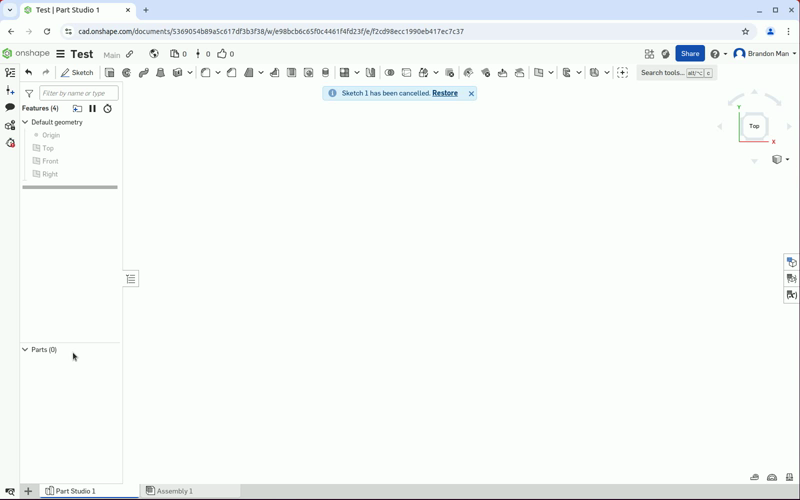
key(y)
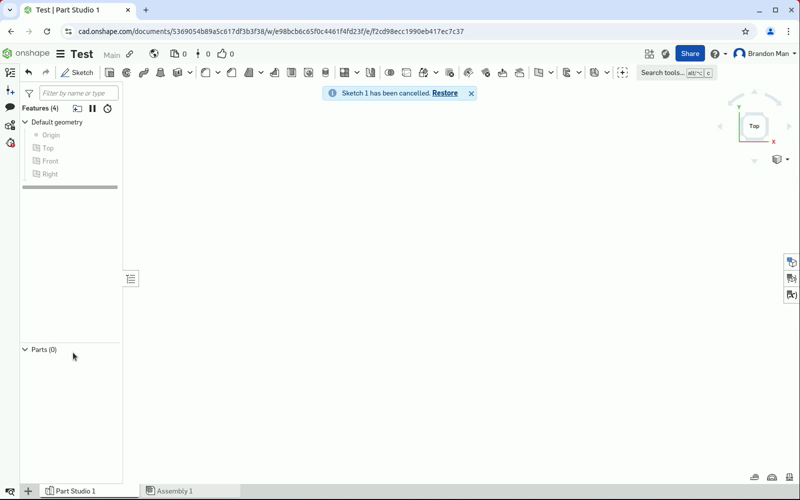
key(shift+p)
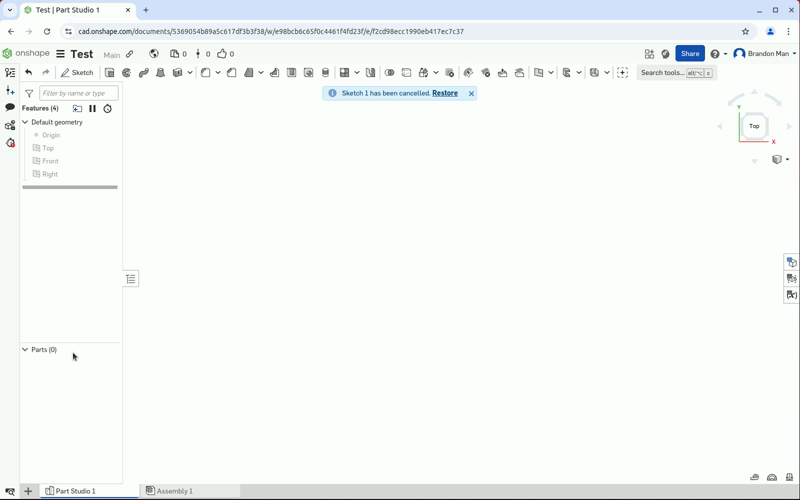
key(space)
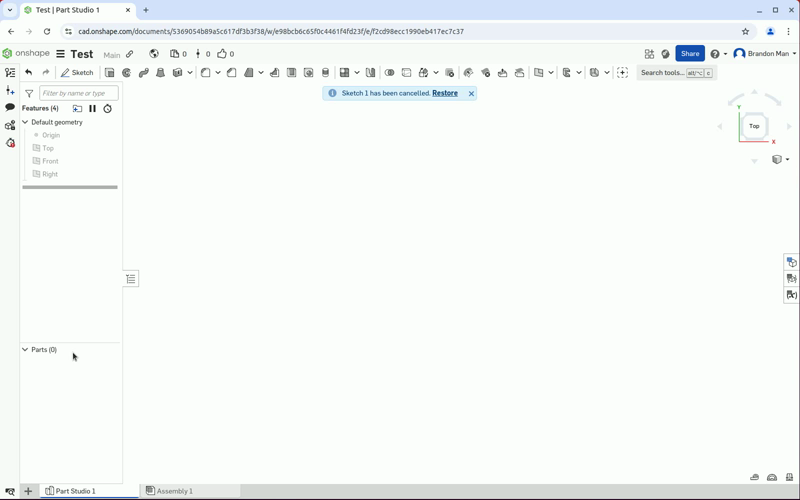
key_down(shift)
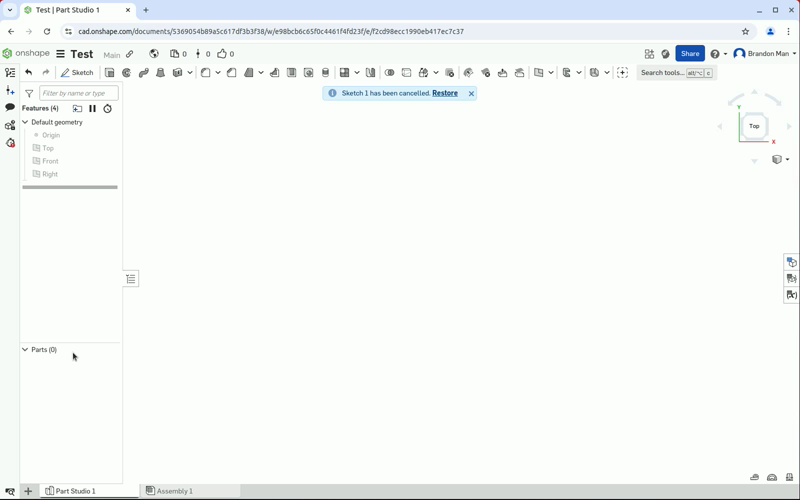
key(up)
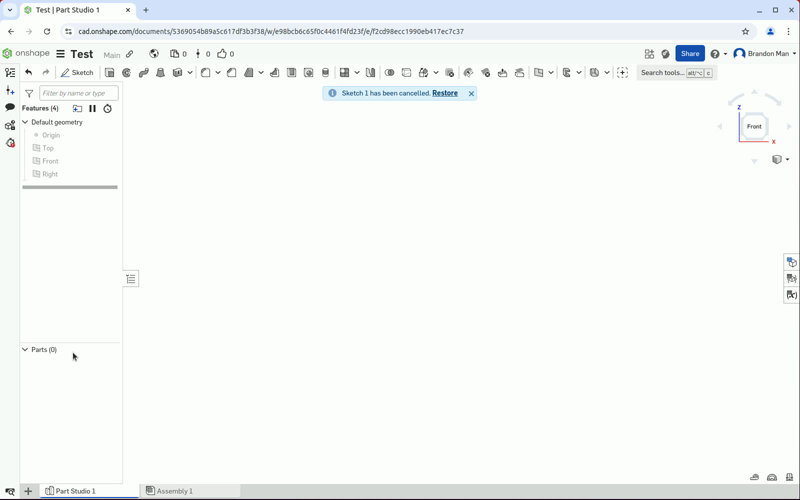
key_up(shift)
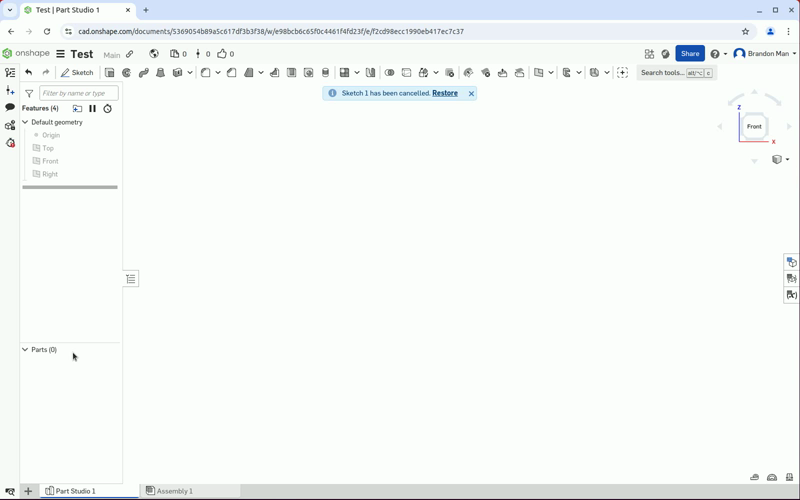
mouse_move(73, 352)
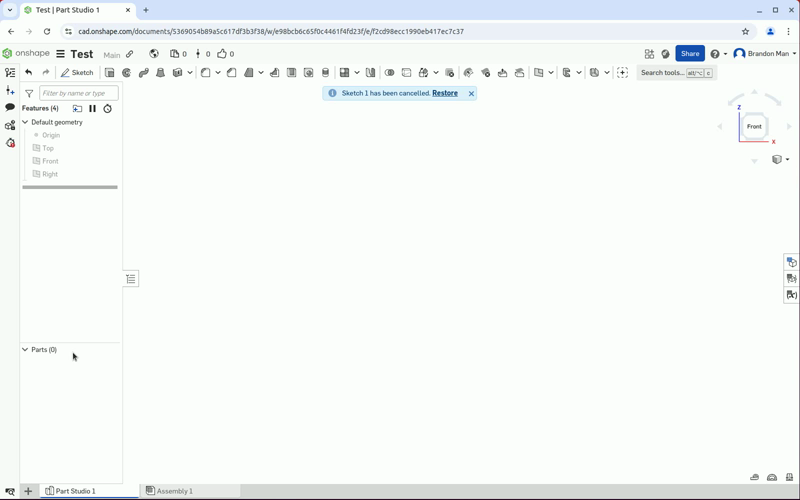
key(shift+y)
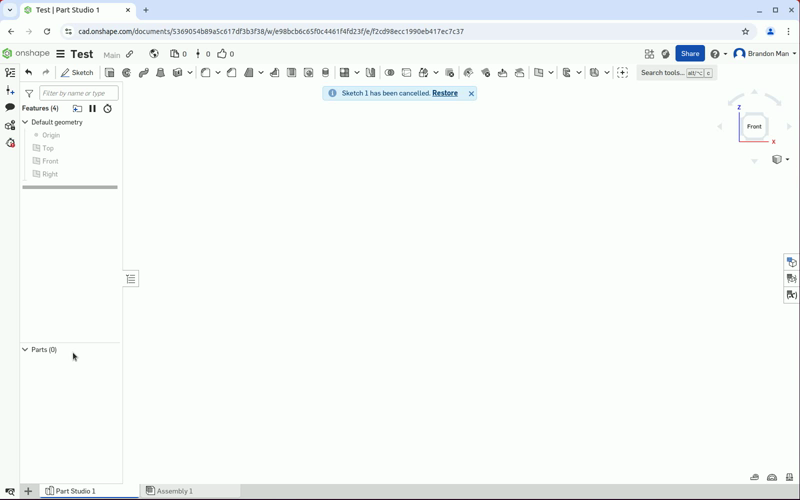
key(shift+s)
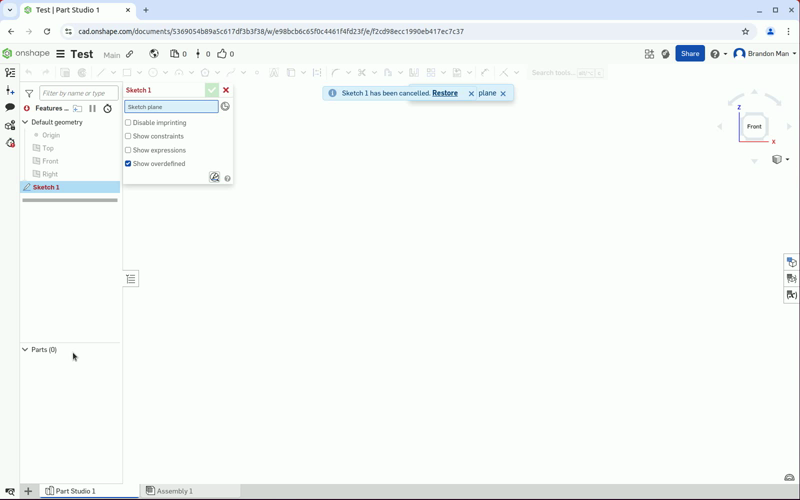
mouse_move(73, 163)
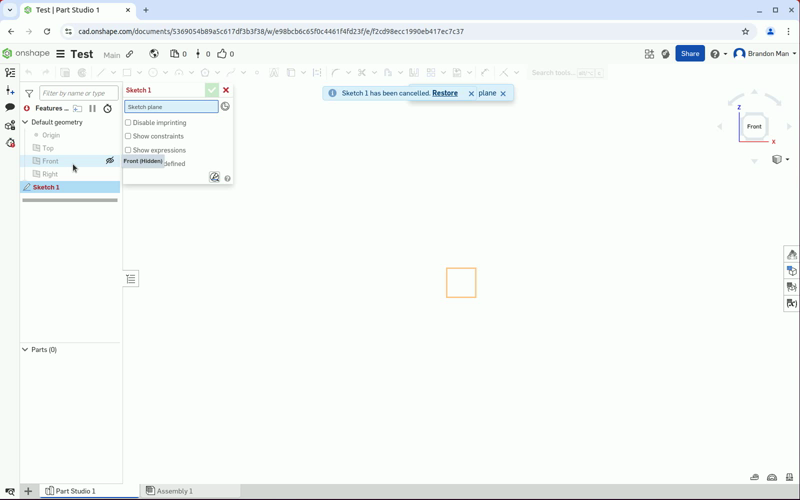
click(73, 163)
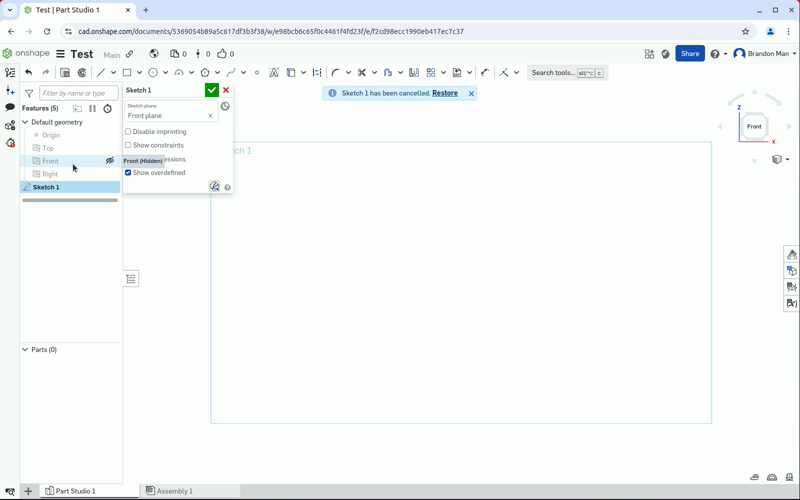
mouse_move(73, 352)
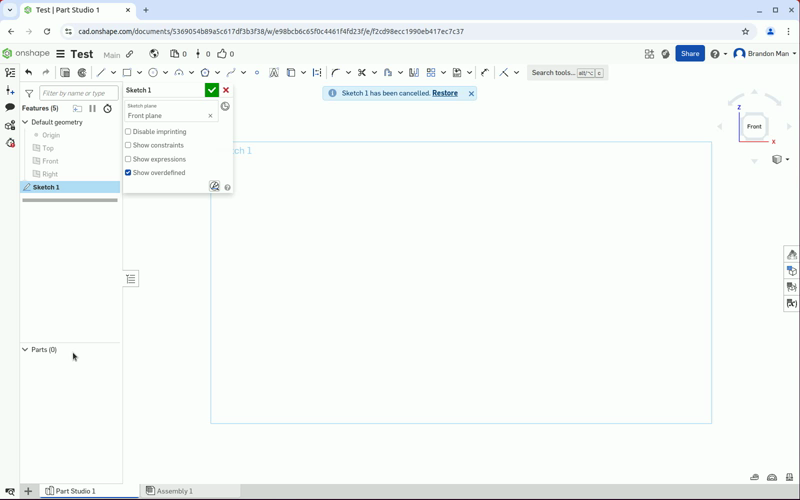
key(y)
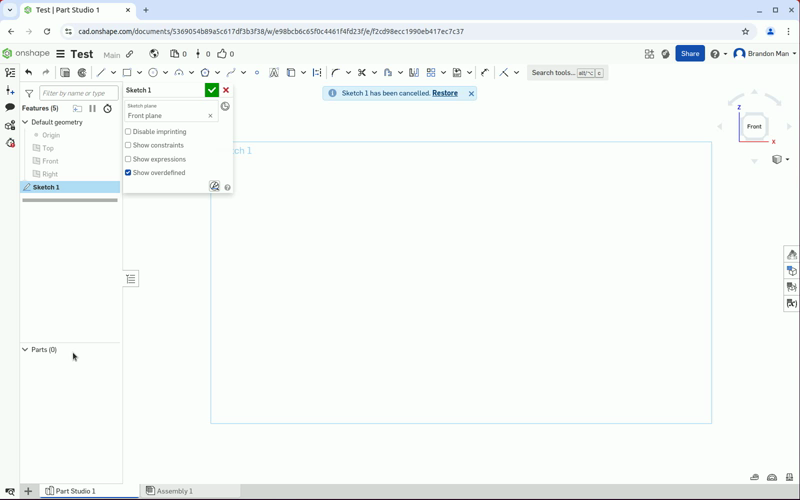
key(l)
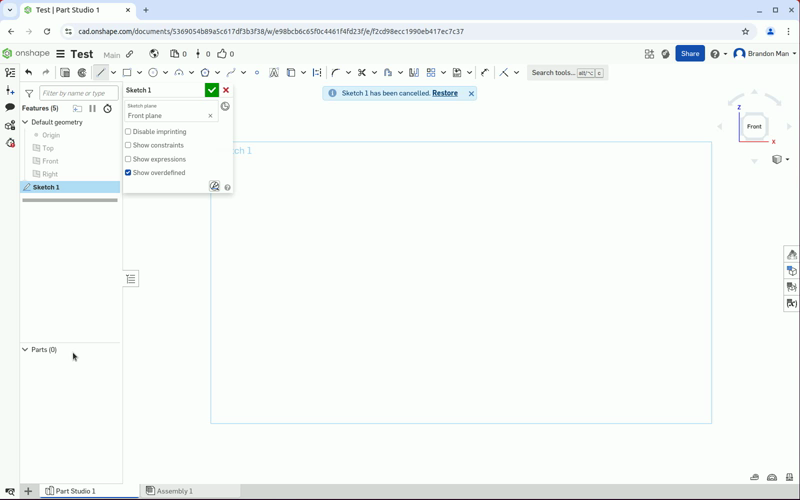
key_down(shift)
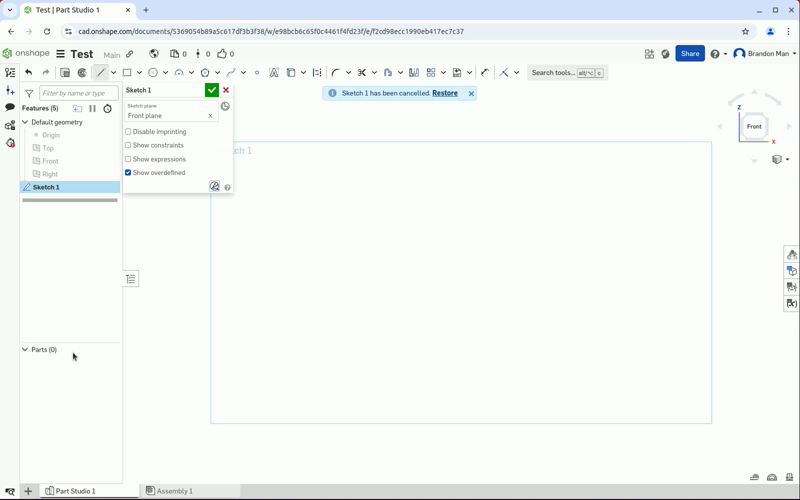
mouse_move(403, 363)
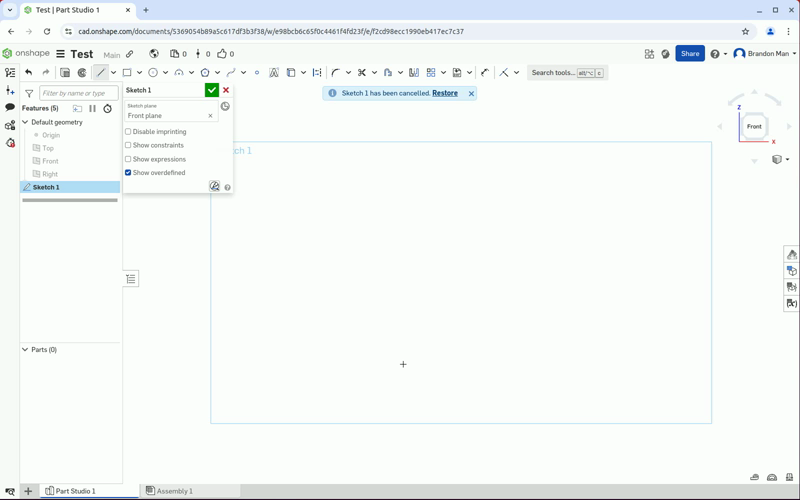
click(403, 363)
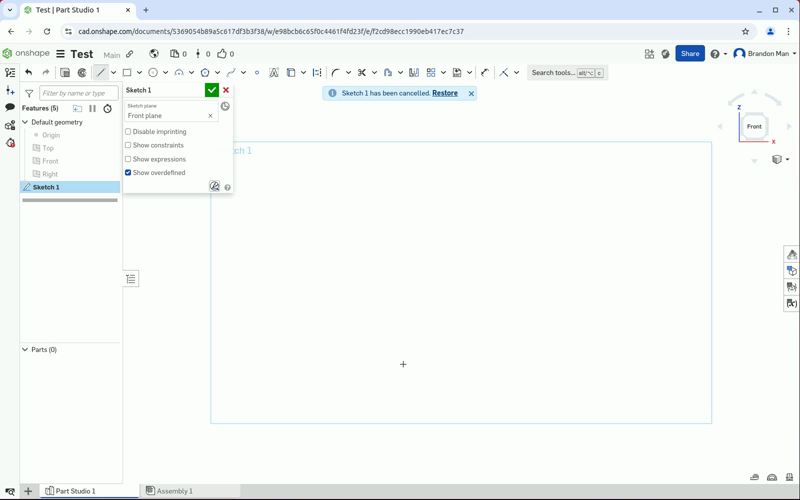
key_up(shift)
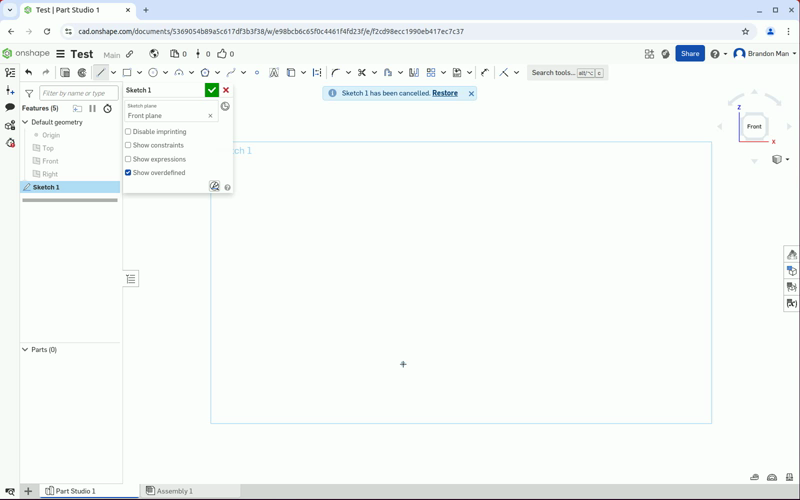
key_down(shift)
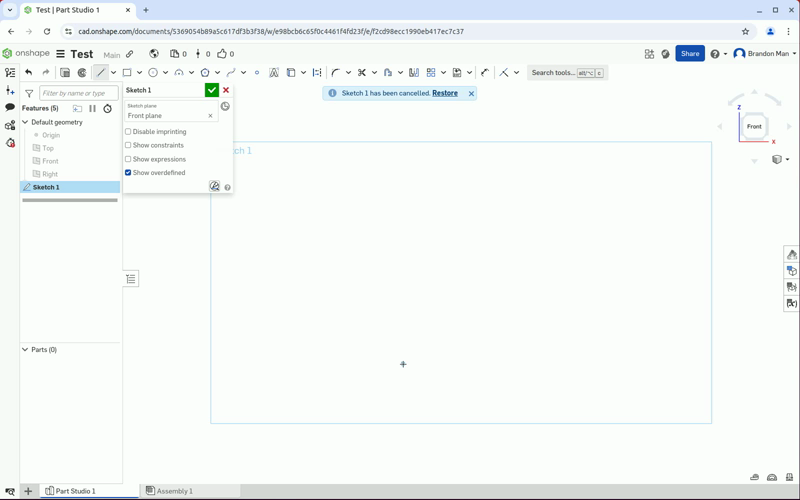
mouse_move(517, 363)
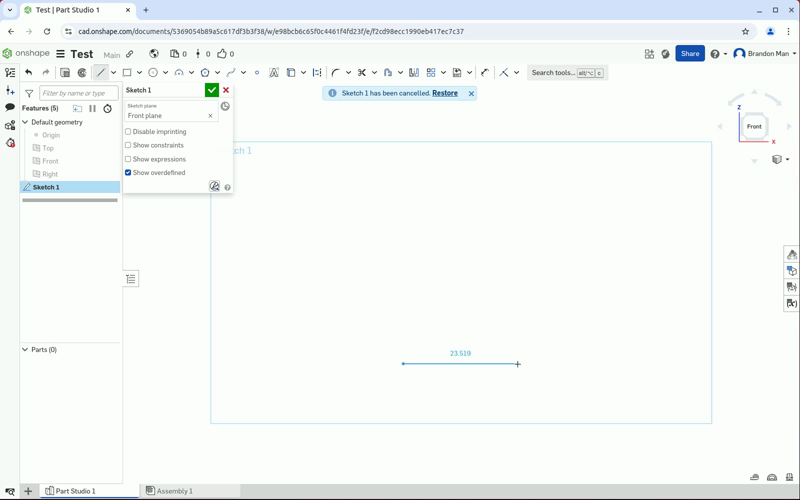
click(517, 363)
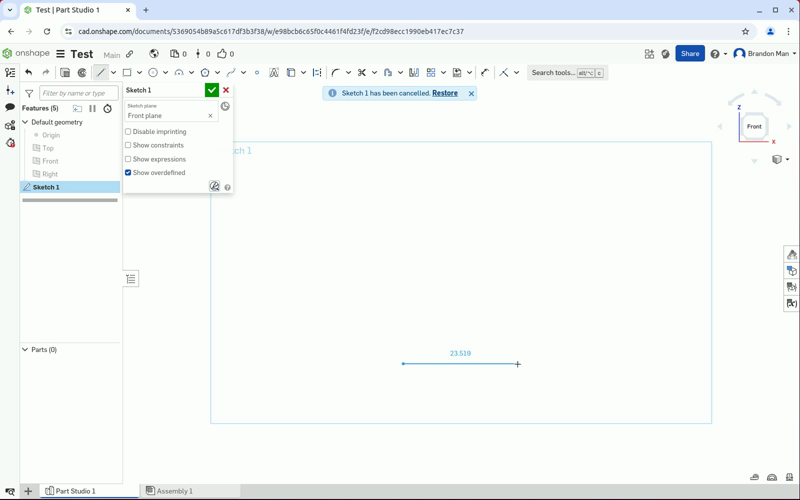
key_up(shift)
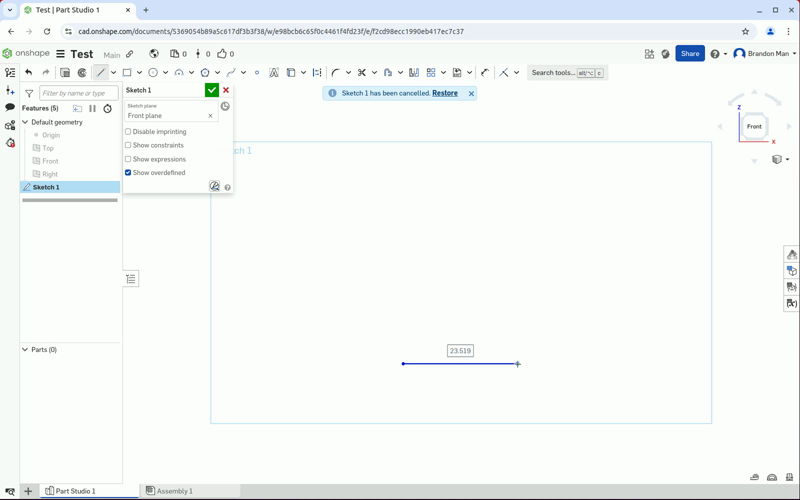
key_down(shift)
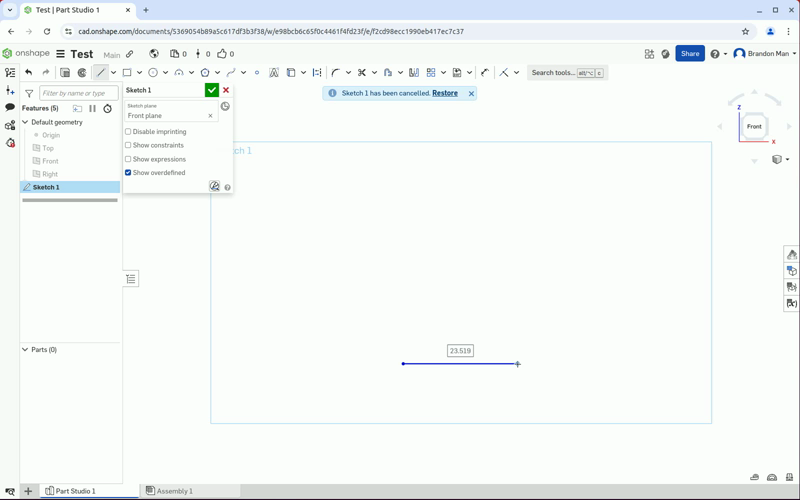
mouse_move(517, 203)
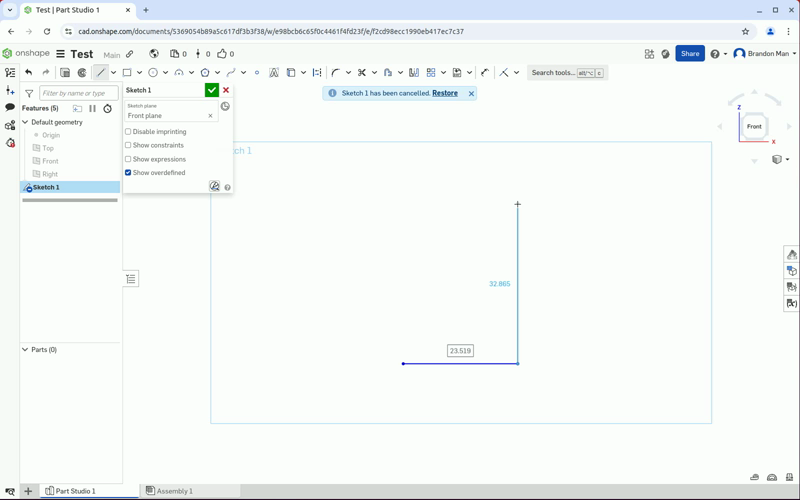
click(517, 203)
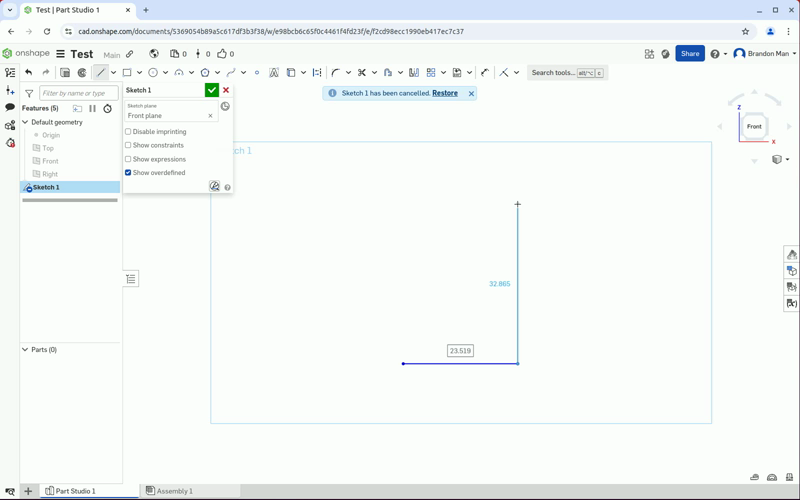
key_up(shift)
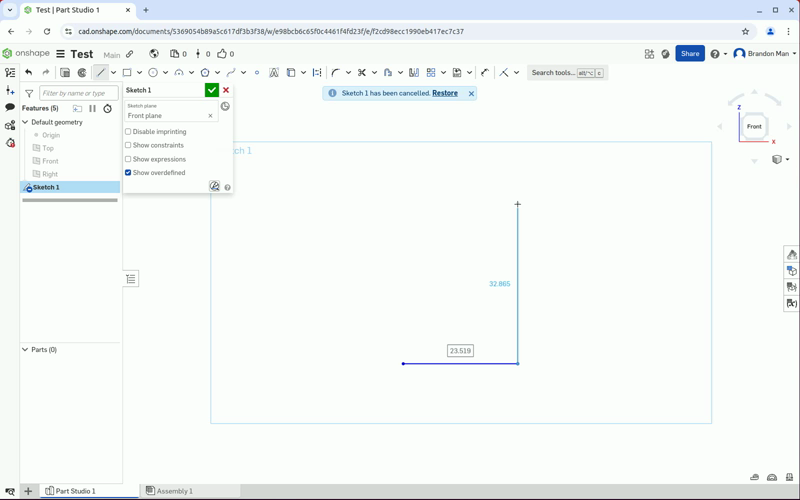
key_down(shift)
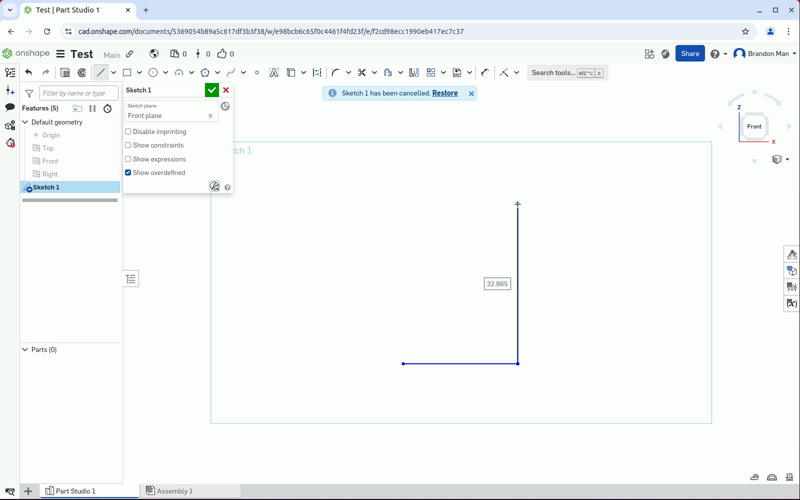
mouse_move(403, 203)
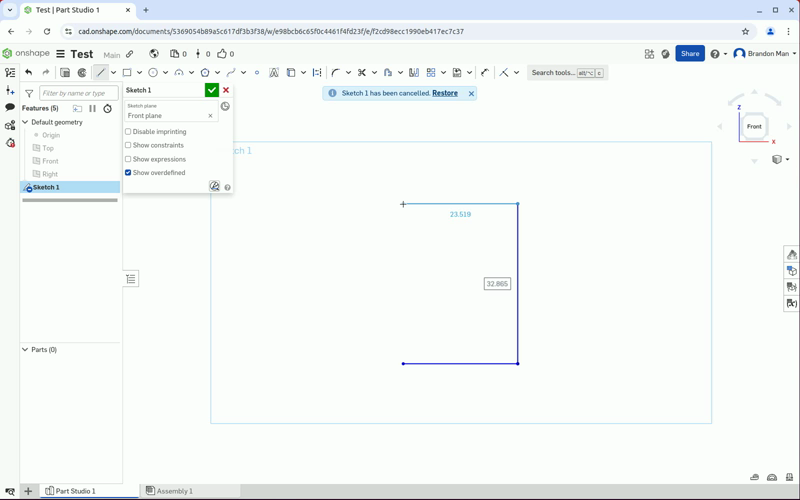
click(403, 203)
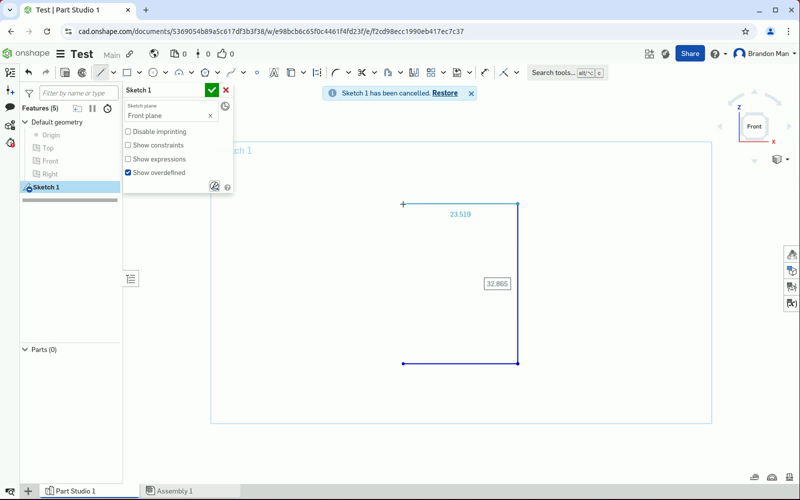
key_up(shift)
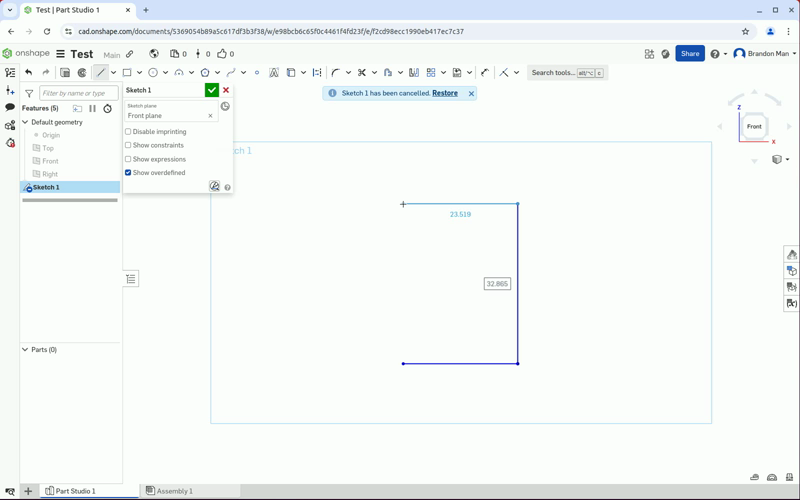
key_down(shift)
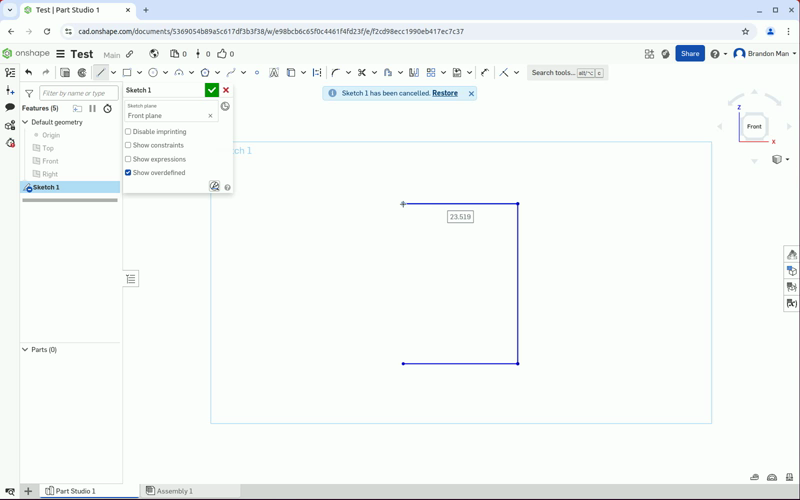
mouse_move(403, 363)
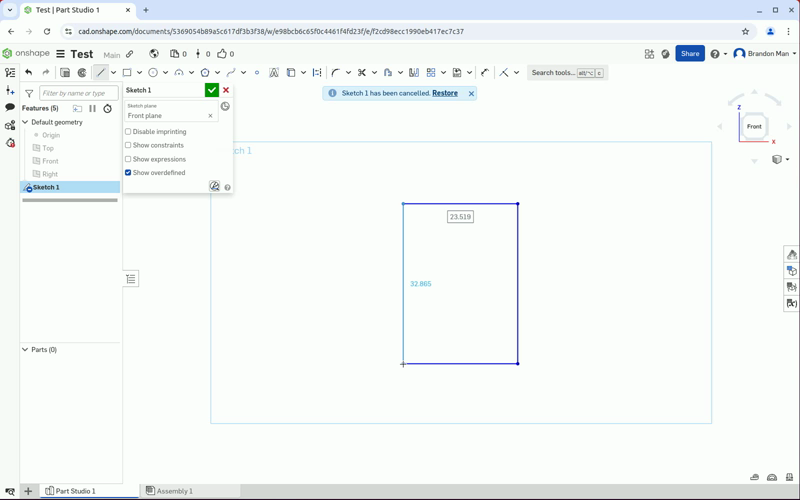
key_up(shift)
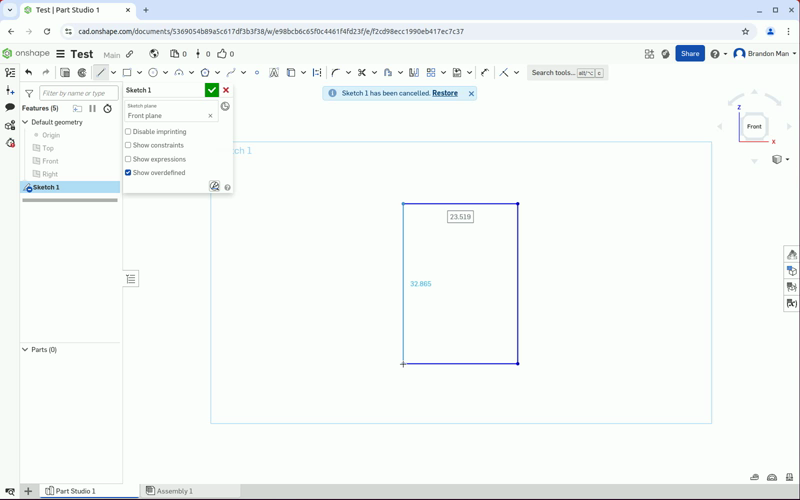
click(403, 363)
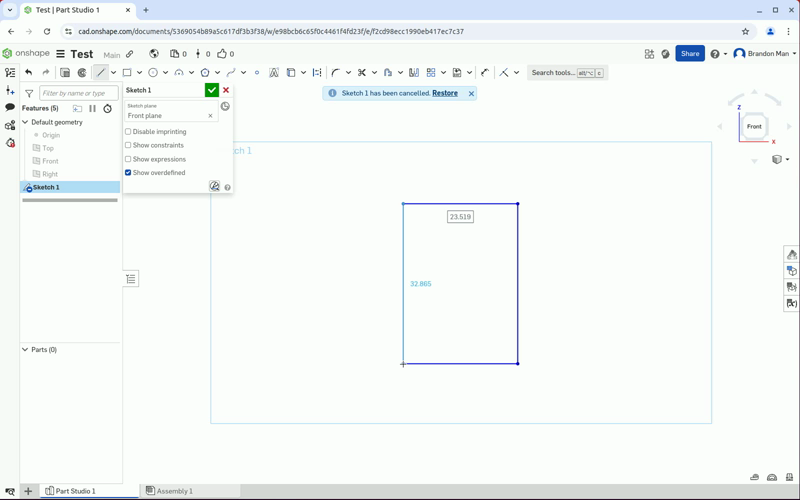
key(esc)
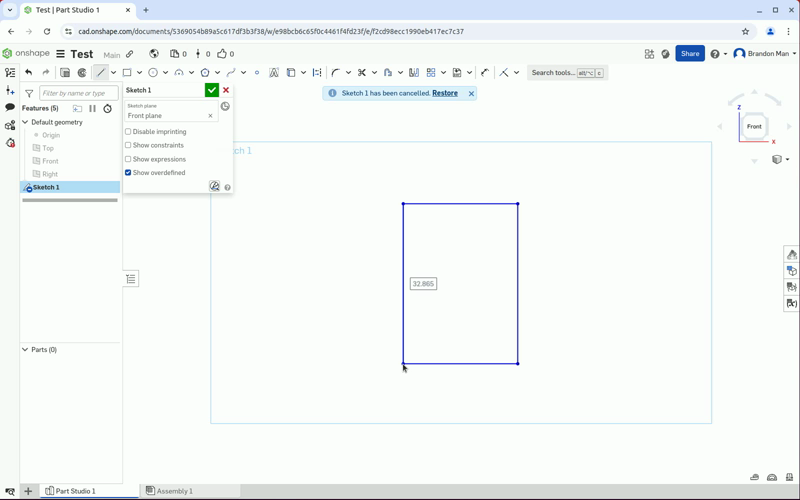
mouse_move(449, 295)
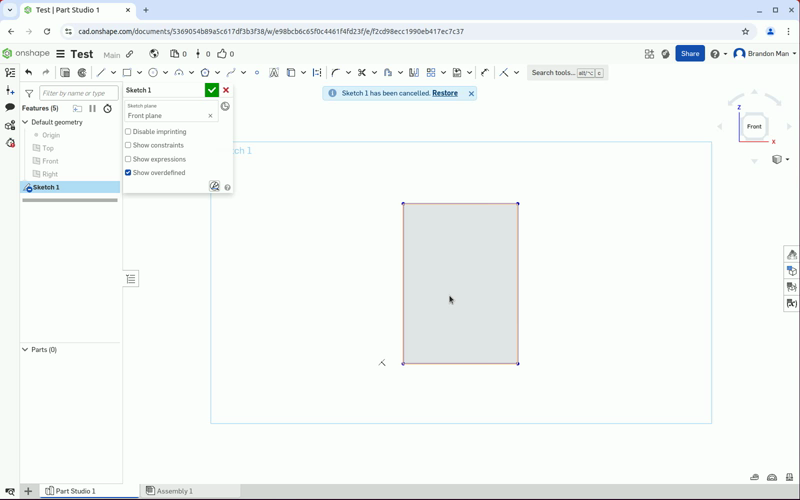
click(449, 295)
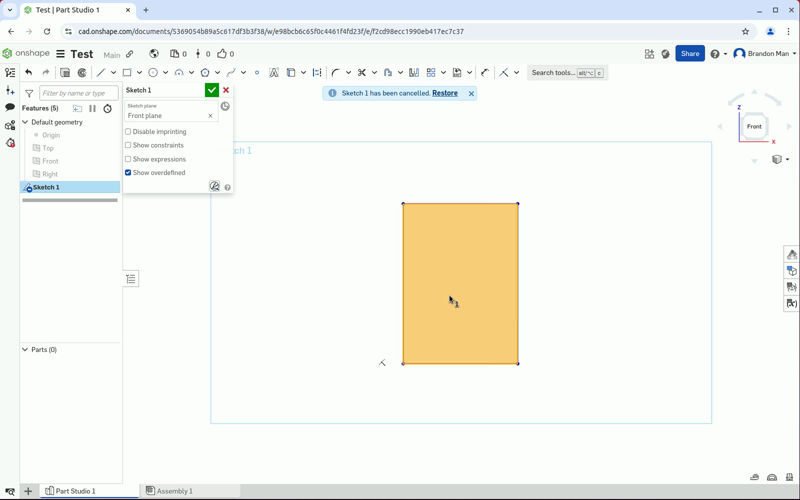
mouse_move(73, 352)
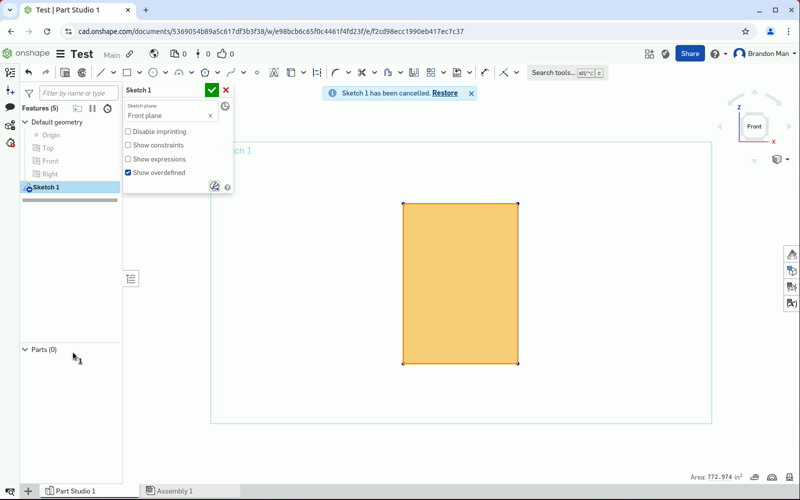
key(shift+y)
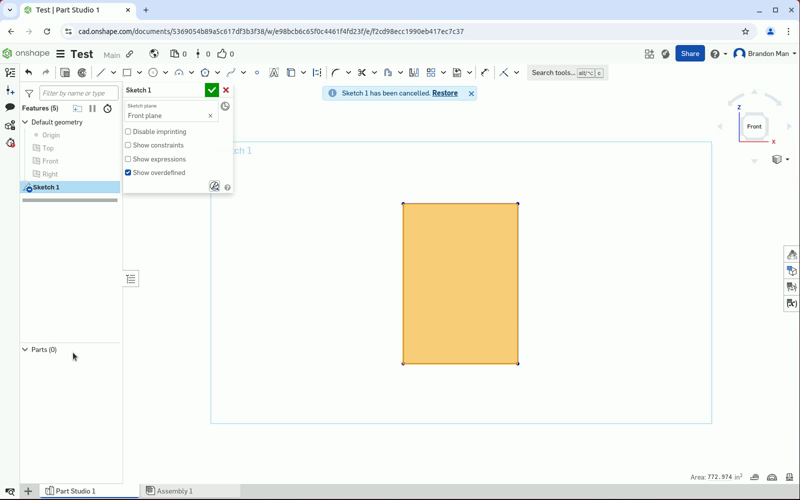
key(shift+e)
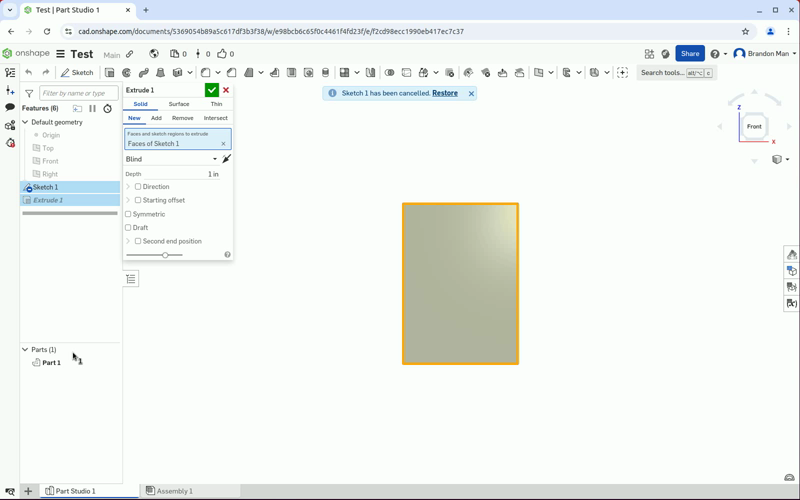
mouse_move(143, 106)
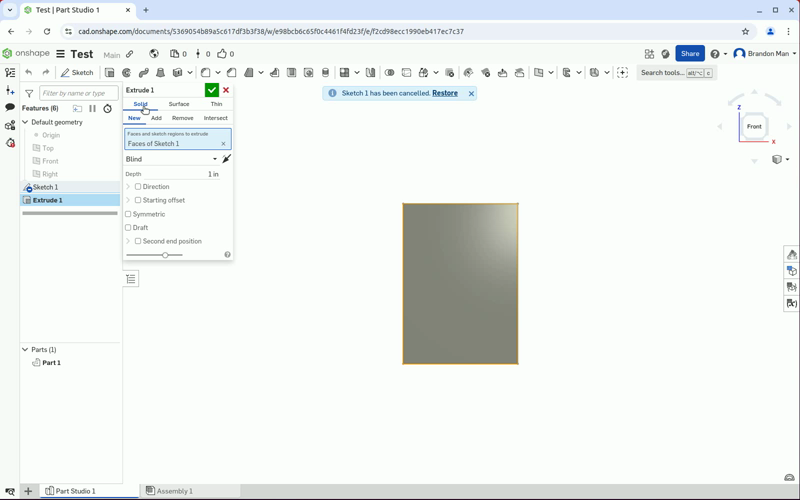
click(143, 106)
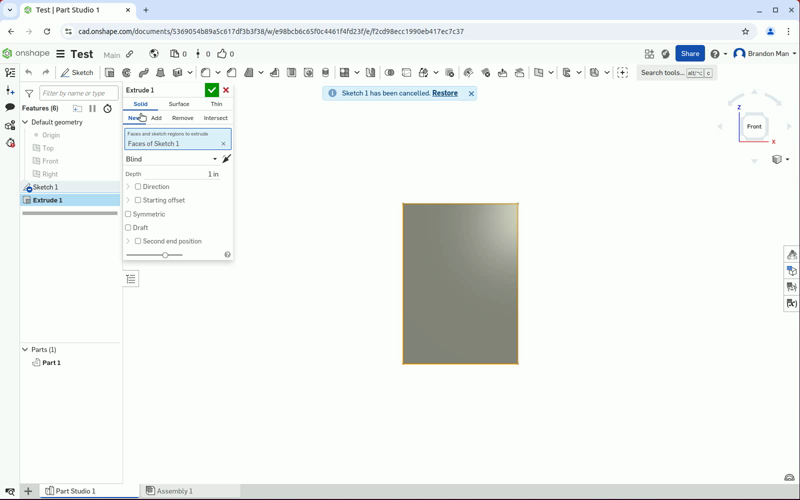
mouse_move(137, 120)
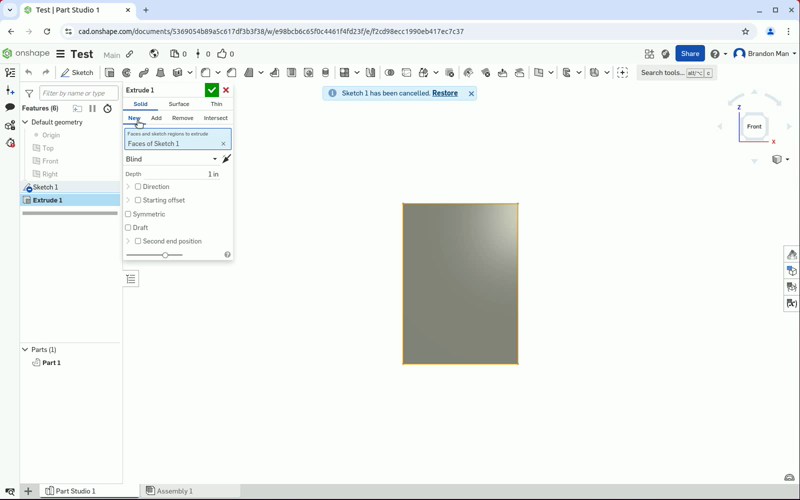
click(137, 120)
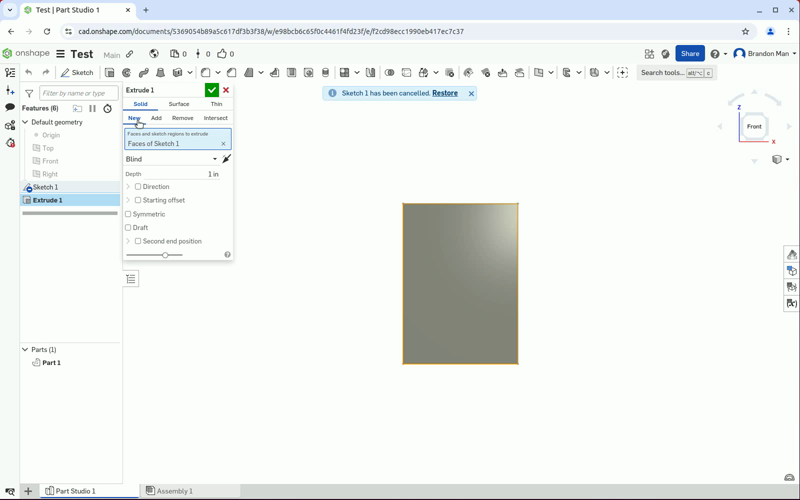
key(tab, 4)
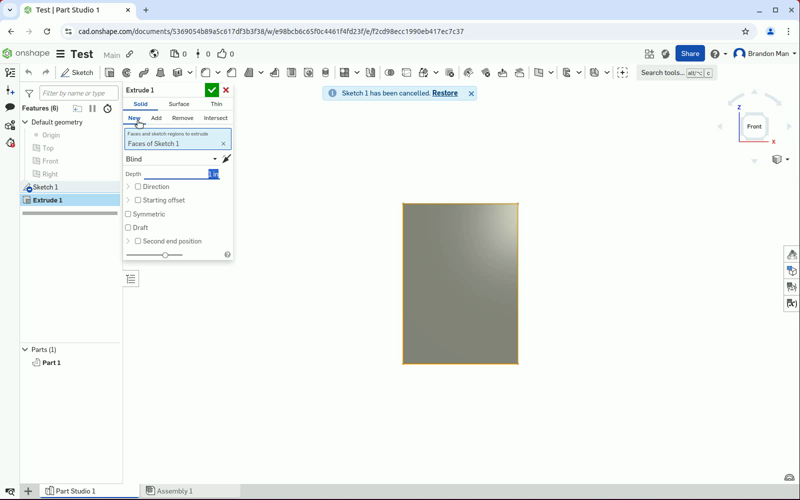
text(0.481)
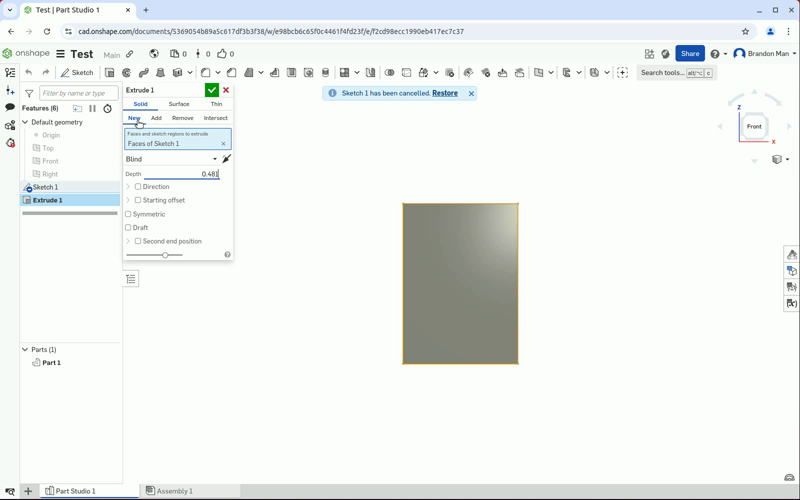
key(enter)
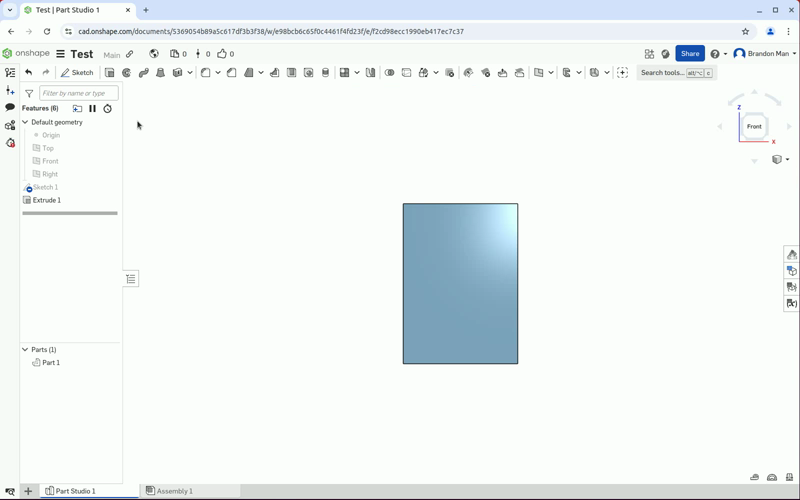
key(shift+h)
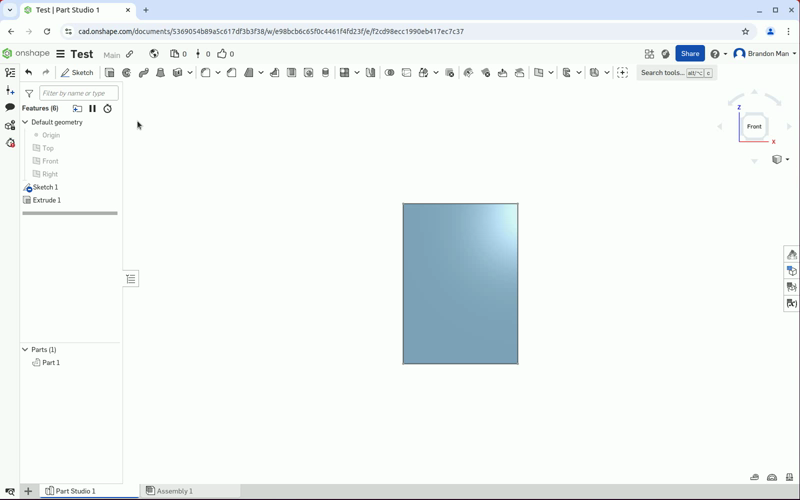
key(shift+h)
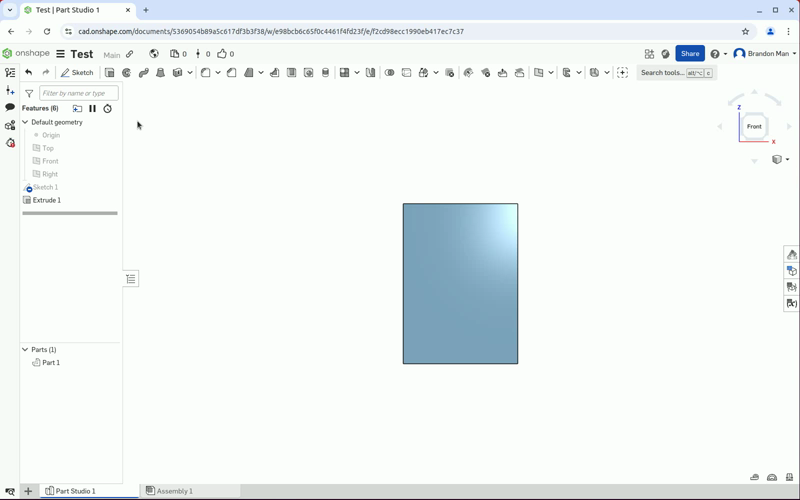
mouse_move(73, 189)
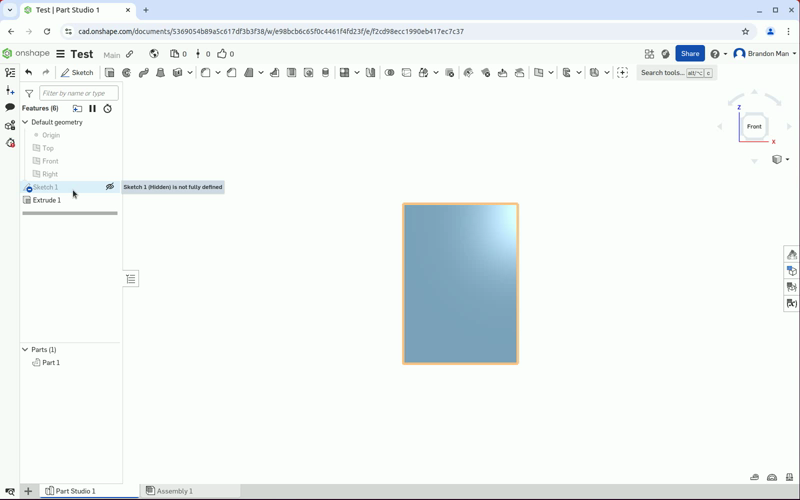
click(73, 189)
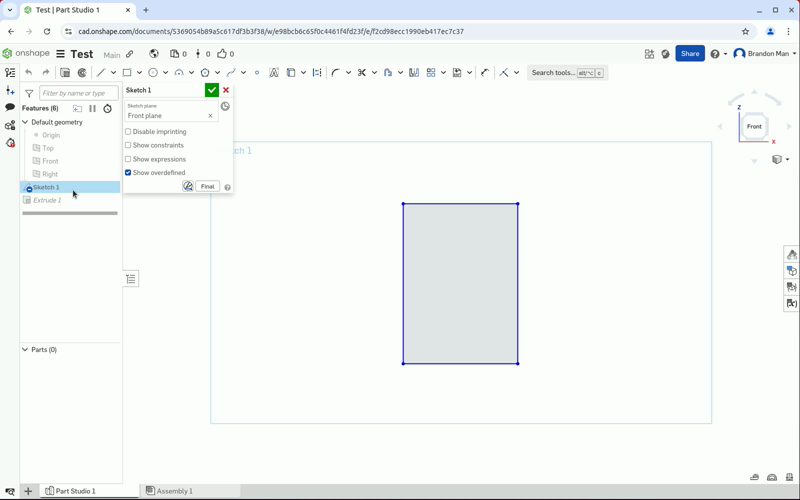
mouse_move(229, 92)
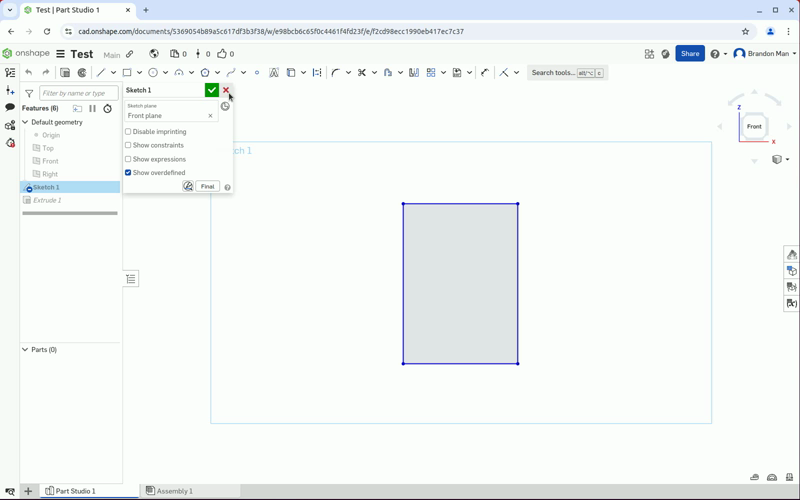
click(229, 92)
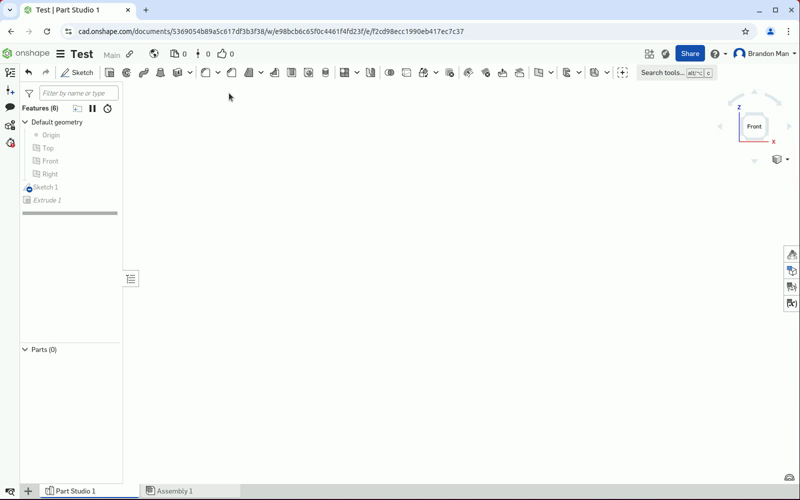
mouse_move(541, 75)
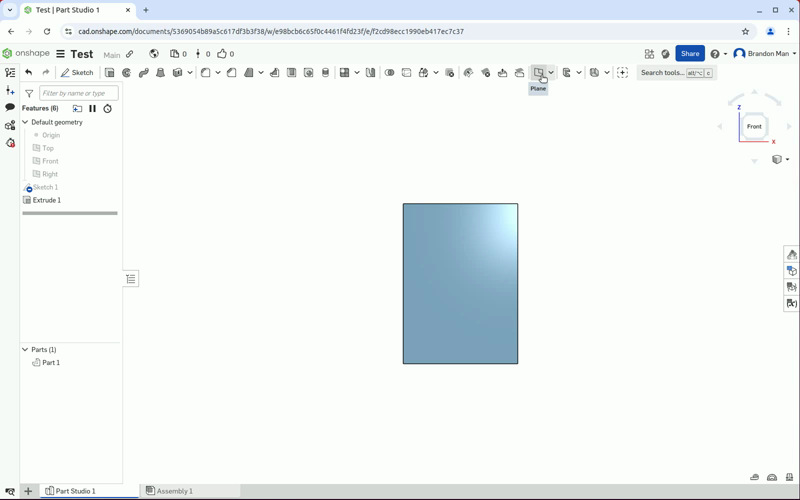
click(541, 75)
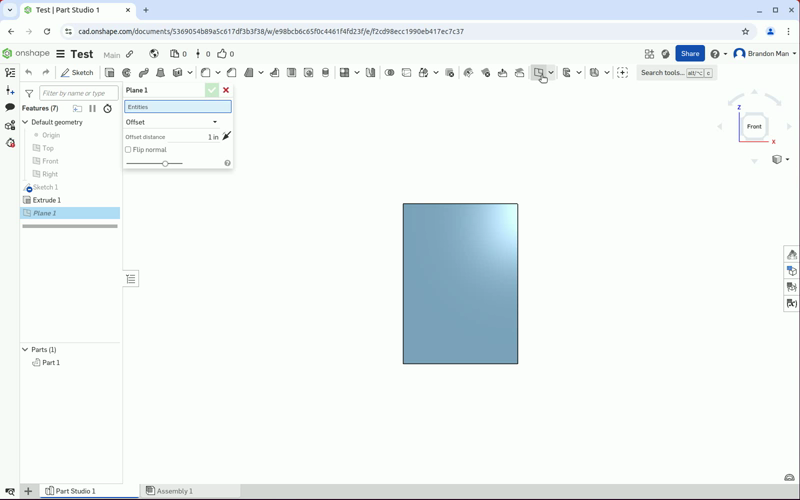
mouse_move(73, 163)
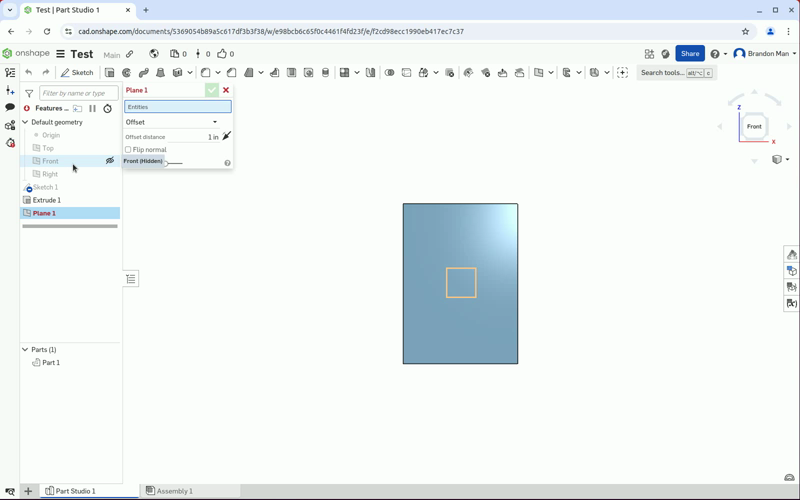
click(73, 163)
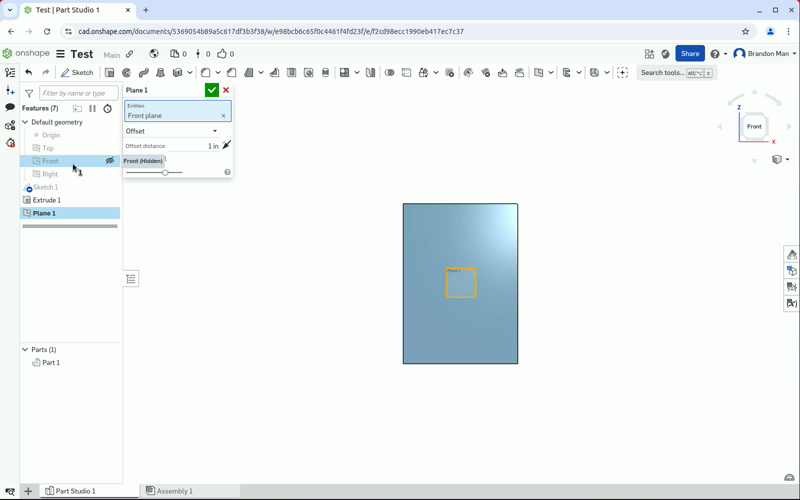
key(tab, 2)
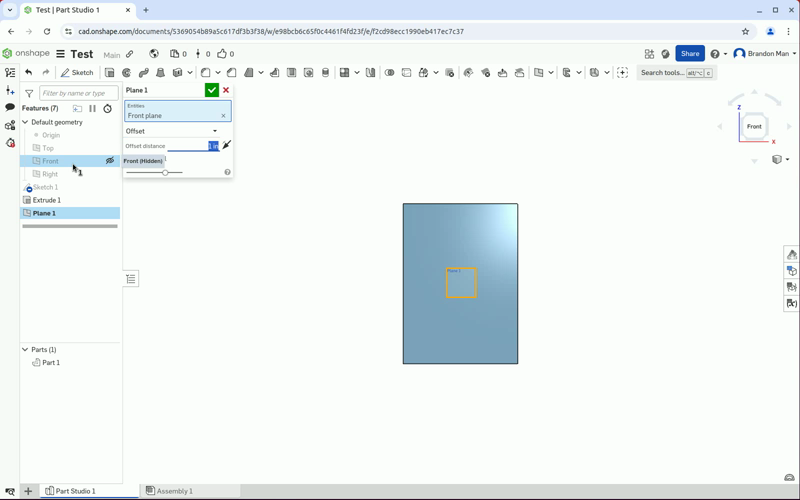
text(0.493)
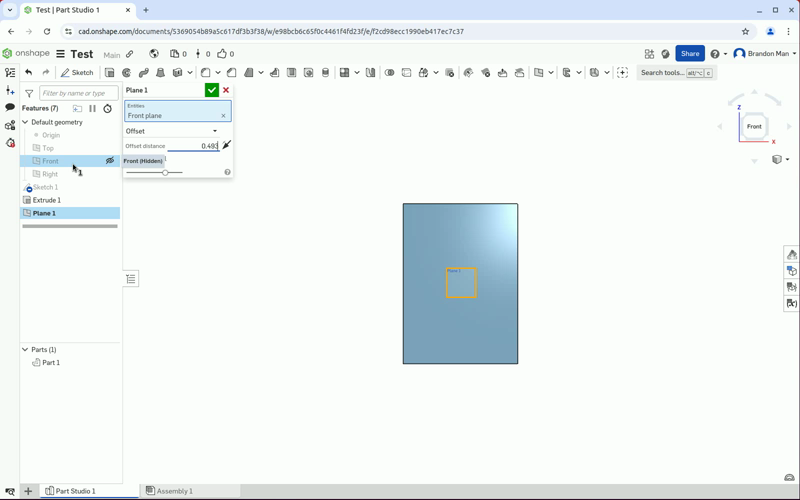
key(enter, 2)
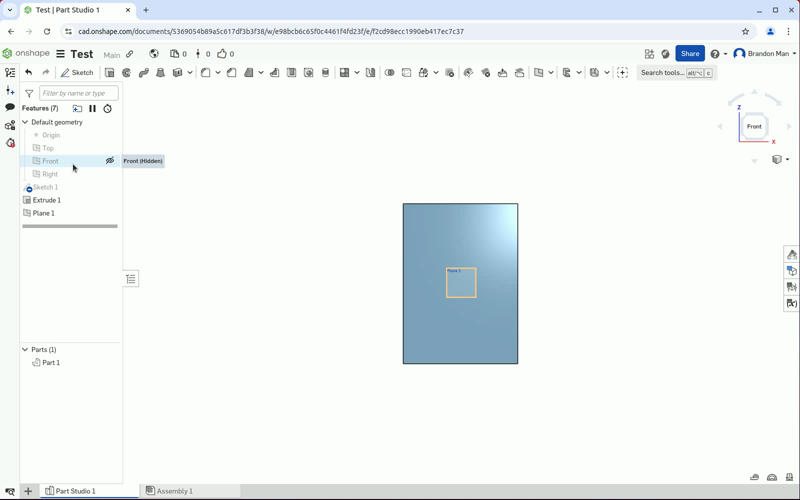
key(shift+s)
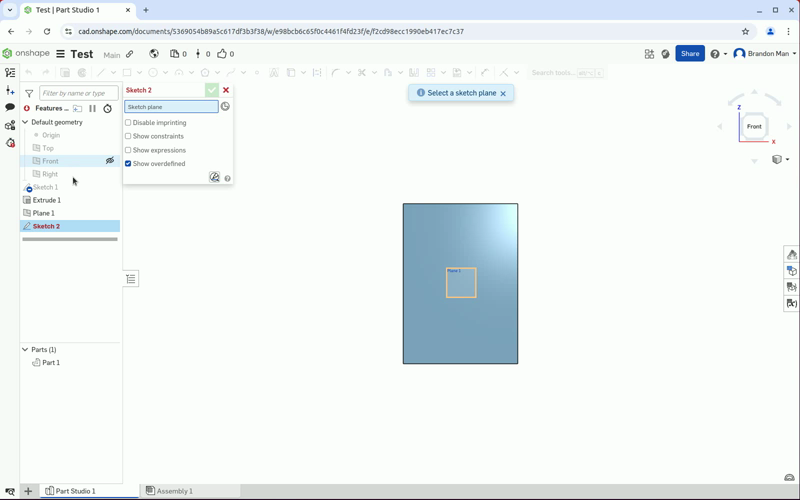
mouse_move(73, 215)
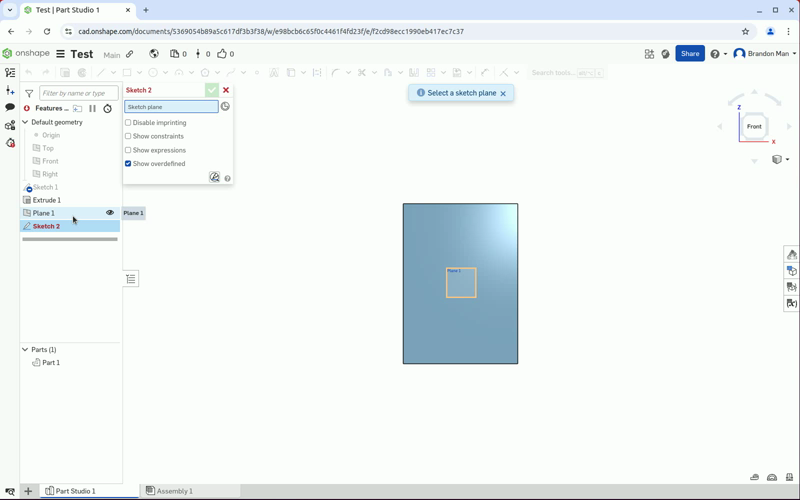
click(73, 215)
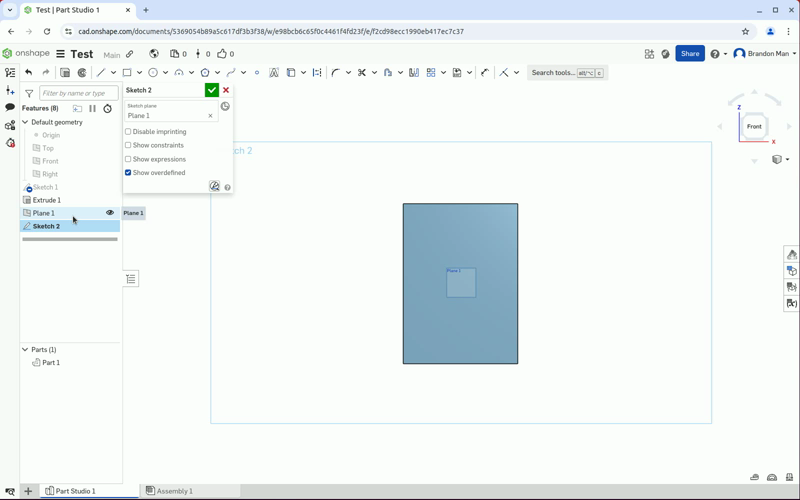
mouse_move(73, 352)
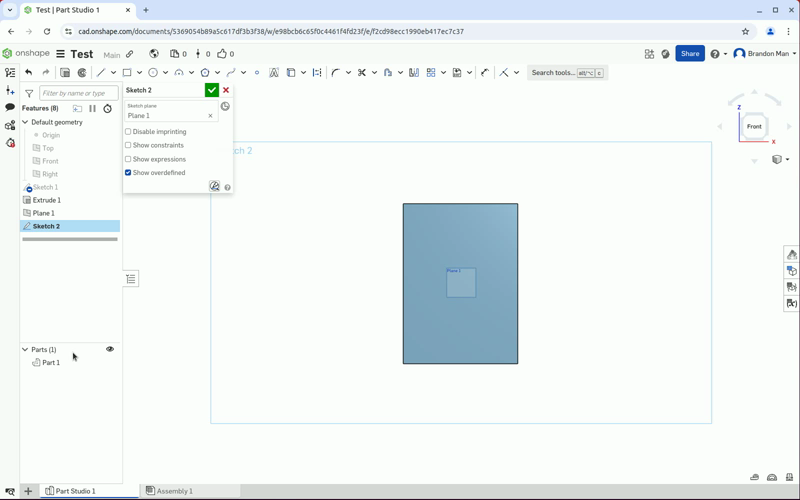
key(y)
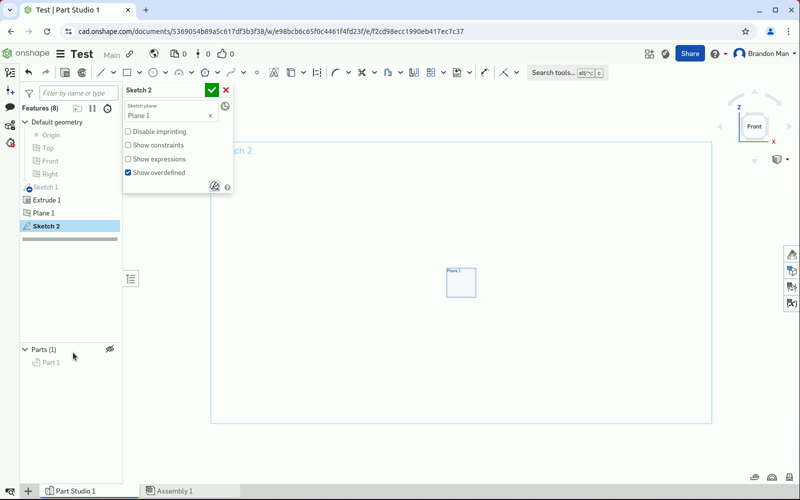
key(l)
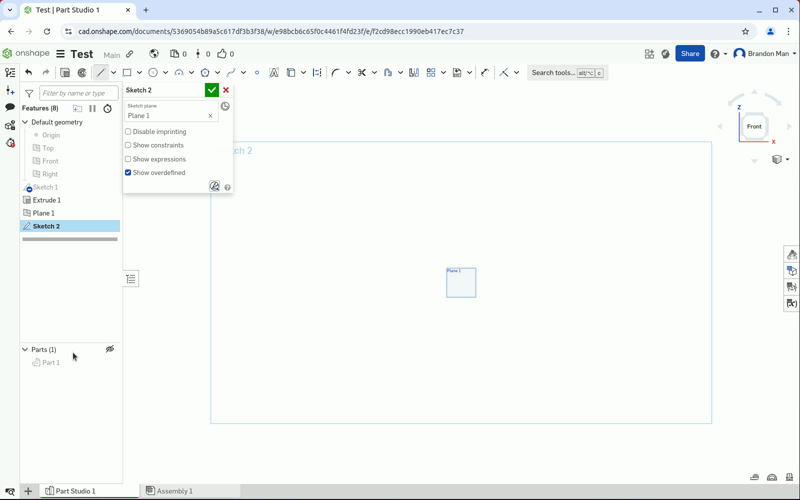
key_down(shift)
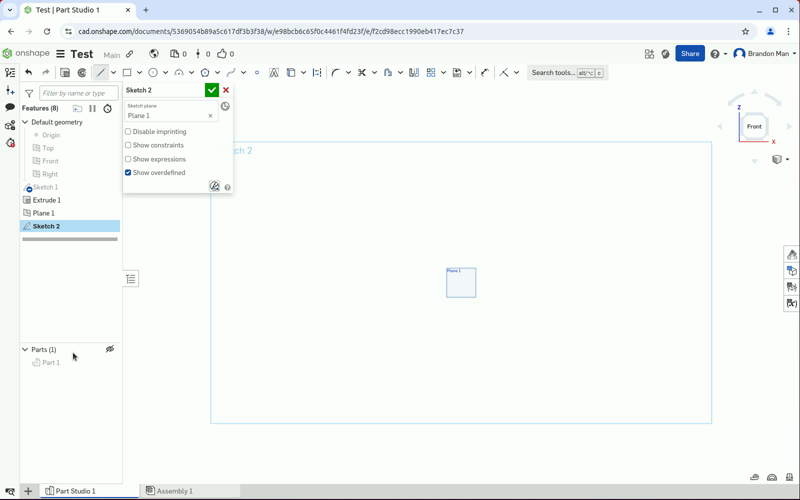
mouse_move(403, 257)
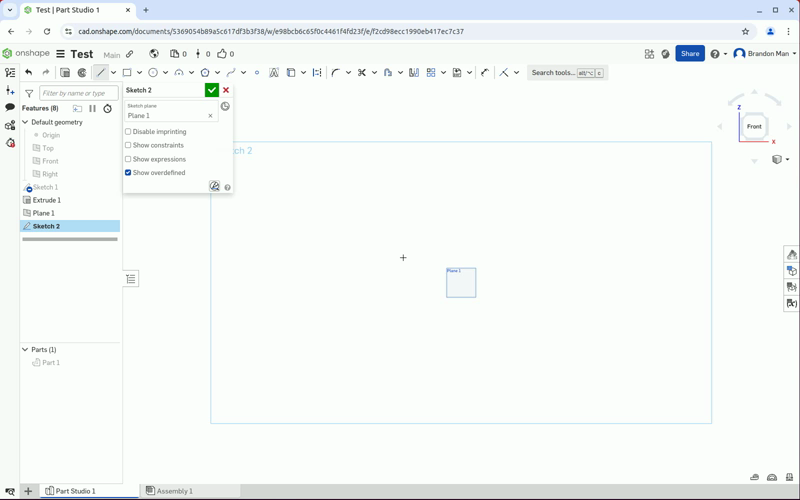
click(403, 257)
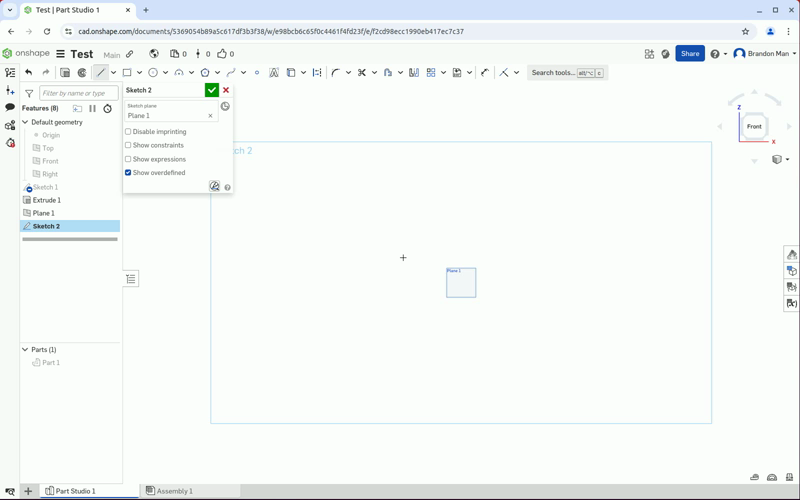
key_up(shift)
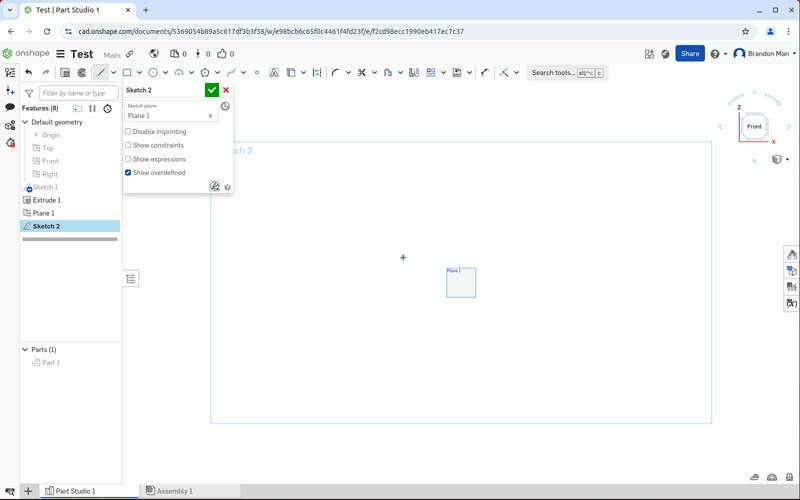
key_down(shift)
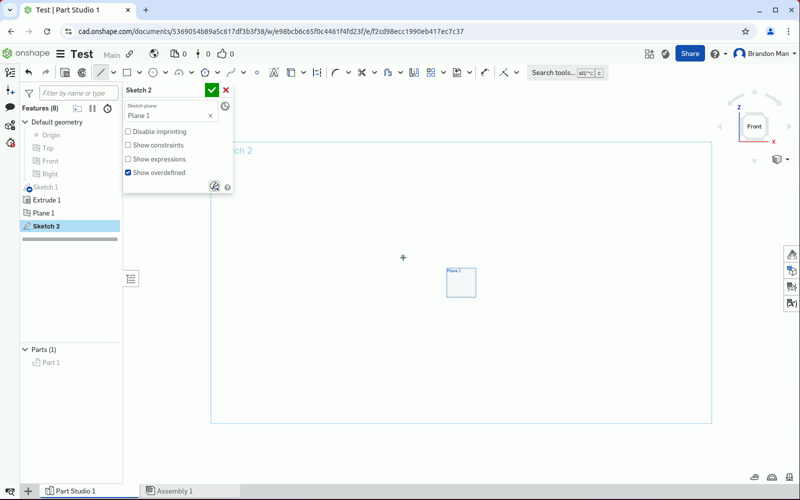
mouse_move(499, 257)
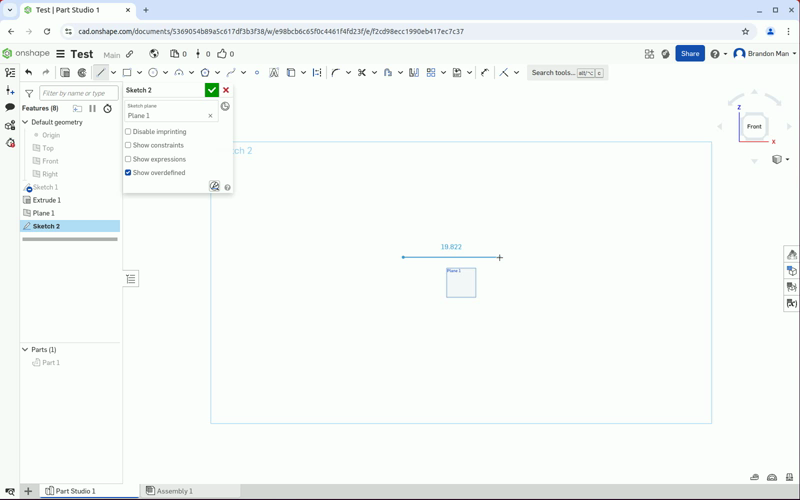
click(499, 257)
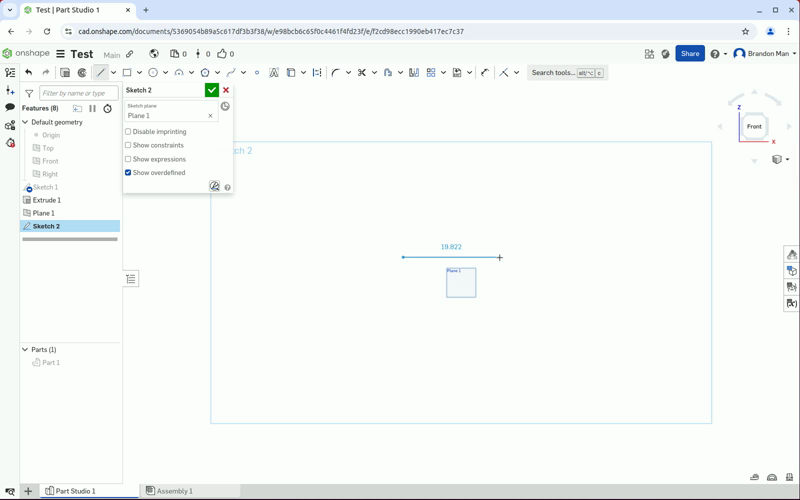
key_up(shift)
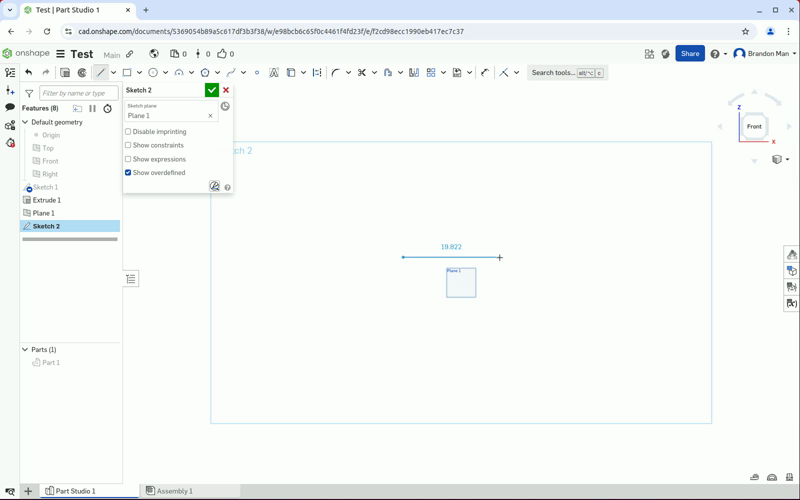
key_down(shift)
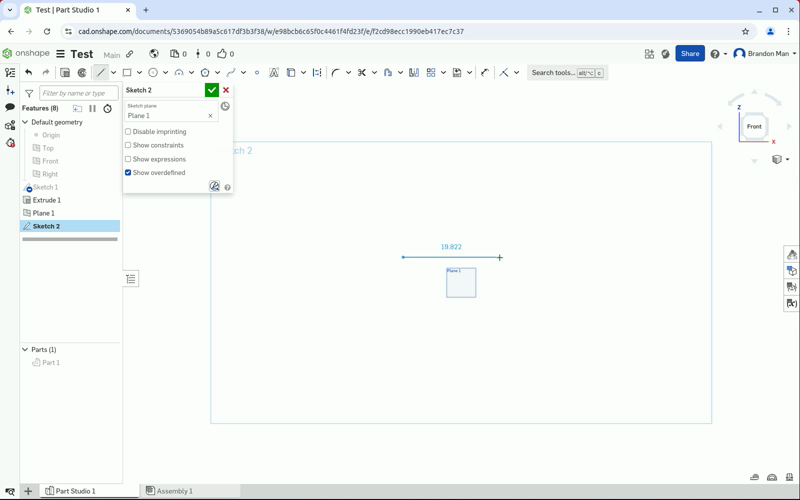
mouse_move(529, 257)
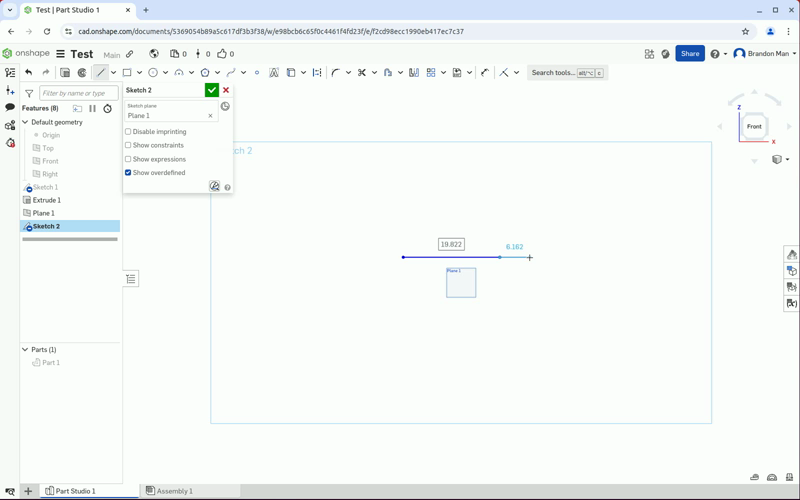
mouse_move(499, 202)
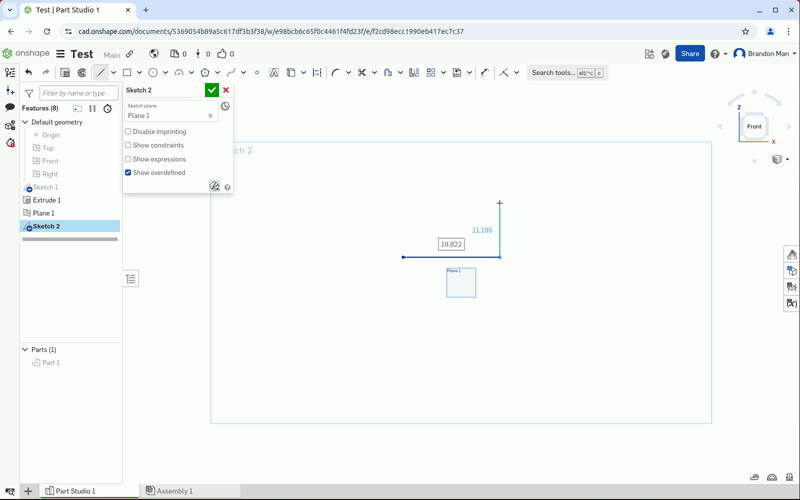
click(499, 202)
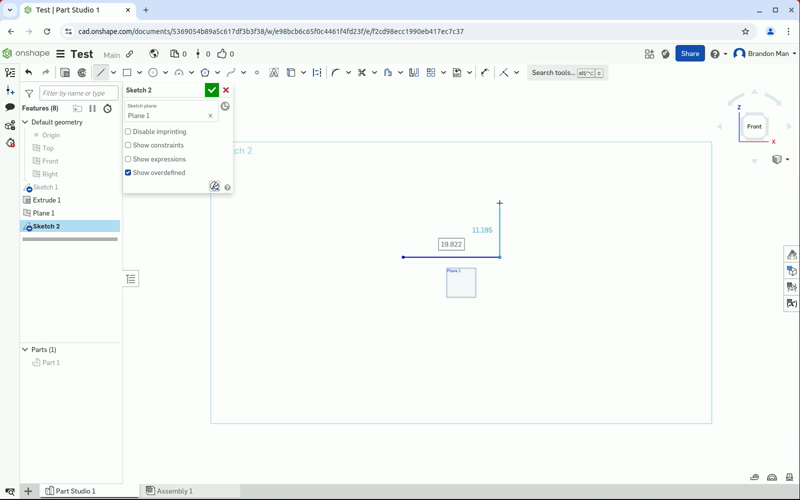
key_up(shift)
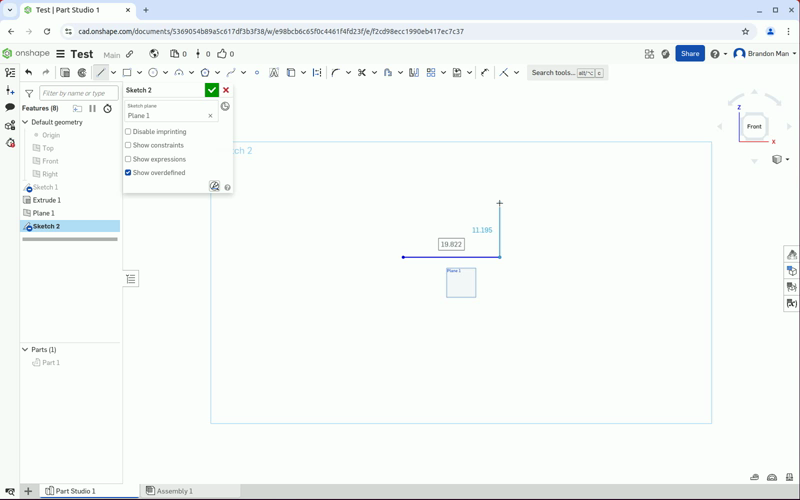
key_down(shift)
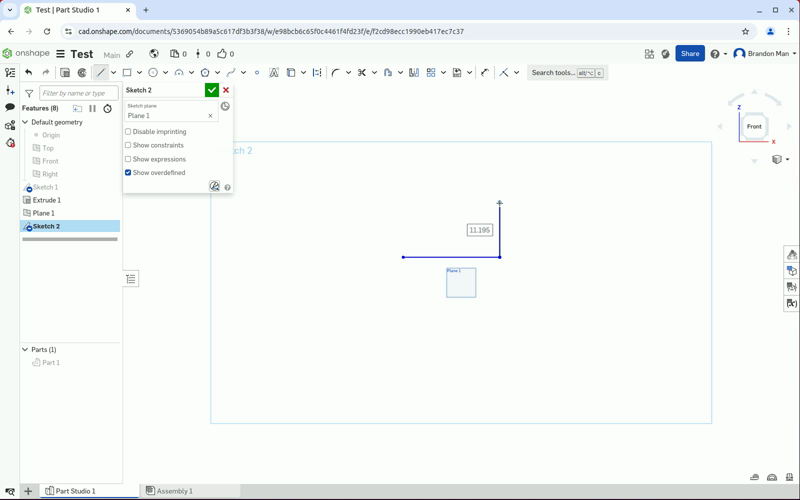
mouse_move(403, 202)
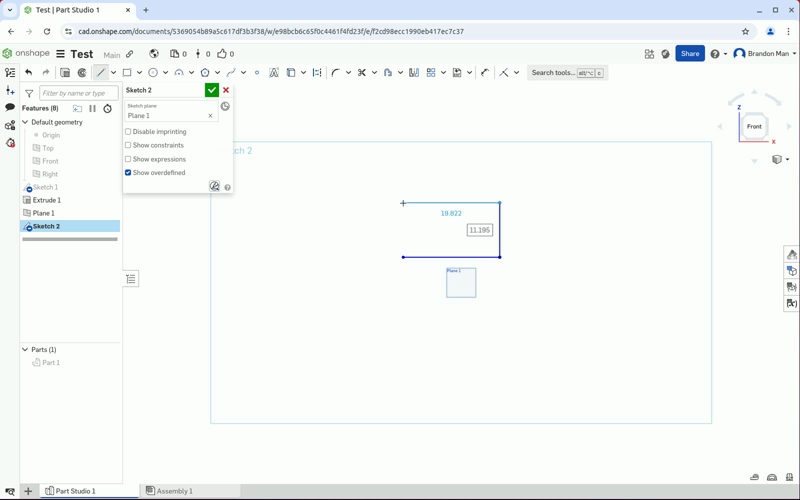
click(403, 202)
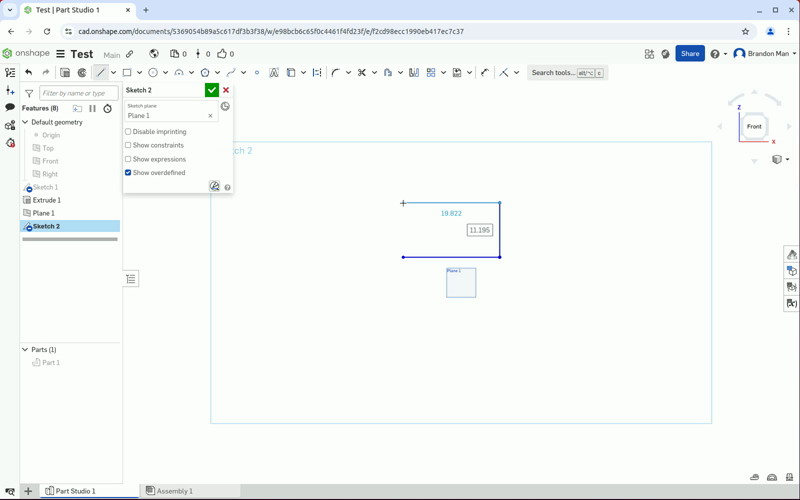
key_up(shift)
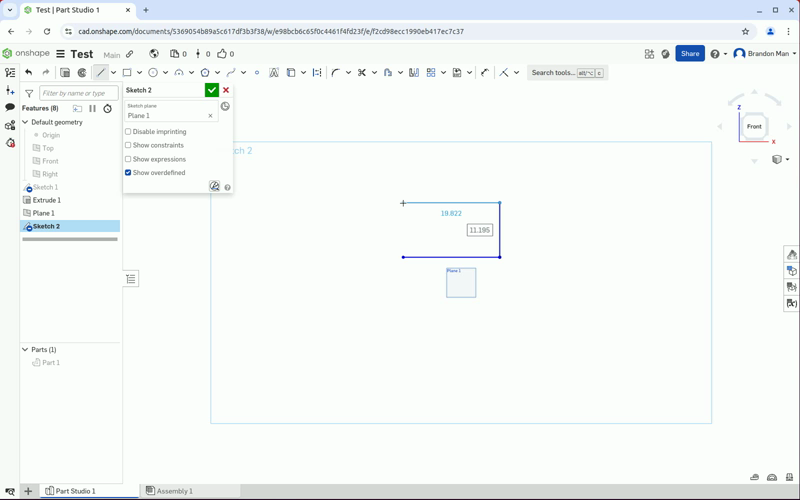
mouse_move(433, 202)
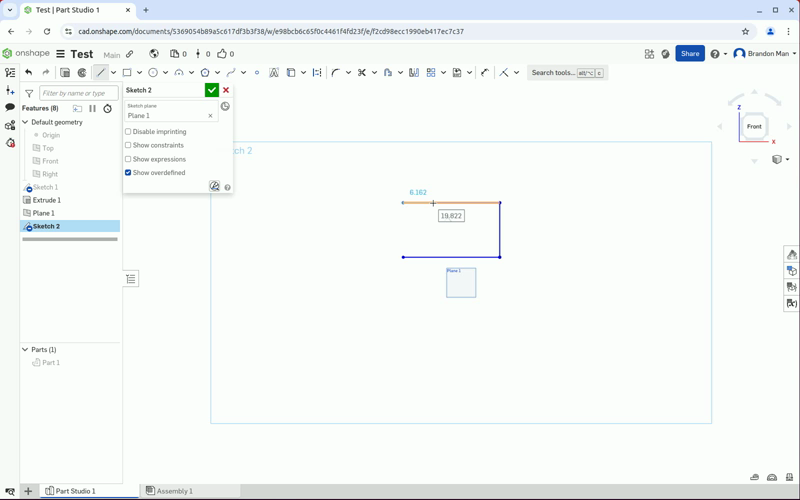
key_down(shift)
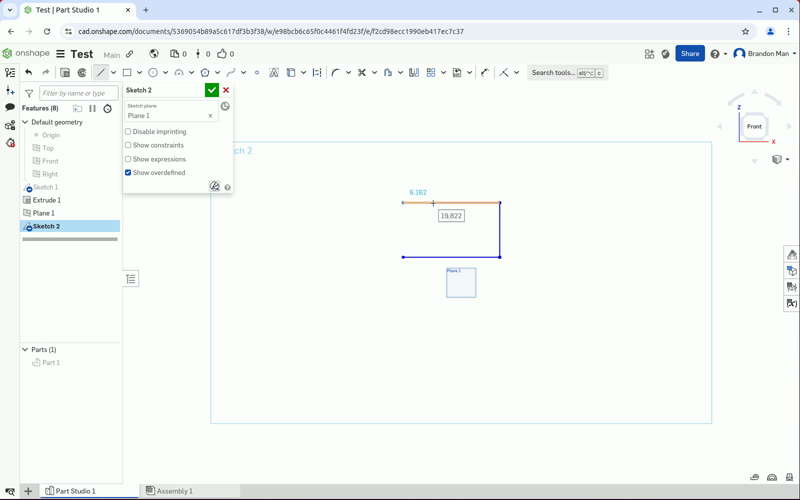
mouse_move(403, 257)
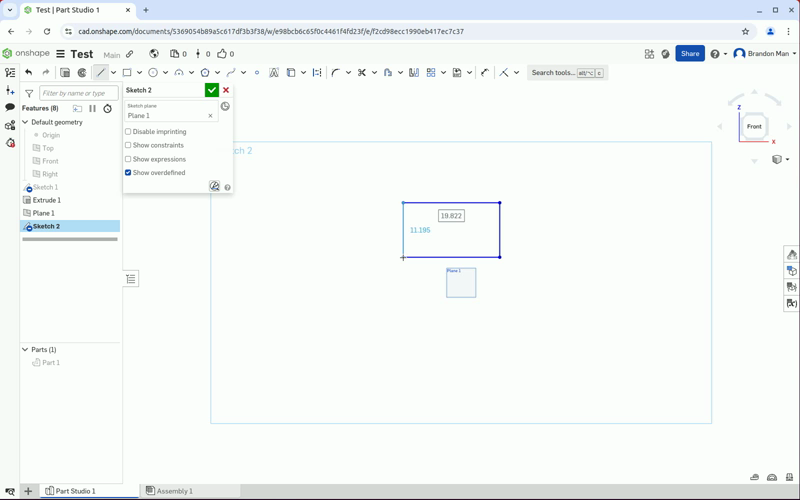
key_up(shift)
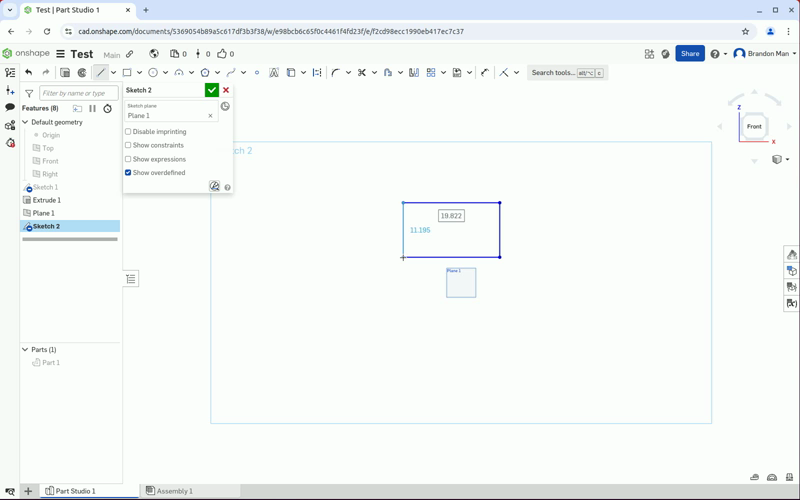
click(403, 257)
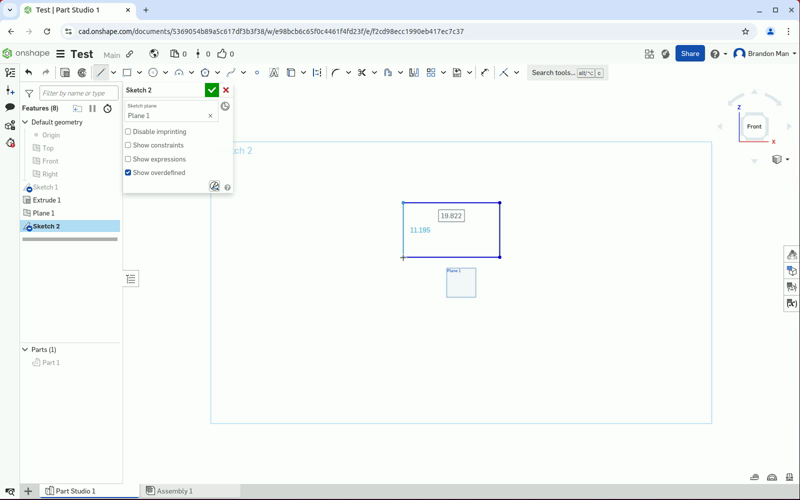
key(esc)
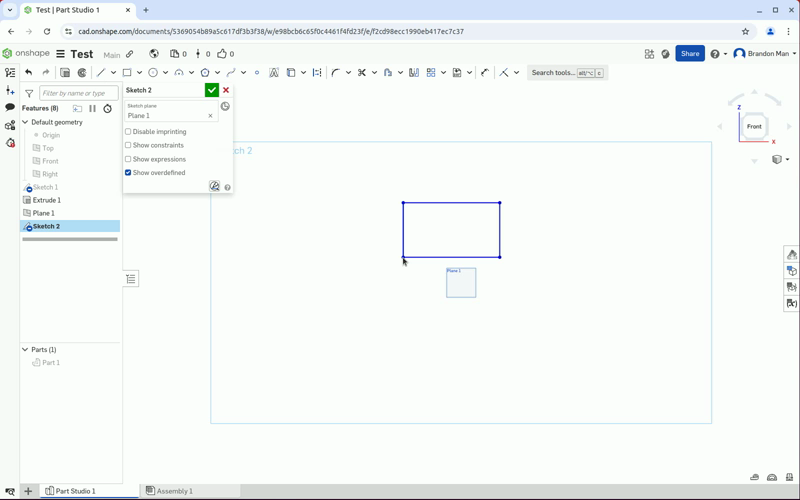
mouse_move(451, 213)
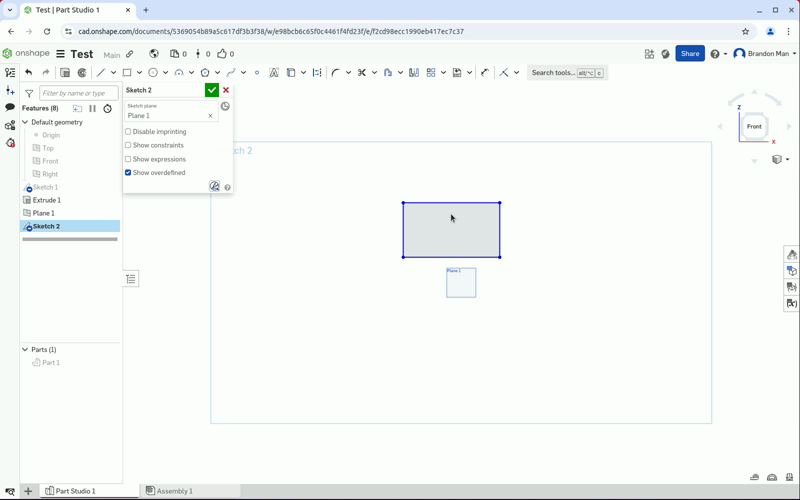
click(451, 213)
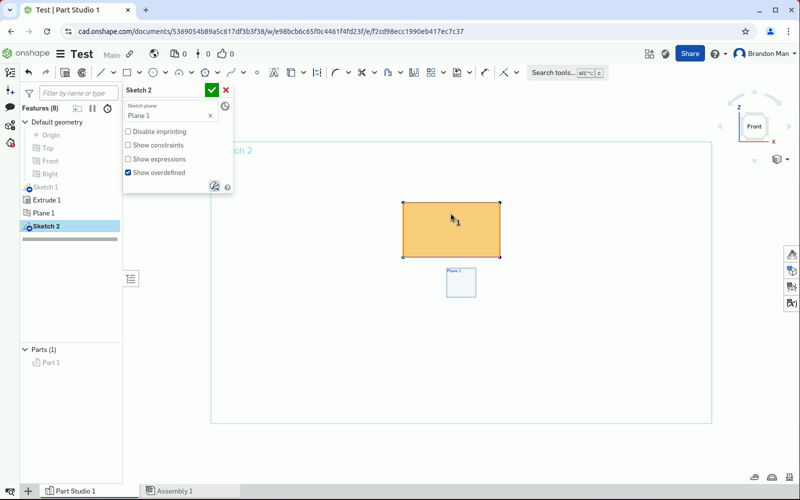
mouse_move(73, 352)
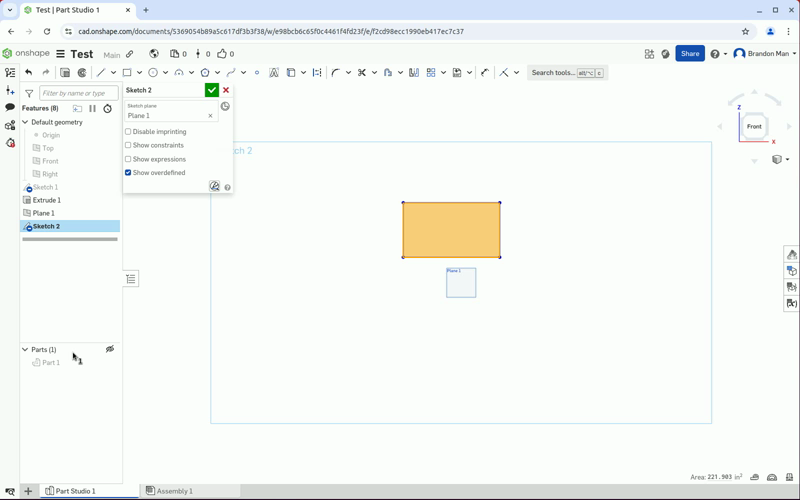
key(shift+y)
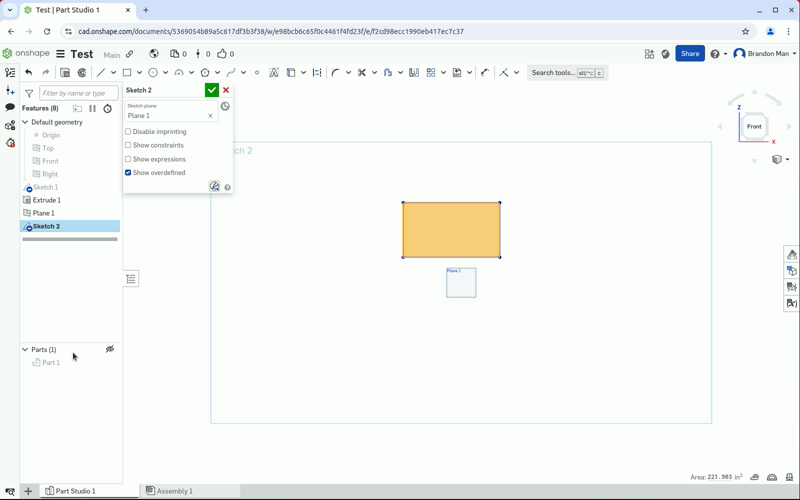
key(shift+e)
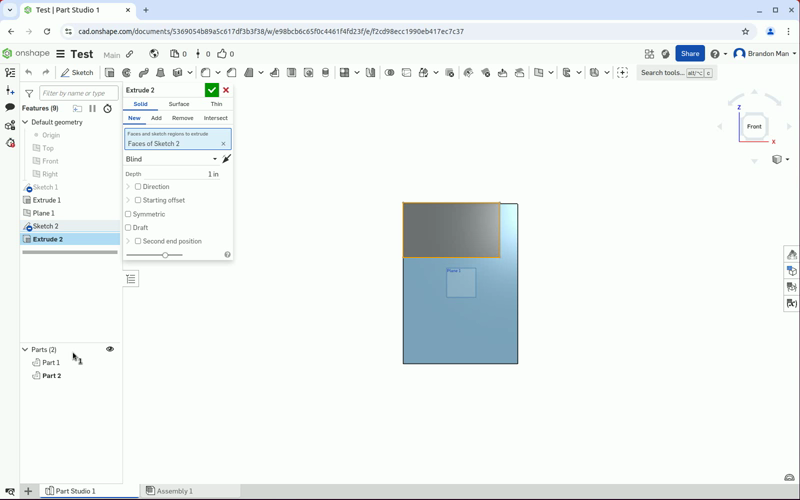
mouse_move(143, 106)
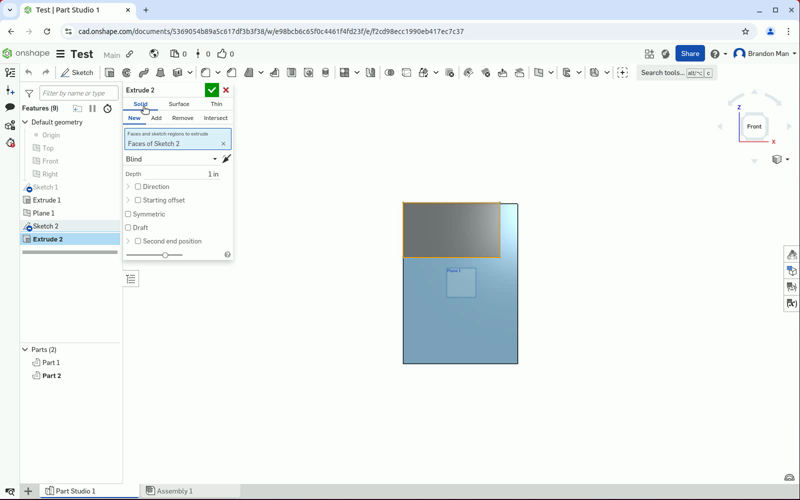
click(143, 106)
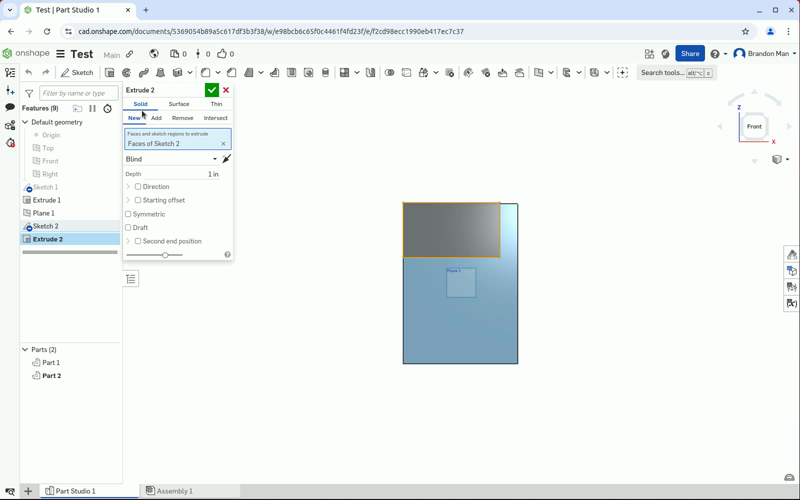
mouse_move(137, 120)
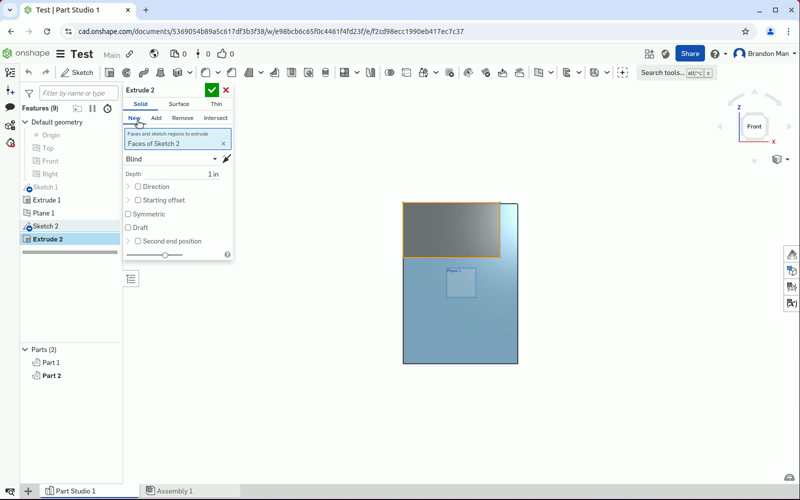
click(137, 120)
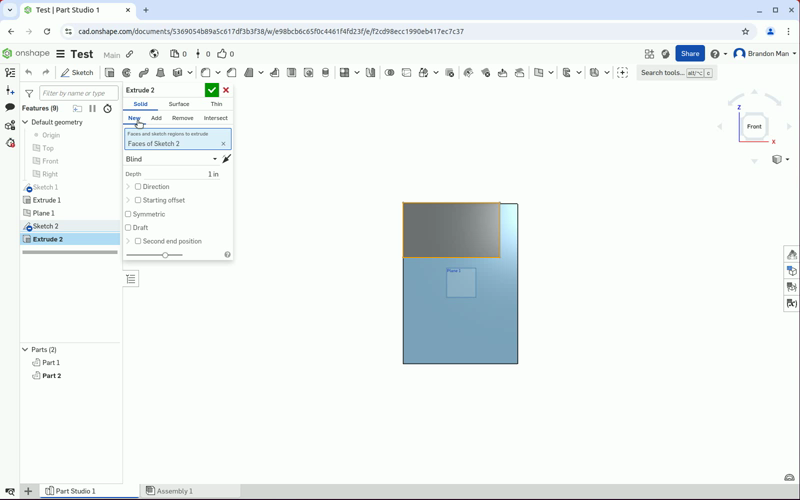
key(tab, 4)
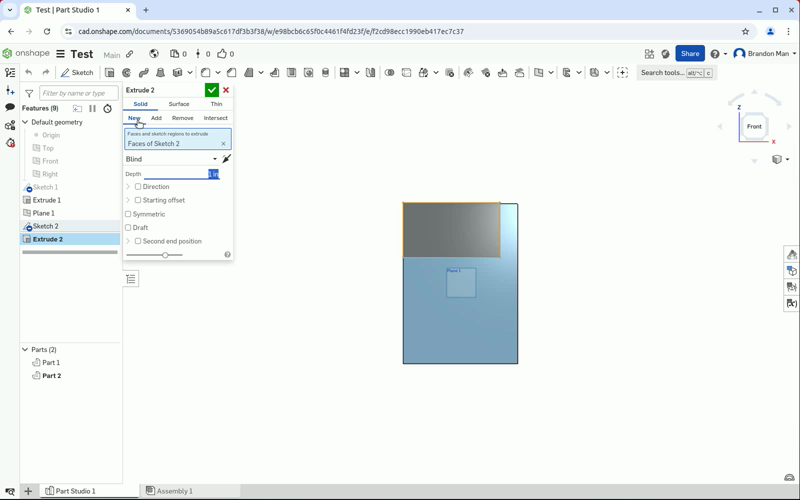
text(1.926)
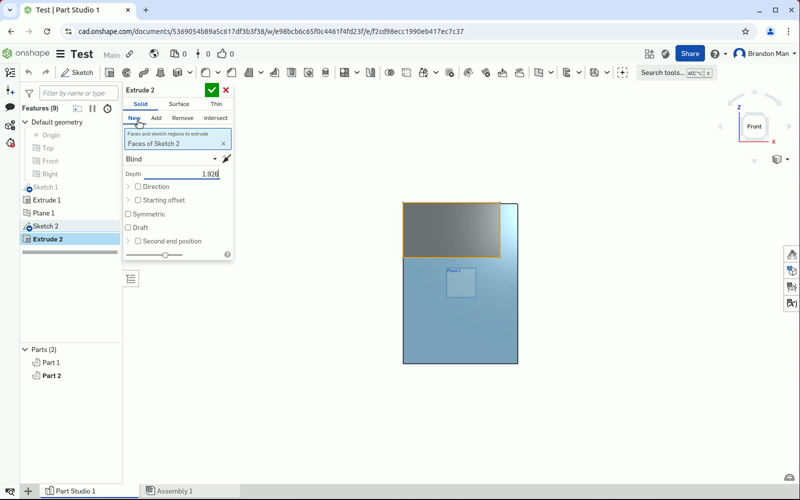
key(enter)
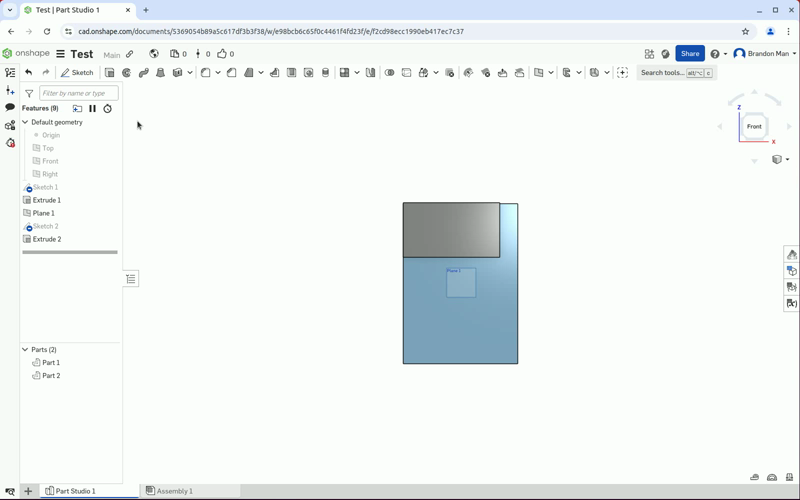
key(shift+h)
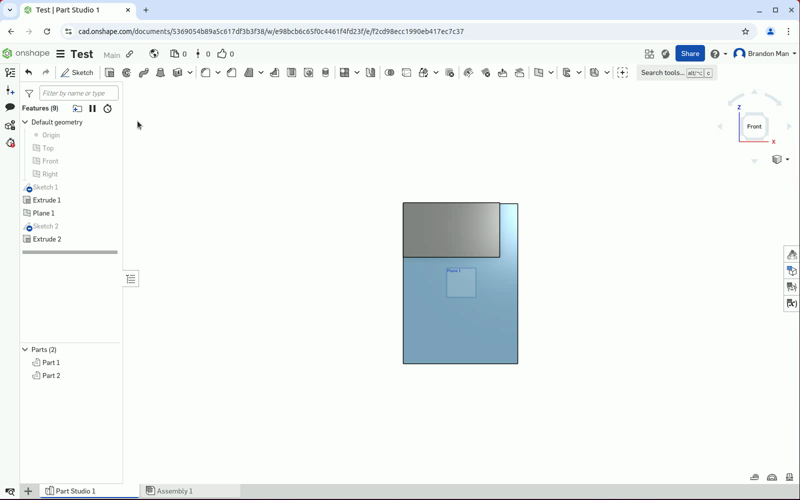
key(shift+h)
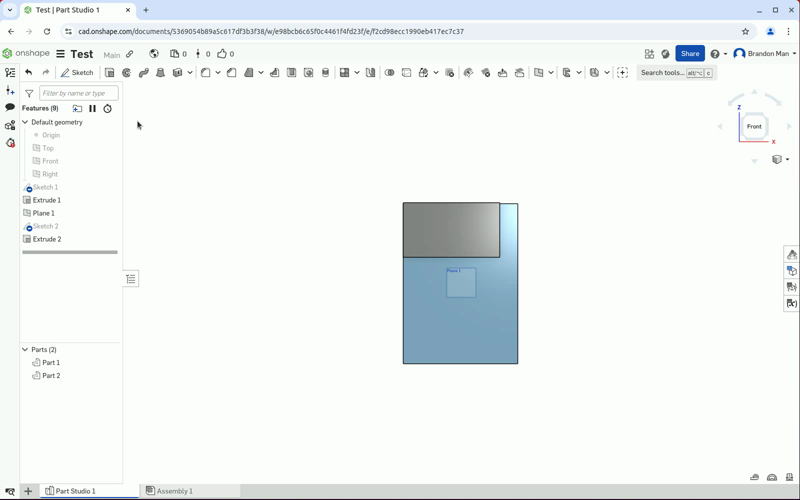
mouse_move(73, 189)
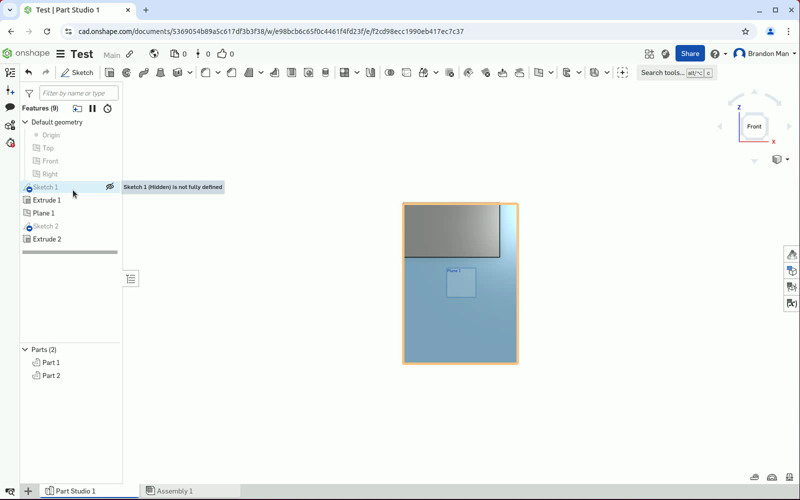
click(73, 189)
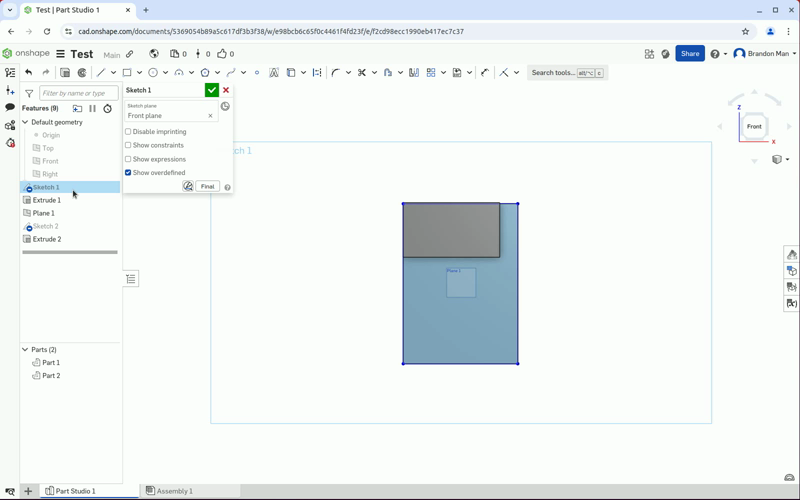
mouse_move(229, 92)
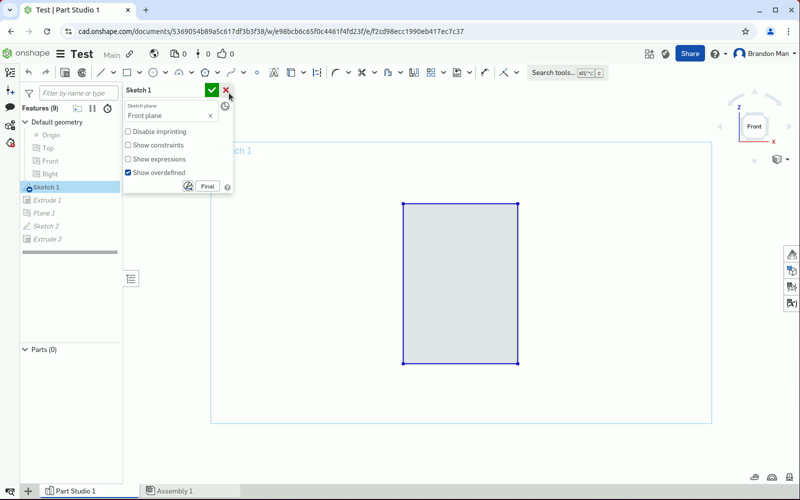
click(229, 92)
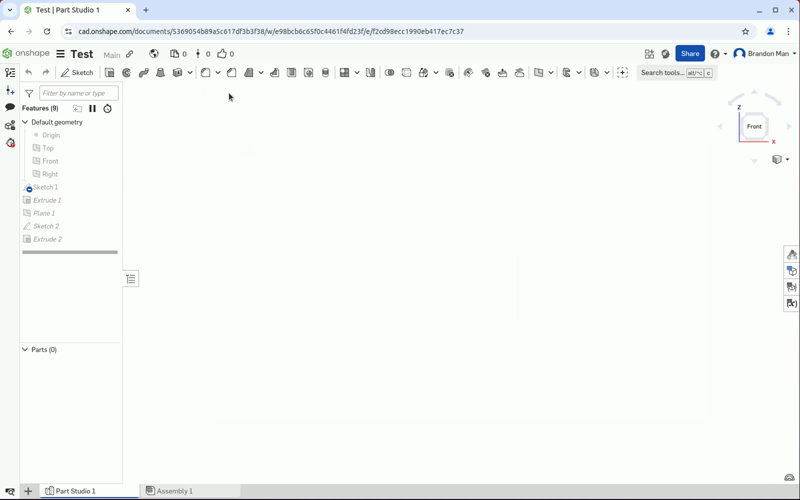
key(shift+s)
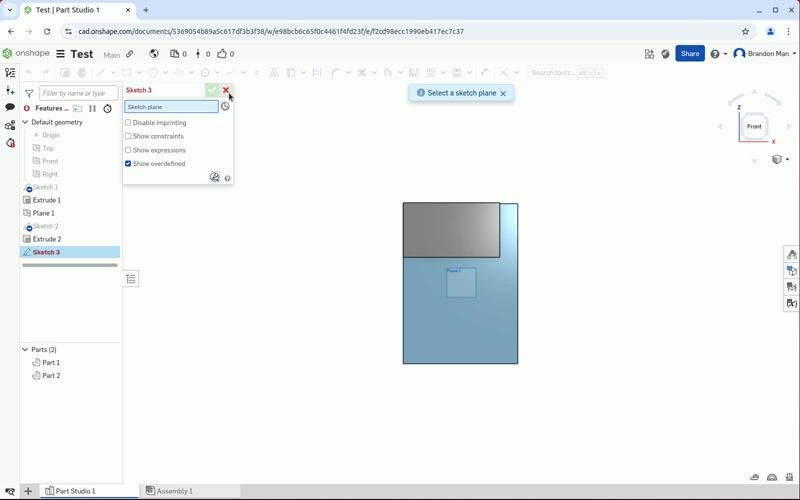
mouse_move(73, 215)
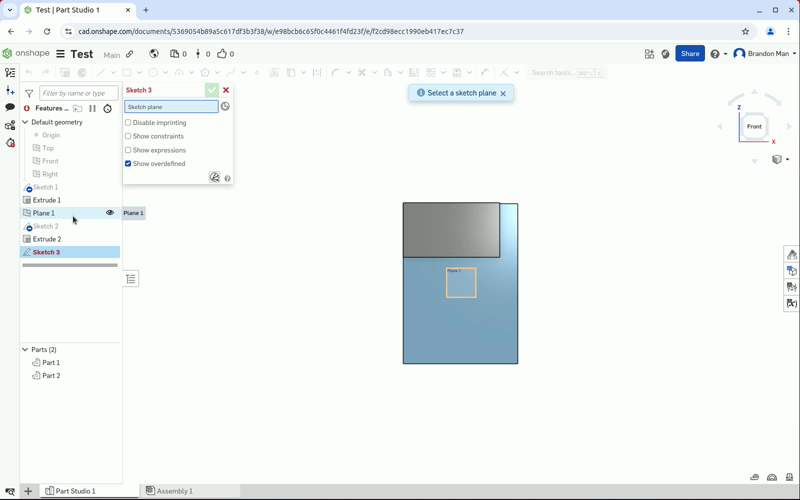
click(73, 215)
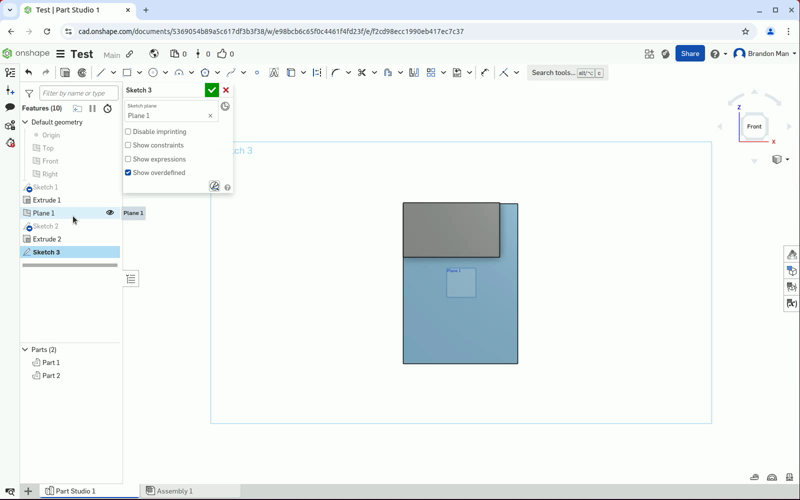
mouse_move(73, 352)
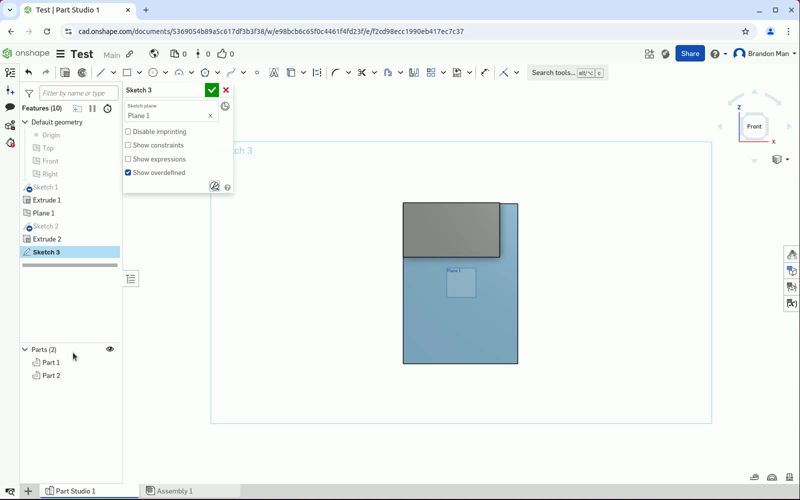
key(y)
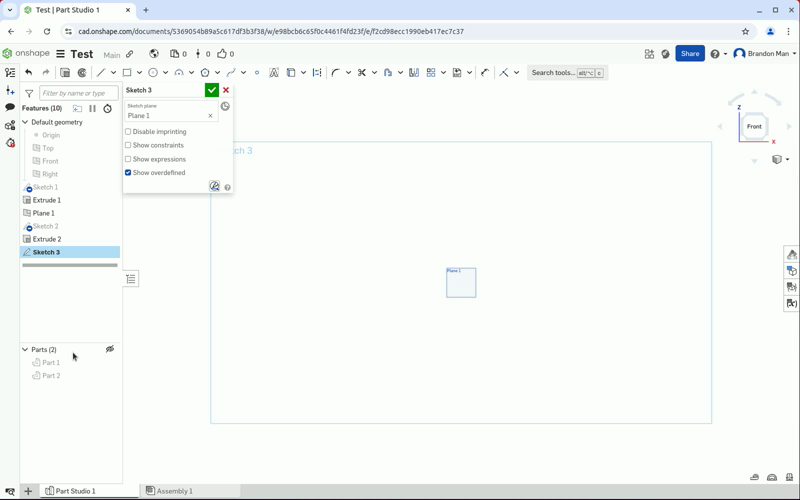
key(l)
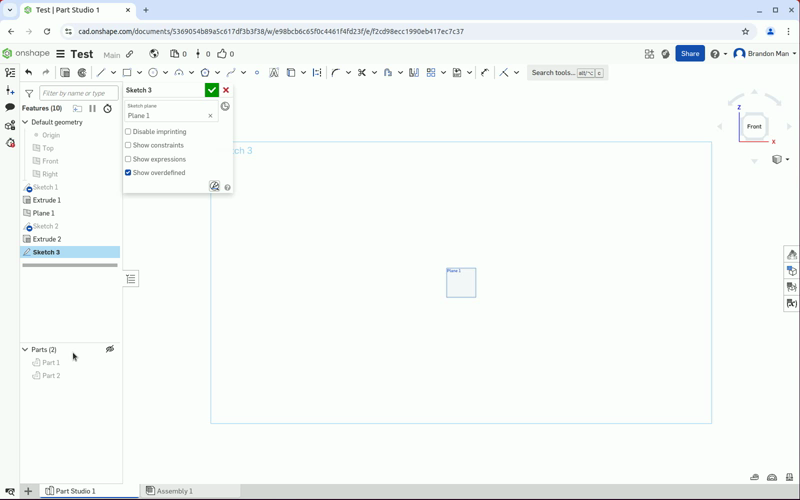
key_down(shift)
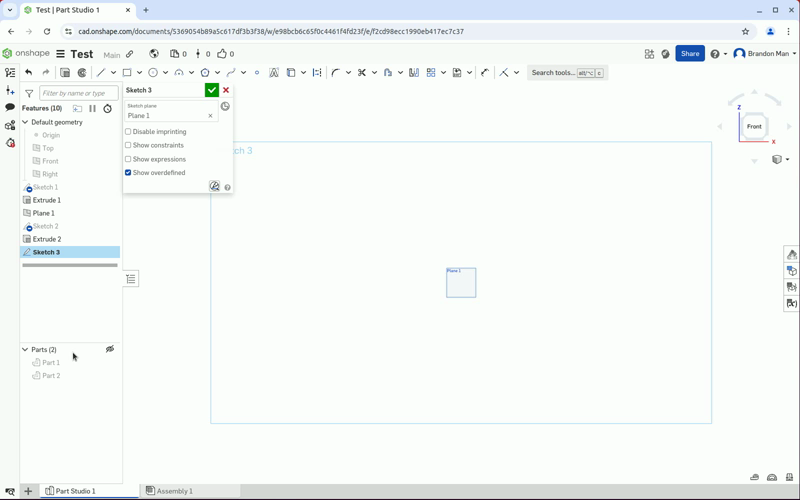
mouse_move(456, 395)
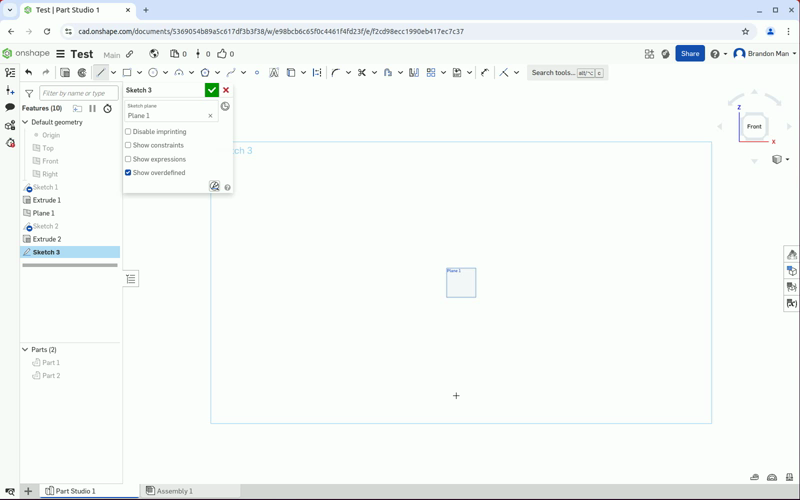
click(456, 395)
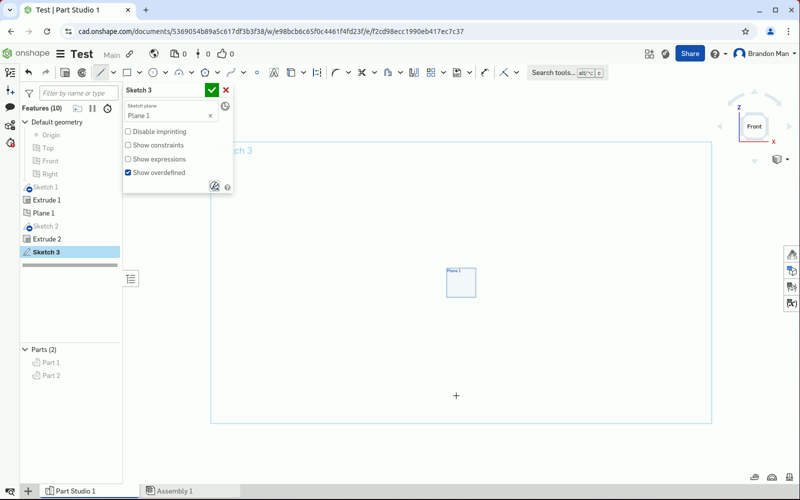
key_up(shift)
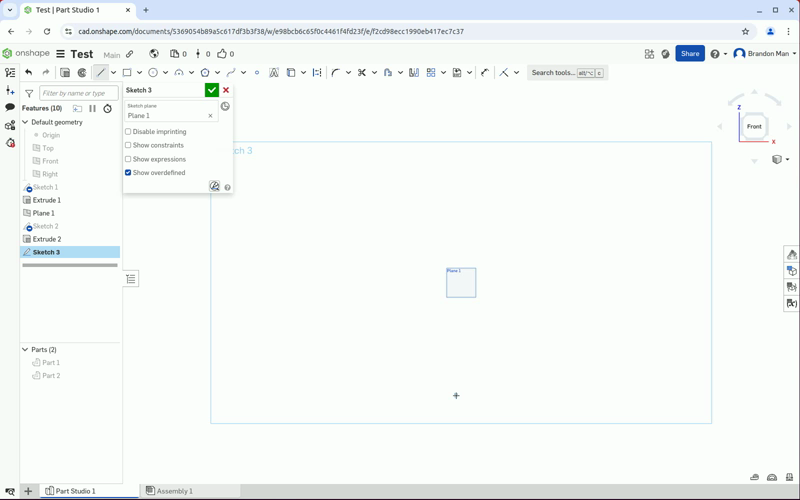
key_down(shift)
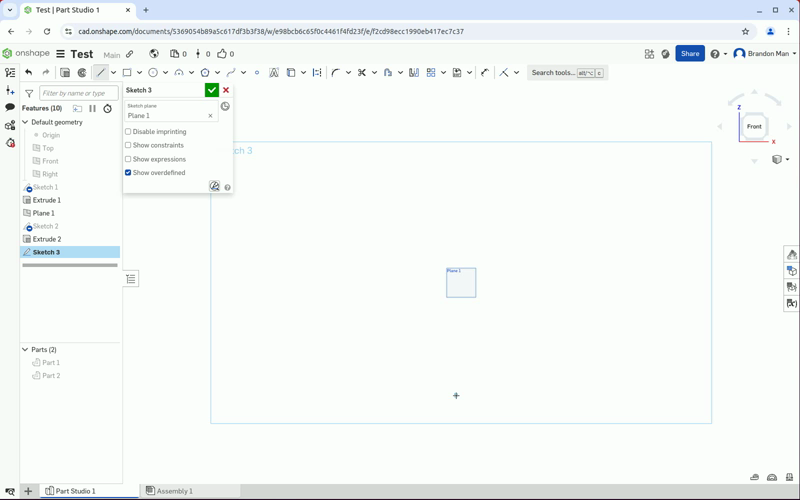
mouse_move(486, 395)
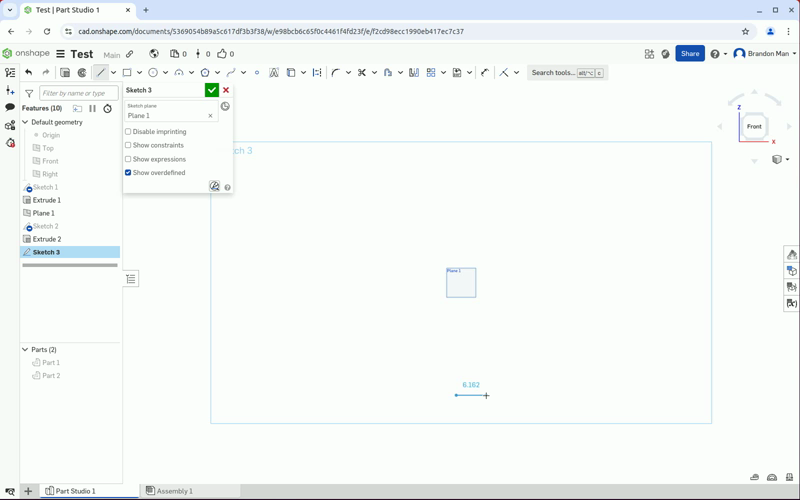
mouse_move(514, 395)
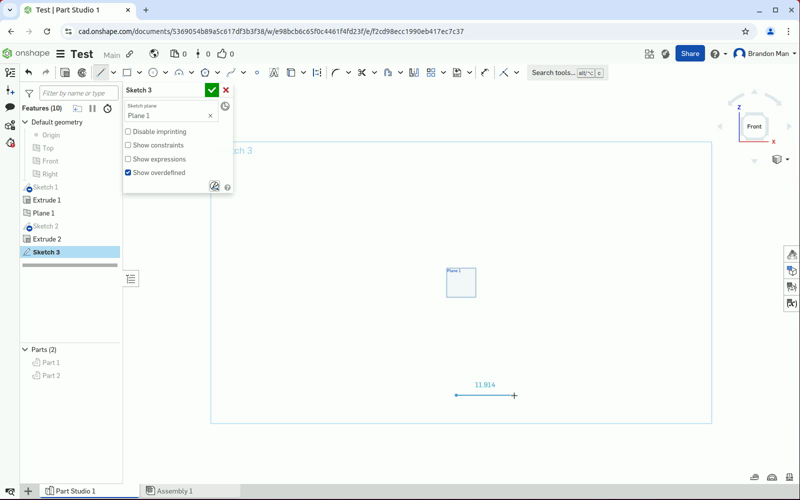
click(514, 395)
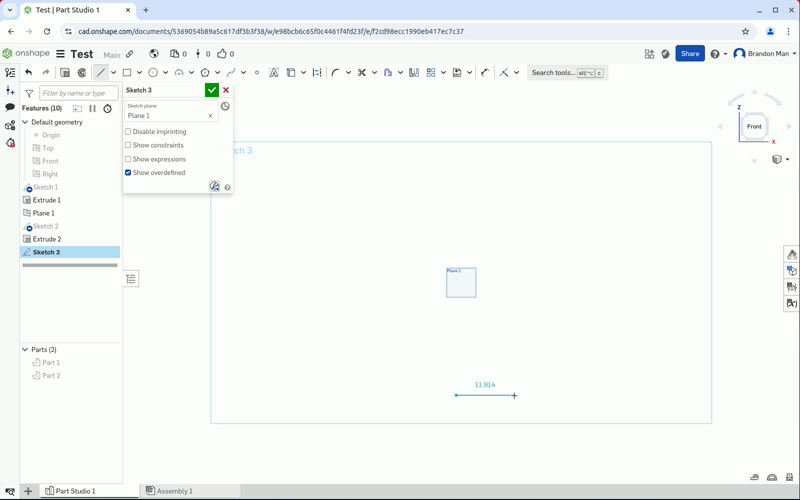
key_up(shift)
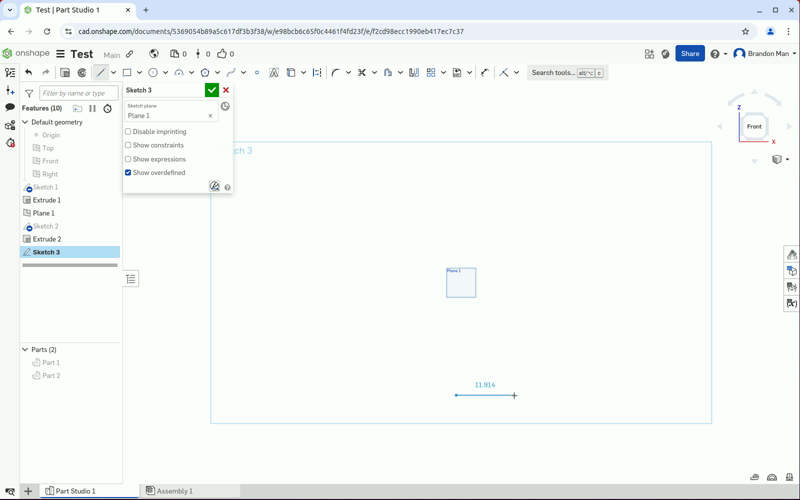
key_down(shift)
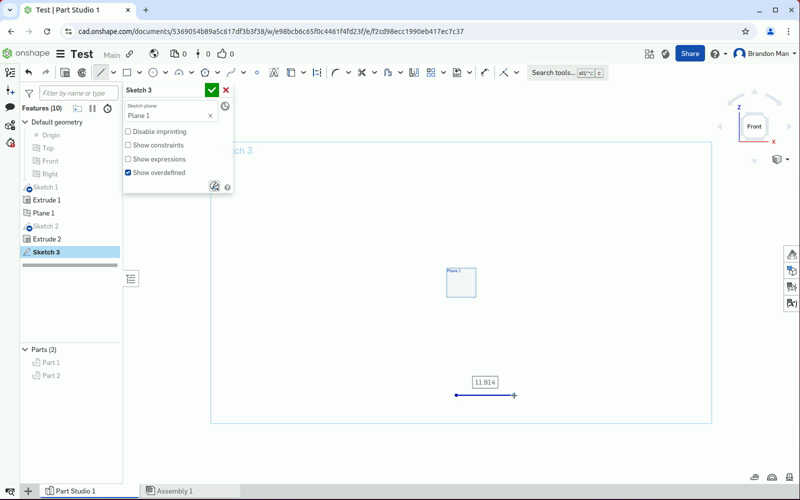
mouse_move(544, 395)
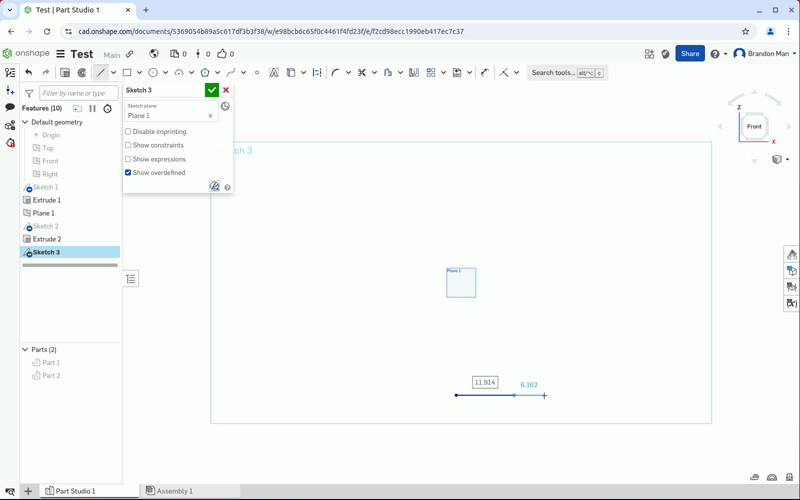
mouse_move(514, 363)
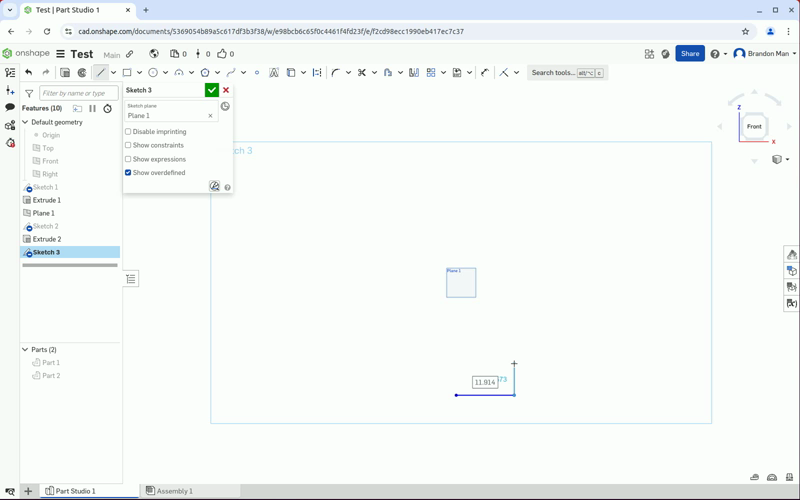
click(514, 363)
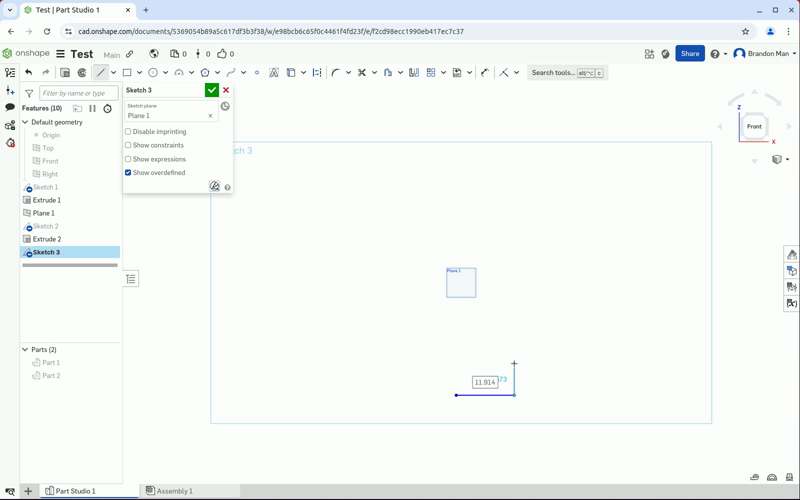
key_up(shift)
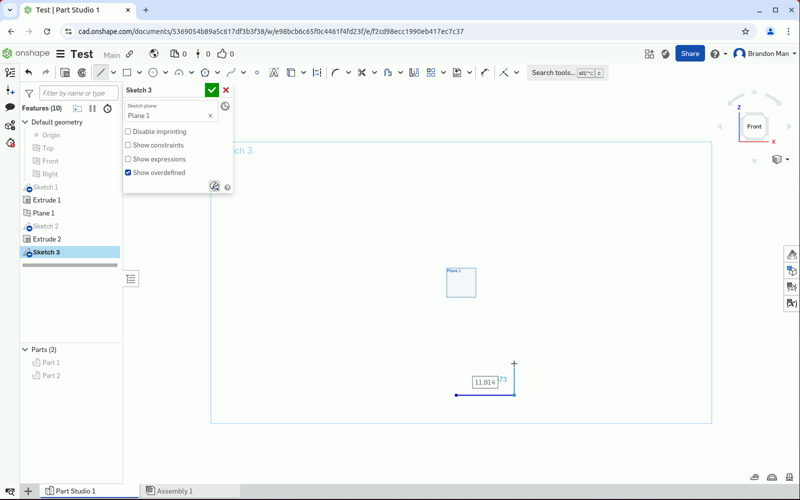
key_down(shift)
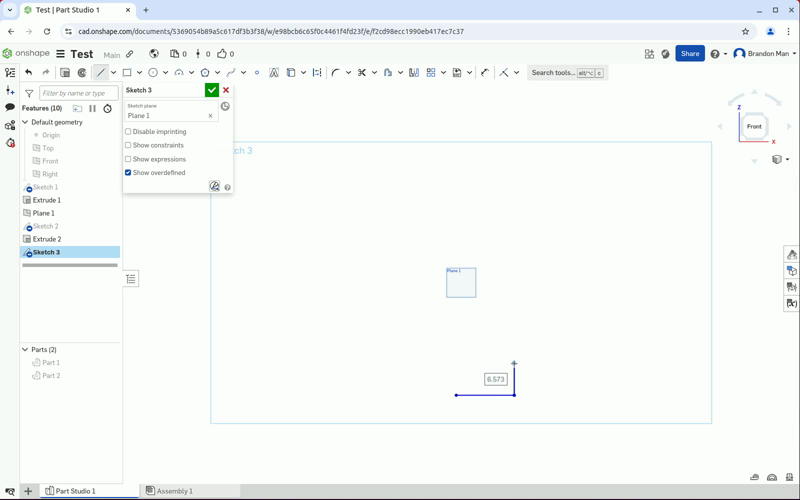
mouse_move(544, 363)
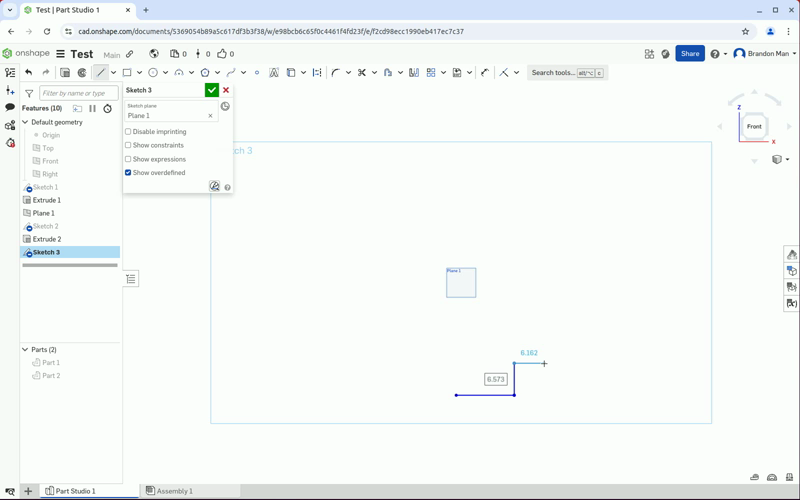
mouse_move(456, 363)
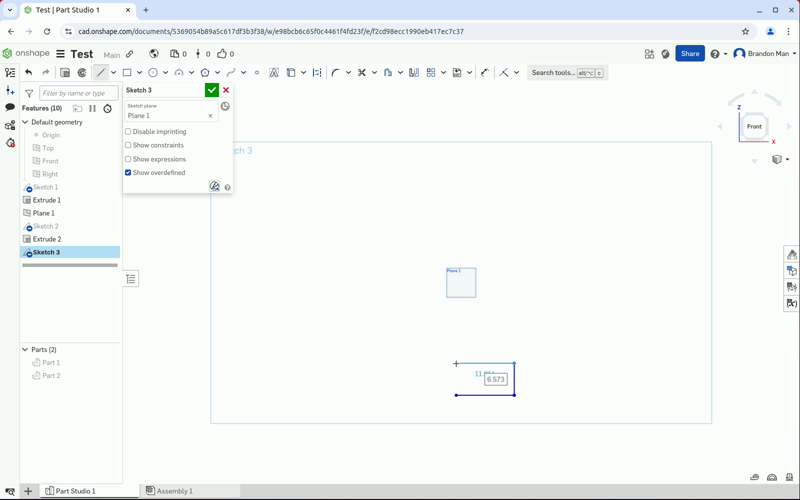
click(456, 363)
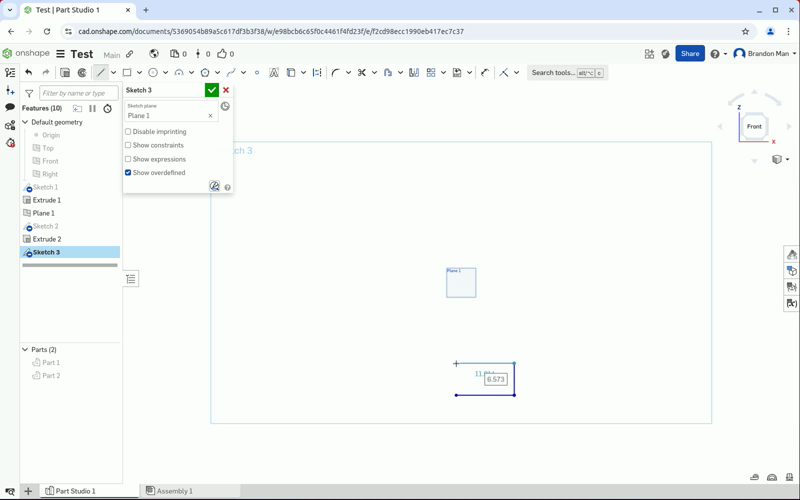
key_up(shift)
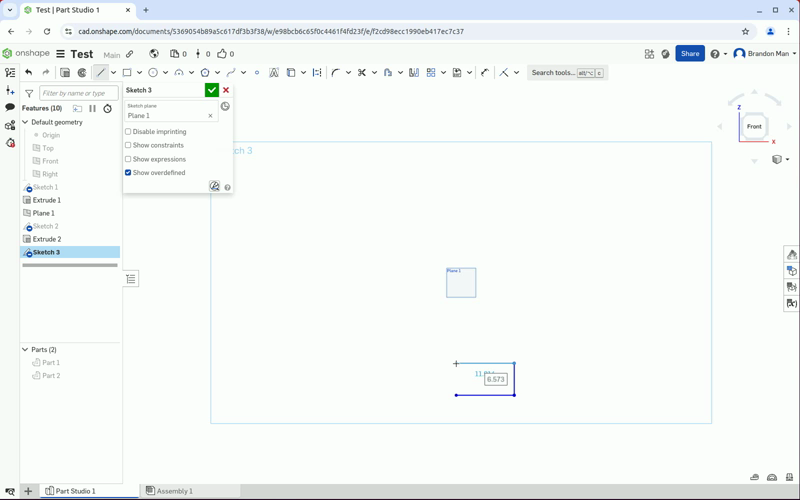
mouse_move(486, 363)
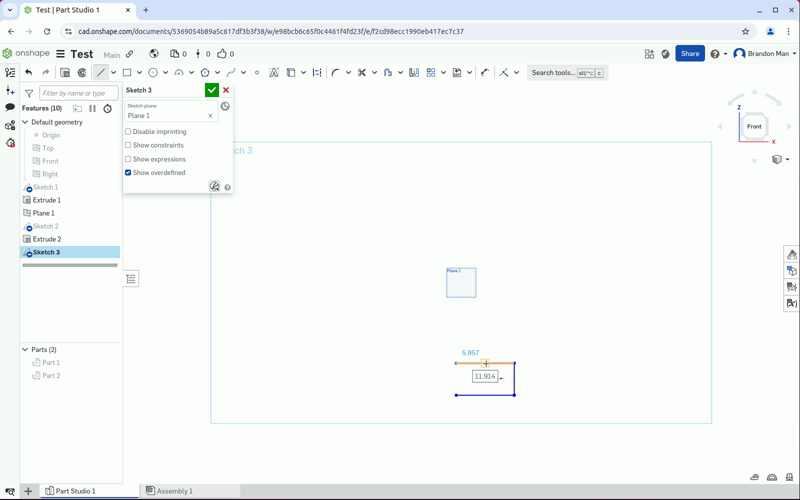
key_down(shift)
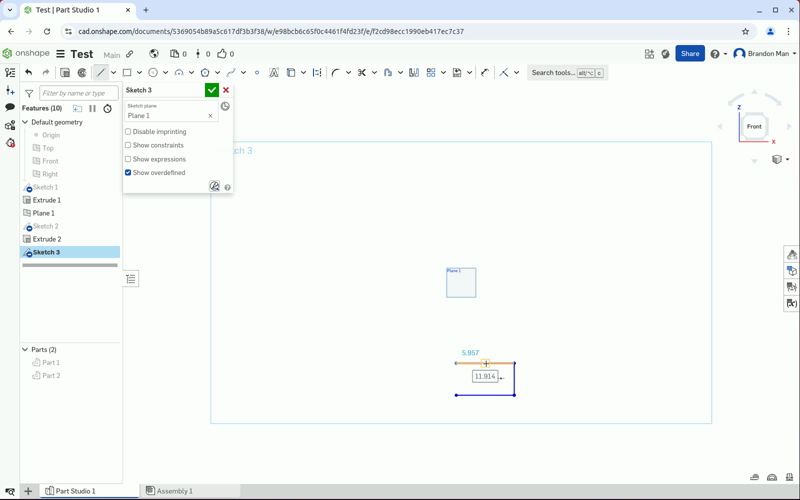
mouse_move(456, 395)
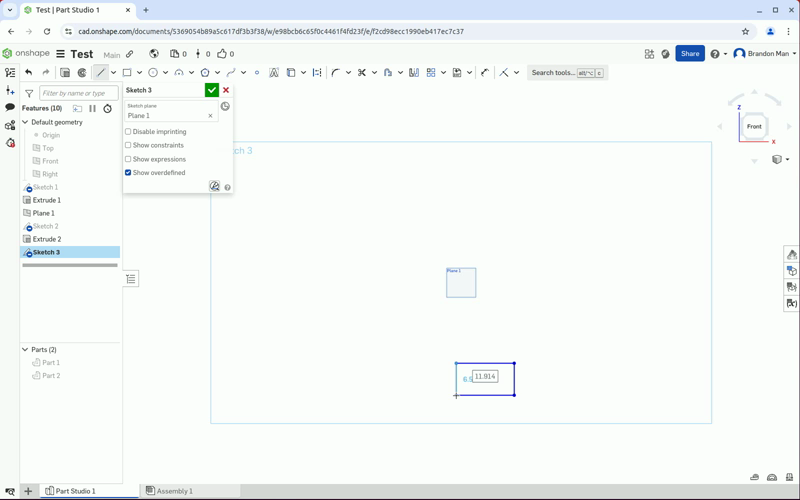
key_up(shift)
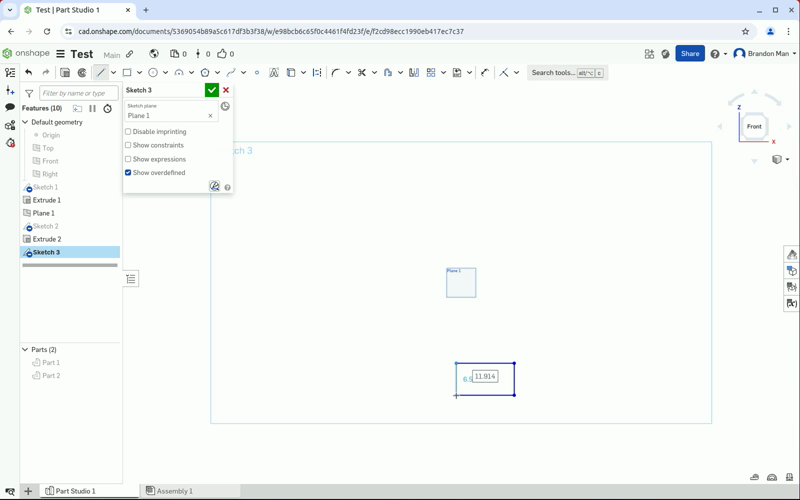
click(456, 395)
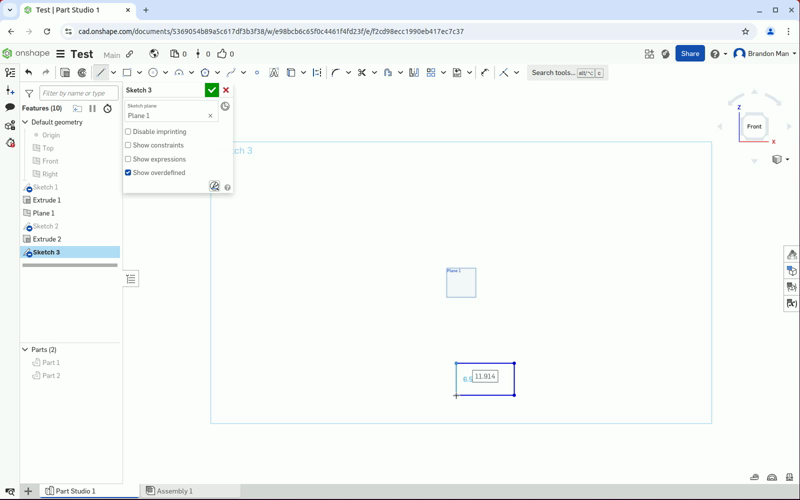
key(esc)
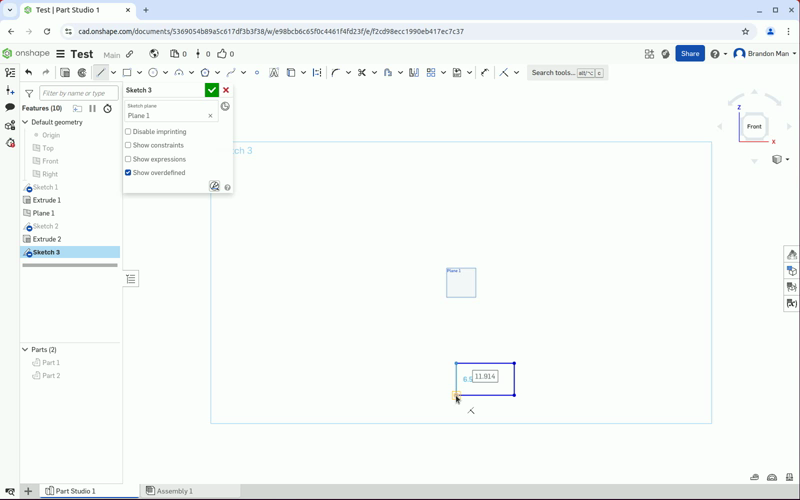
mouse_move(476, 372)
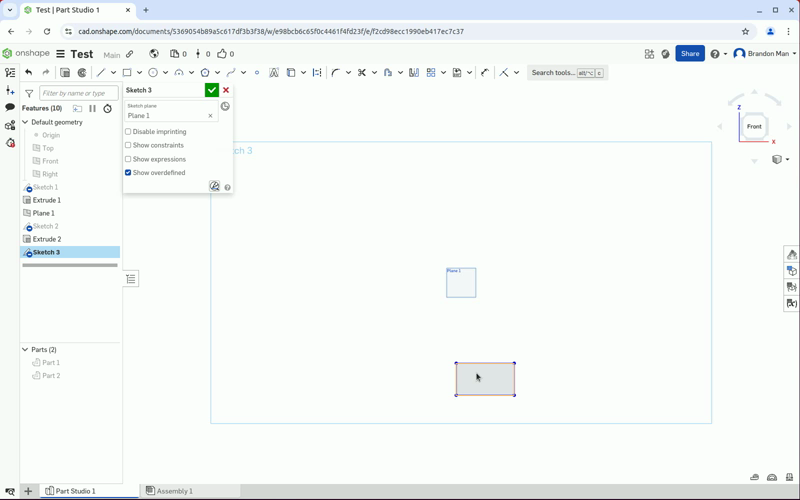
click(476, 372)
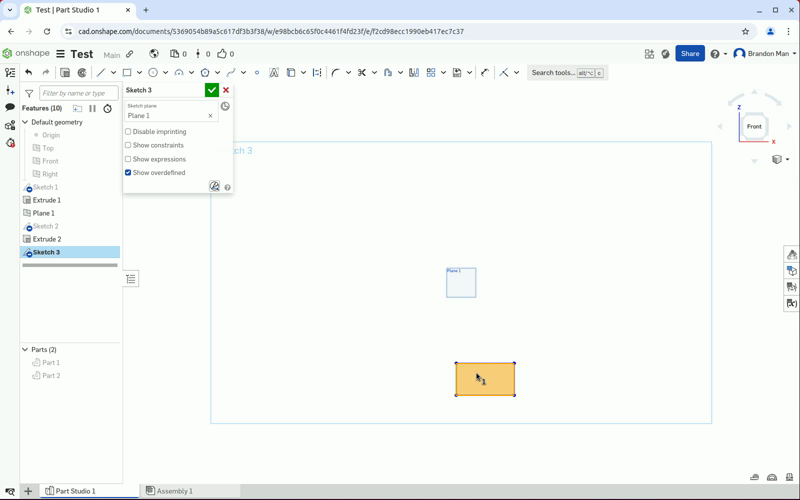
mouse_move(73, 352)
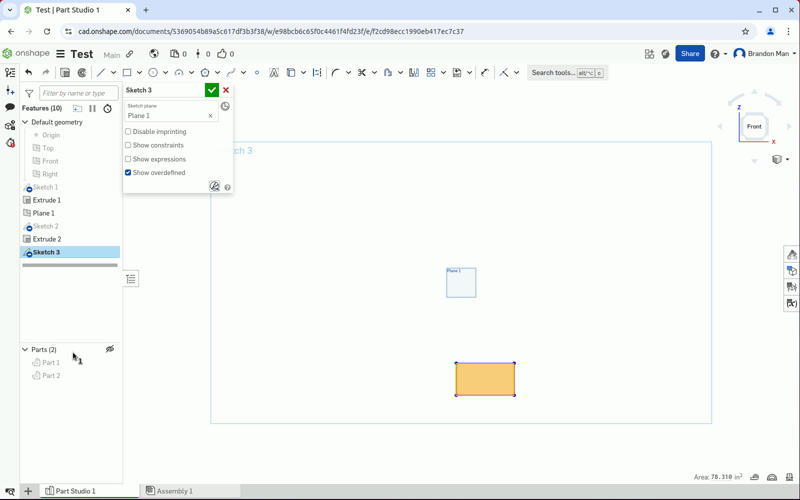
key(shift+y)
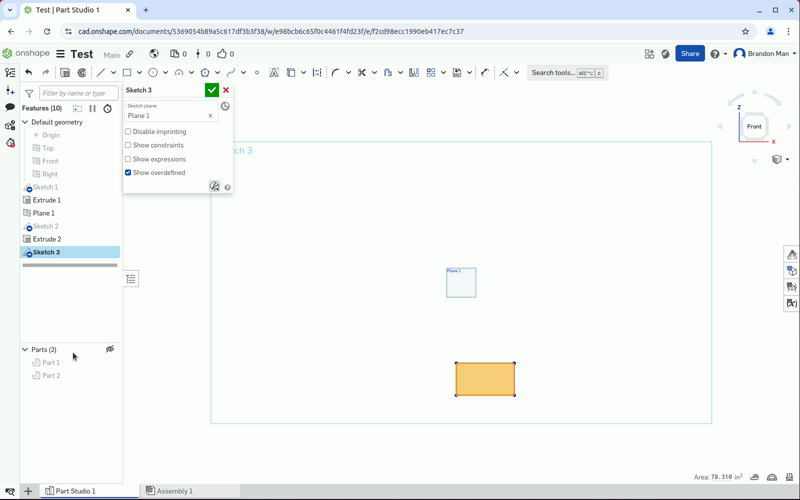
key(shift+e)
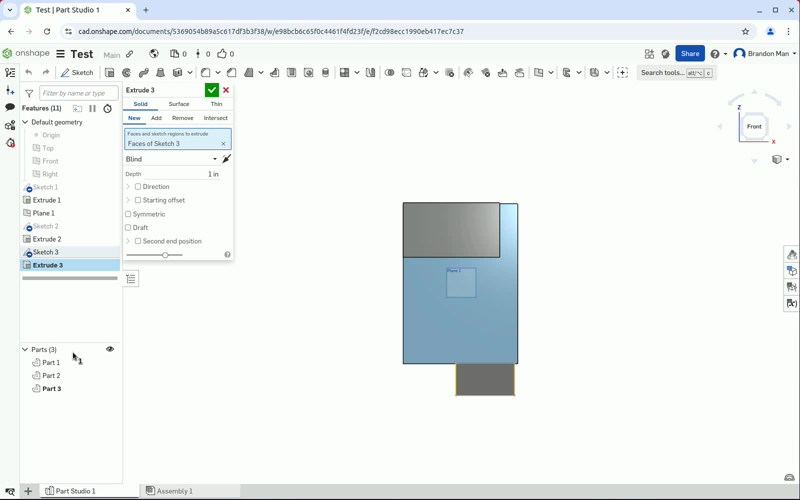
mouse_move(143, 106)
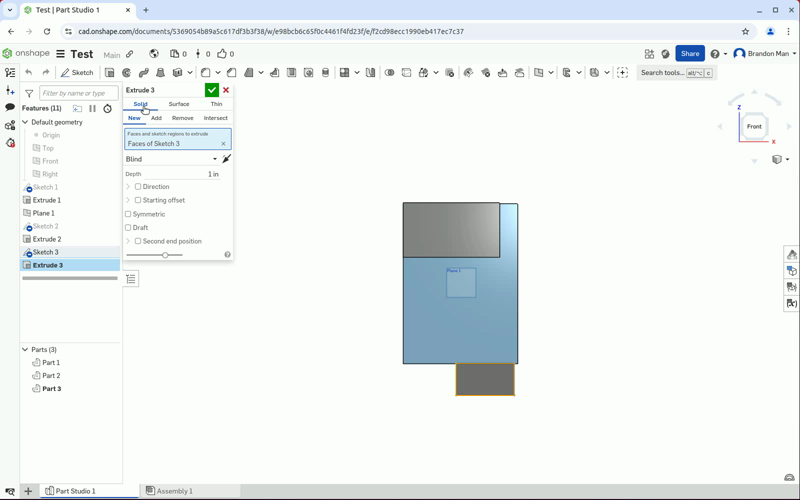
click(143, 106)
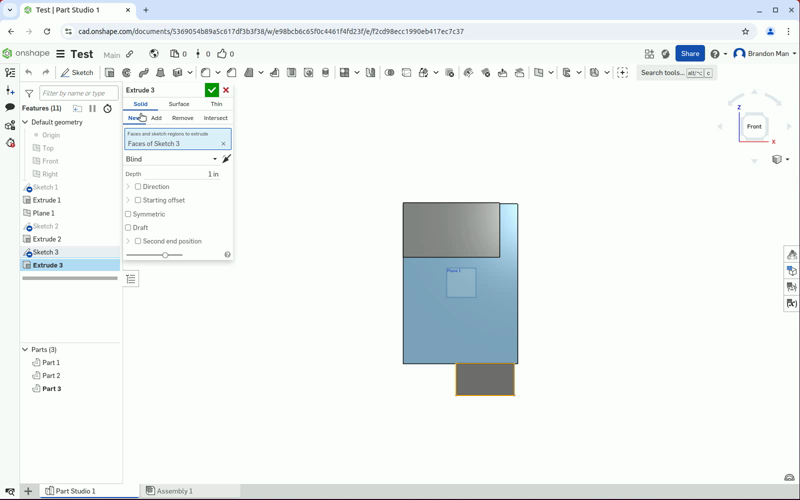
mouse_move(137, 120)
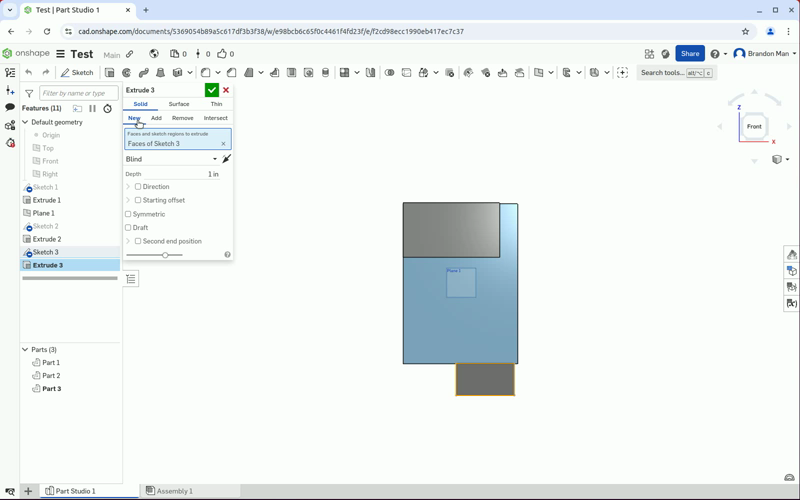
click(137, 120)
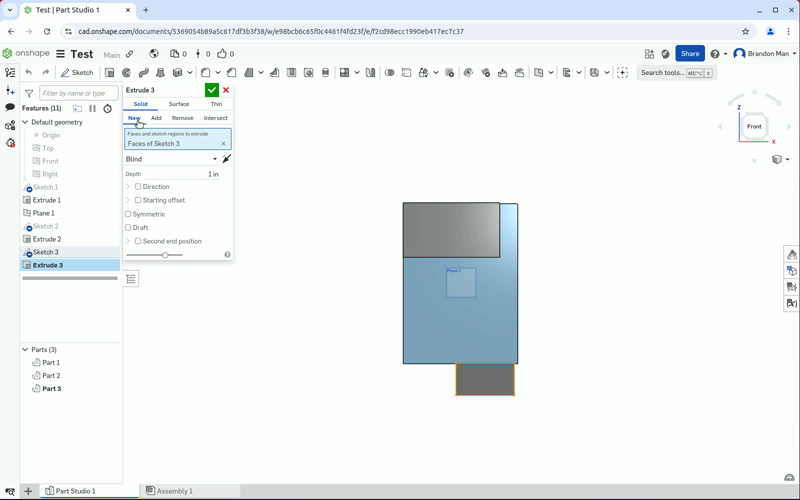
key(tab, 4)
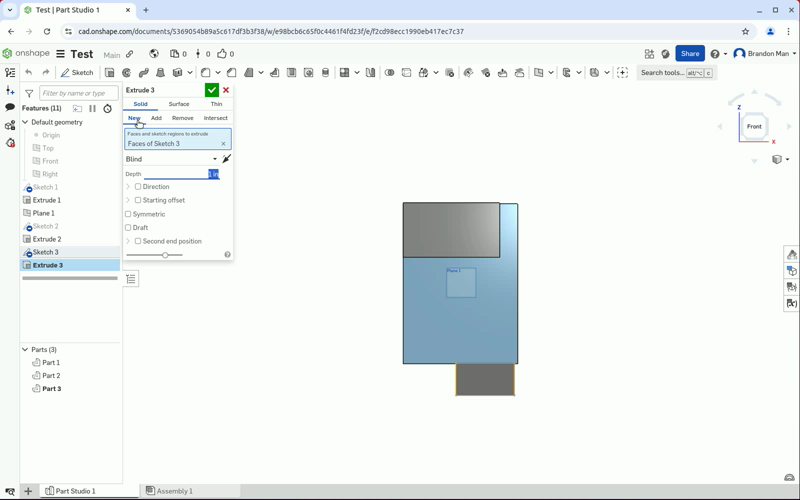
text(4.333)
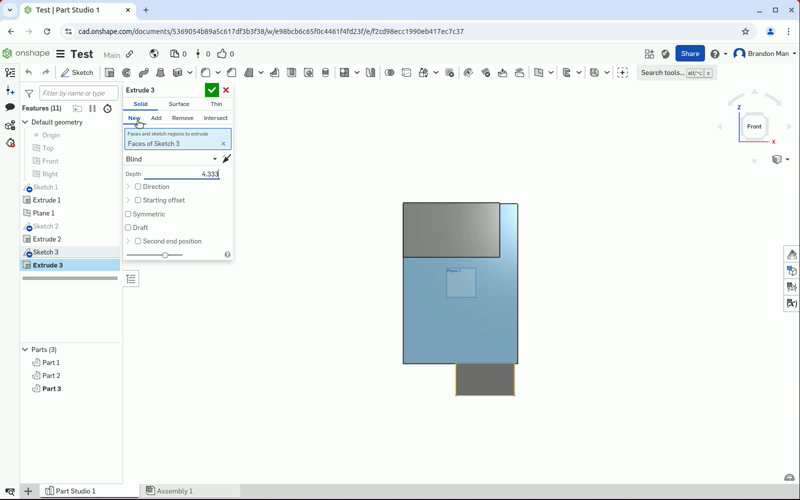
key(enter)
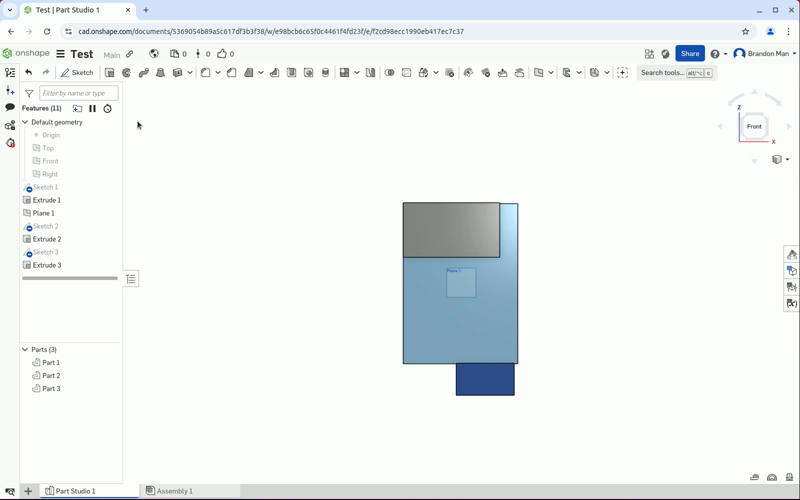
key(shift+h)
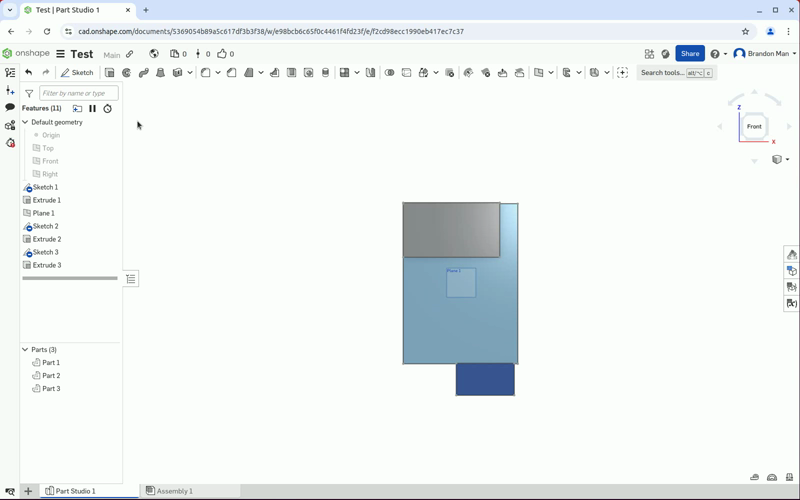
key(shift+h)
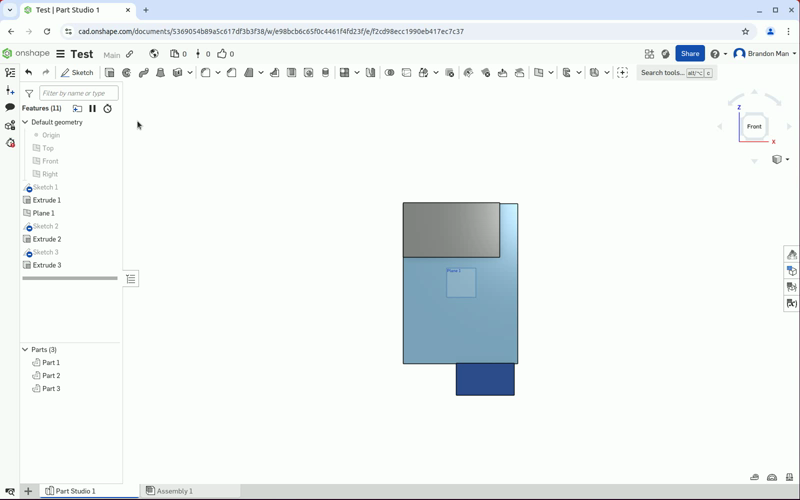
mouse_move(73, 189)
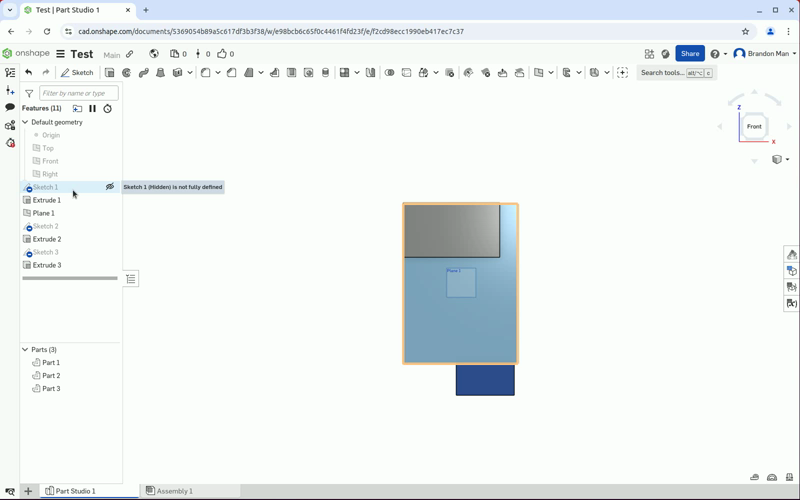
click(73, 189)
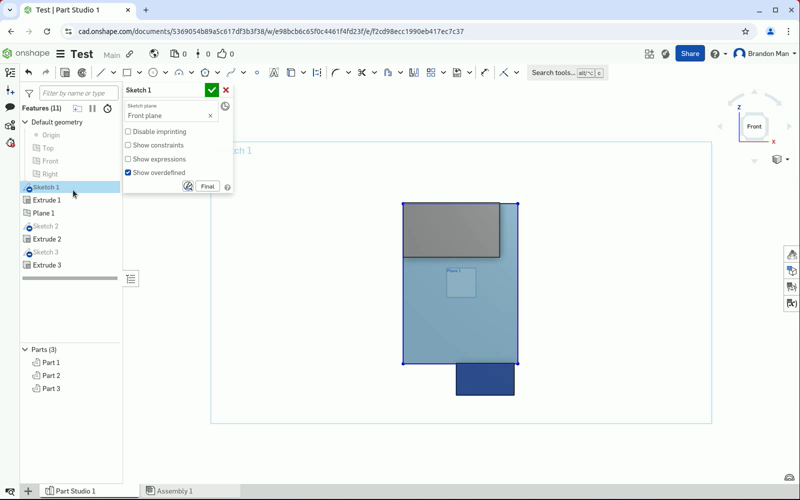
mouse_move(229, 92)
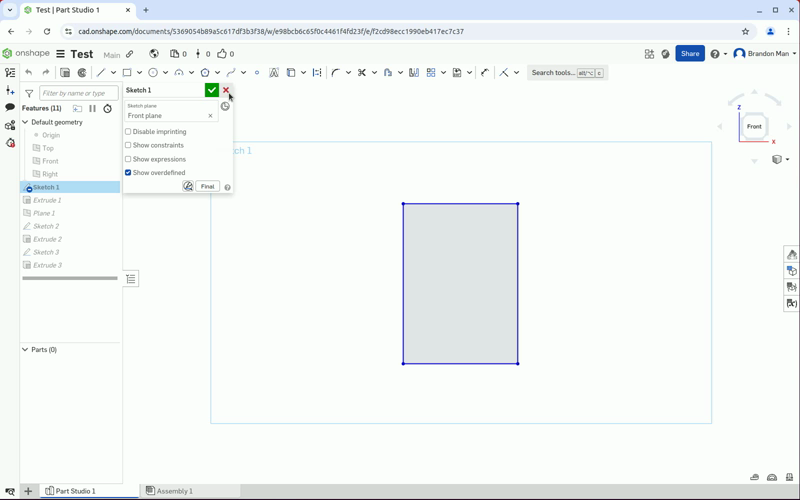
click(229, 92)
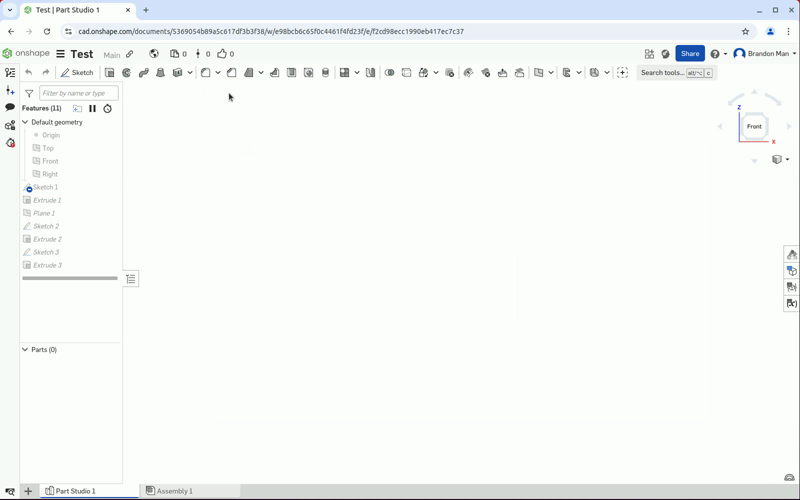
key(shift+s)
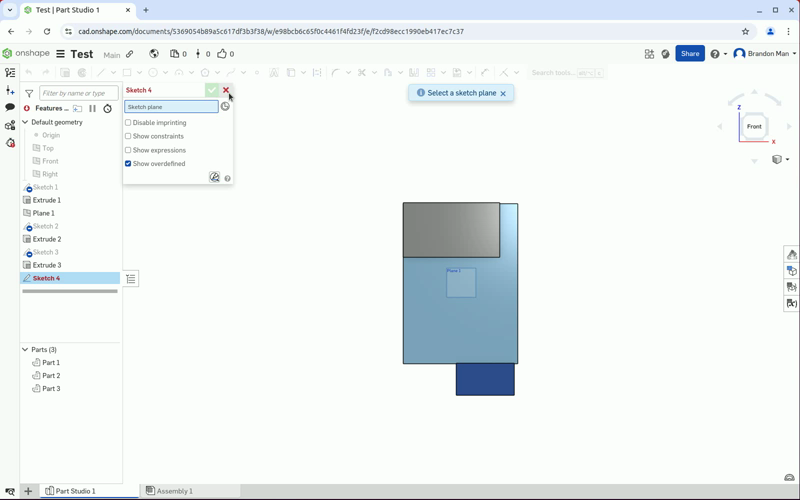
mouse_move(73, 215)
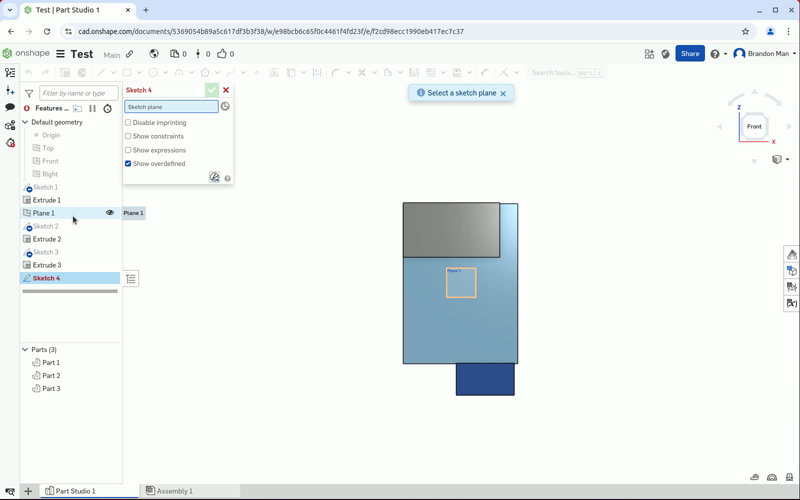
click(73, 215)
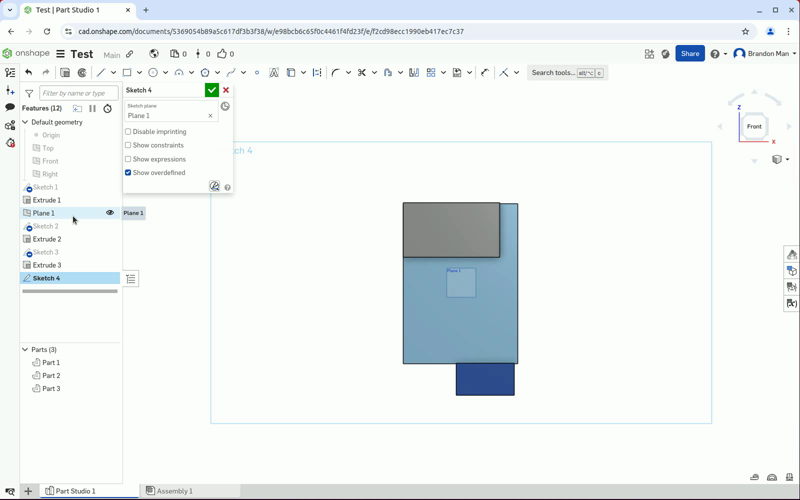
mouse_move(73, 352)
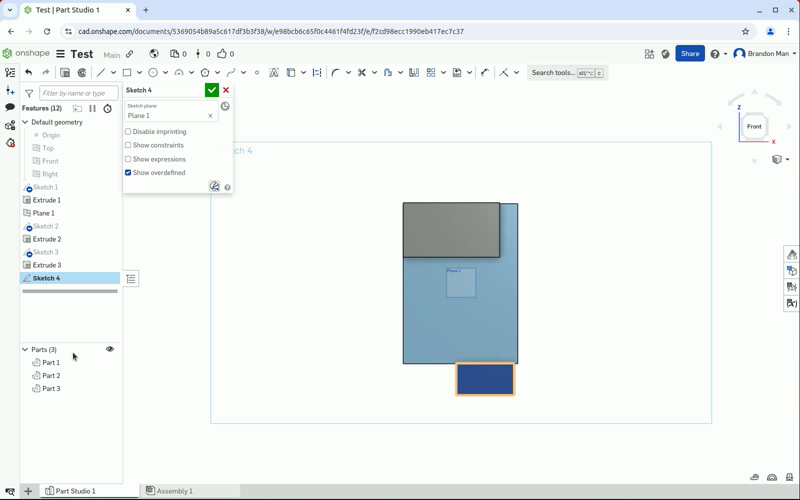
key(y)
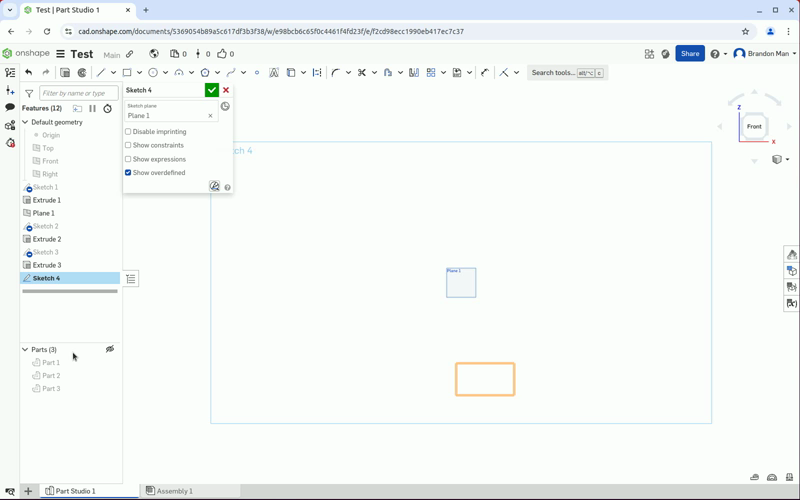
key(l)
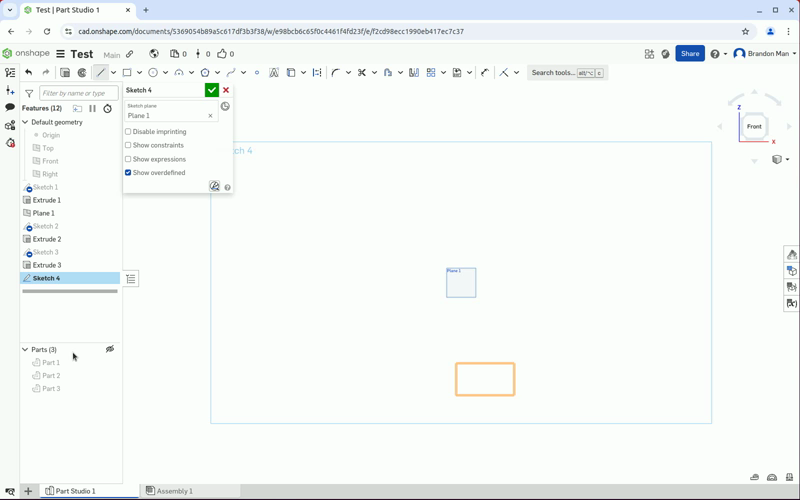
key_down(shift)
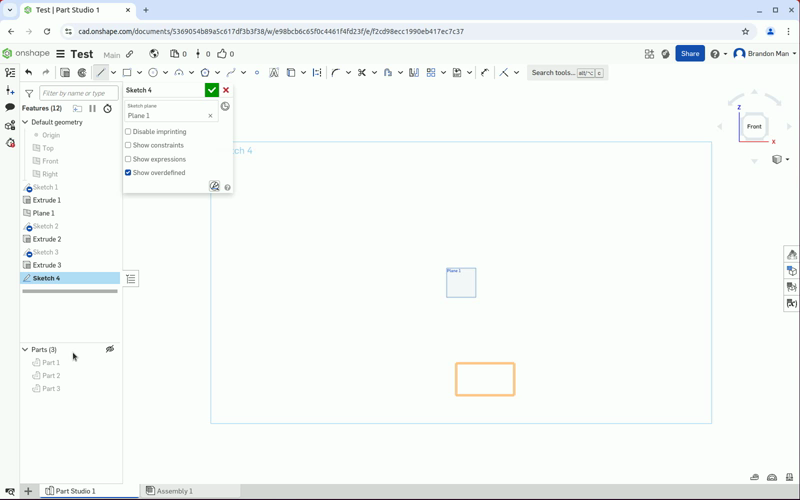
mouse_move(456, 363)
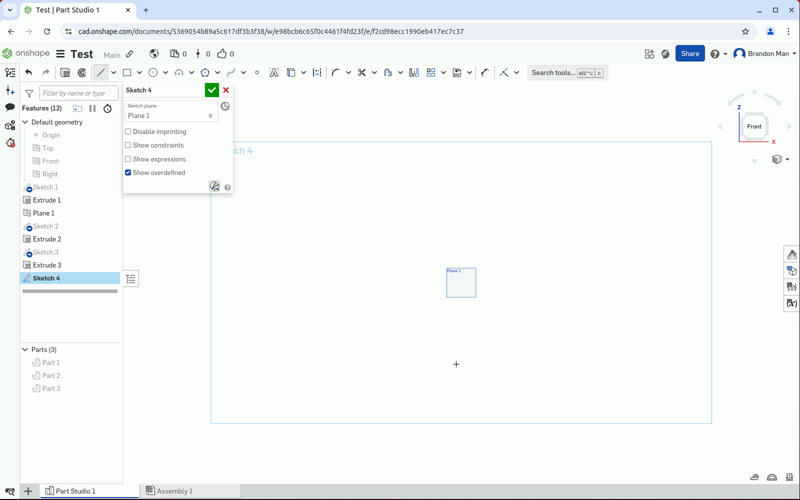
click(456, 363)
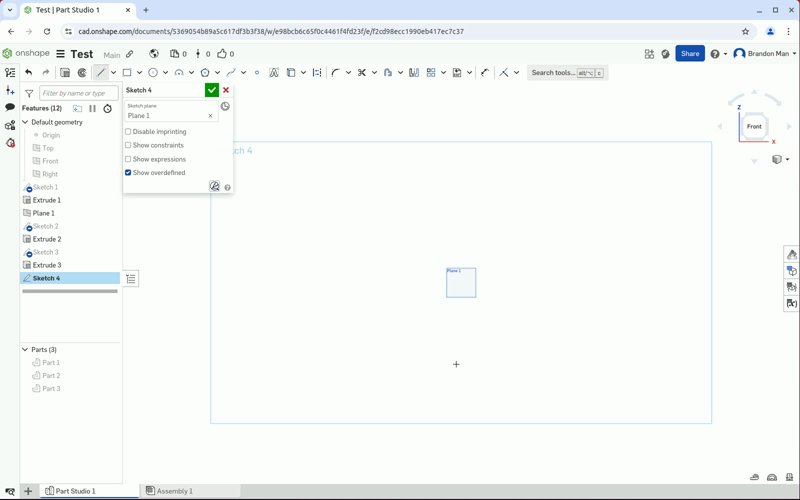
key_up(shift)
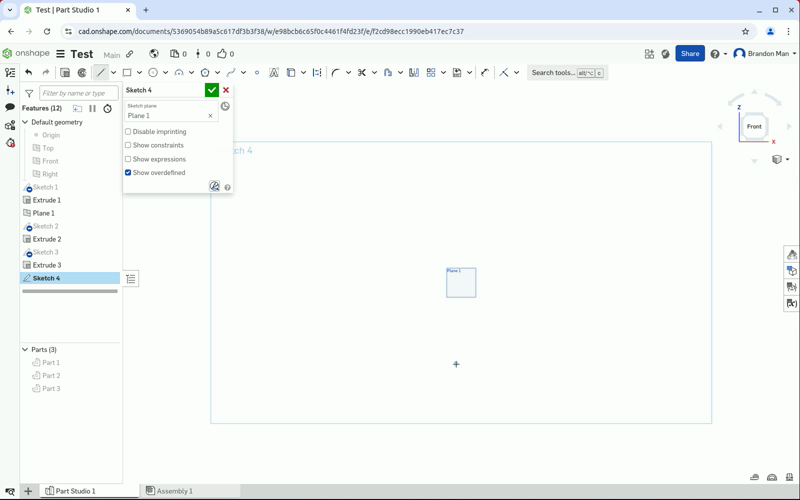
key_down(shift)
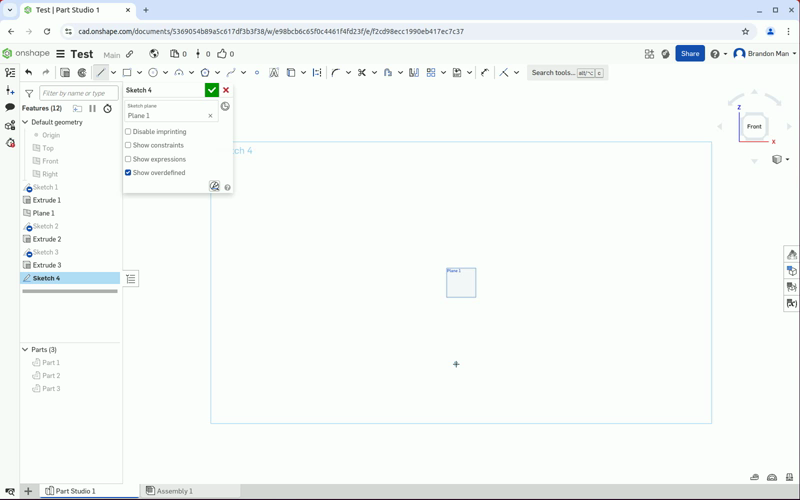
mouse_move(486, 363)
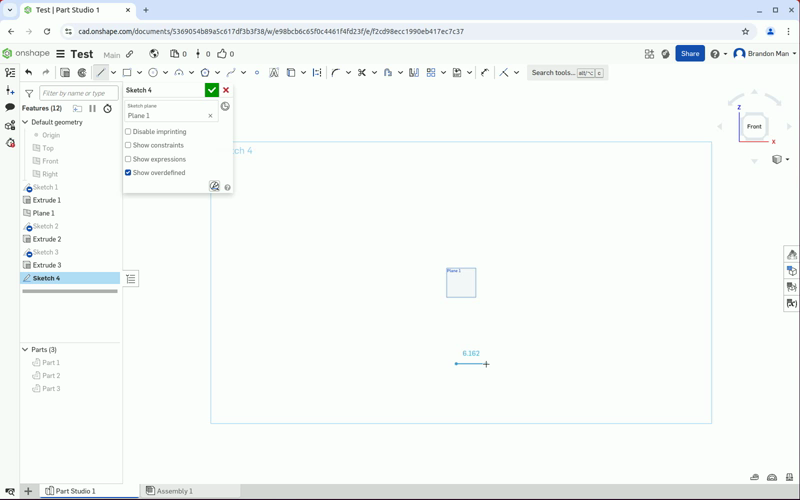
mouse_move(514, 363)
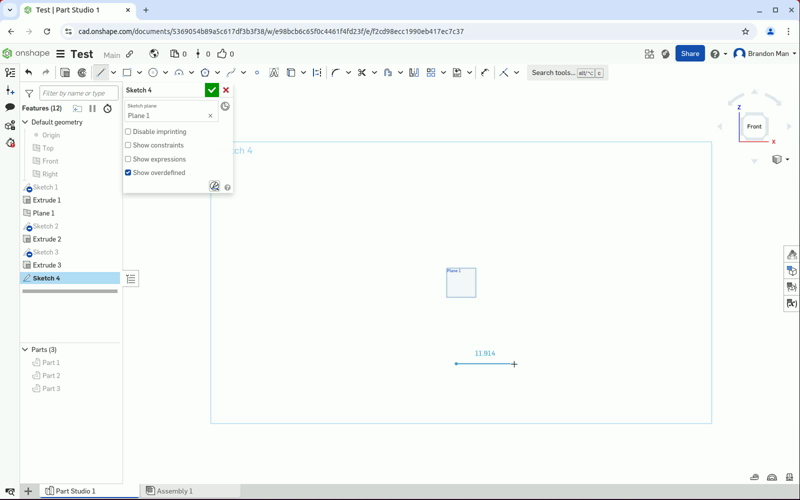
click(514, 363)
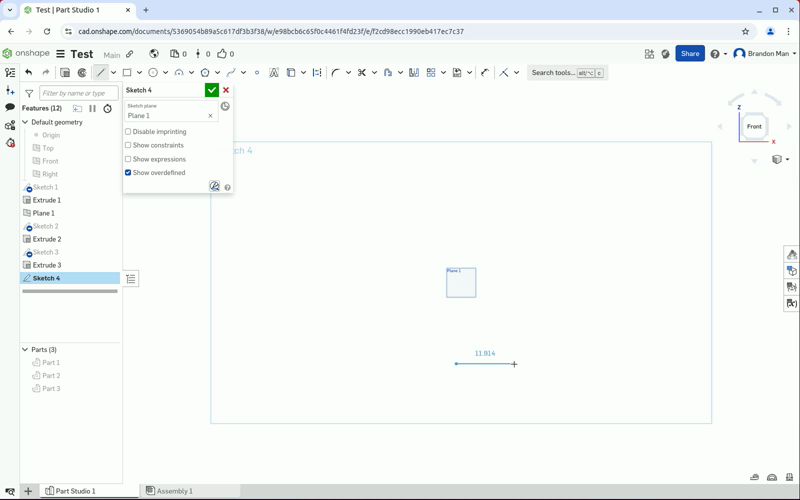
key_up(shift)
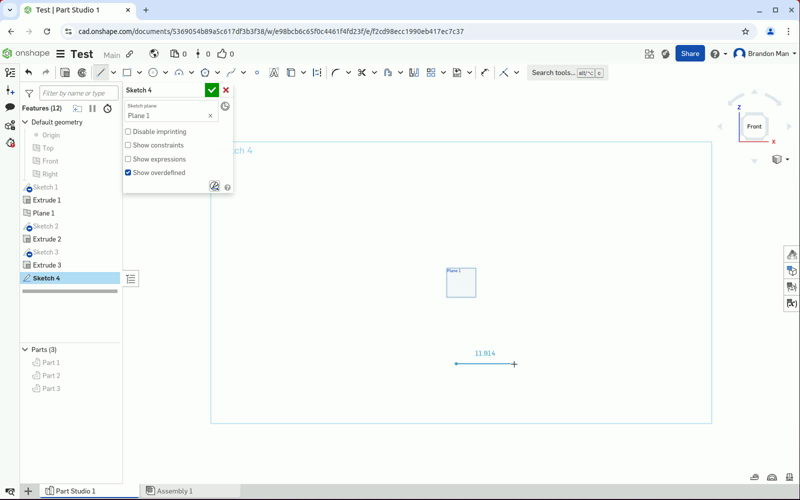
key_down(shift)
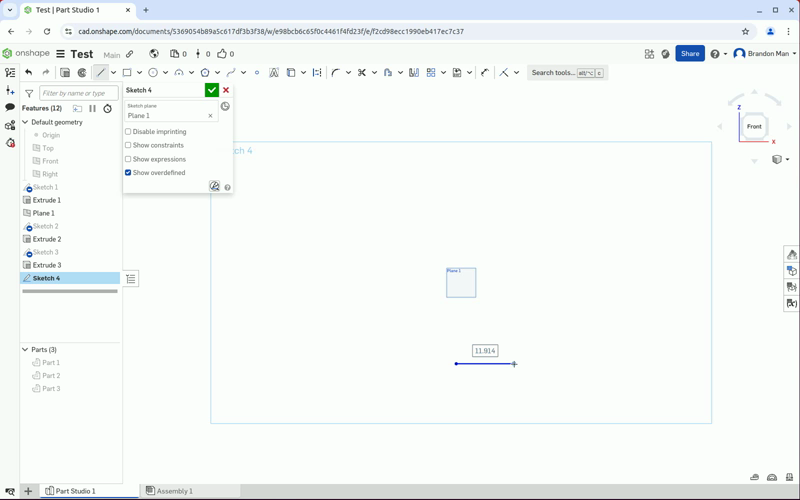
mouse_move(544, 363)
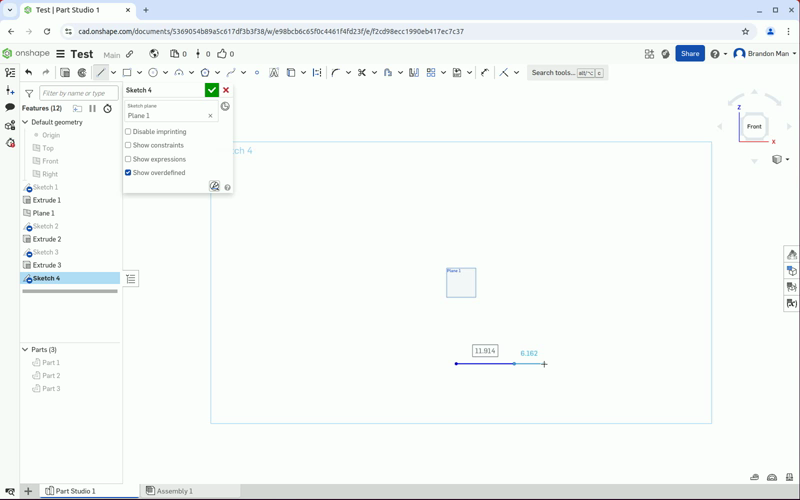
mouse_move(514, 312)
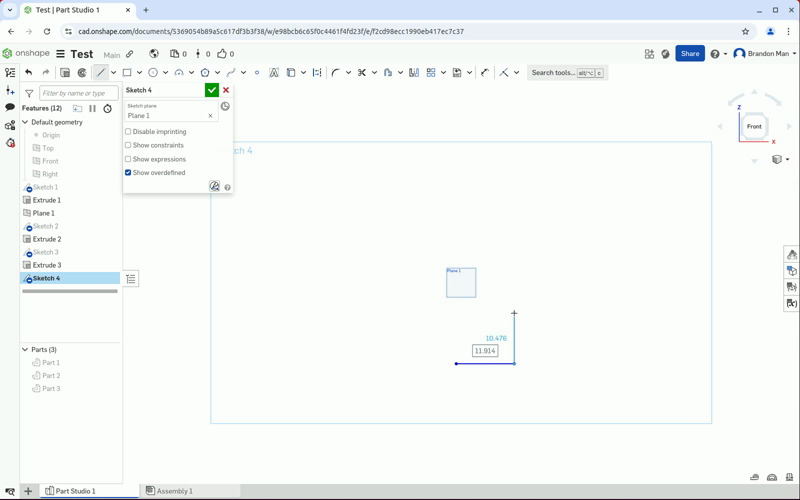
click(514, 312)
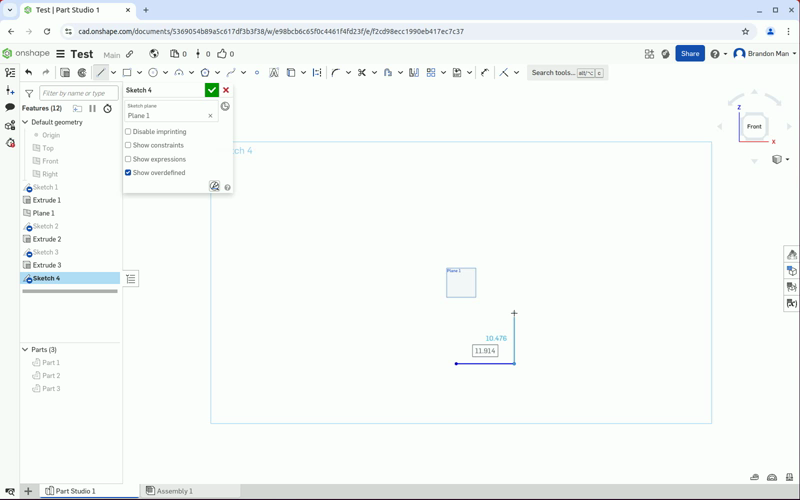
key_up(shift)
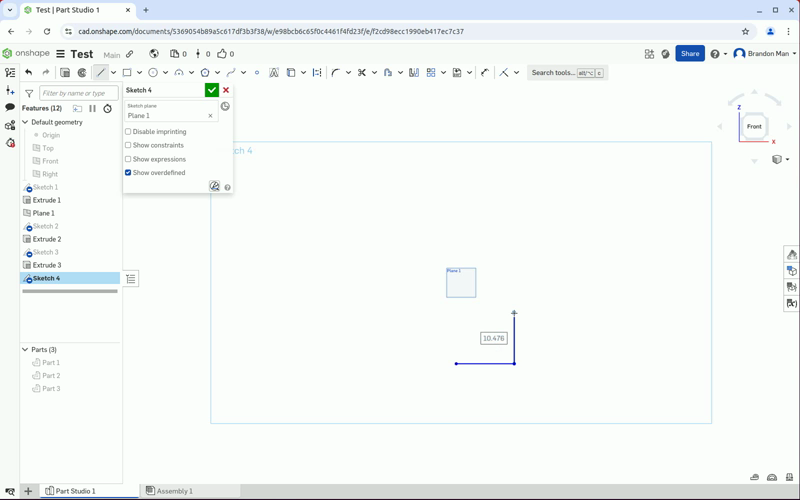
key_down(shift)
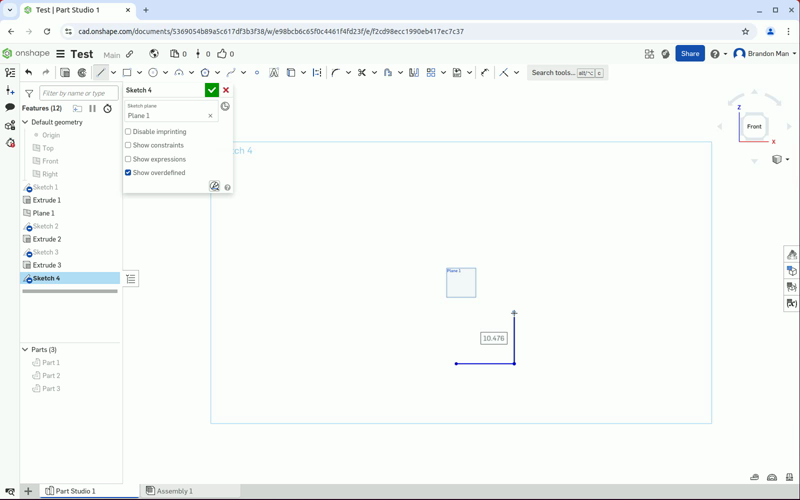
mouse_move(544, 312)
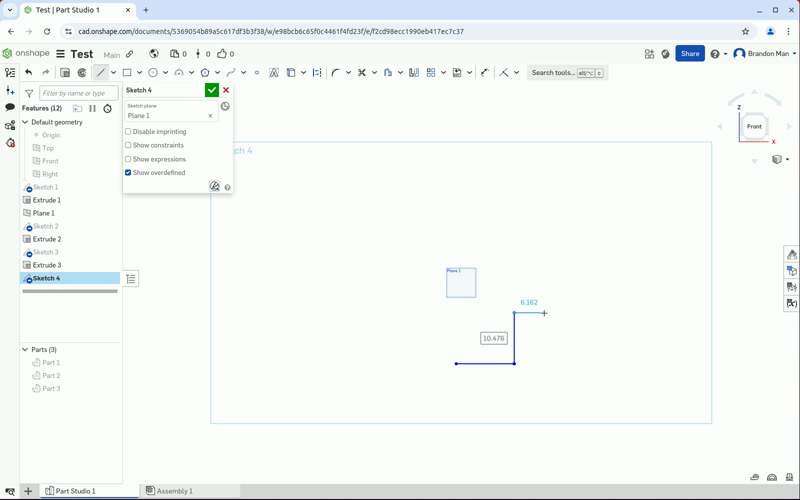
mouse_move(456, 312)
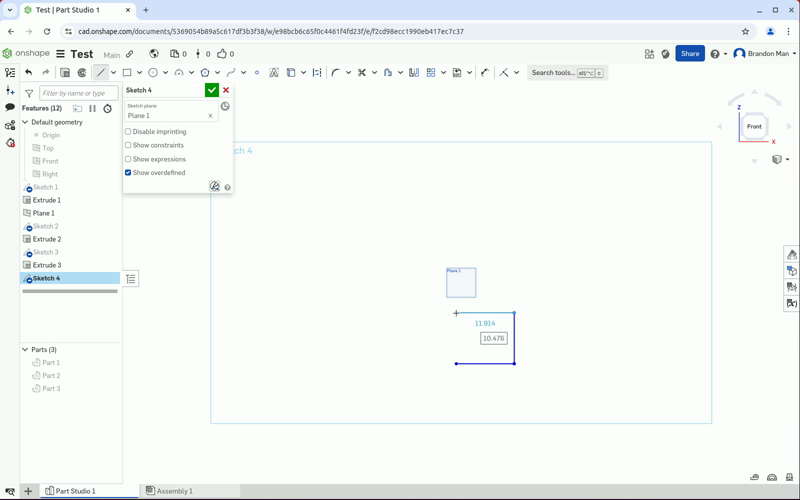
click(456, 312)
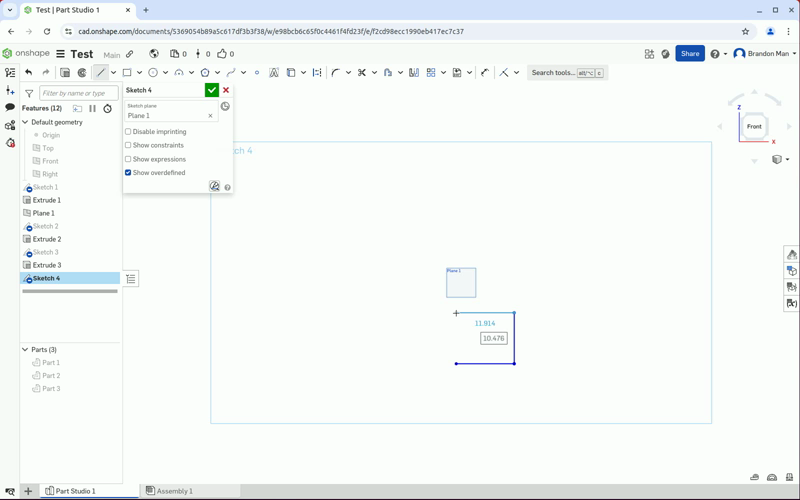
key_up(shift)
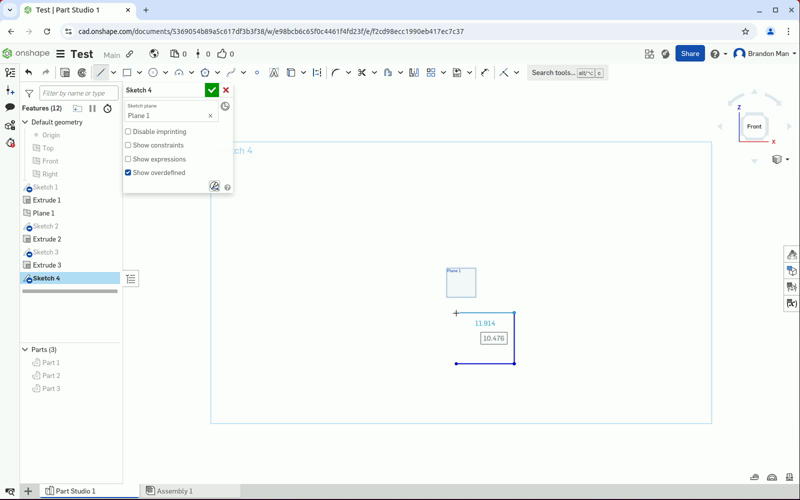
mouse_move(486, 312)
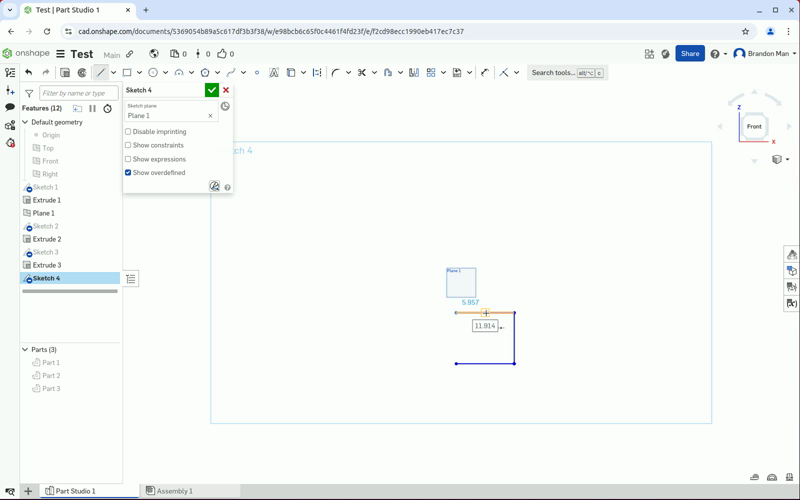
key_down(shift)
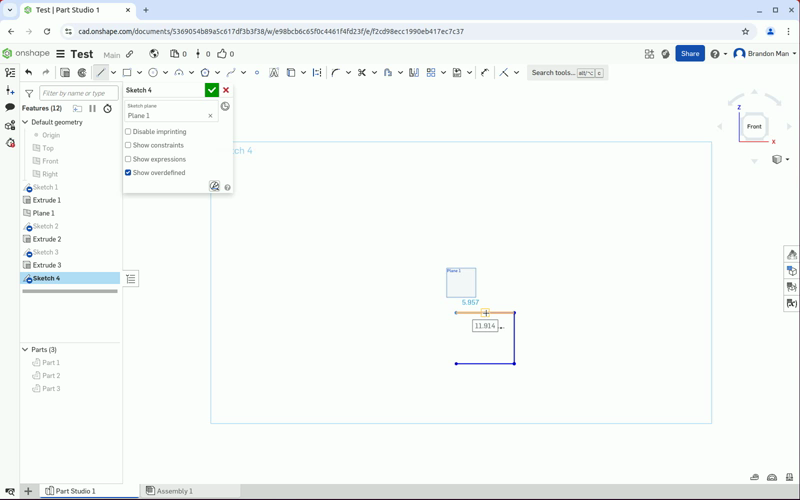
mouse_move(456, 363)
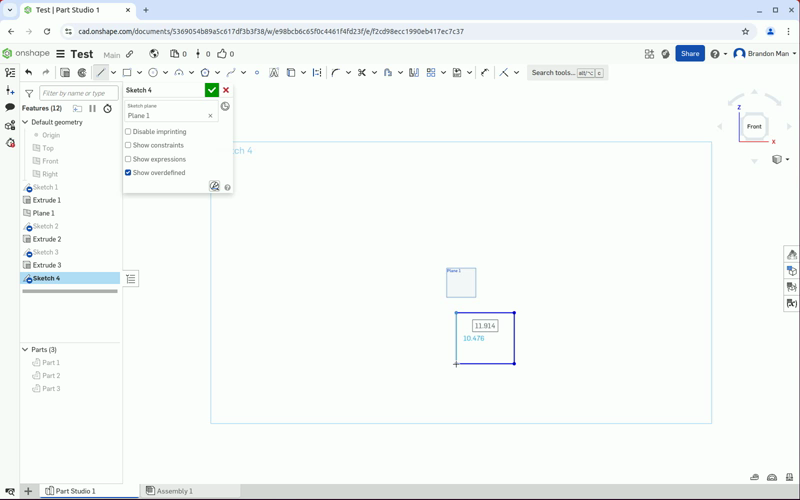
key_up(shift)
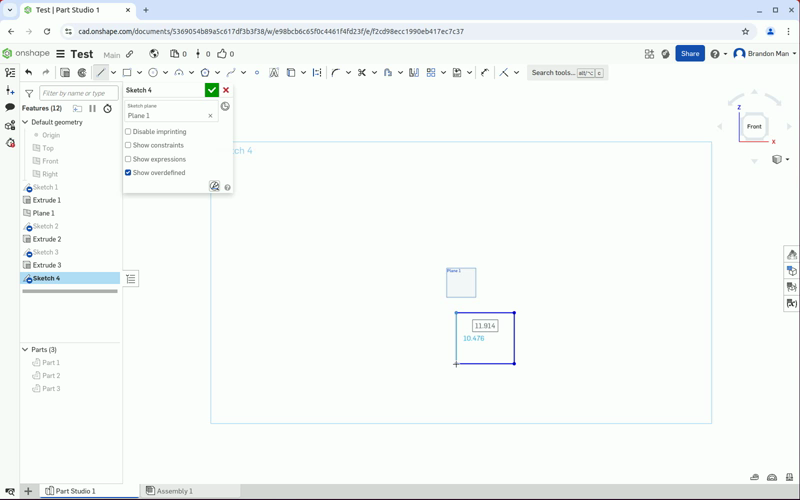
click(456, 363)
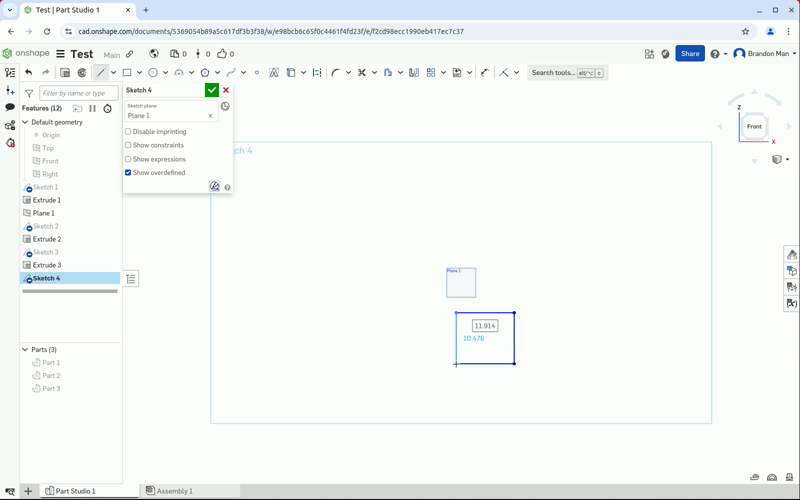
key(esc)
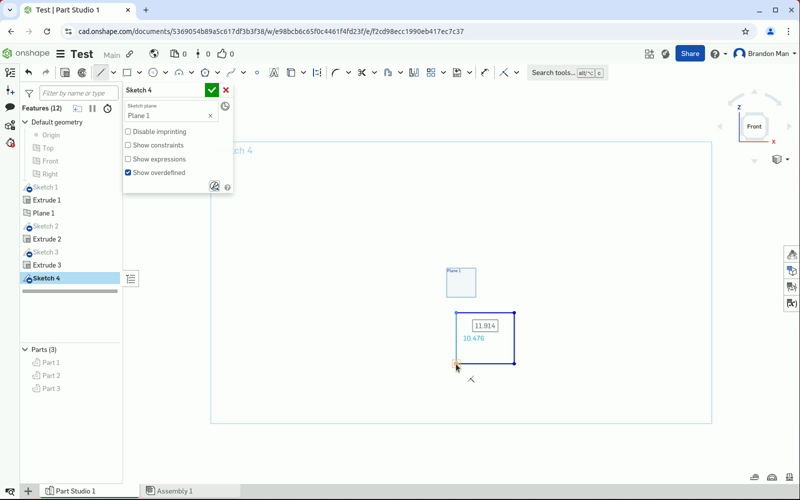
mouse_move(504, 349)
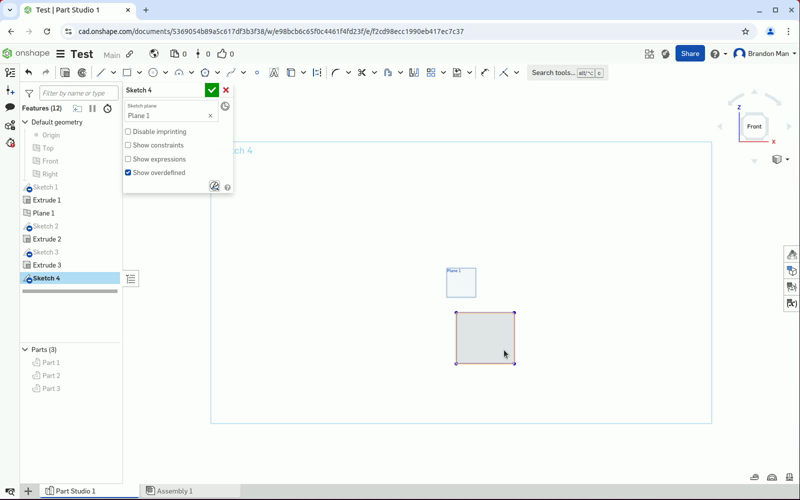
click(504, 349)
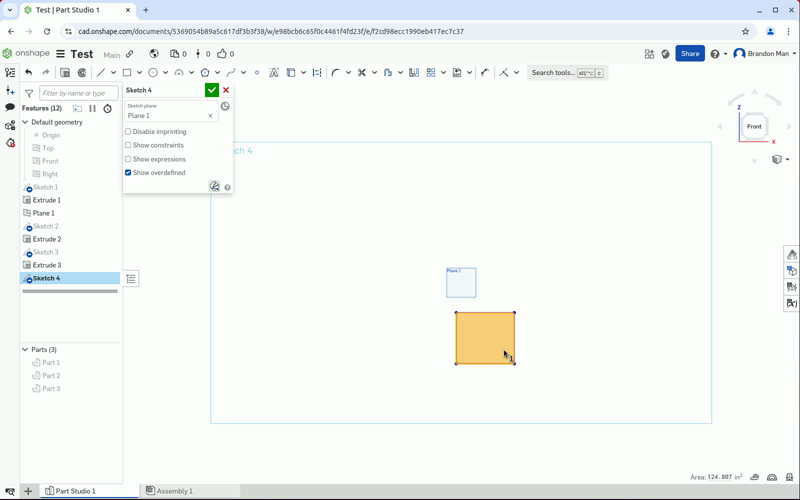
mouse_move(73, 352)
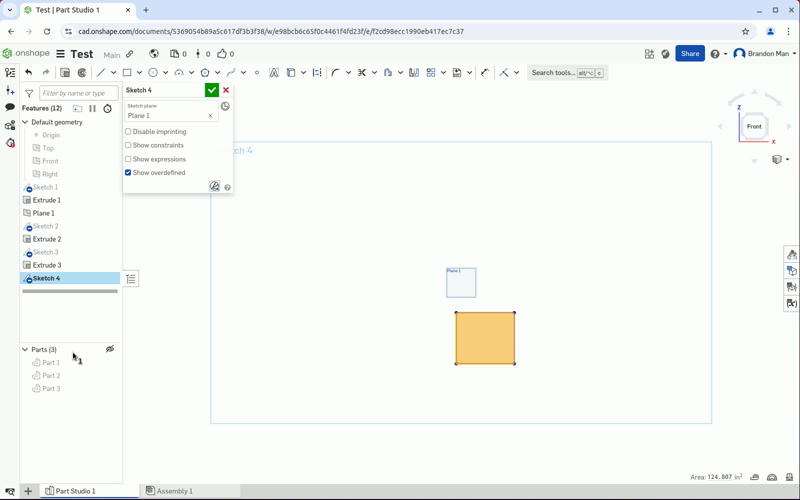
key(shift+y)
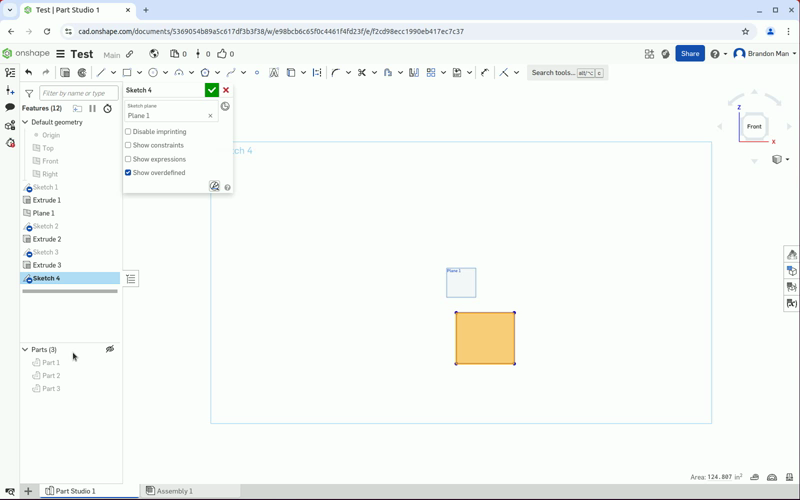
key(shift+e)
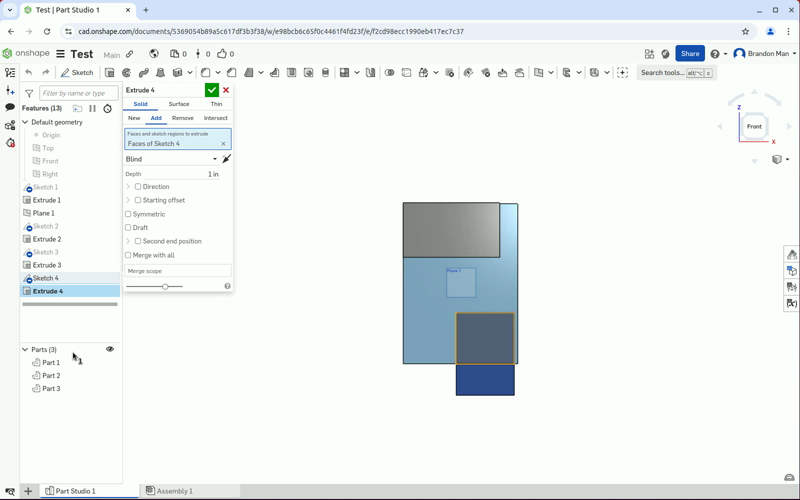
mouse_move(143, 106)
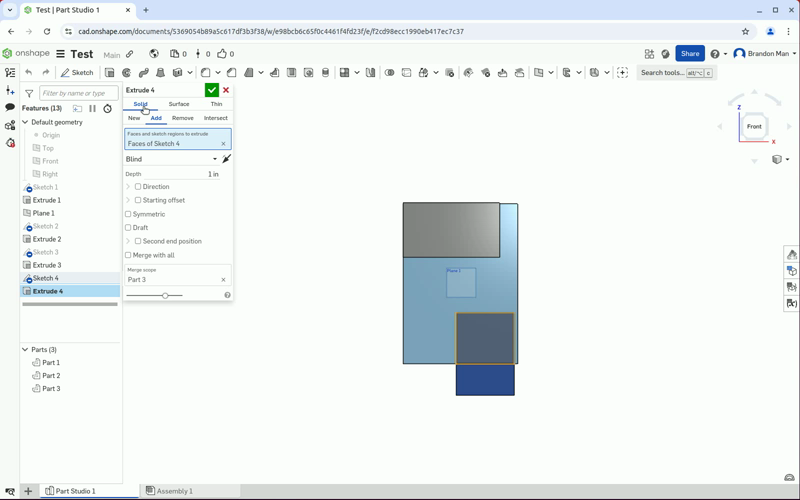
click(143, 106)
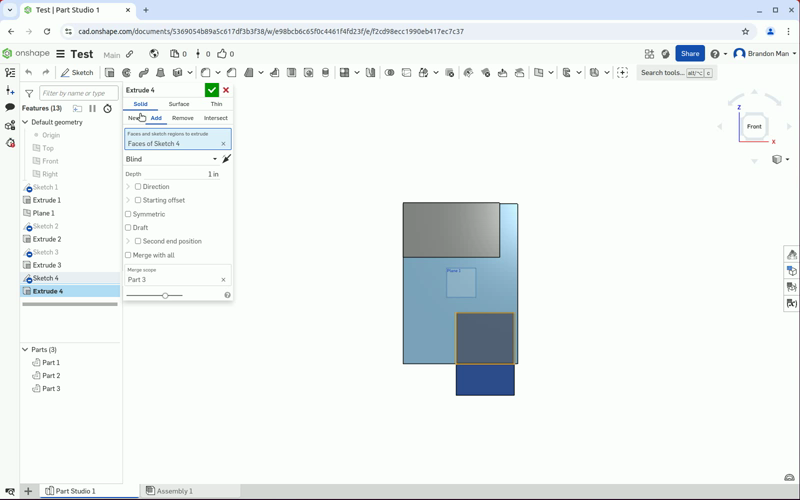
mouse_move(137, 120)
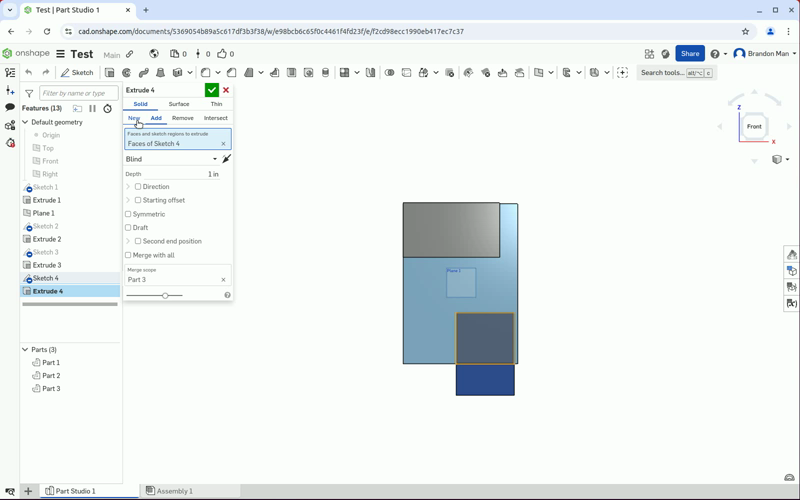
click(137, 120)
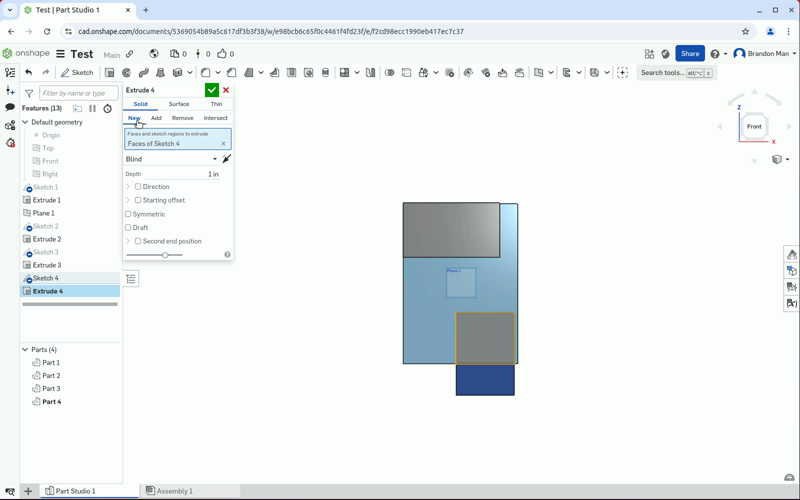
key(tab, 4)
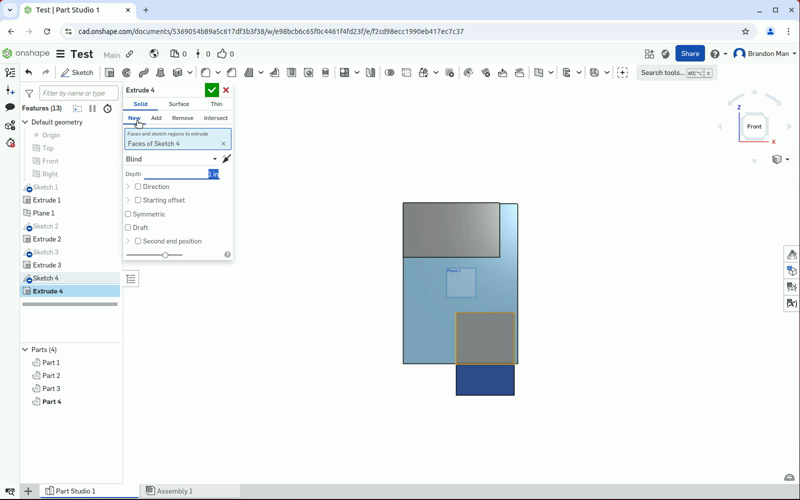
text(4.333)
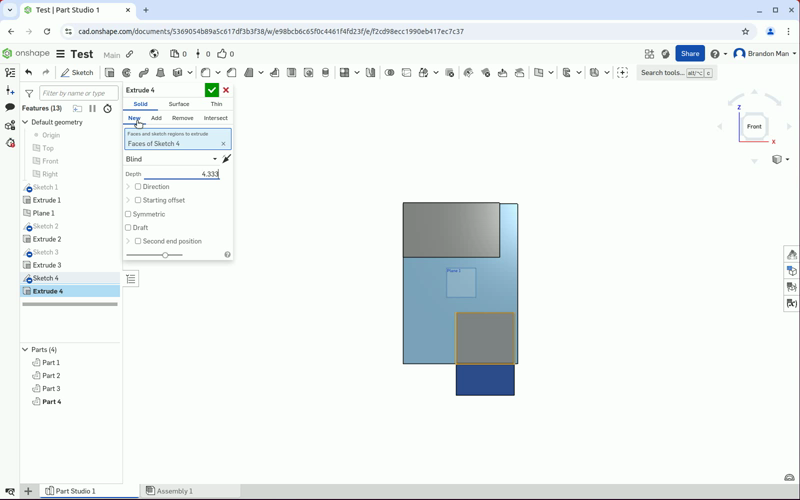
key(enter)
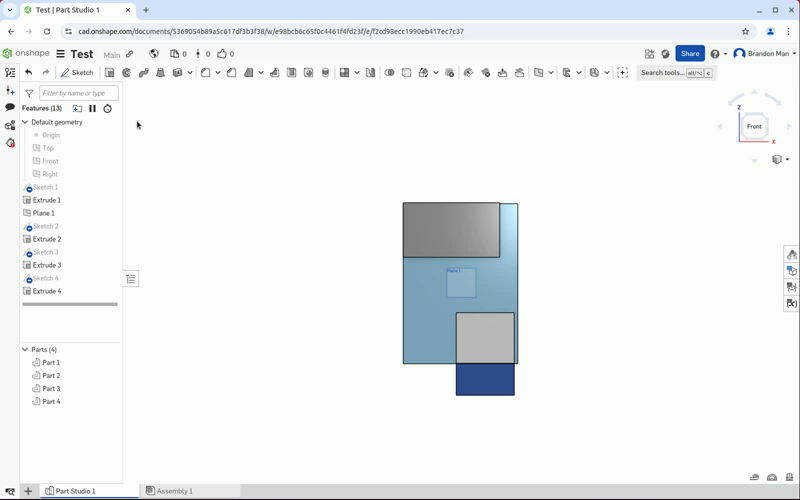
key(shift+h)
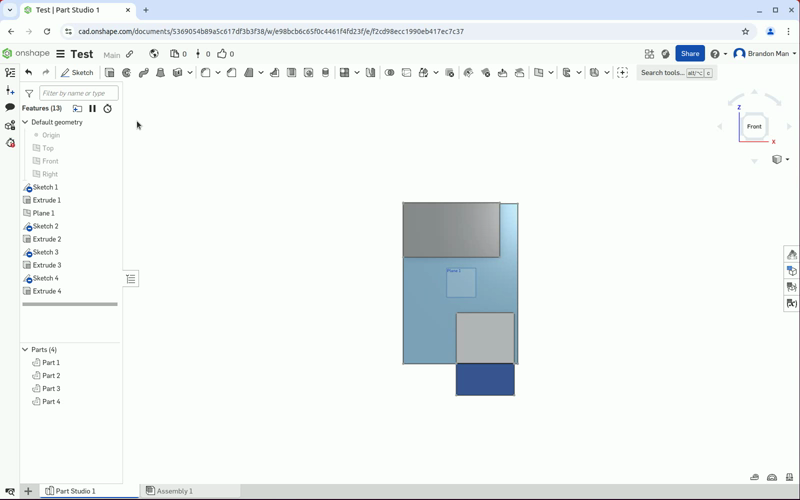
key(shift+h)
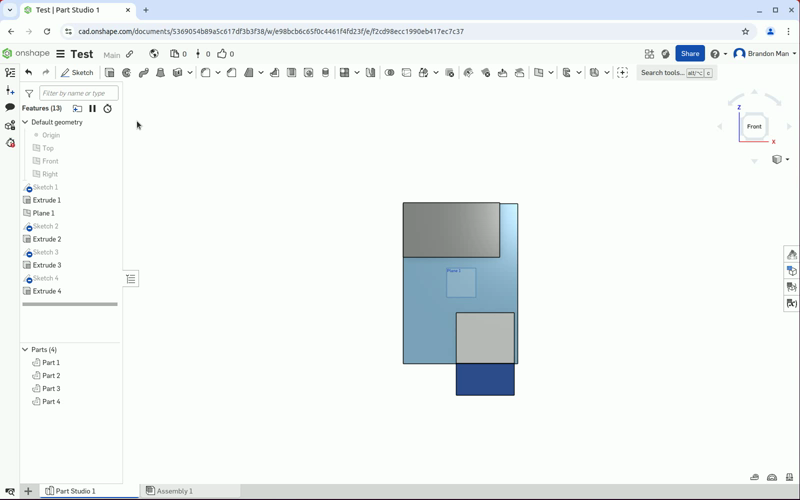
mouse_move(73, 189)
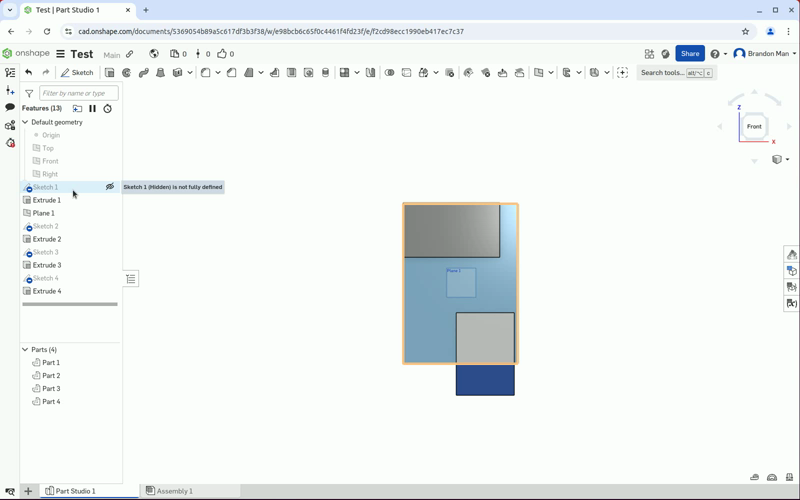
click(73, 189)
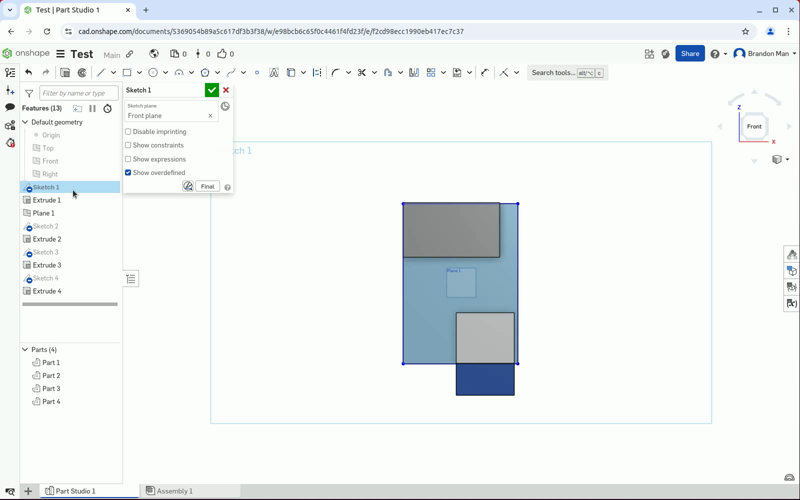
mouse_move(229, 92)
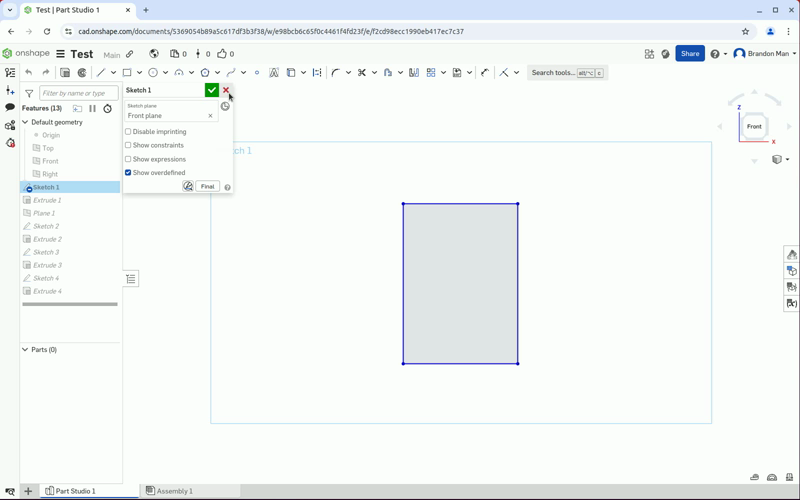
click(229, 92)
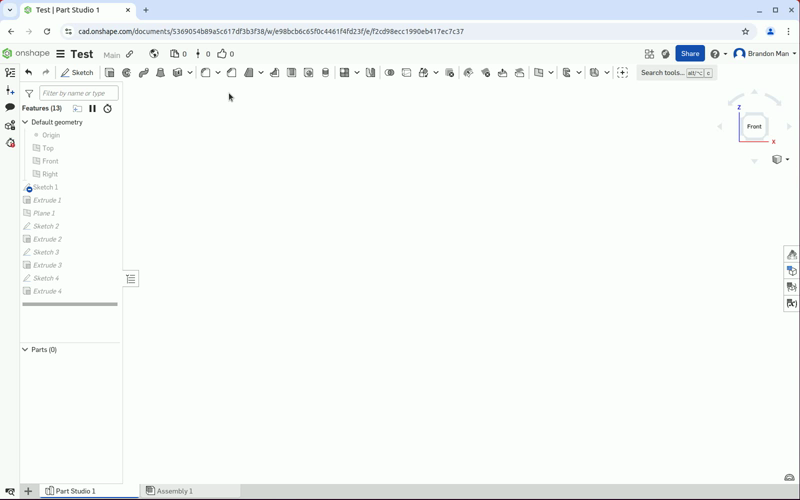
key(shift+s)
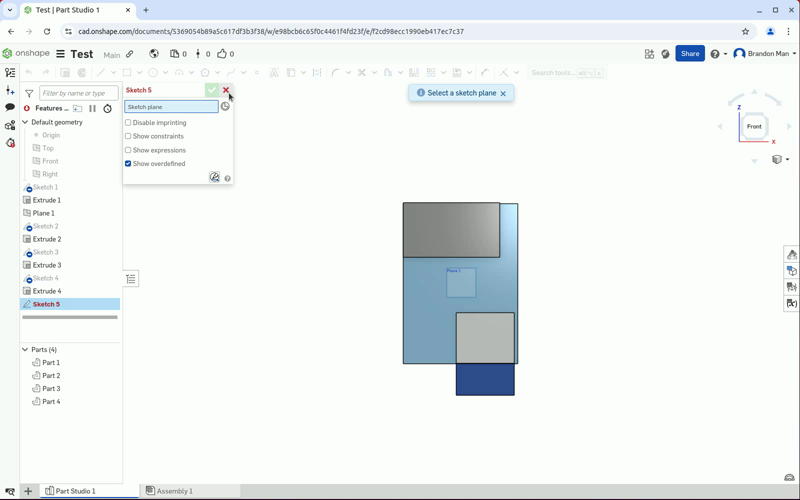
mouse_move(73, 215)
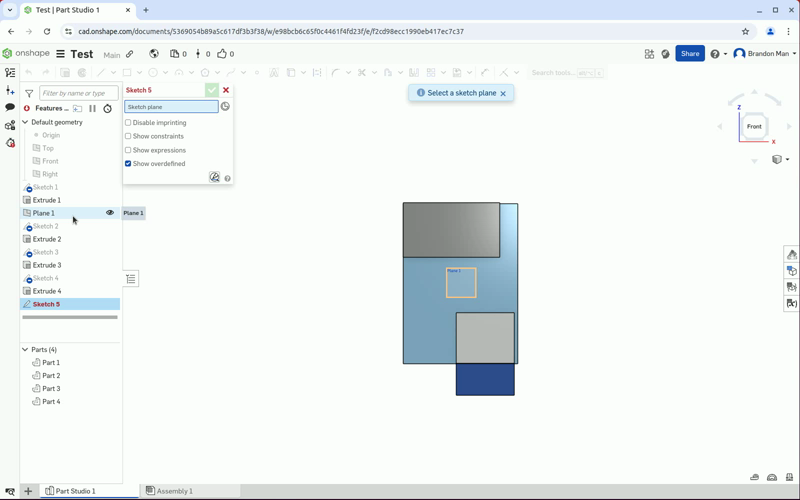
click(73, 215)
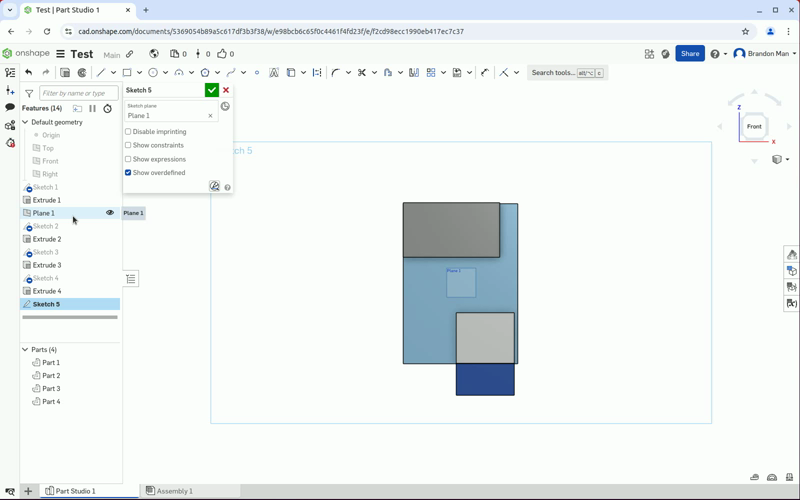
mouse_move(73, 352)
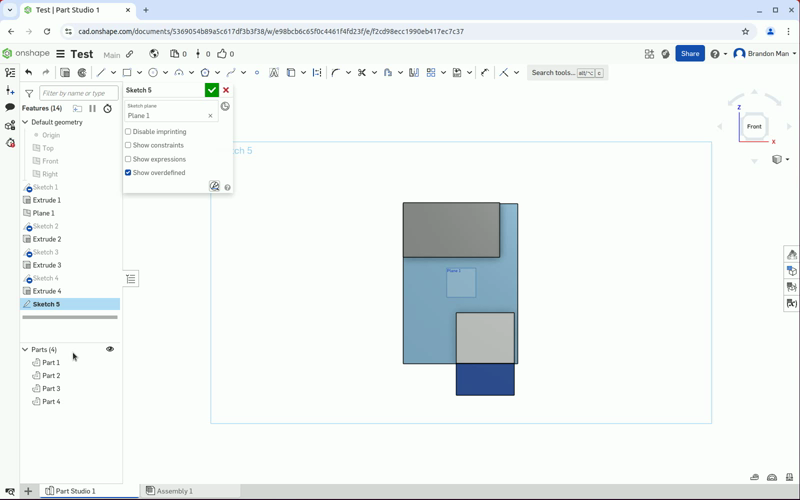
key(y)
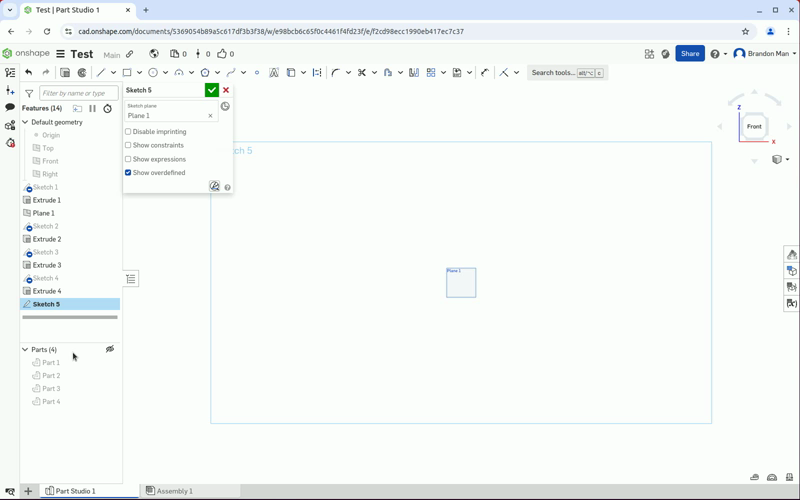
key(l)
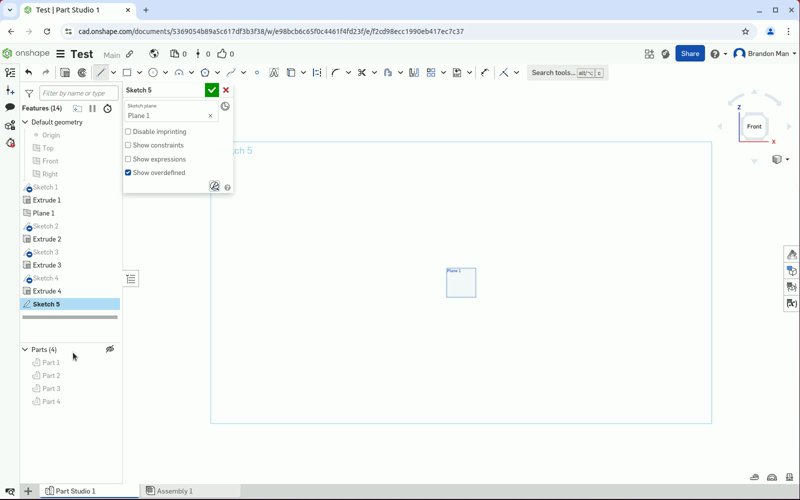
key_down(shift)
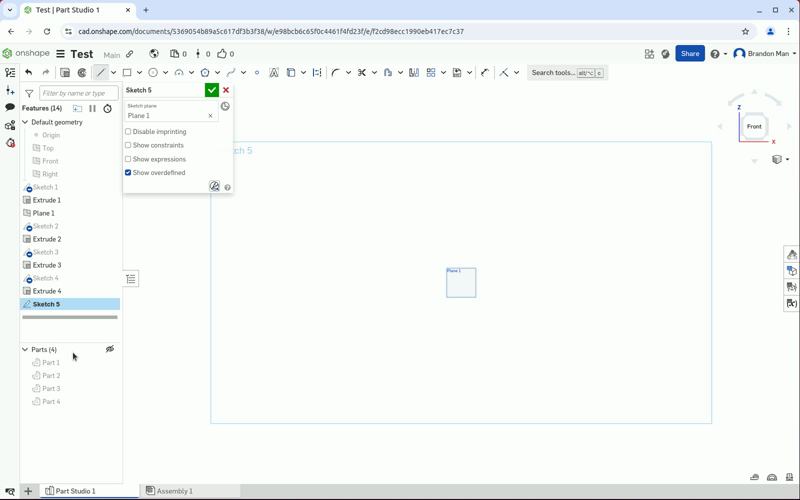
mouse_move(401, 352)
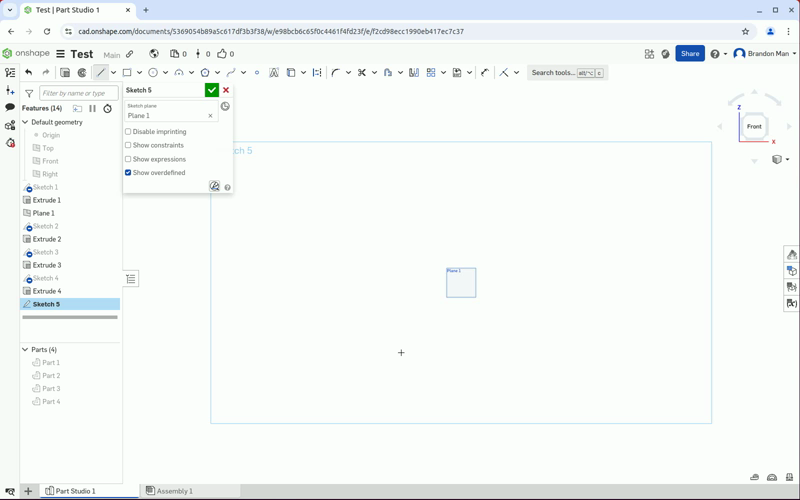
click(401, 352)
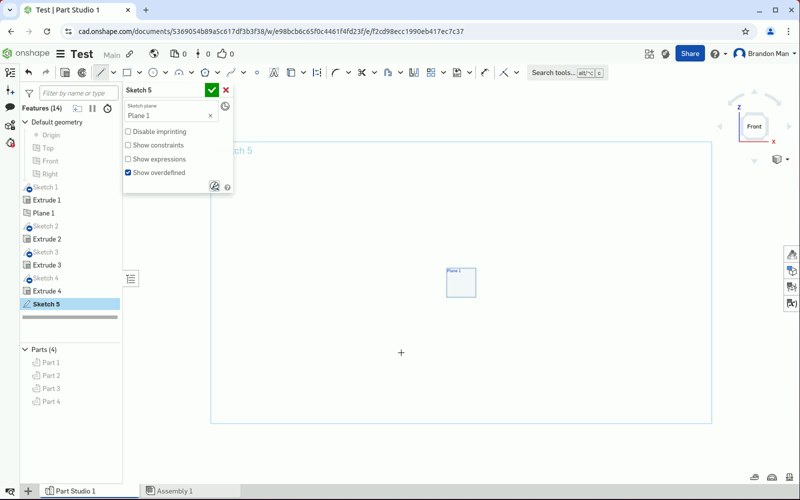
key_up(shift)
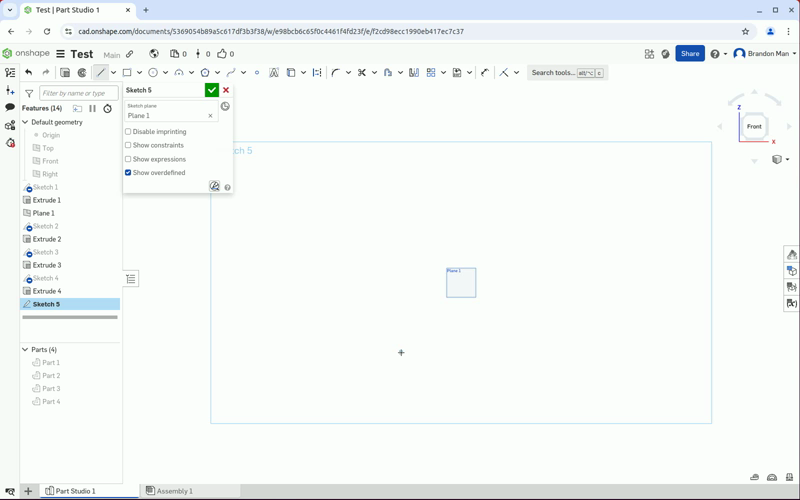
key_down(shift)
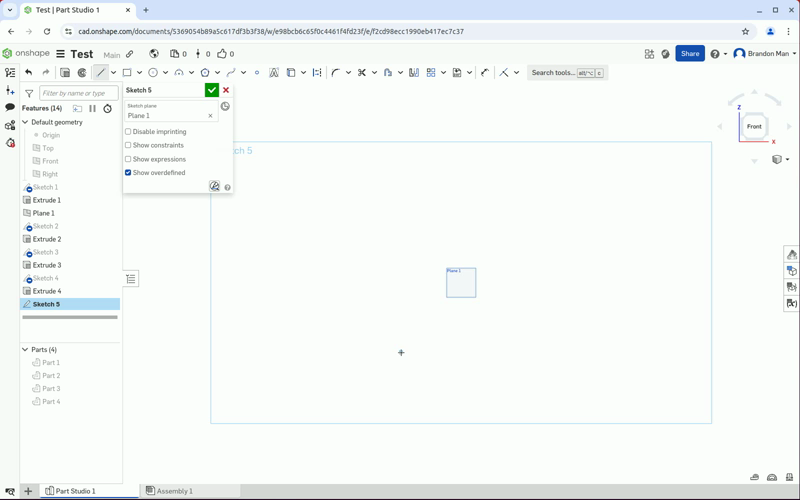
mouse_move(431, 352)
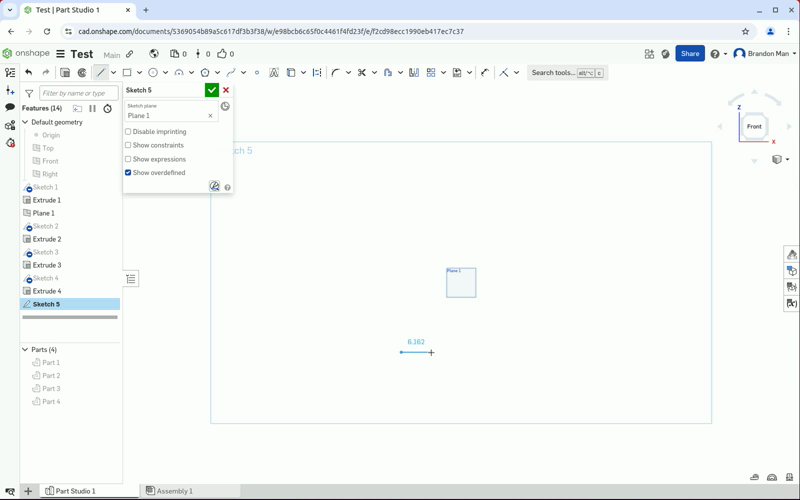
mouse_move(403, 352)
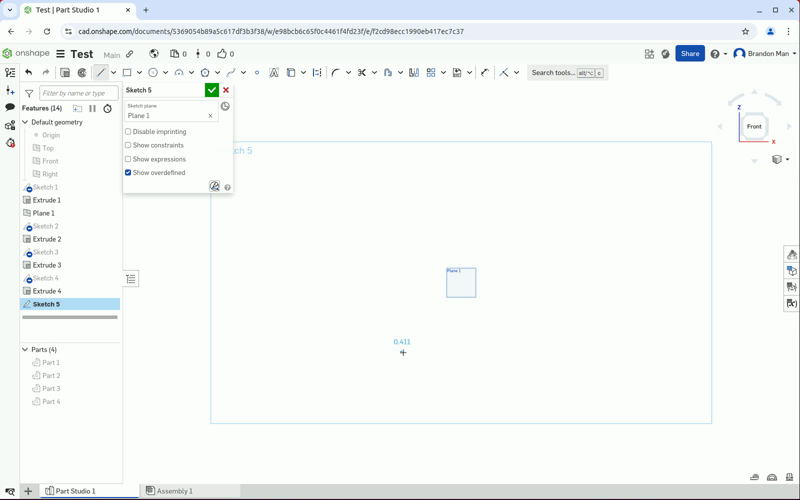
scroll(6)
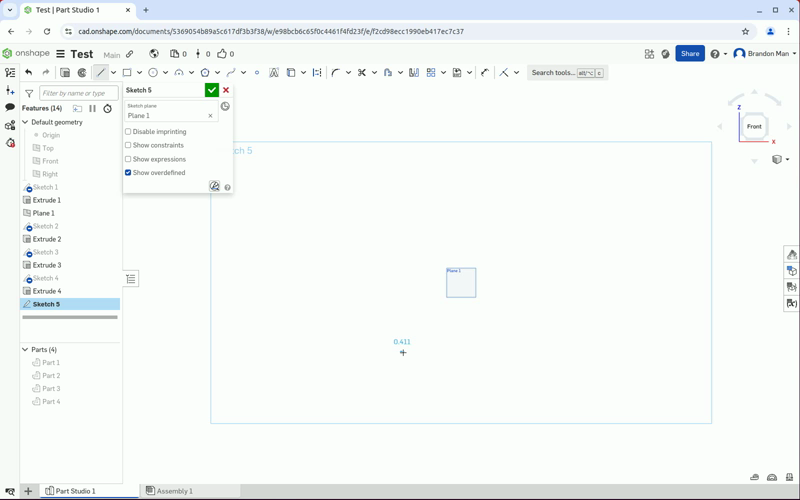
scroll(6)
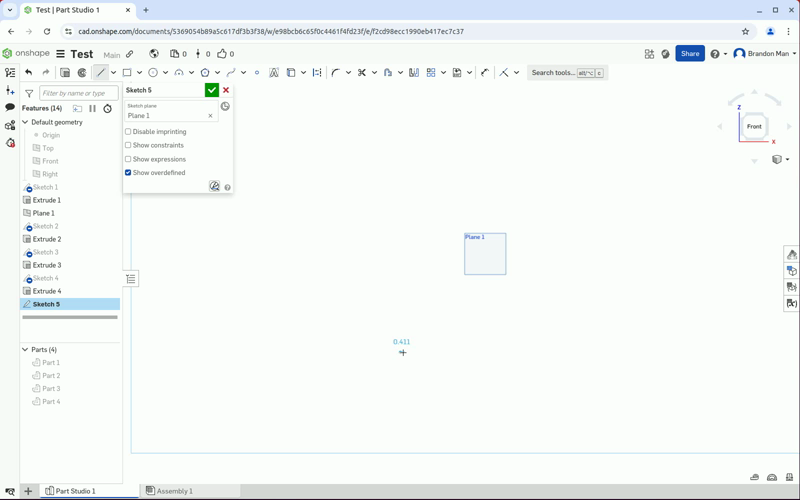
scroll(6)
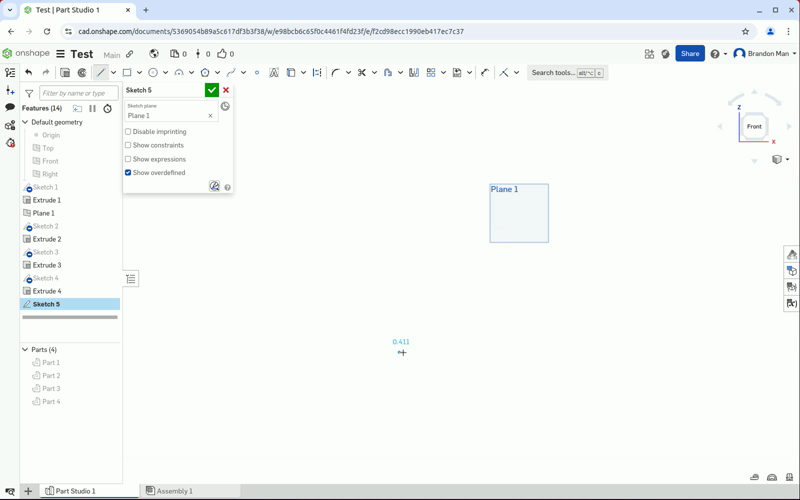
scroll(6)
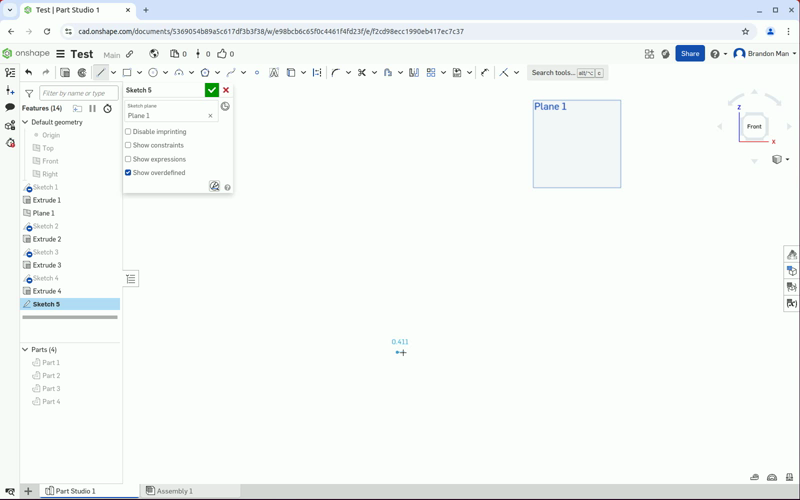
scroll(6)
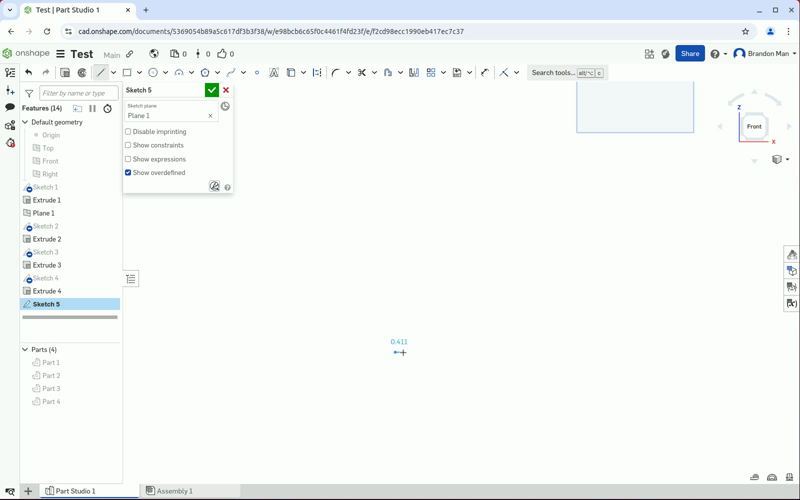
scroll(6)
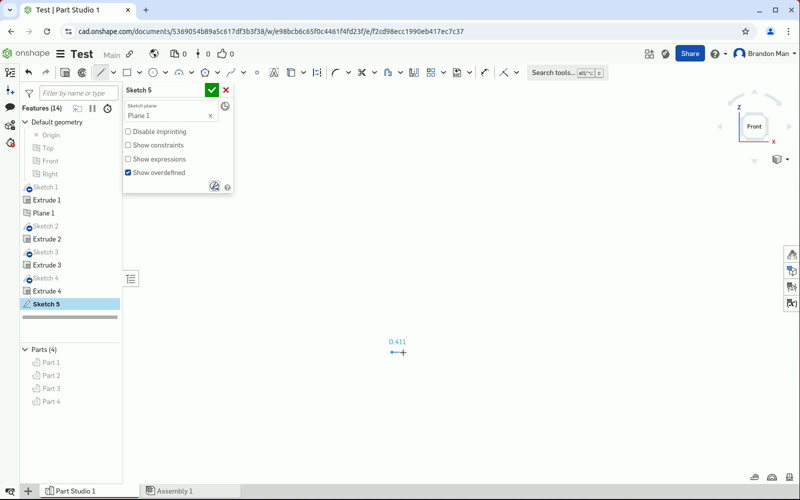
scroll(6)
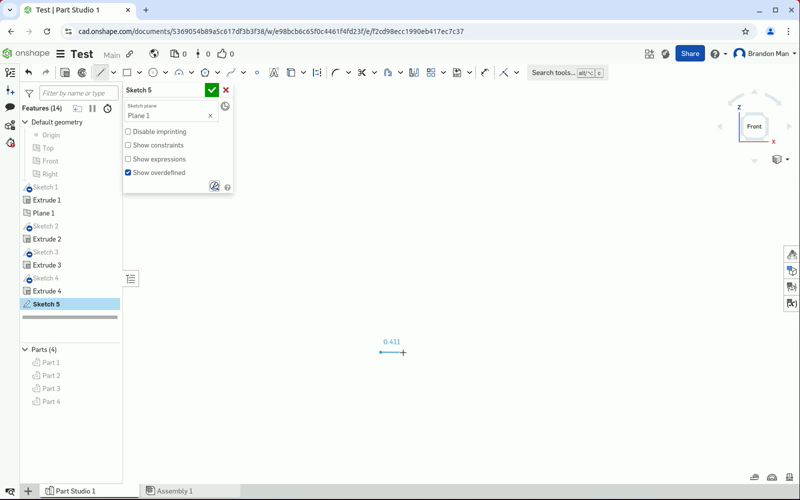
click(403, 352)
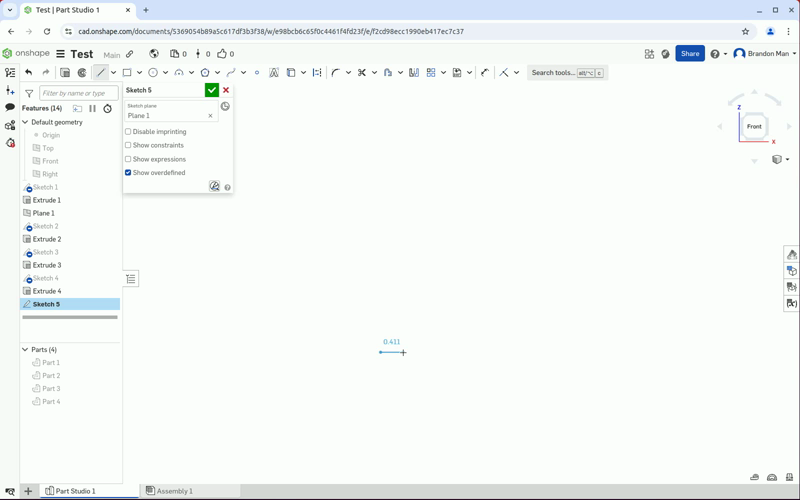
scroll(-6)
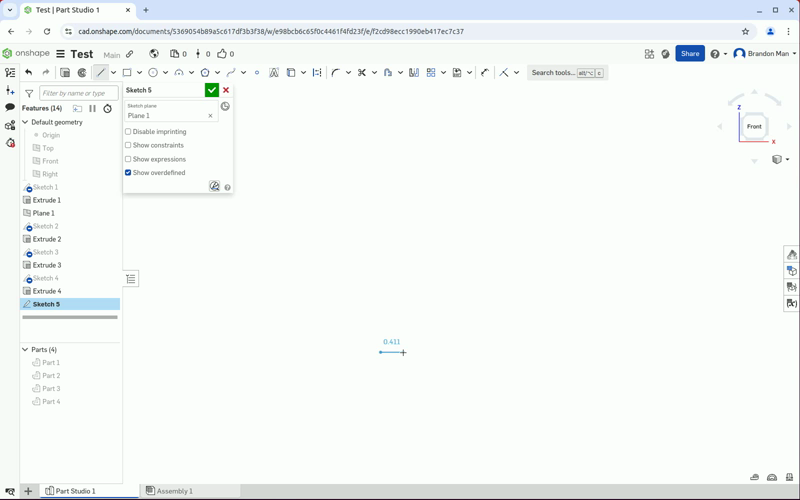
scroll(-6)
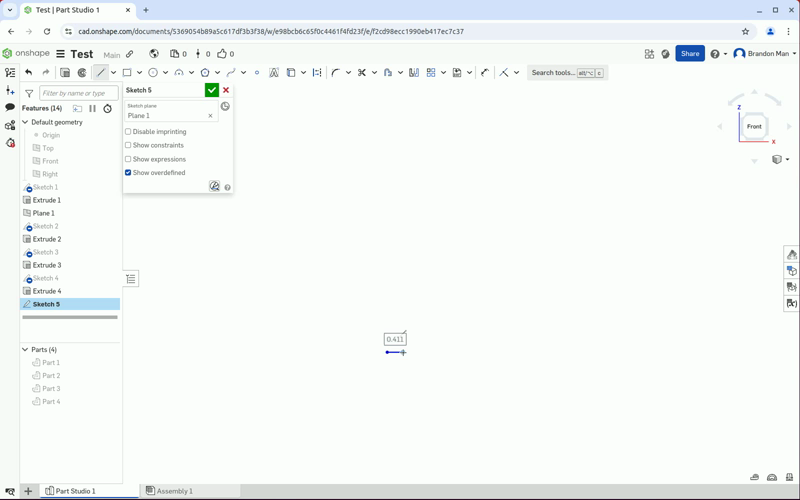
scroll(-6)
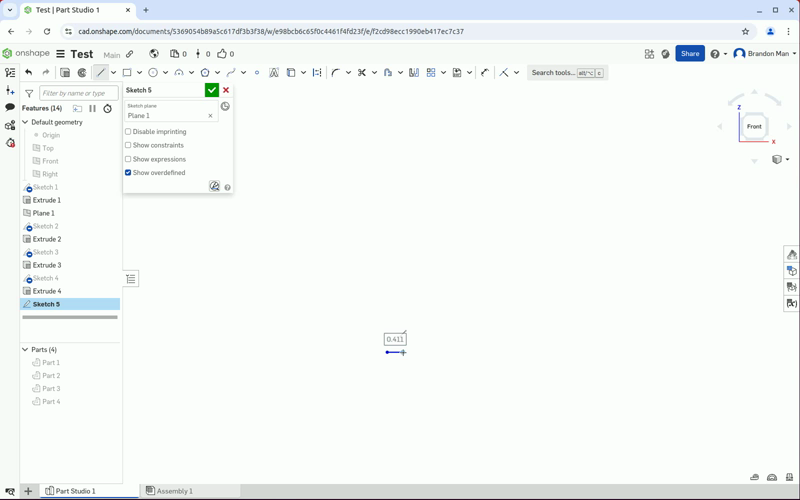
scroll(-6)
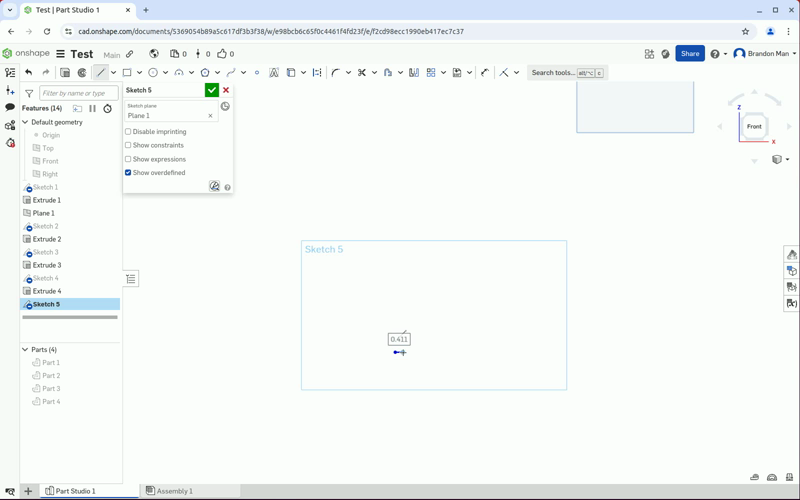
scroll(-6)
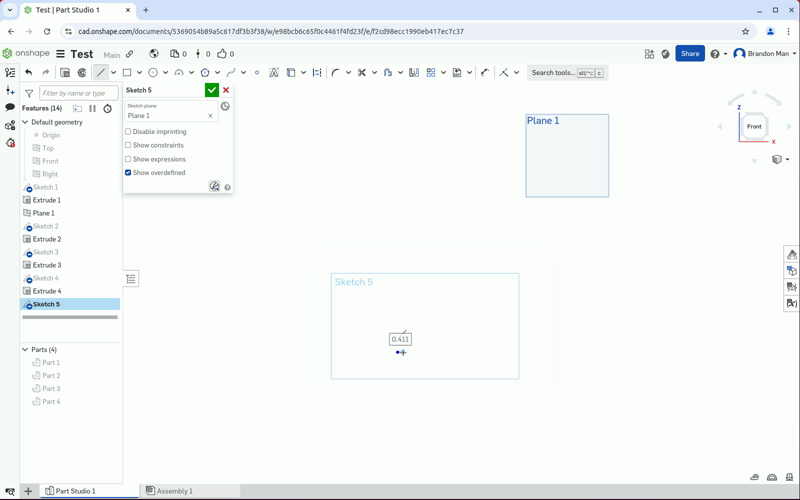
scroll(-6)
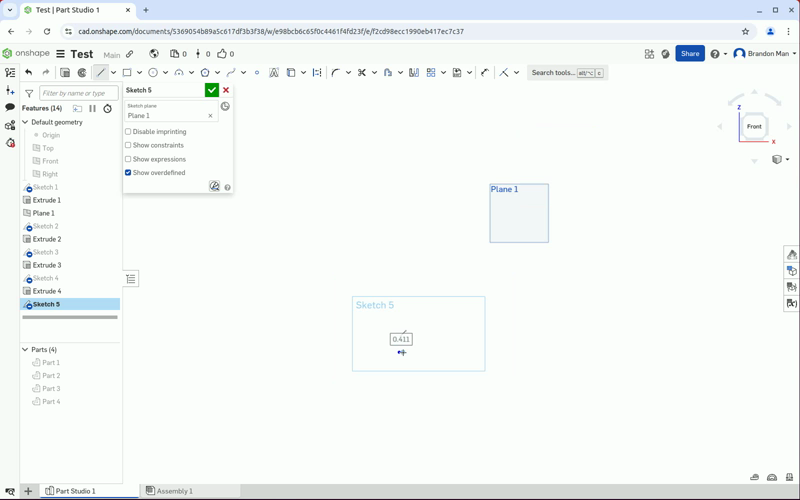
scroll(-6)
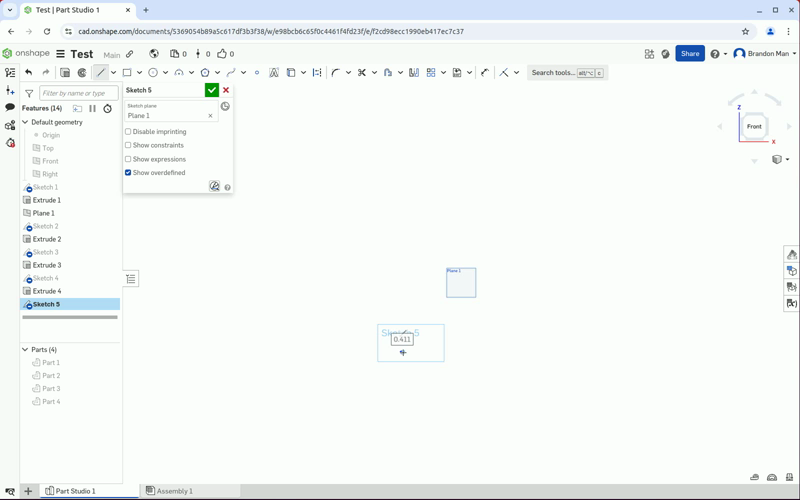
key_up(shift)
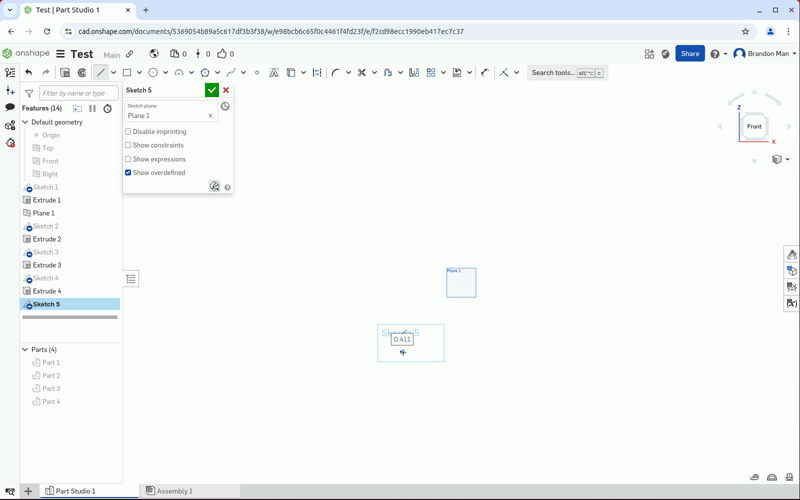
key_down(shift)
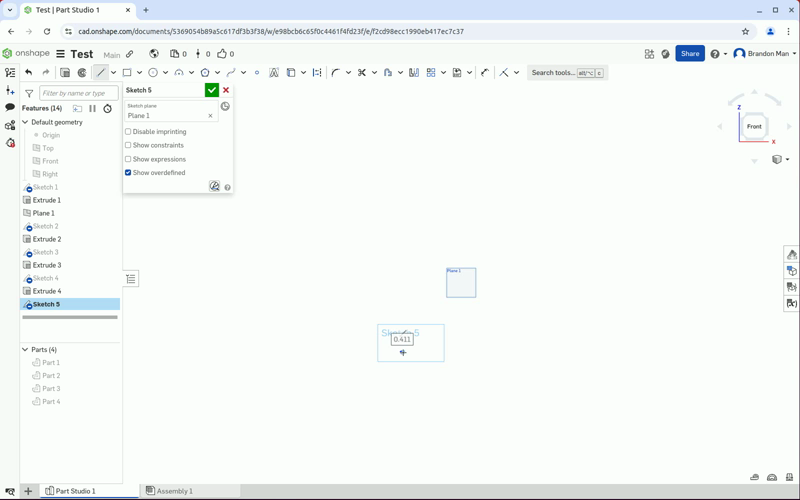
mouse_move(433, 352)
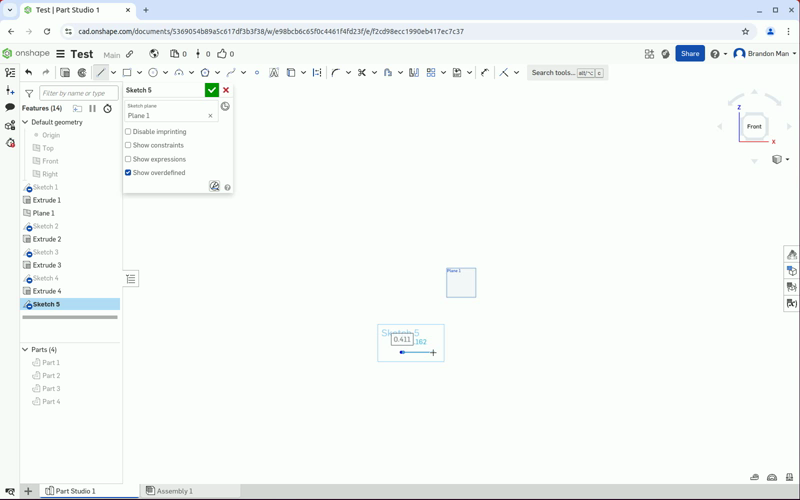
mouse_move(403, 308)
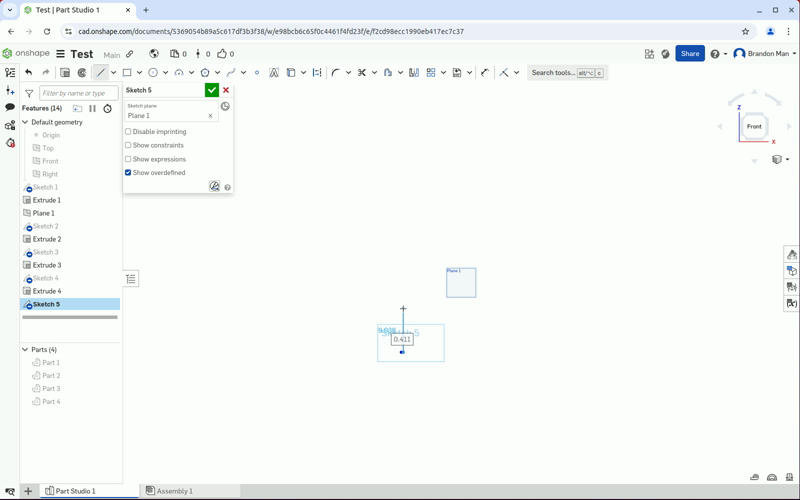
click(403, 308)
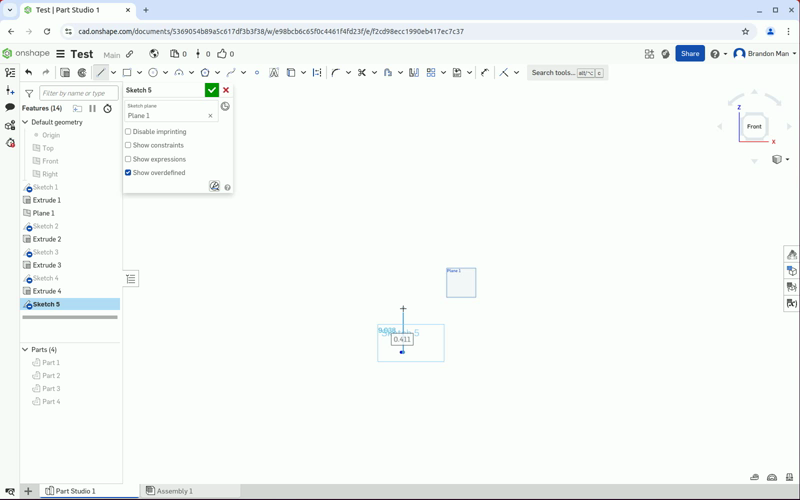
key_up(shift)
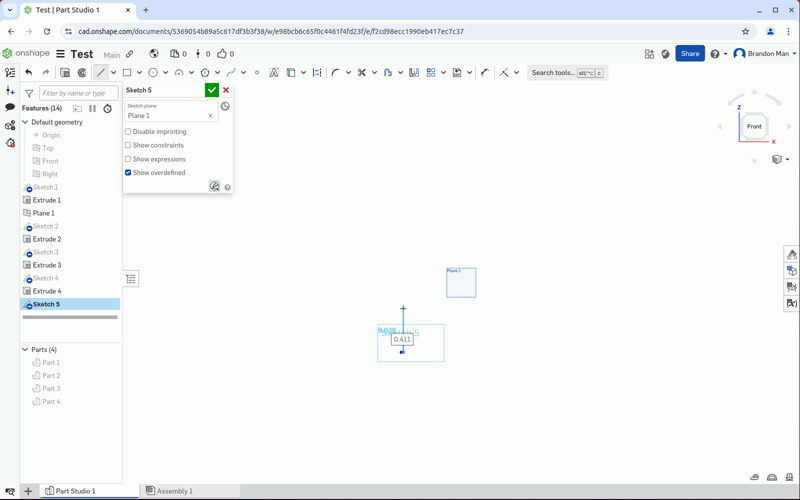
key_down(shift)
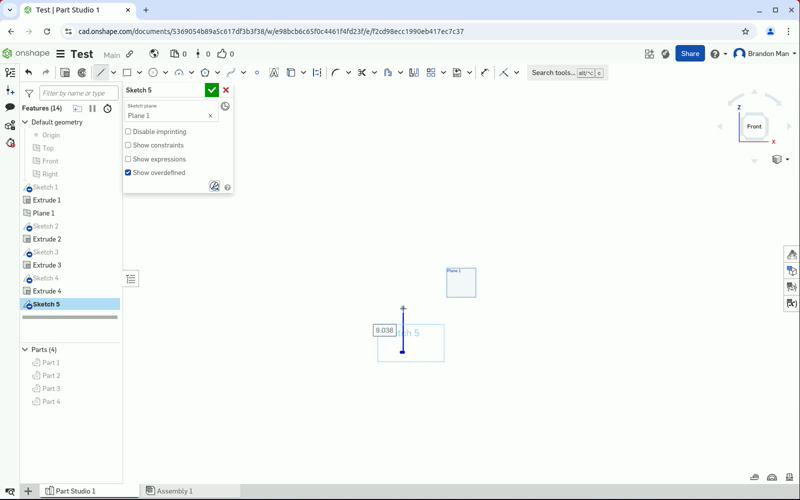
mouse_move(433, 308)
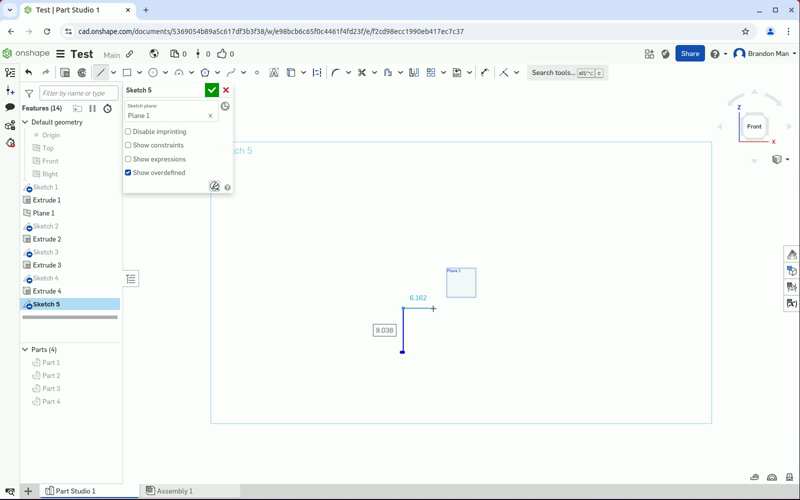
mouse_move(401, 308)
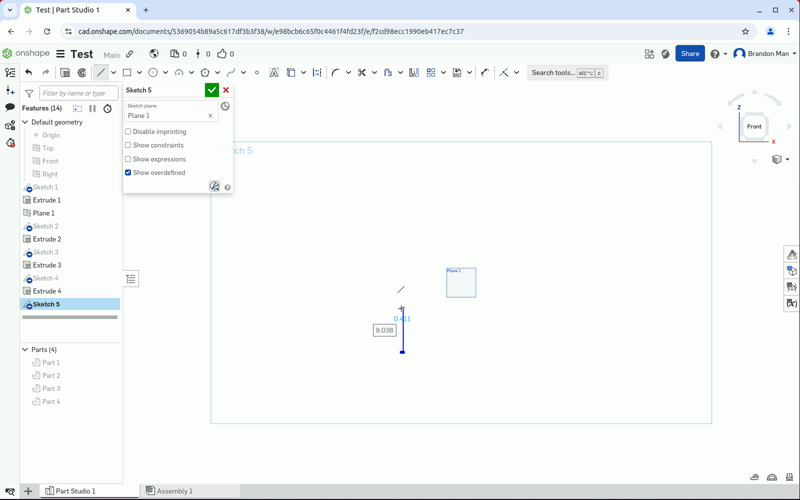
scroll(6)
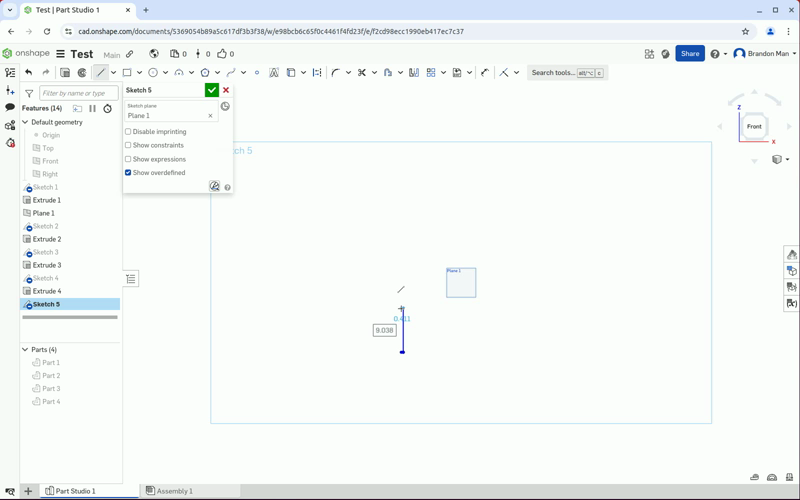
scroll(6)
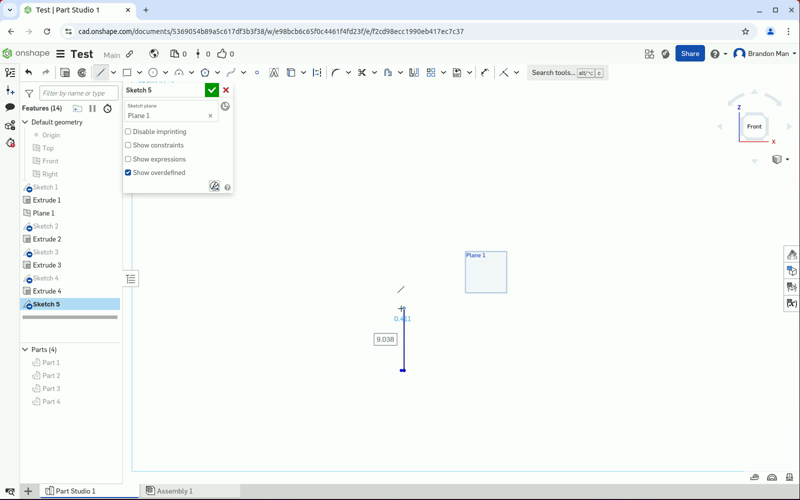
scroll(6)
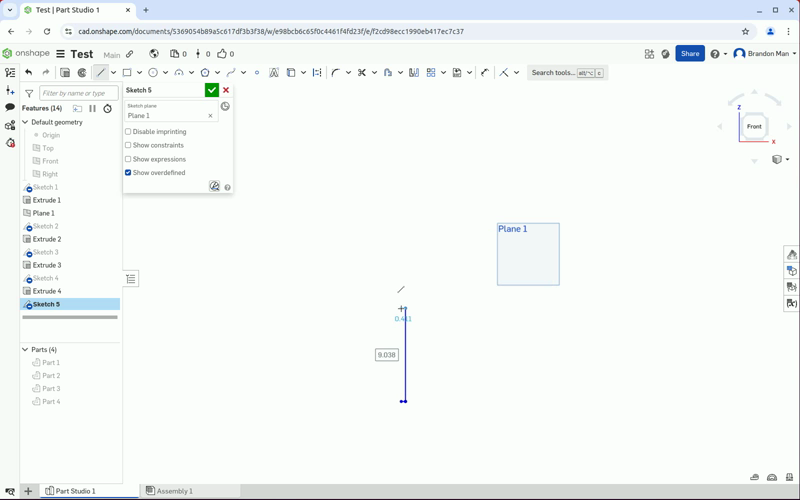
scroll(6)
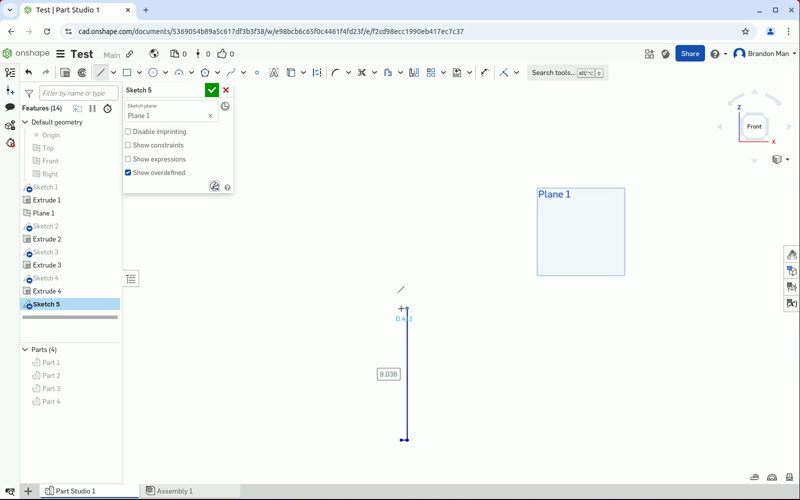
scroll(6)
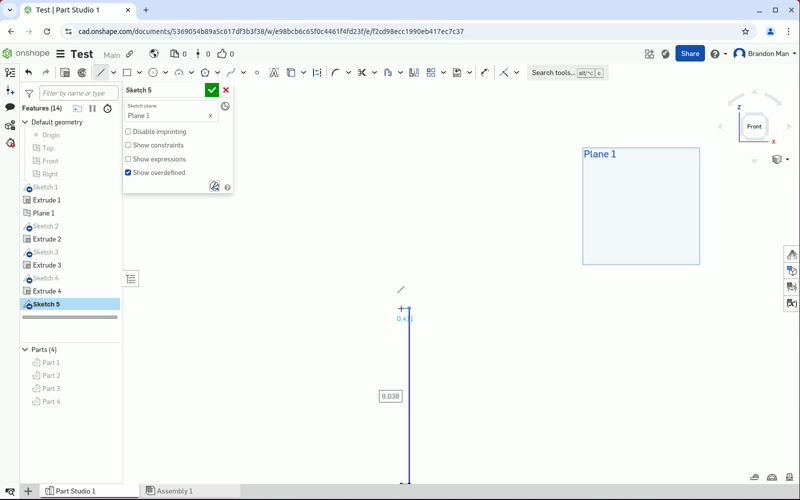
scroll(6)
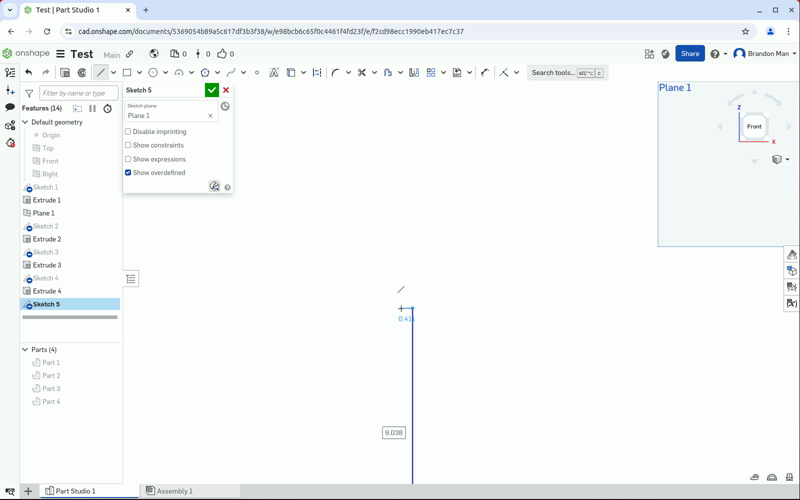
scroll(6)
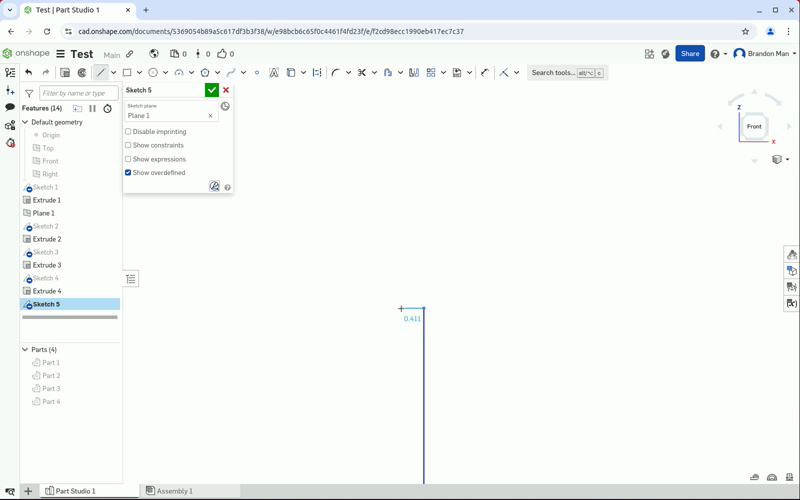
click(401, 308)
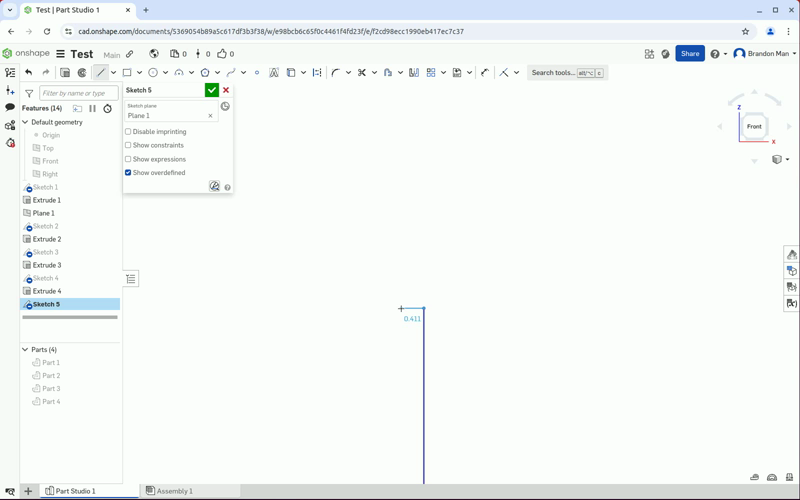
scroll(-6)
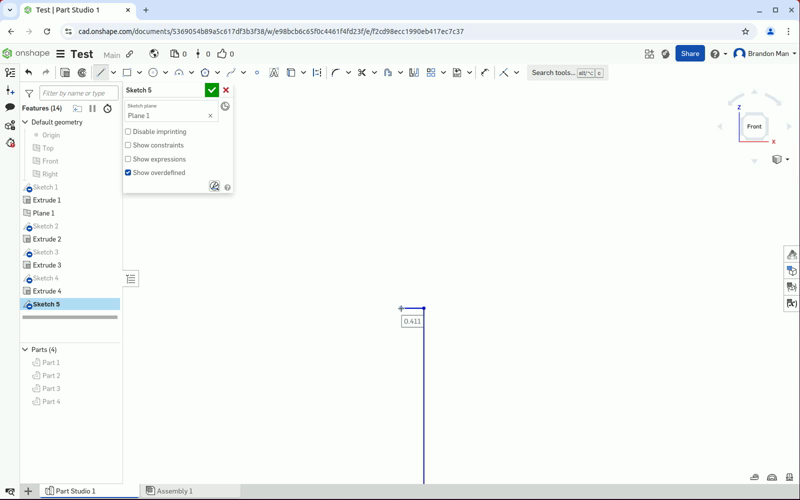
scroll(-6)
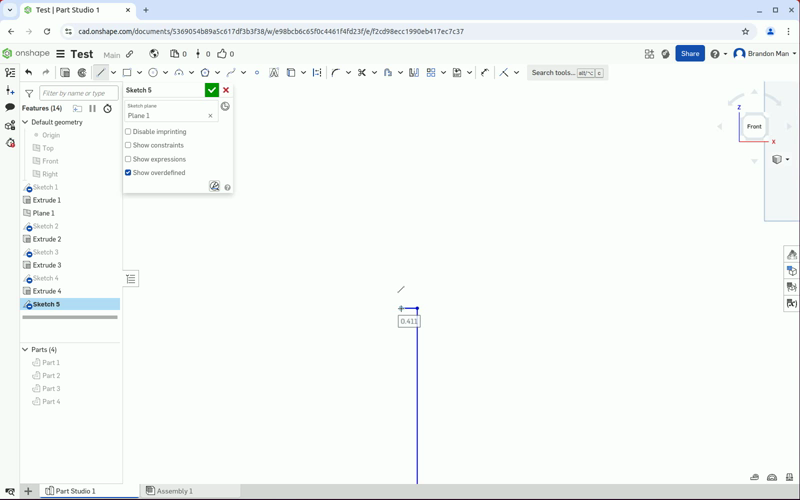
scroll(-6)
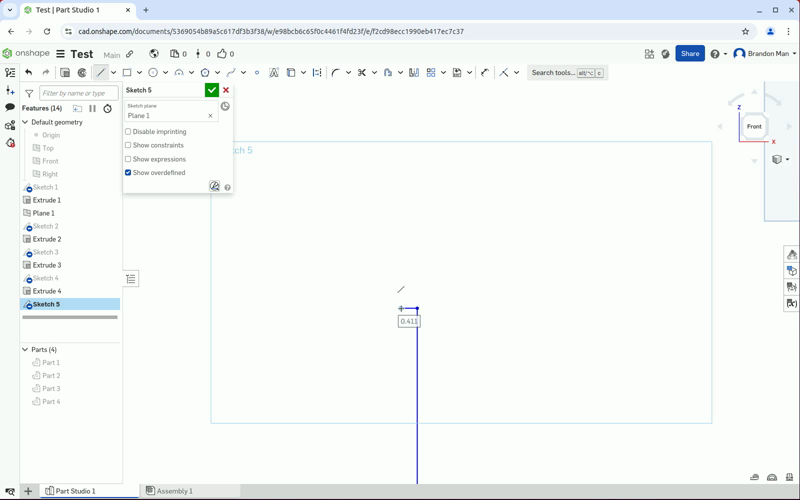
scroll(-6)
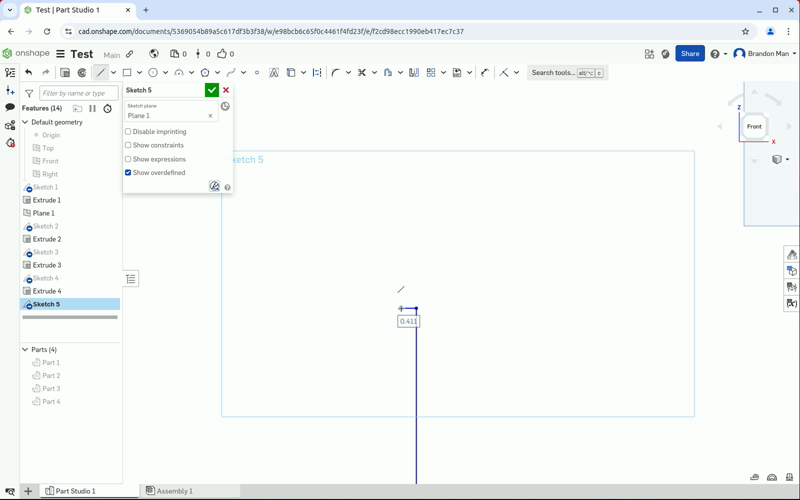
scroll(-6)
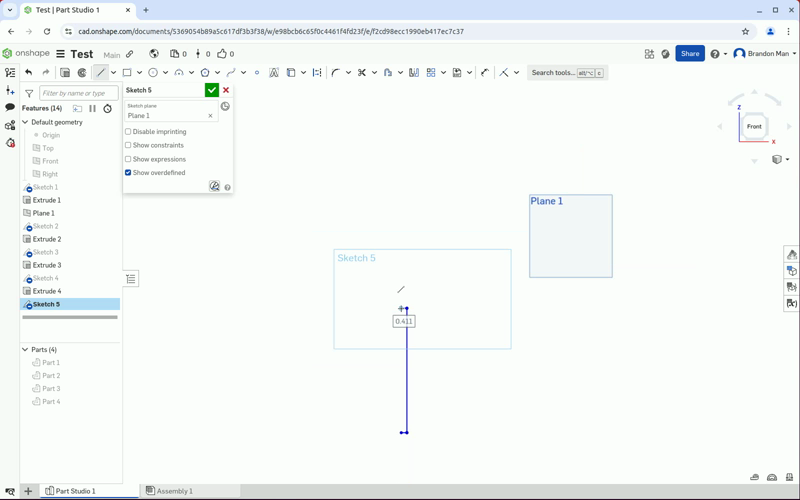
scroll(-6)
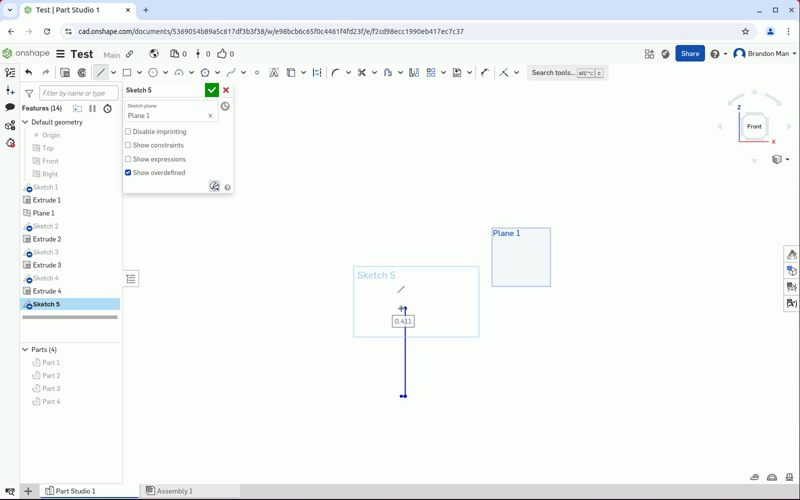
scroll(-6)
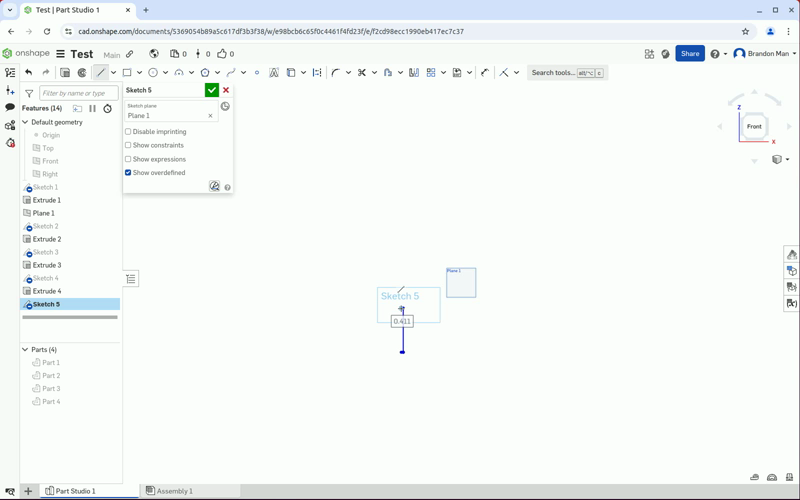
key_up(shift)
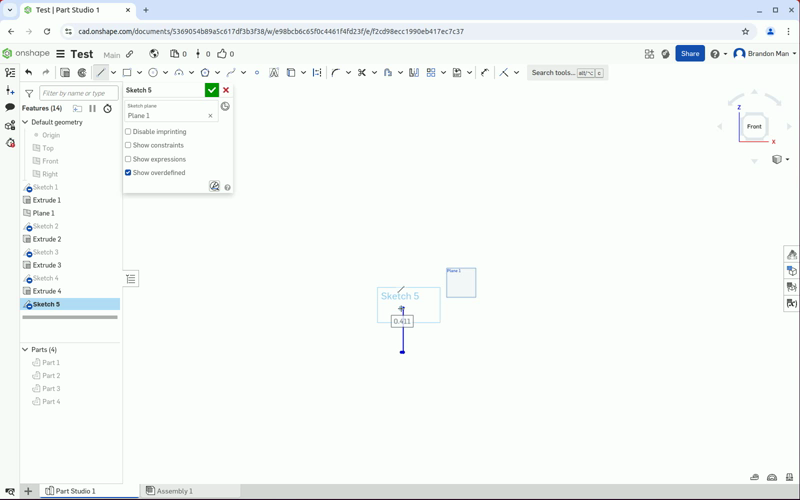
mouse_move(431, 308)
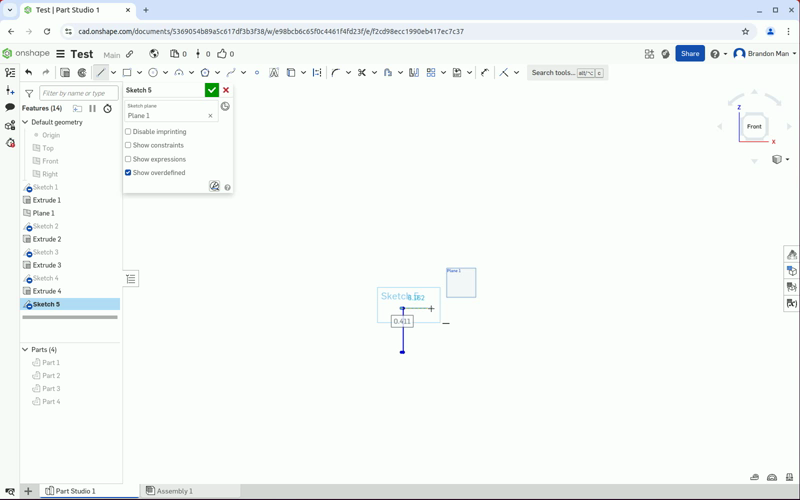
key_down(shift)
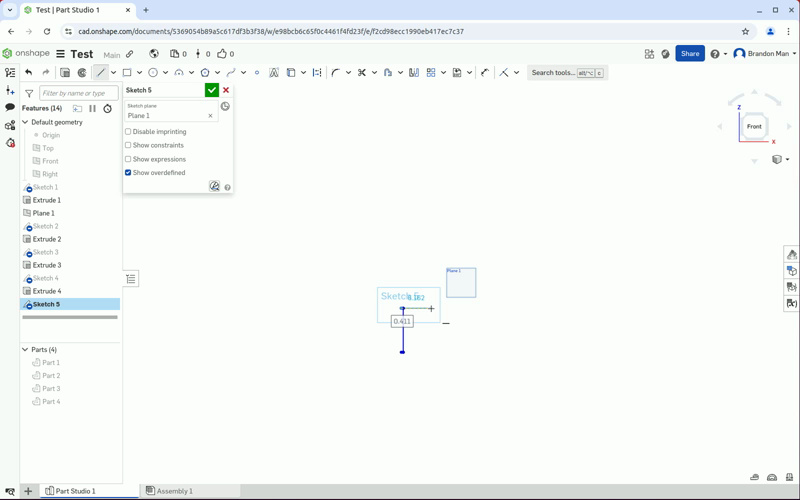
mouse_move(401, 352)
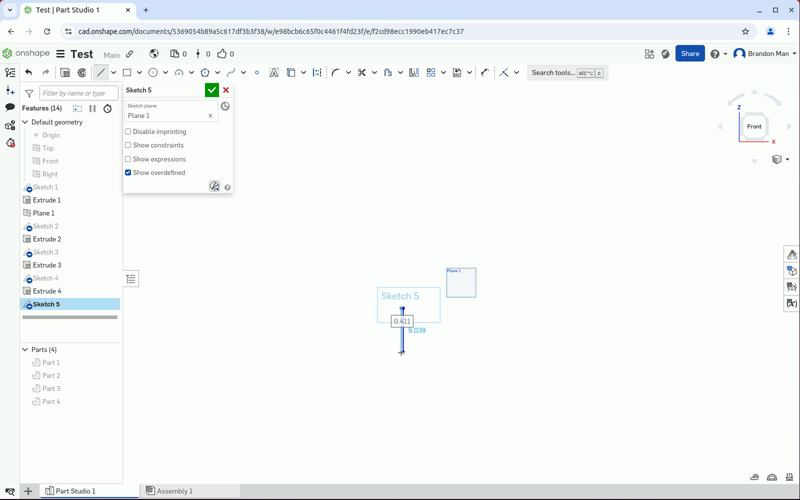
scroll(6)
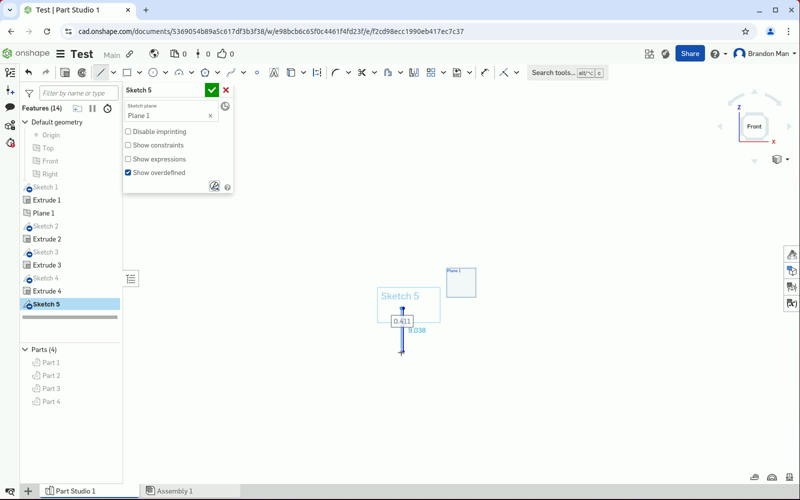
scroll(6)
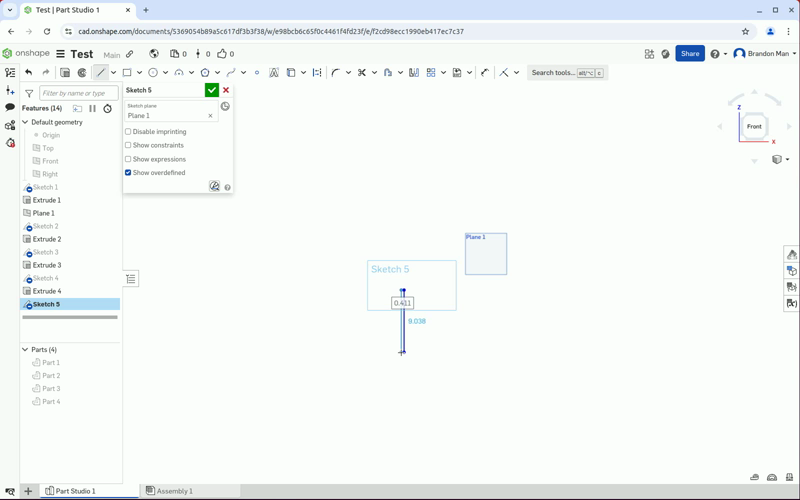
scroll(6)
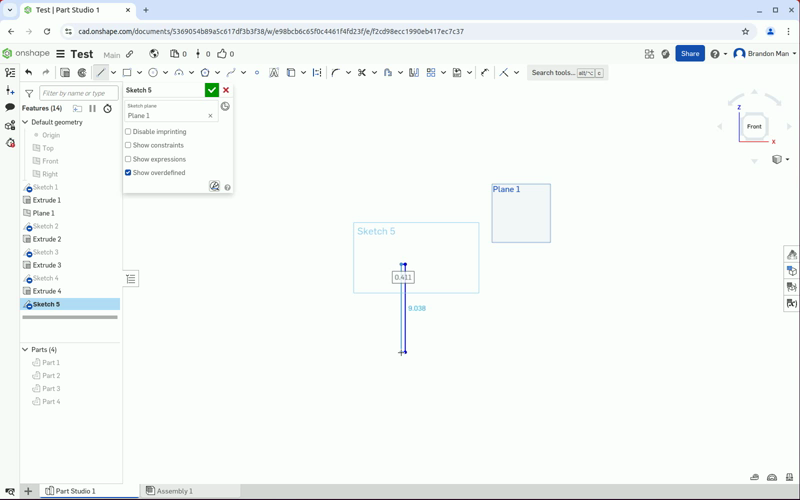
scroll(6)
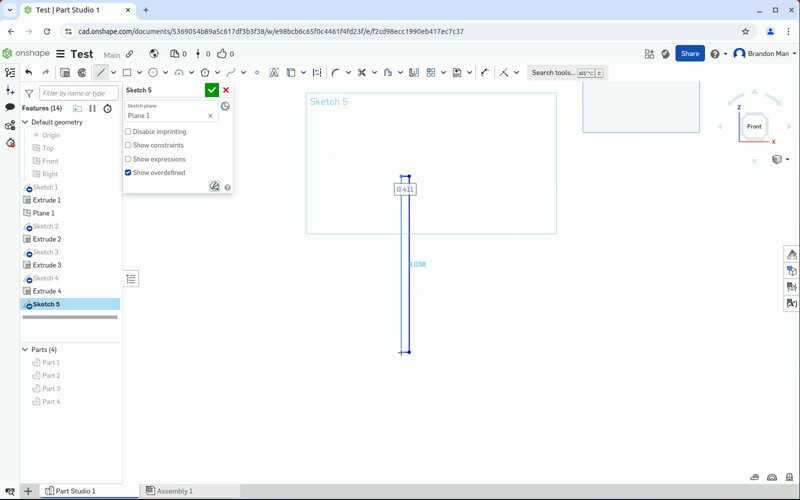
scroll(6)
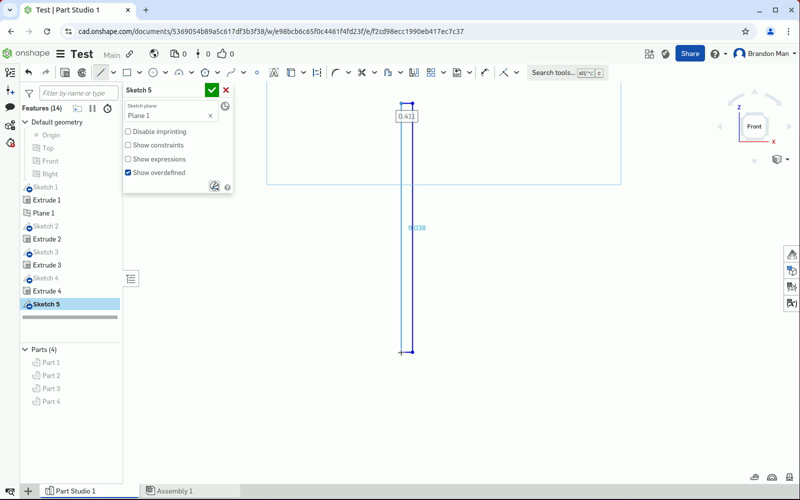
scroll(6)
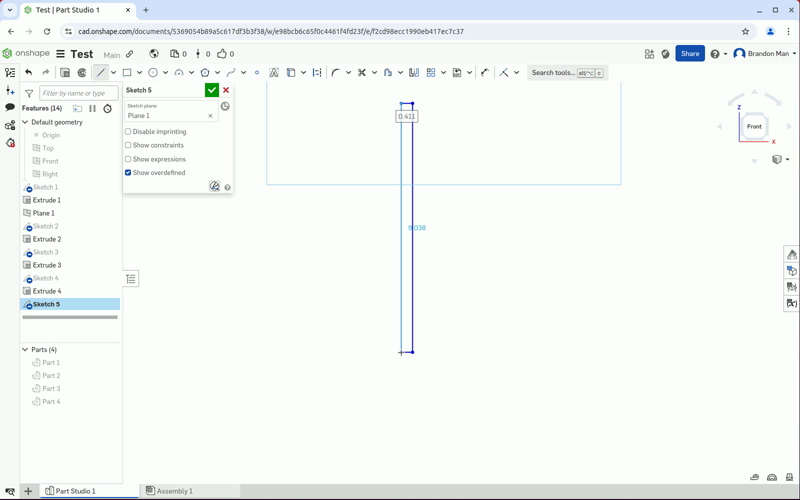
scroll(6)
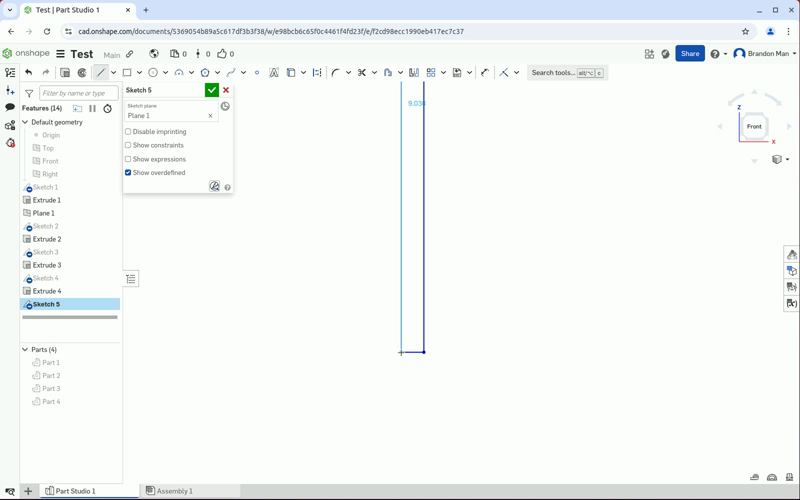
key_up(shift)
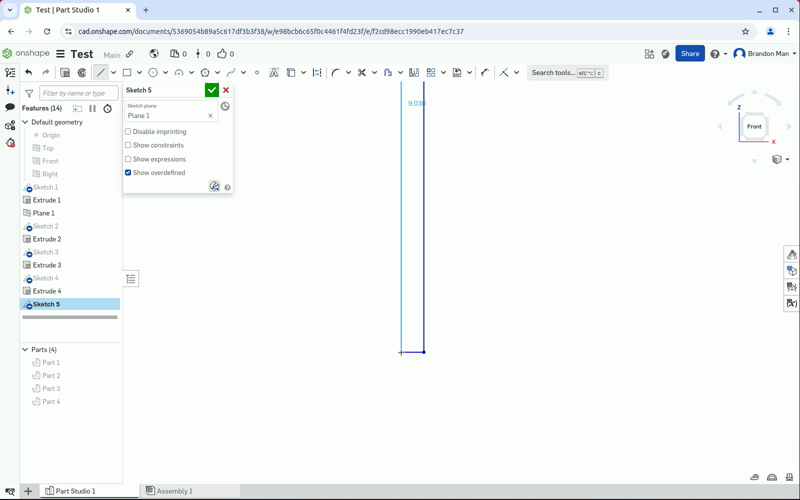
click(401, 352)
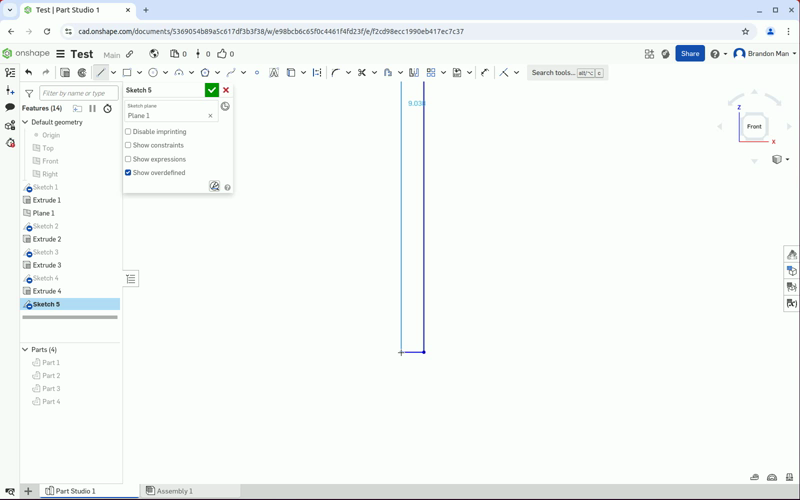
scroll(-6)
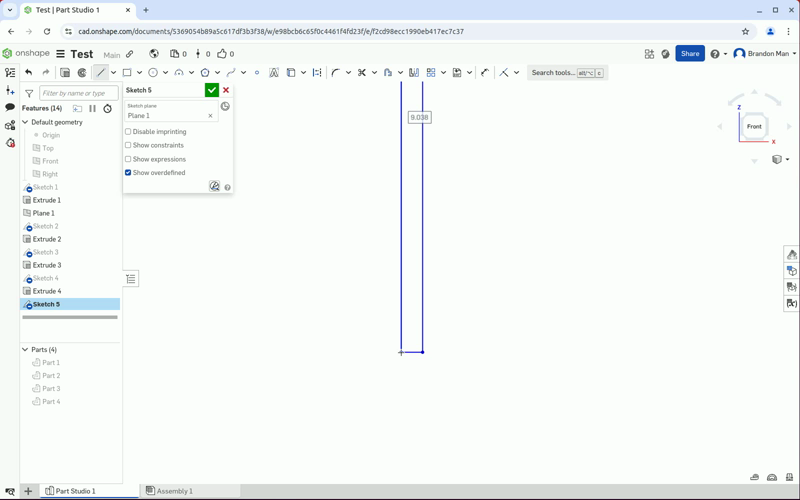
scroll(-6)
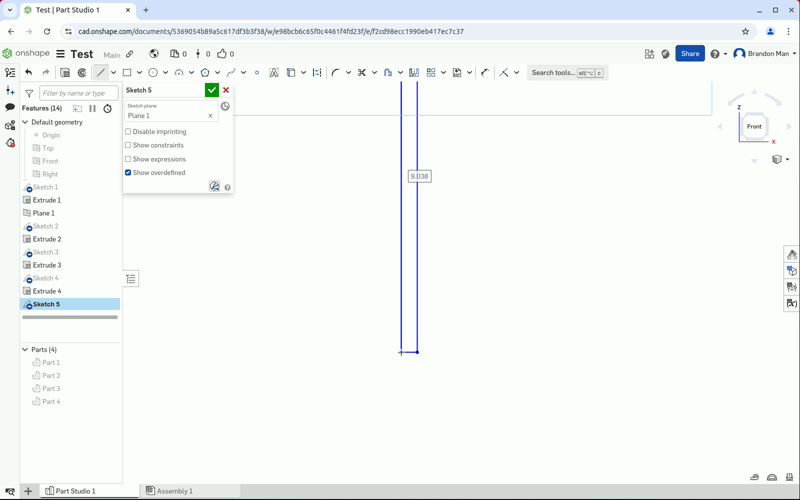
scroll(-6)
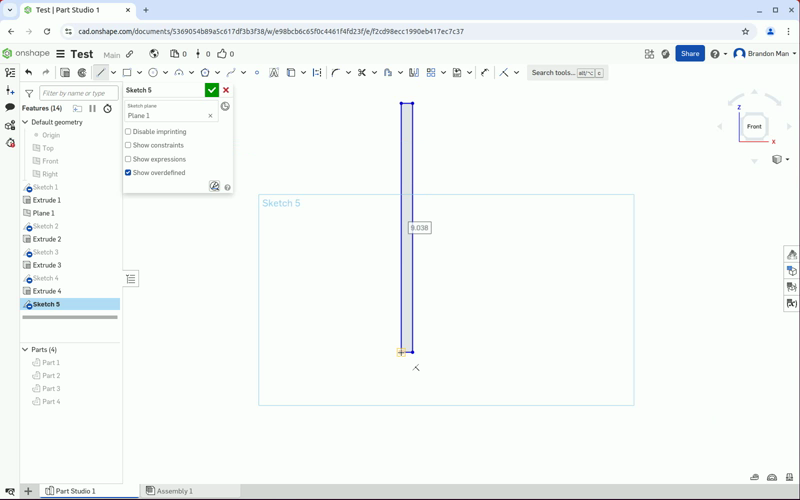
scroll(-6)
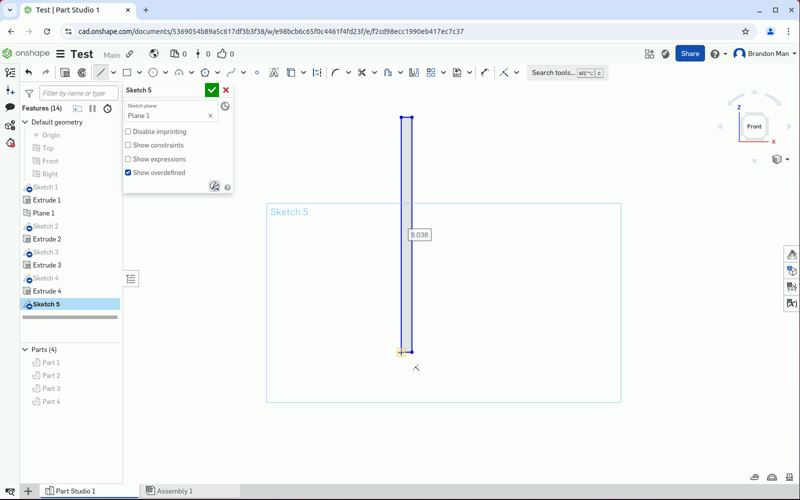
scroll(-6)
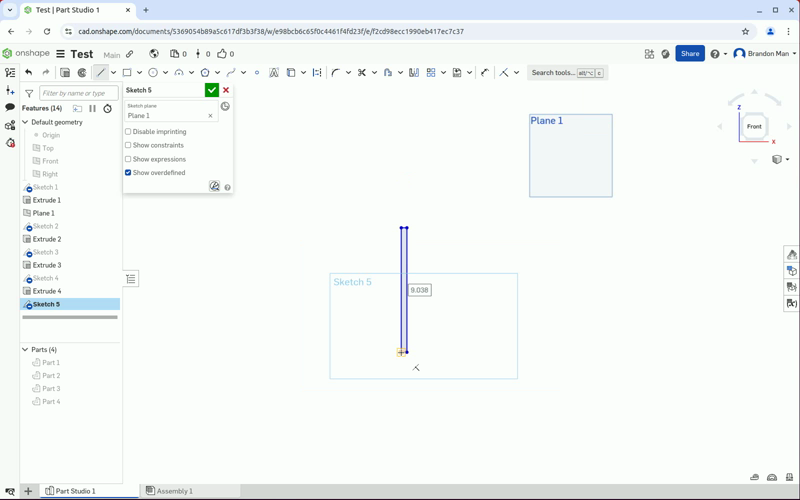
scroll(-6)
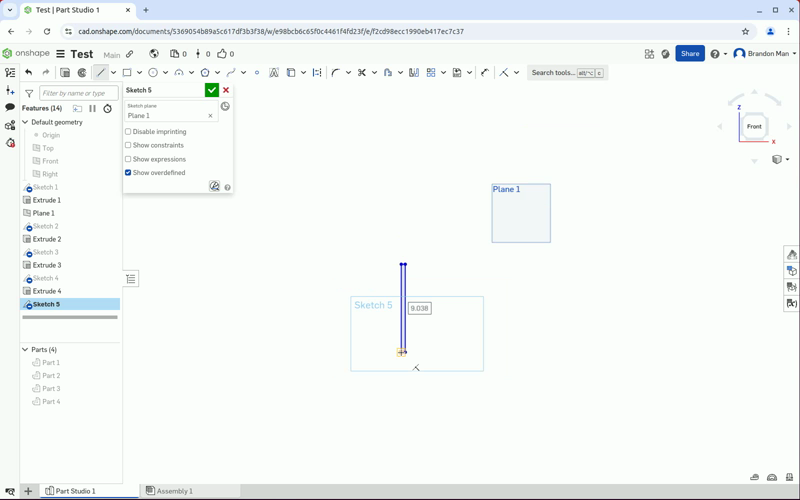
scroll(-6)
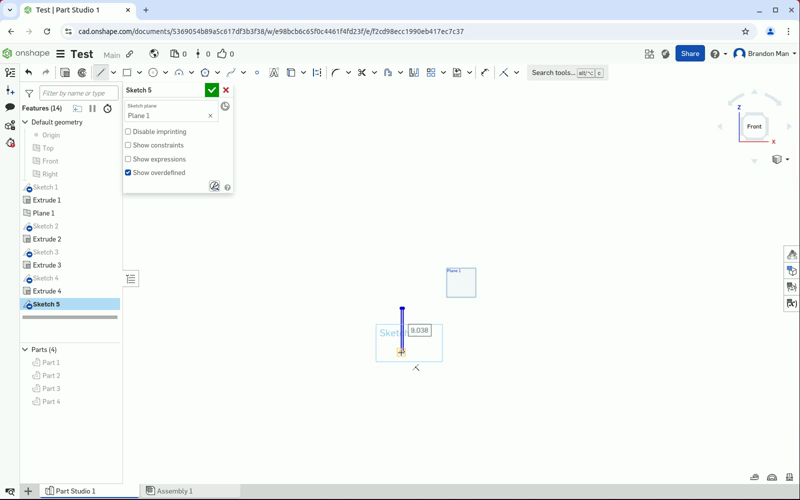
key(esc)
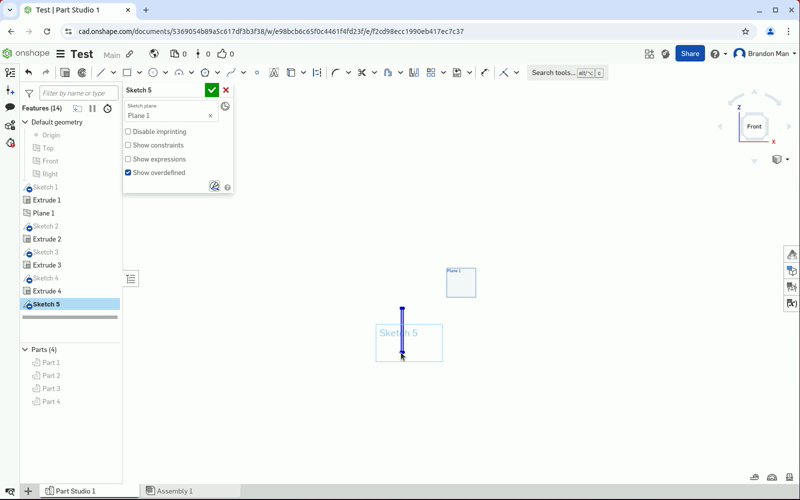
mouse_move(401, 347)
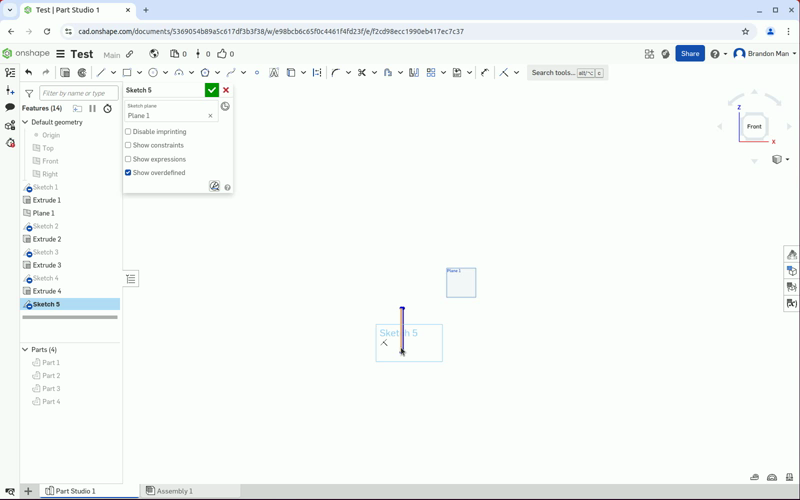
scroll(6)
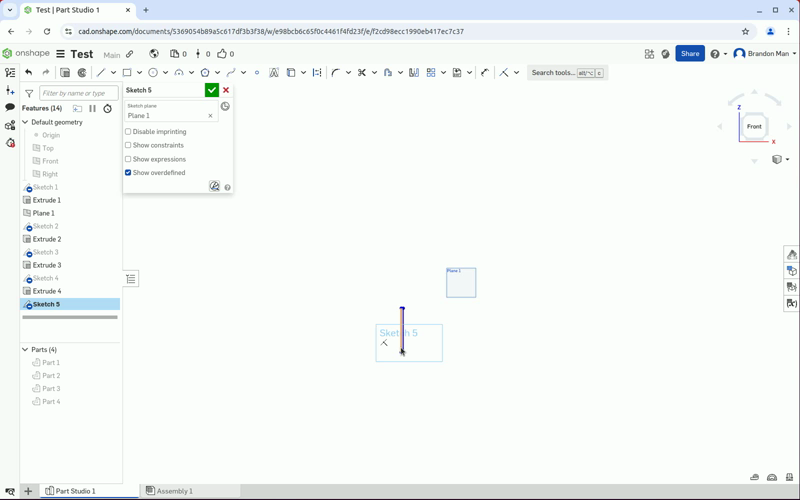
scroll(6)
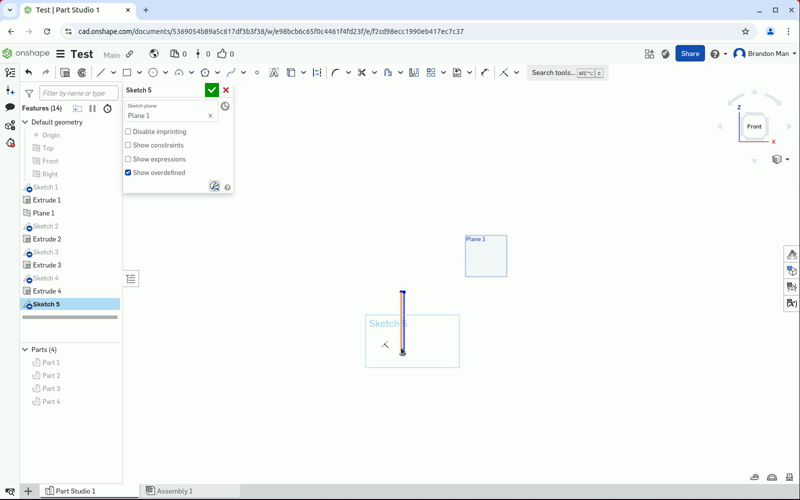
scroll(6)
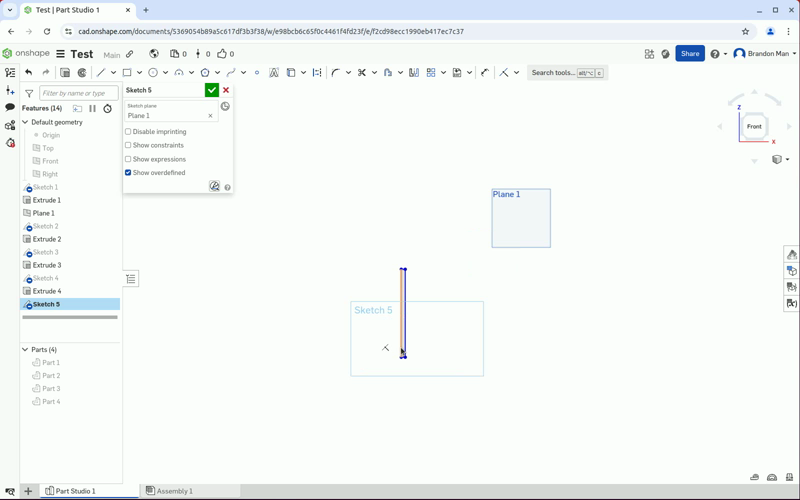
scroll(6)
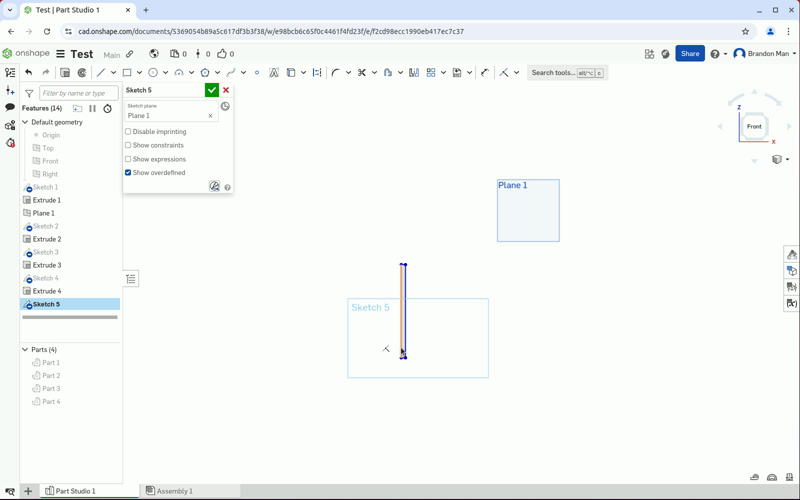
scroll(6)
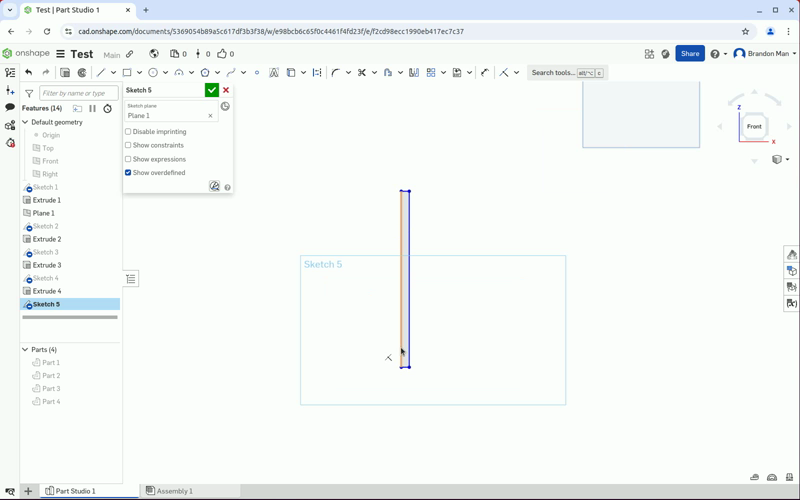
scroll(6)
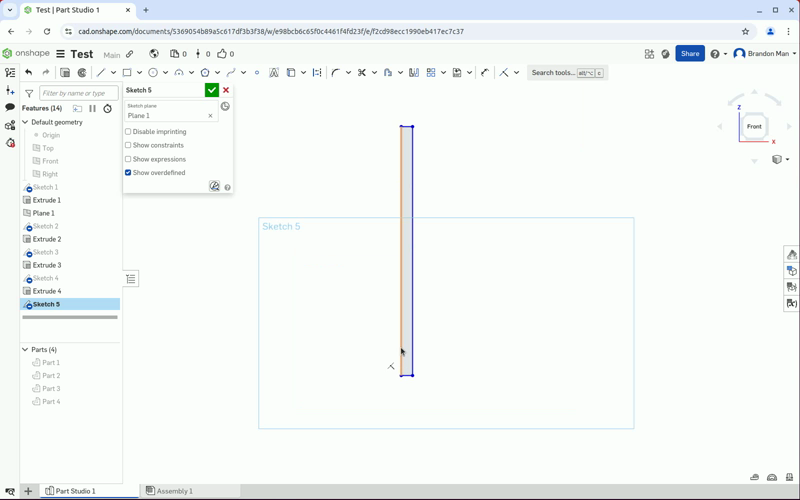
scroll(6)
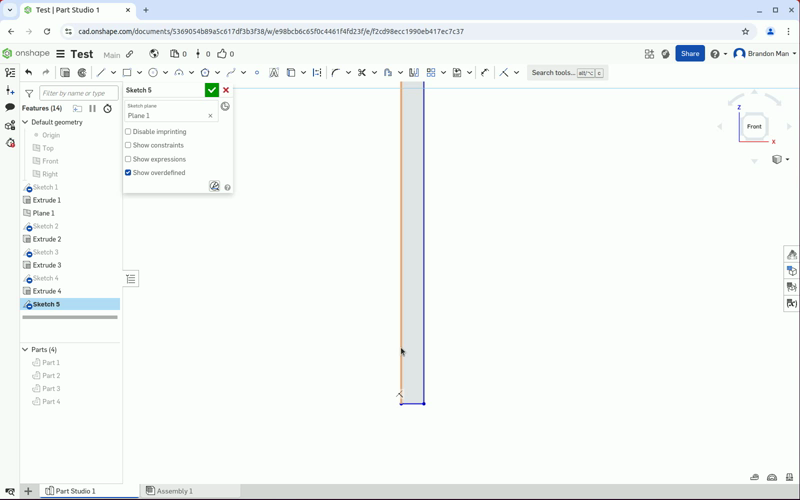
click(401, 347)
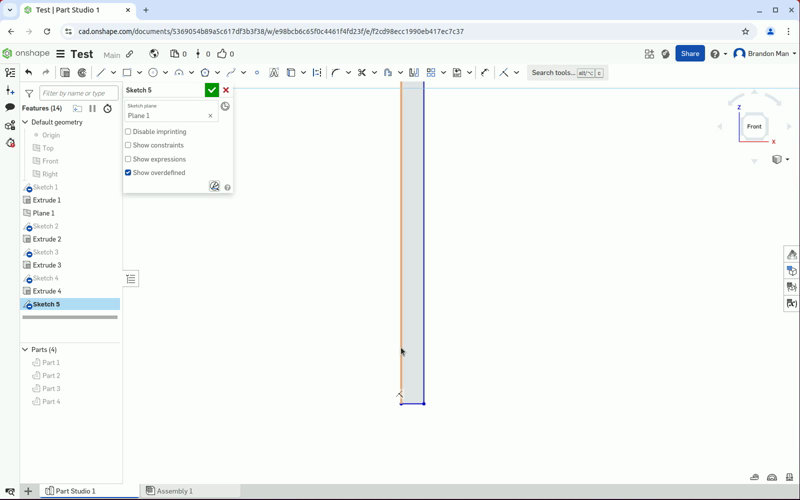
scroll(-6)
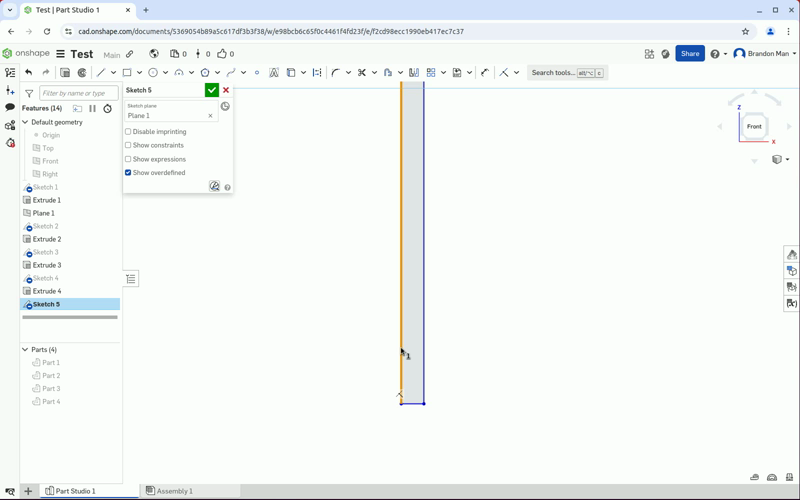
scroll(-6)
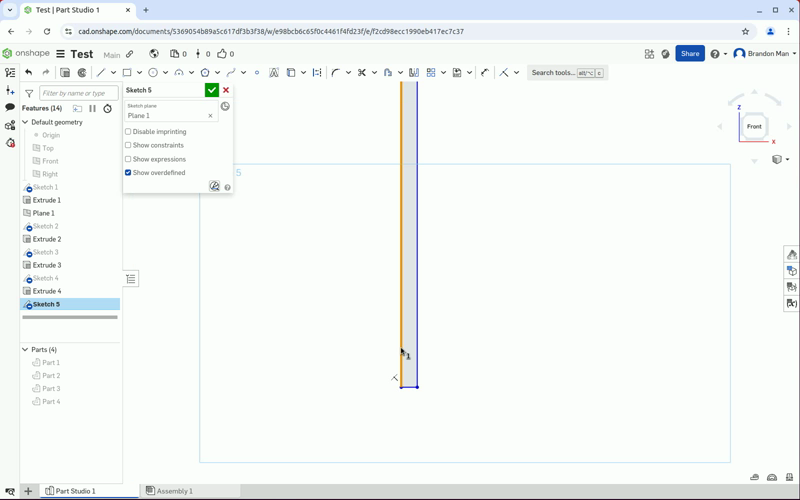
scroll(-6)
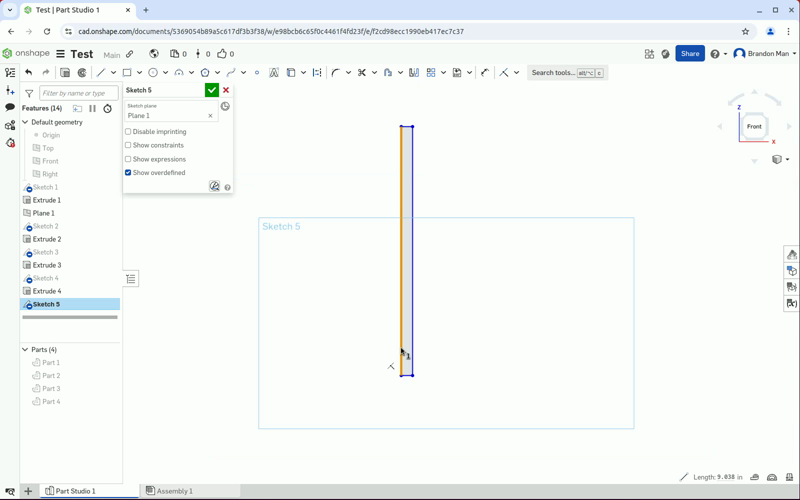
scroll(-6)
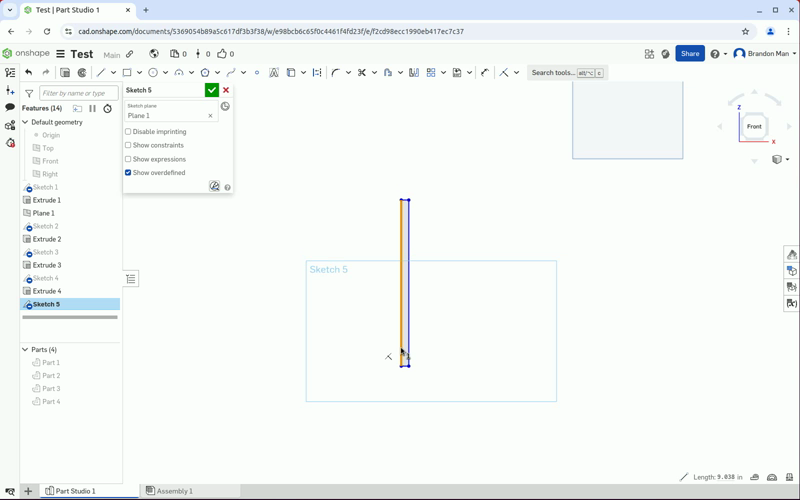
scroll(-6)
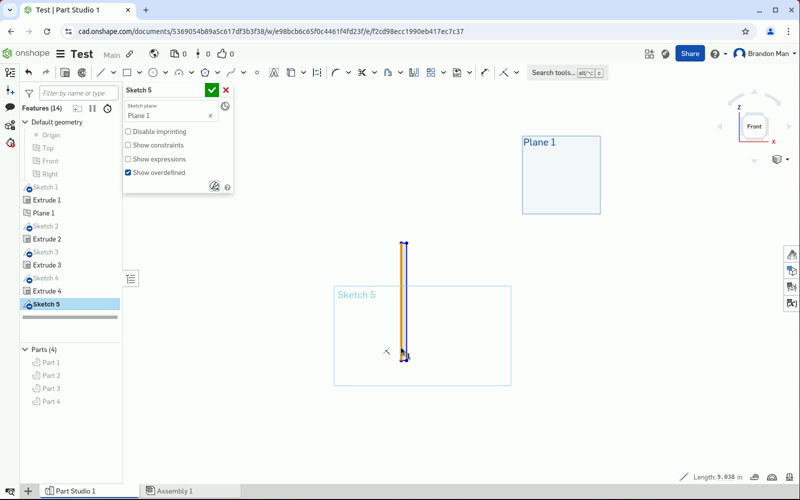
scroll(-6)
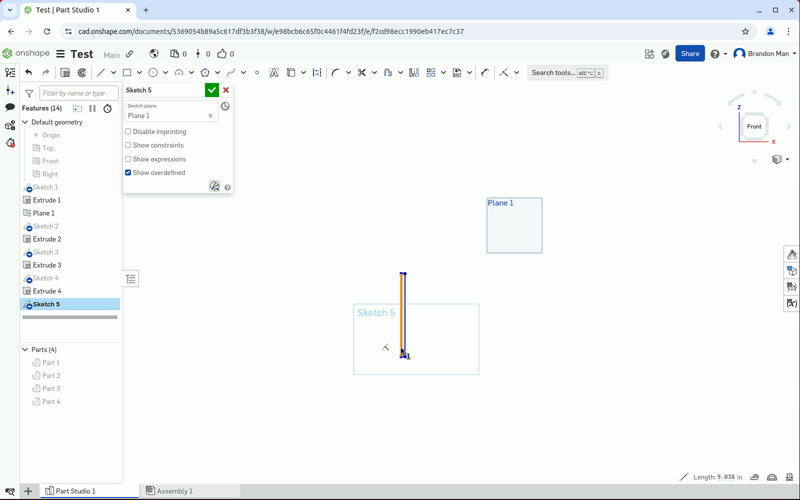
scroll(-6)
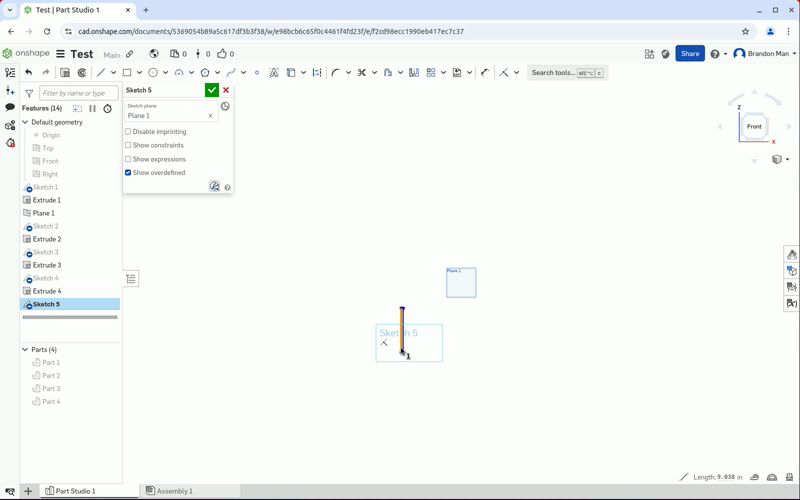
mouse_move(73, 352)
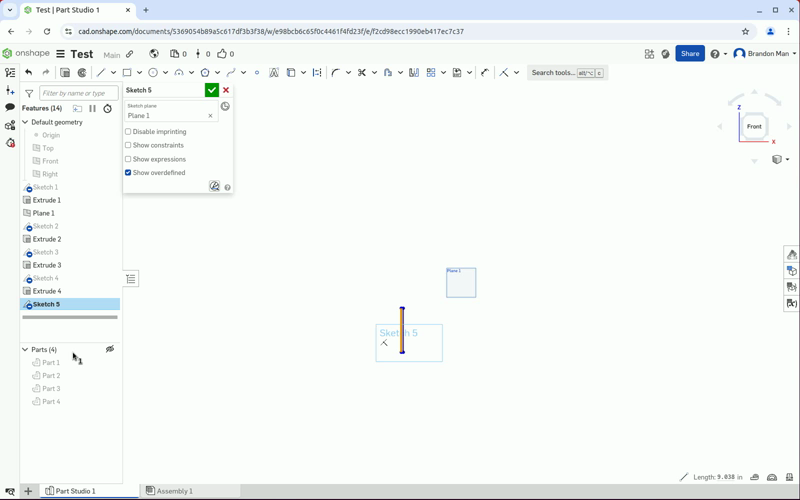
key(shift+y)
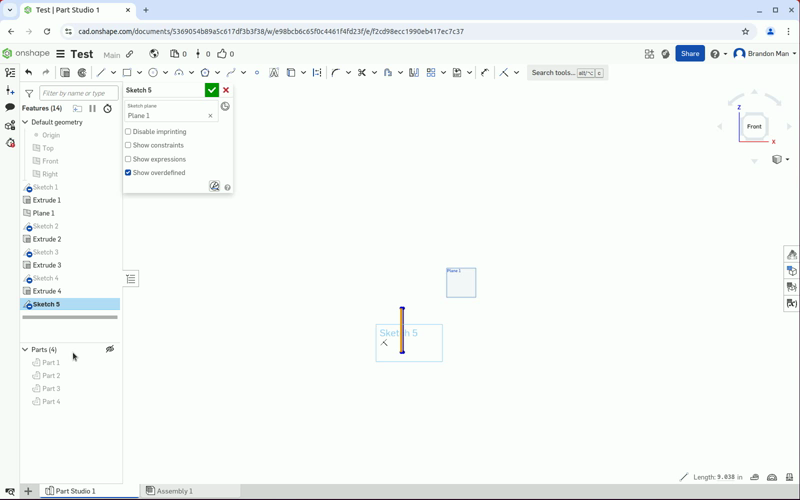
key(shift+e)
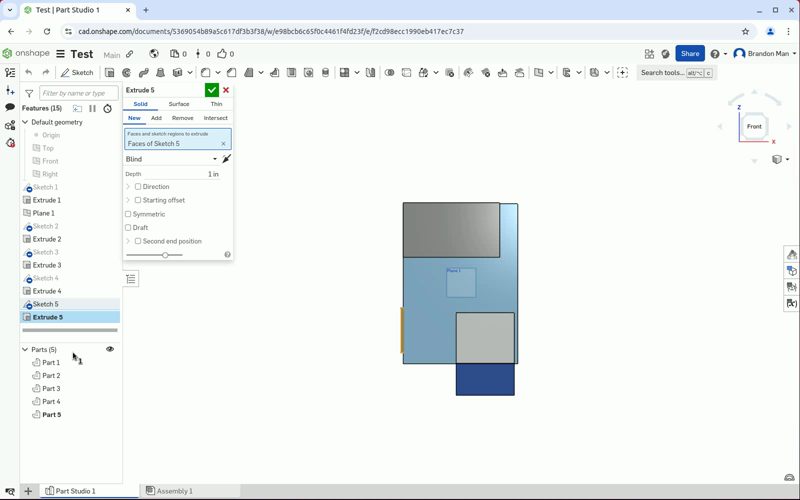
mouse_move(143, 106)
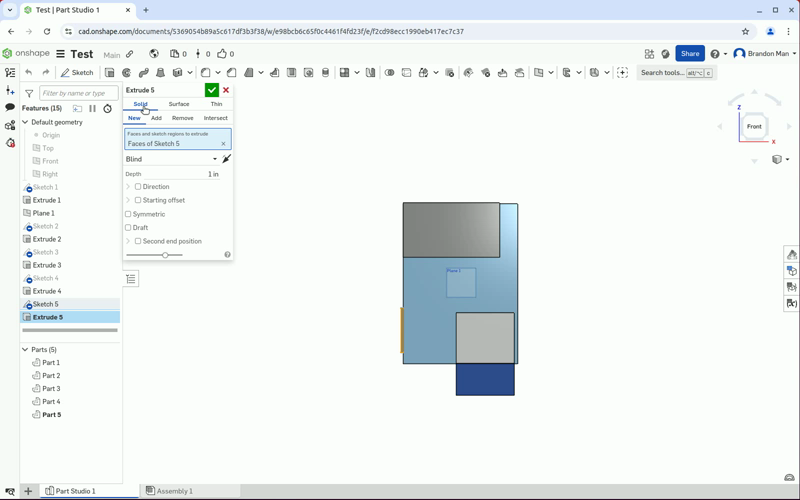
click(143, 106)
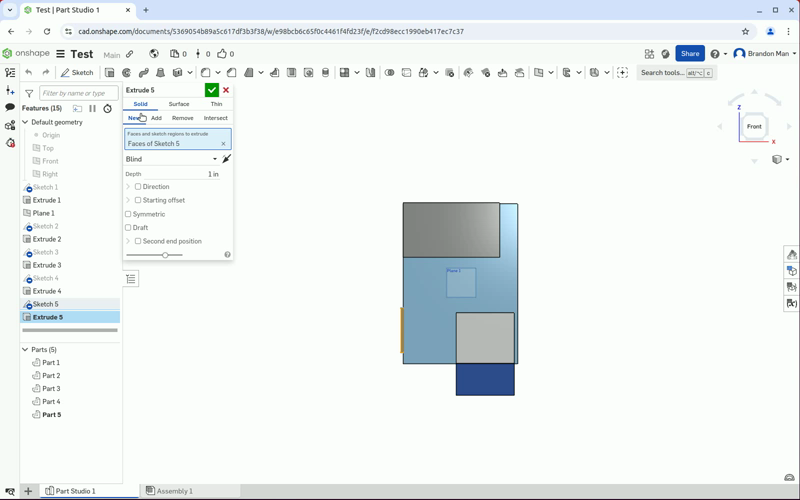
mouse_move(137, 120)
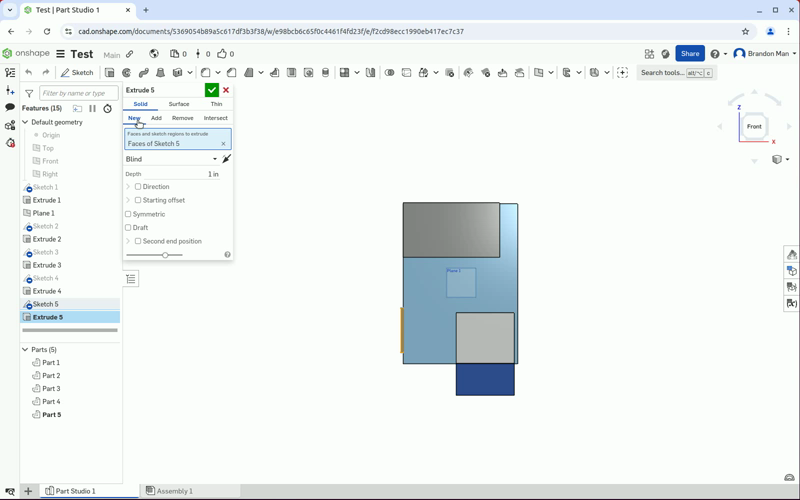
click(137, 120)
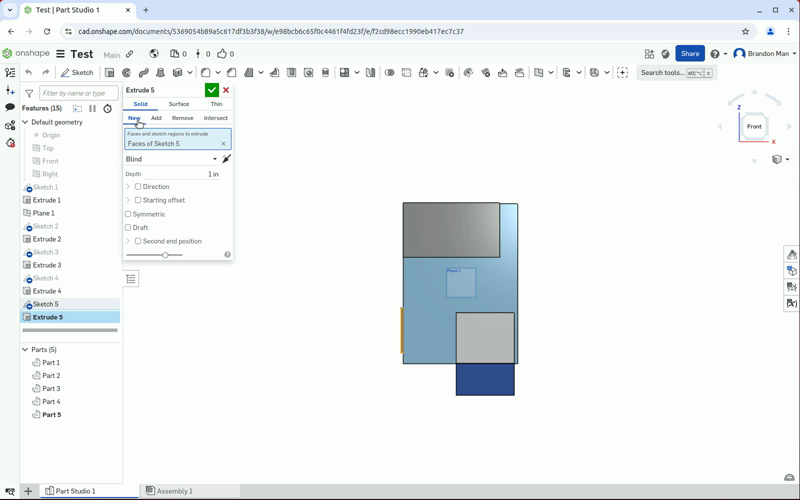
key(tab, 4)
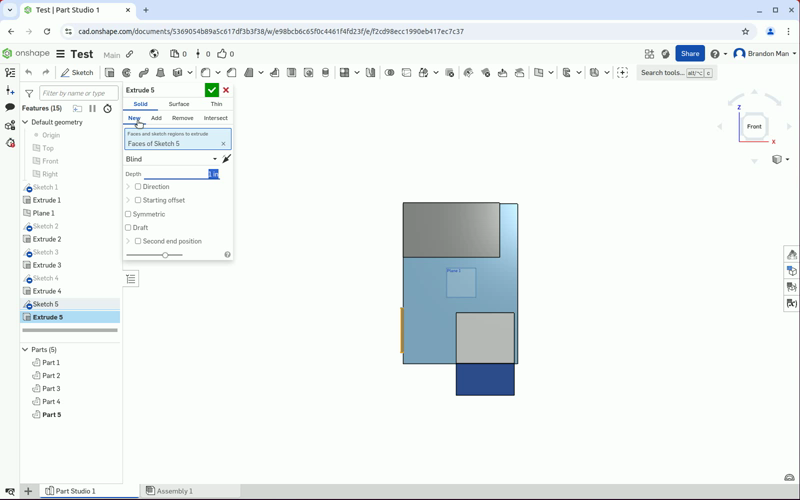
text(0.481)
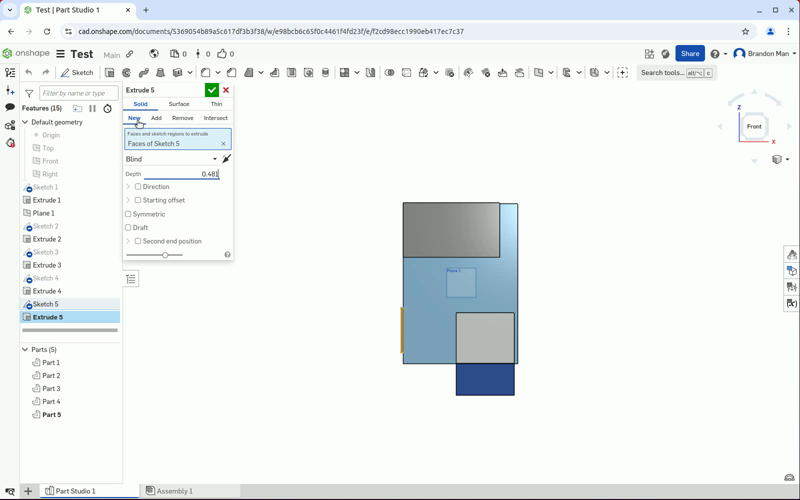
key(enter)
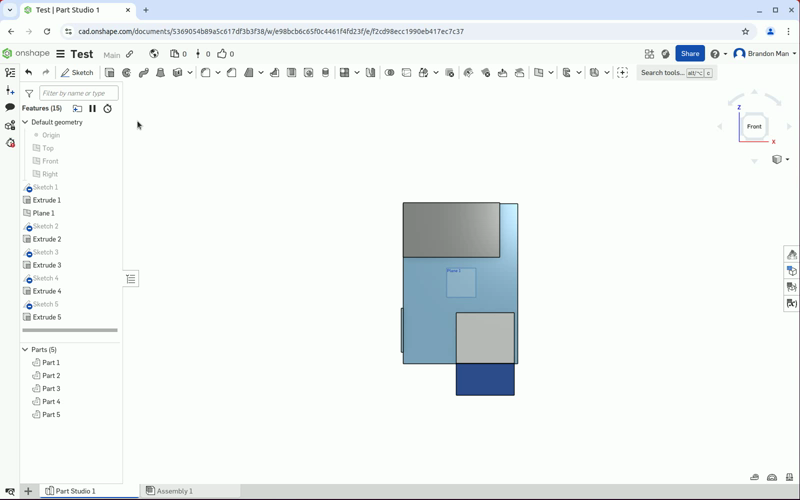
key(shift+h)
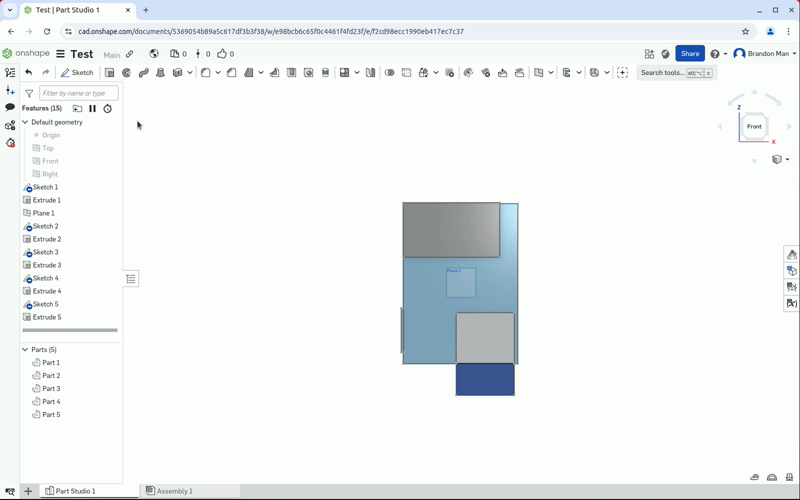
key(shift+h)
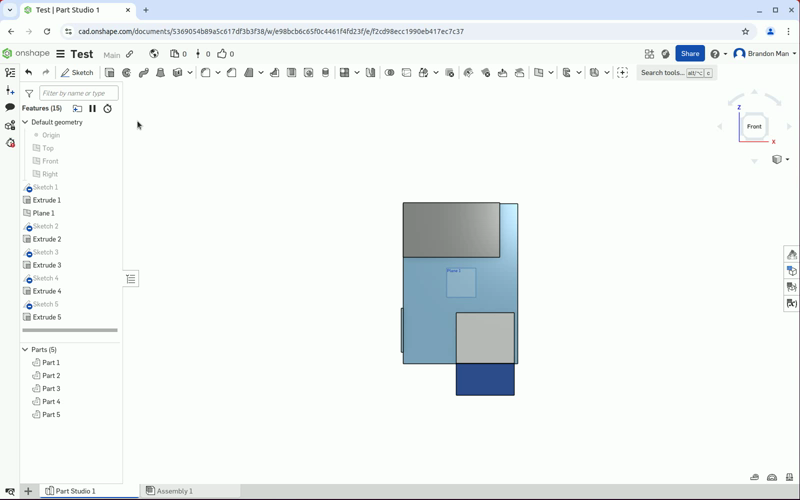
mouse_move(73, 189)
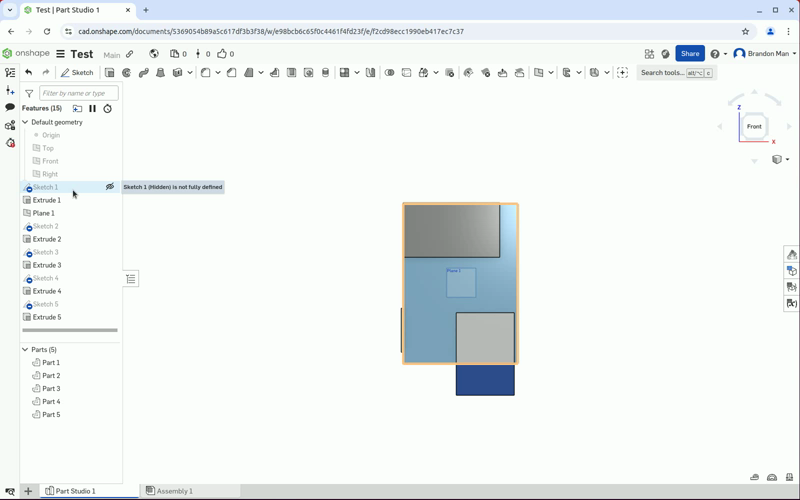
click(73, 189)
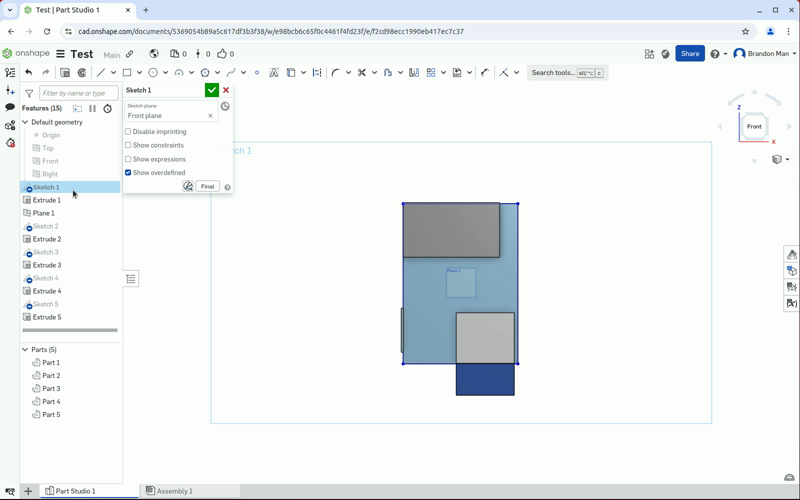
mouse_move(229, 92)
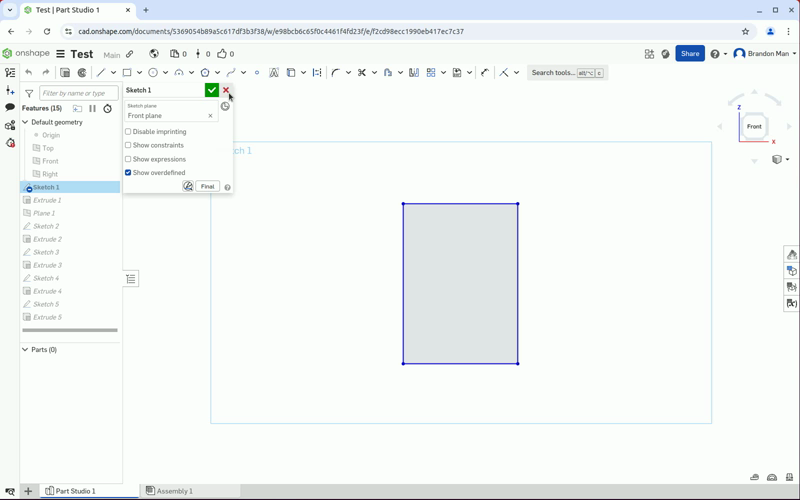
click(229, 92)
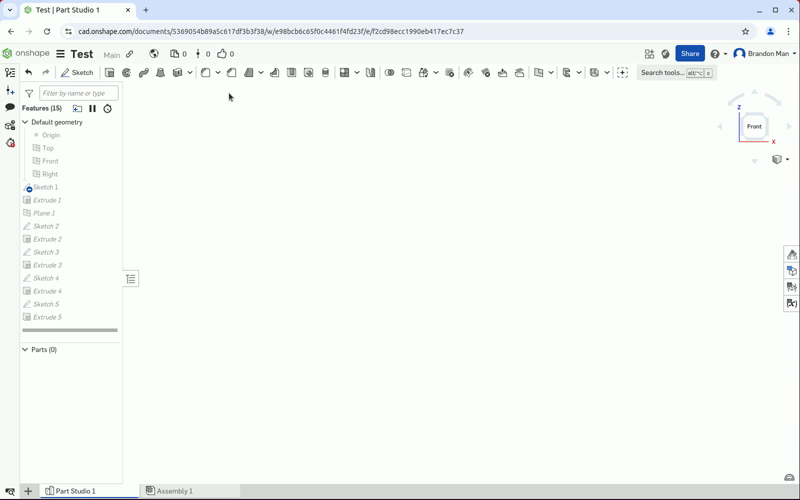
key(shift+s)
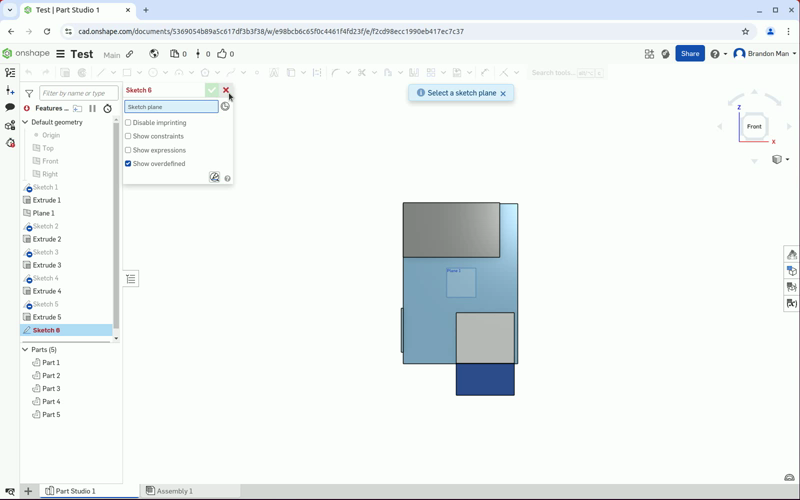
mouse_move(69, 215)
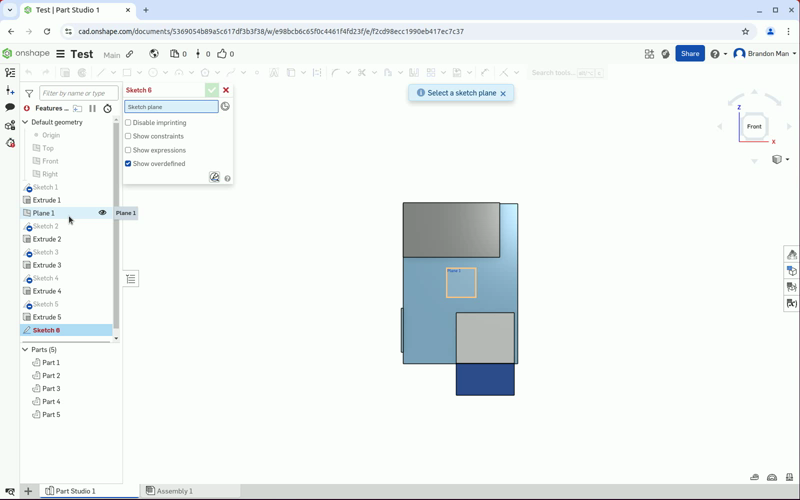
click(69, 215)
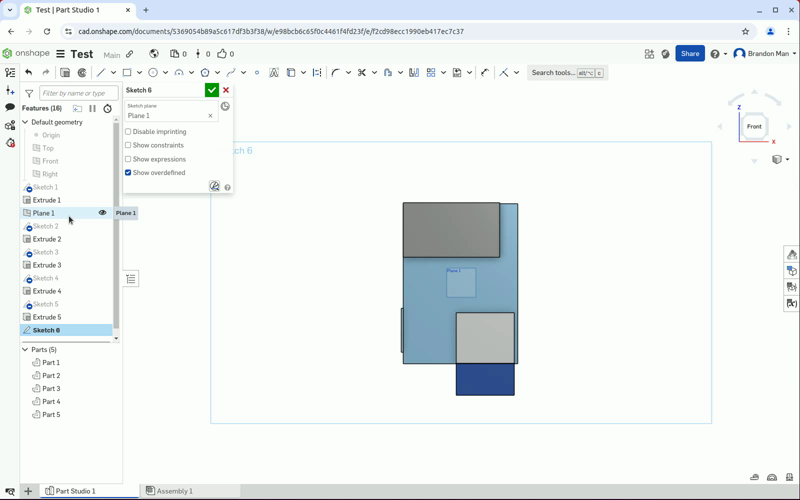
mouse_move(73, 352)
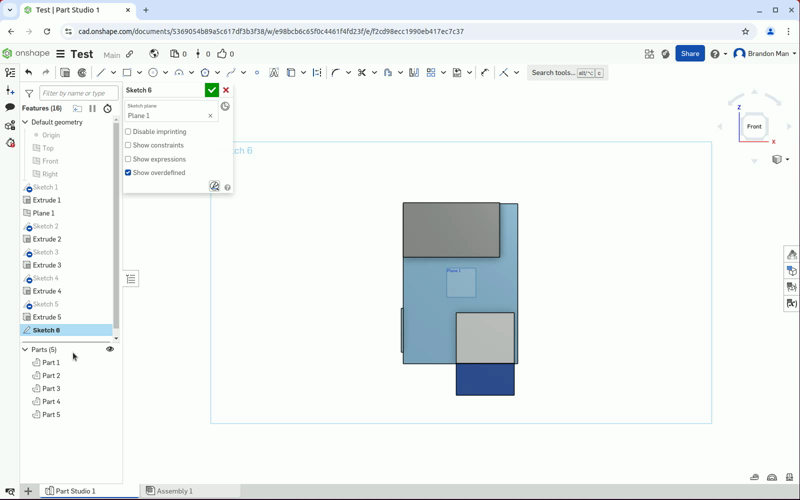
key(y)
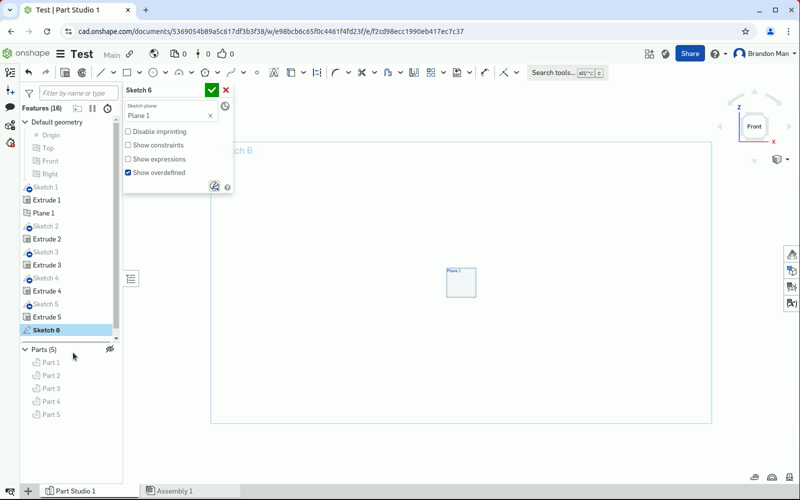
key(l)
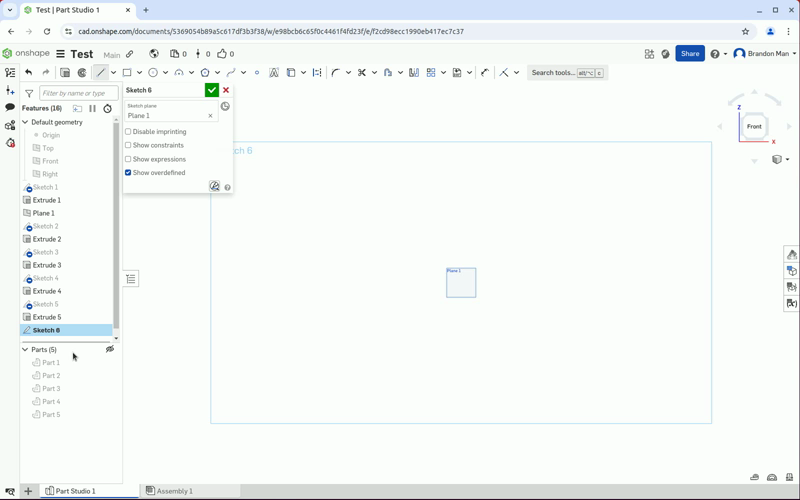
key_down(shift)
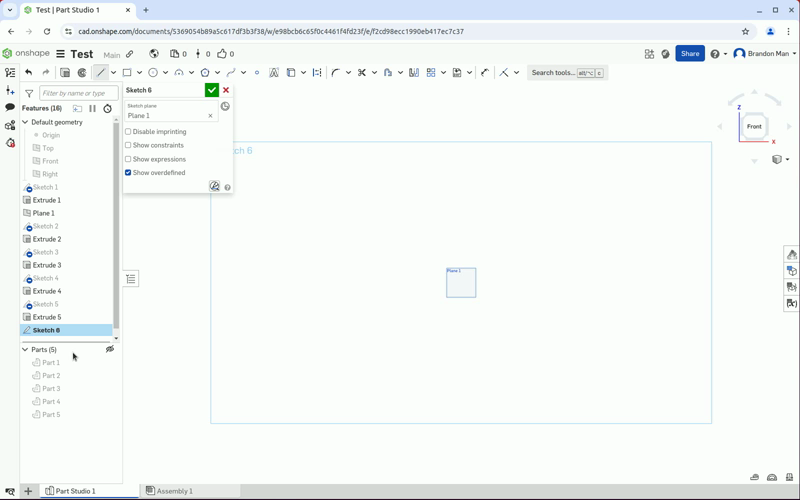
mouse_move(403, 352)
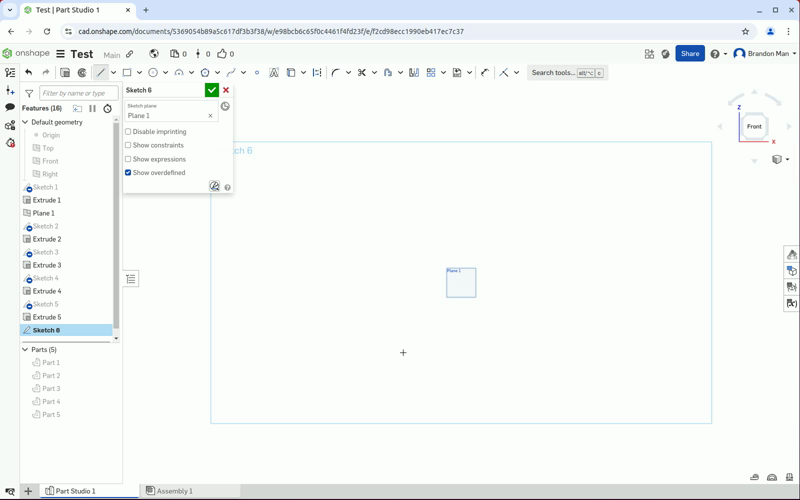
click(403, 352)
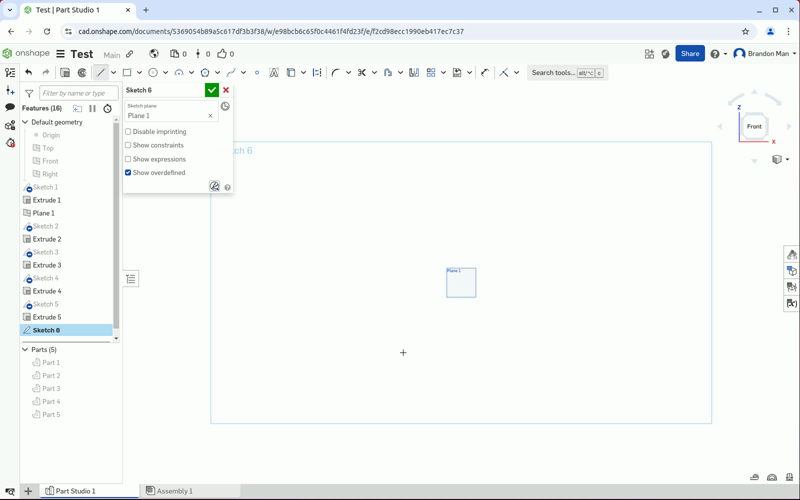
key_up(shift)
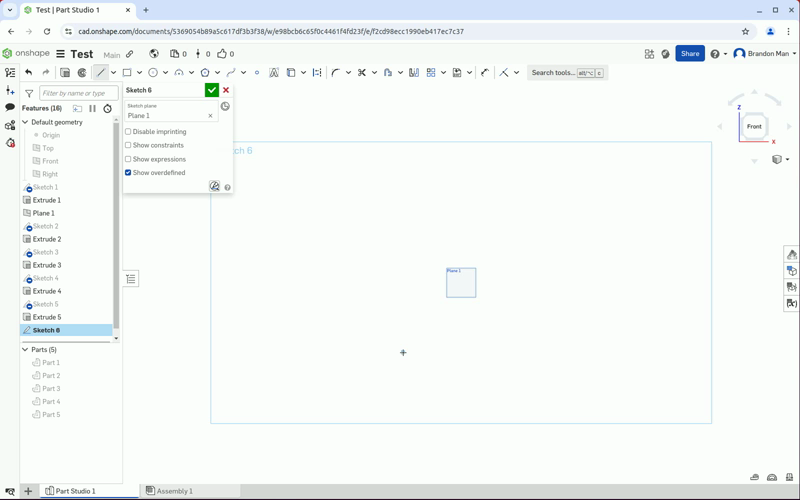
key_down(shift)
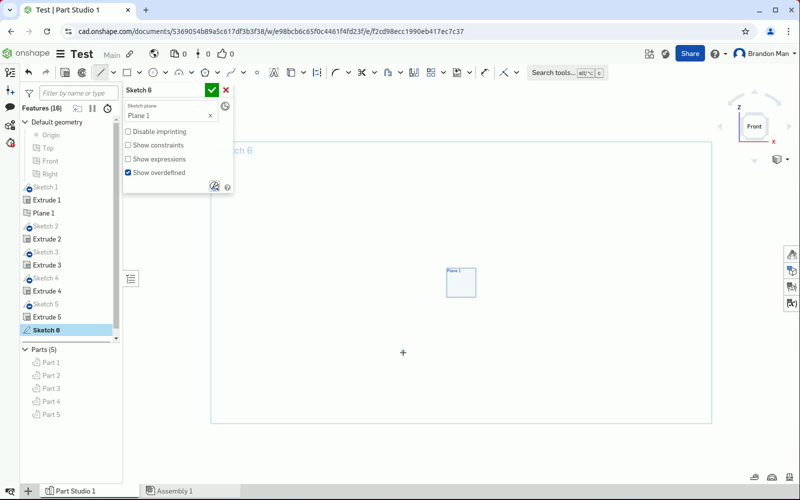
mouse_move(433, 352)
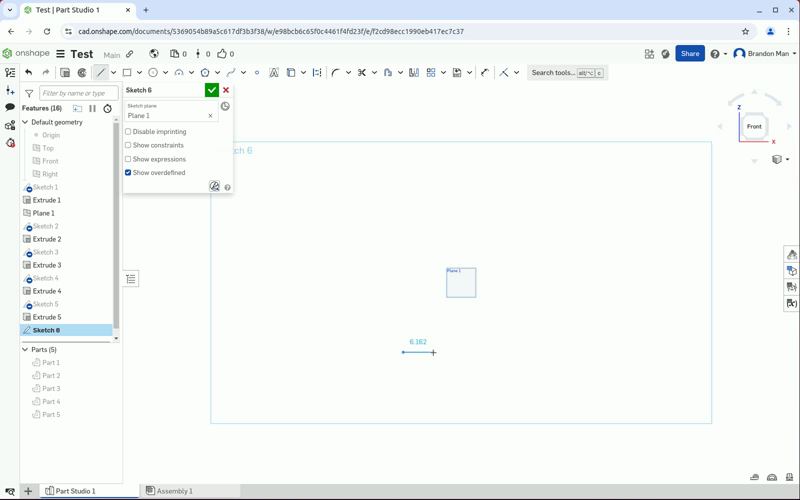
mouse_move(456, 352)
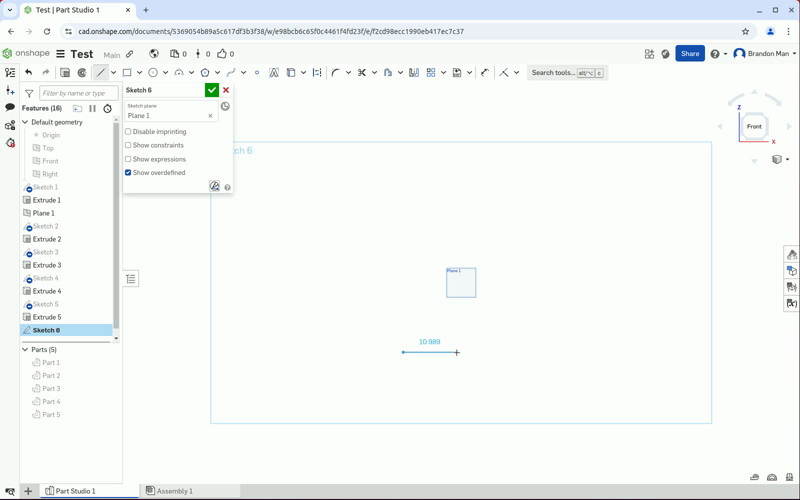
click(456, 352)
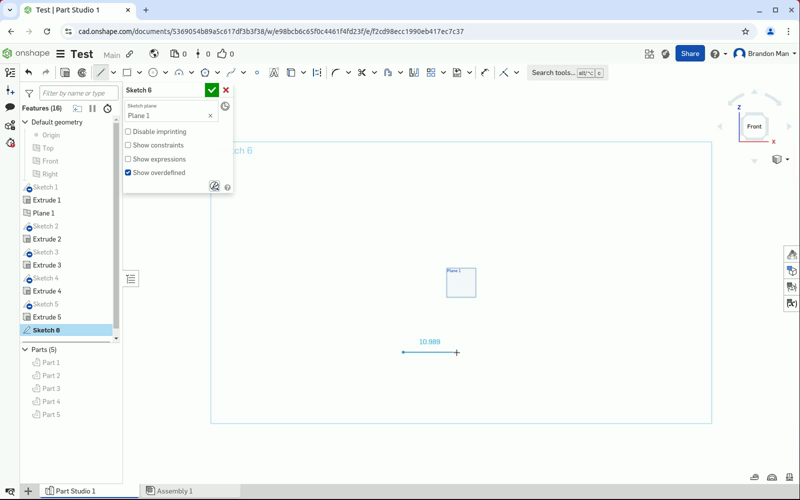
key_up(shift)
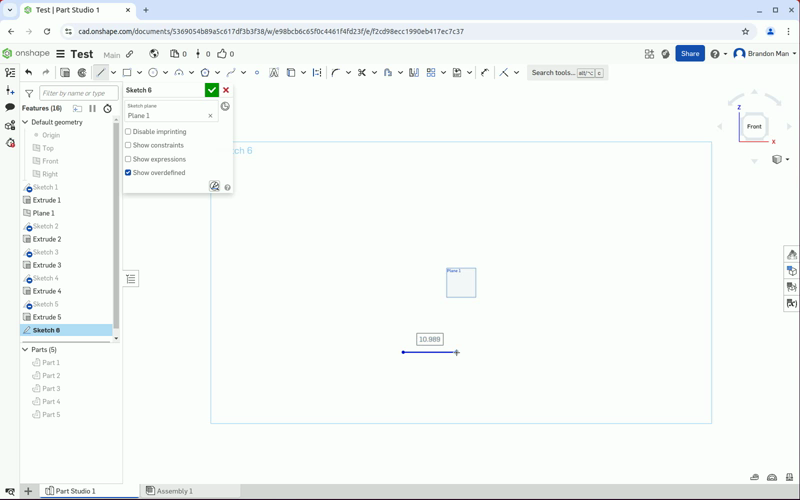
key_down(shift)
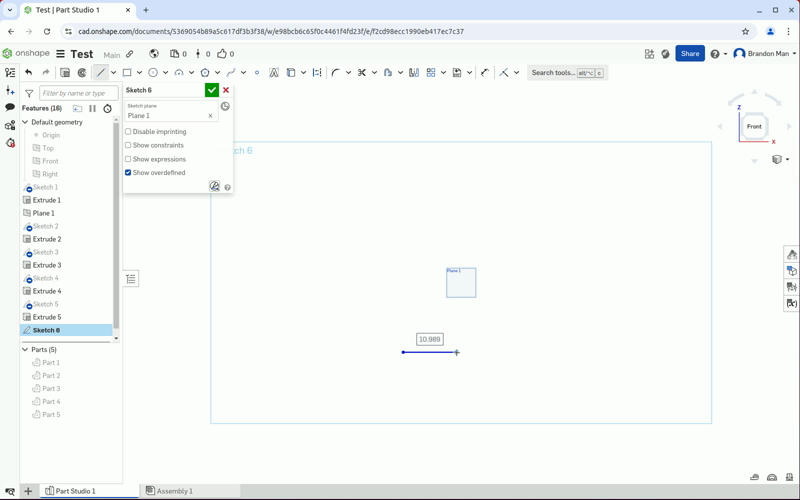
mouse_move(486, 352)
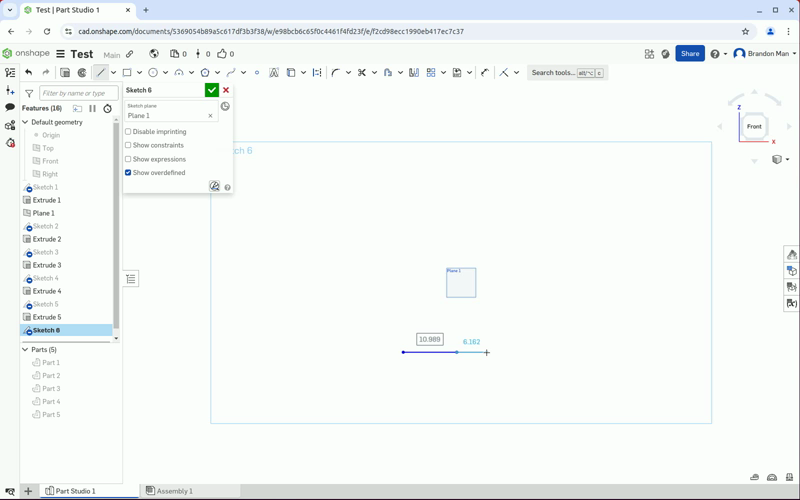
mouse_move(456, 312)
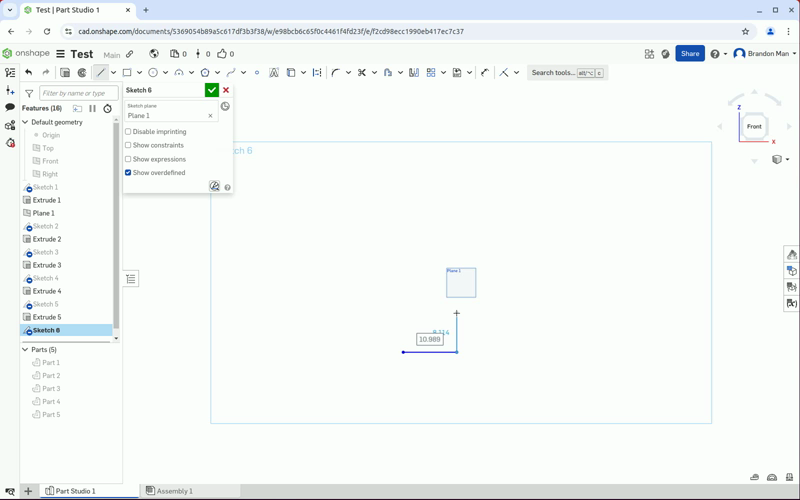
click(456, 312)
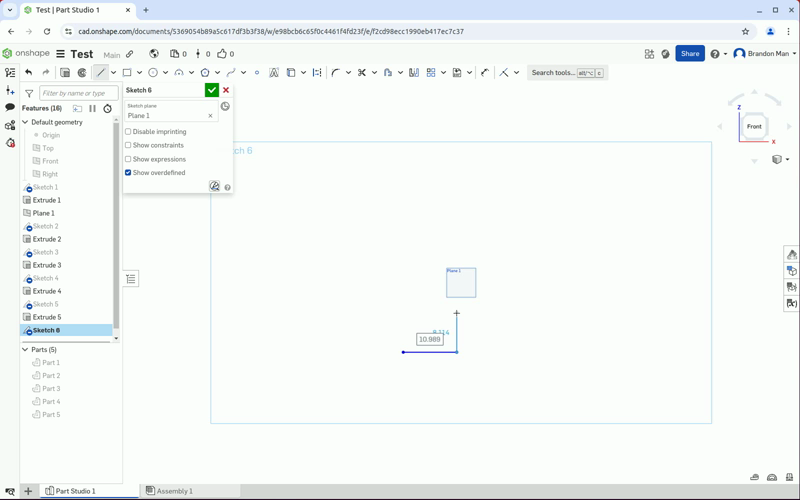
key_up(shift)
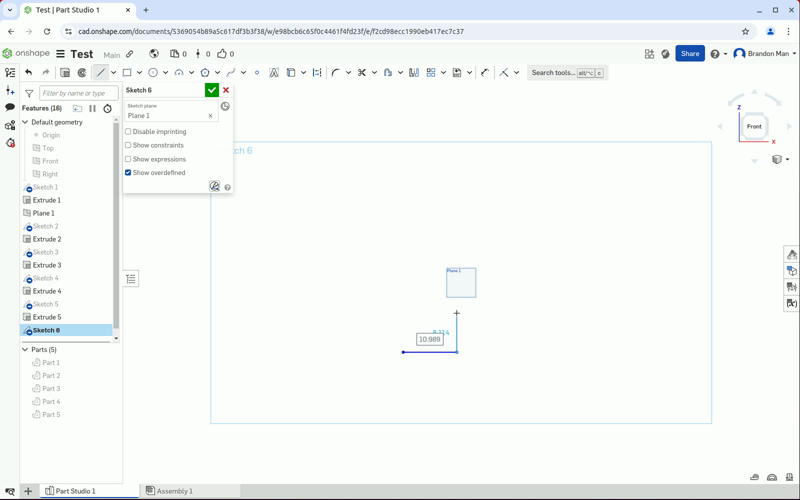
key_down(shift)
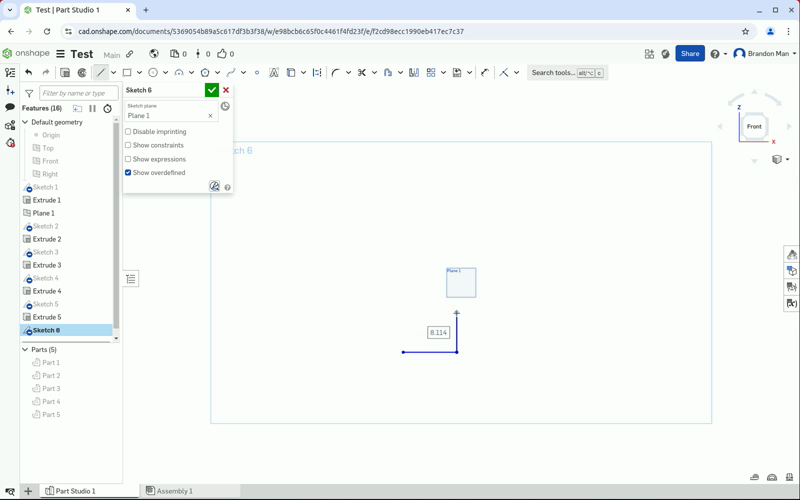
mouse_move(486, 312)
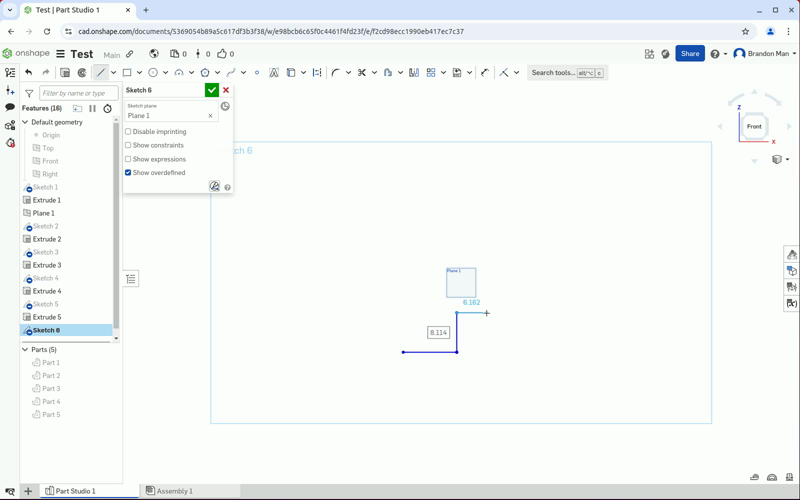
mouse_move(456, 308)
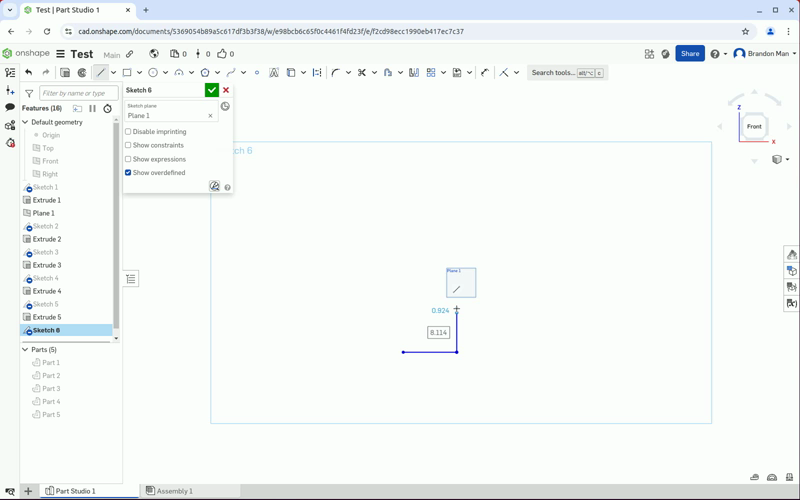
scroll(6)
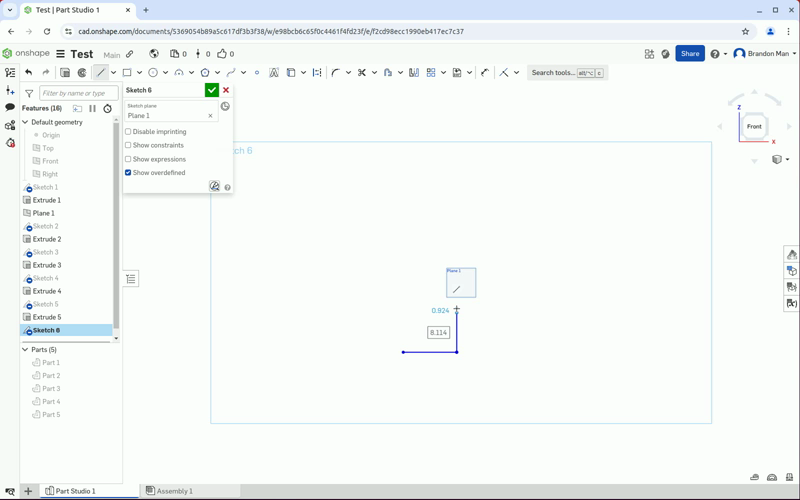
scroll(6)
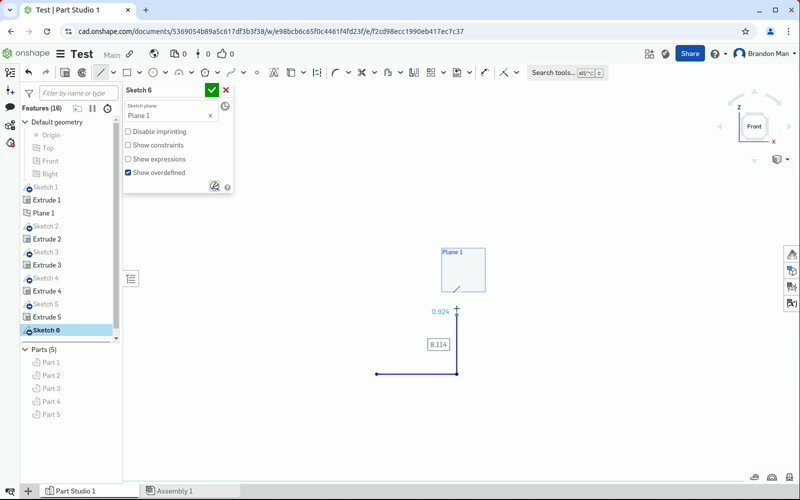
scroll(6)
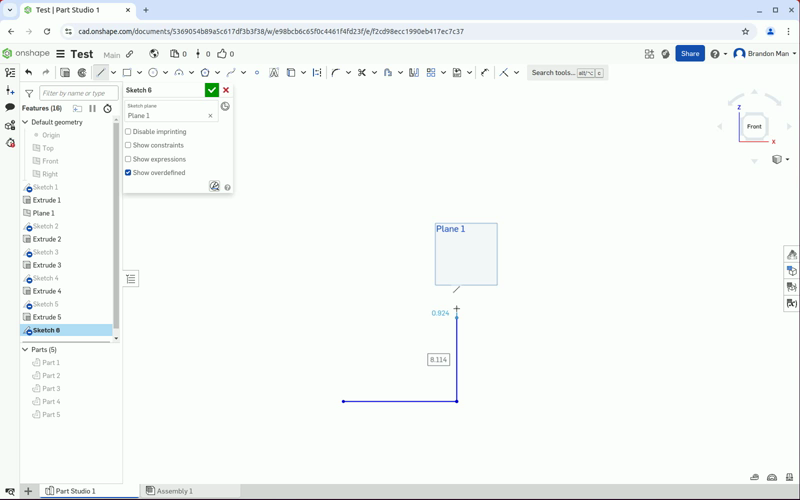
scroll(6)
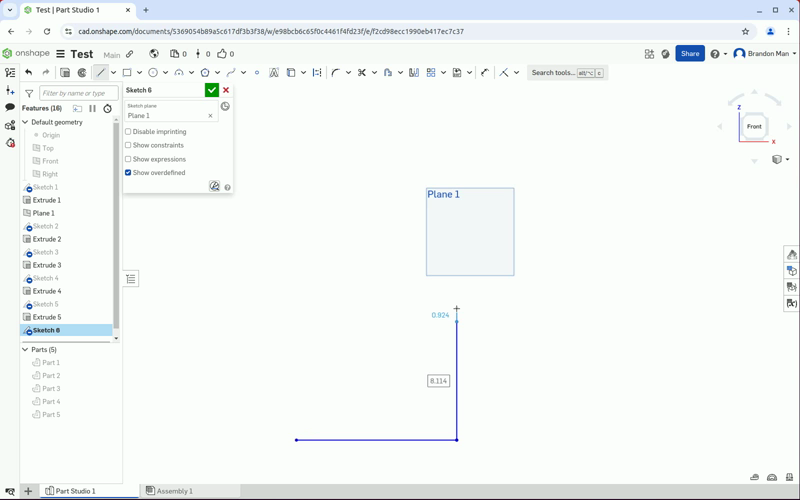
scroll(6)
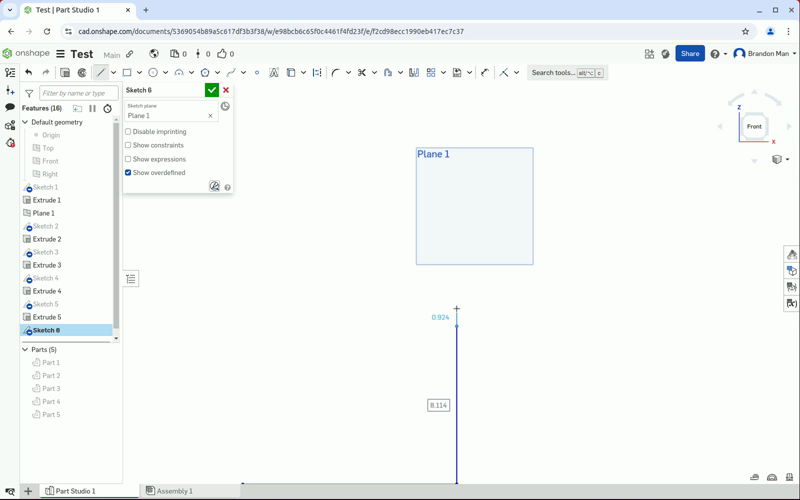
scroll(6)
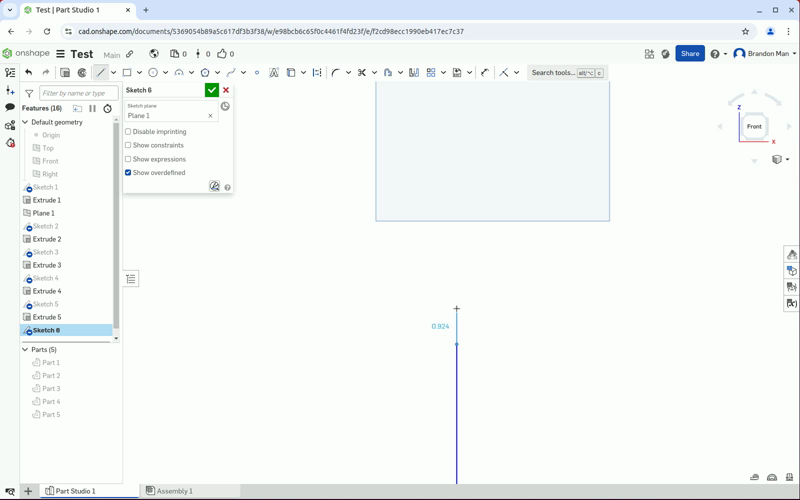
scroll(6)
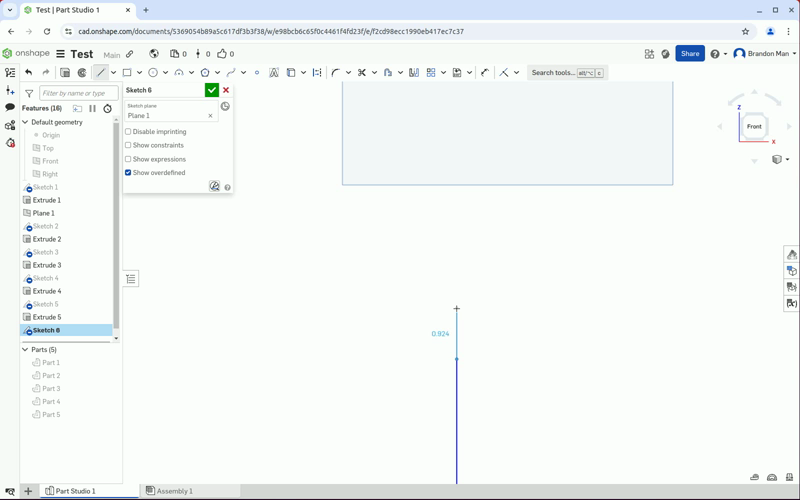
click(456, 308)
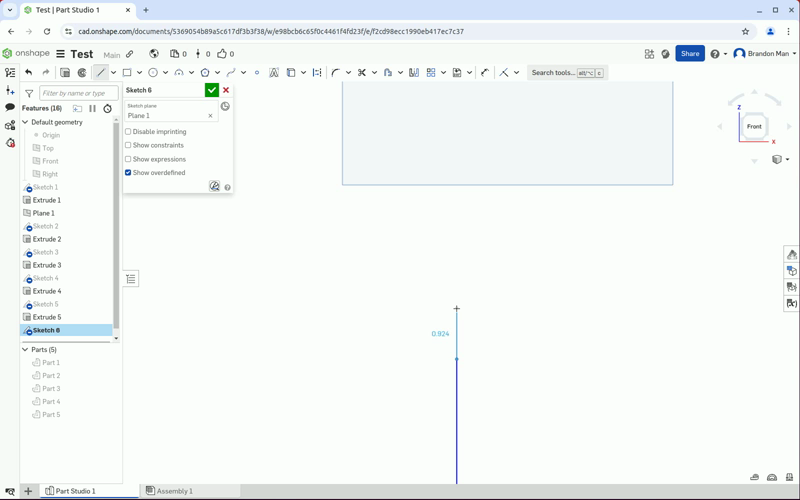
scroll(-6)
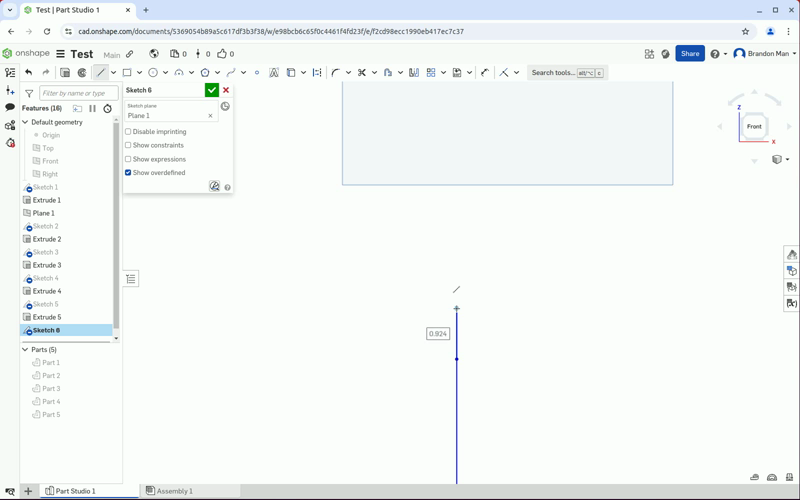
scroll(-6)
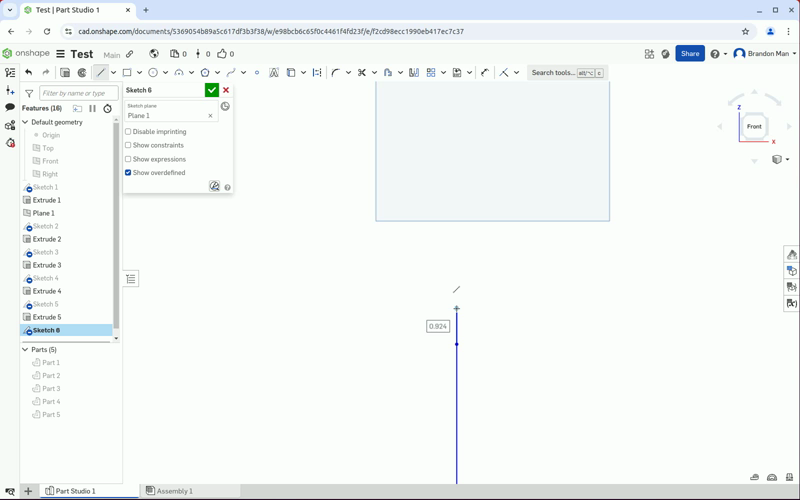
scroll(-6)
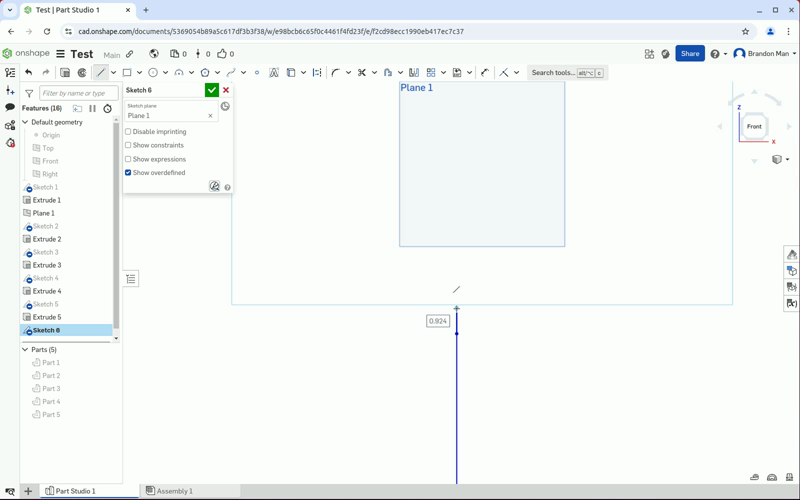
scroll(-6)
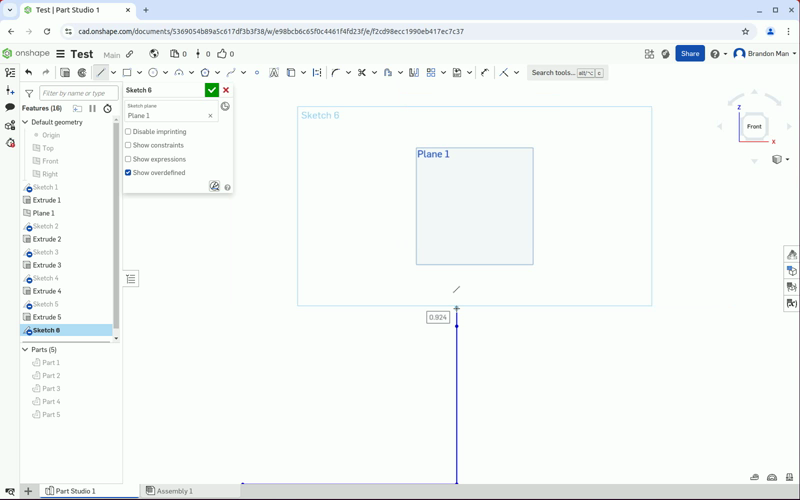
scroll(-6)
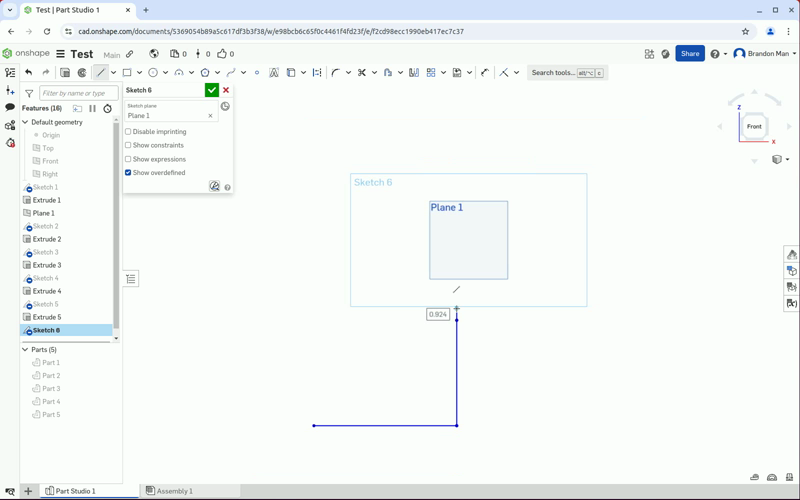
scroll(-6)
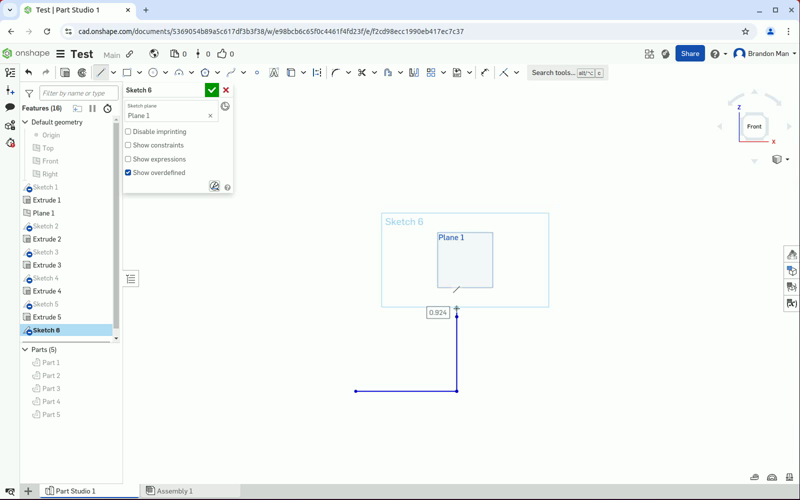
scroll(-6)
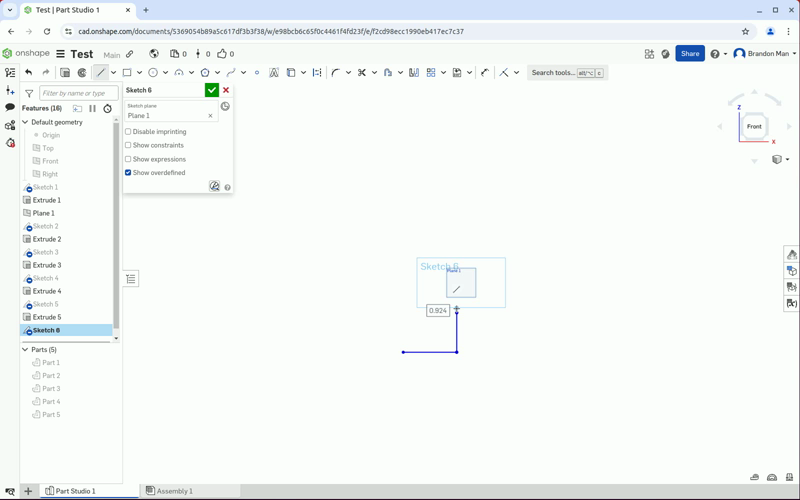
key_up(shift)
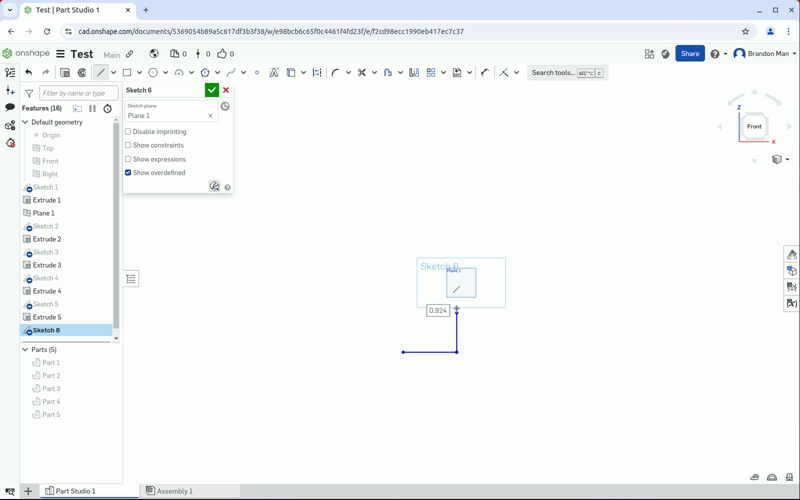
key_down(shift)
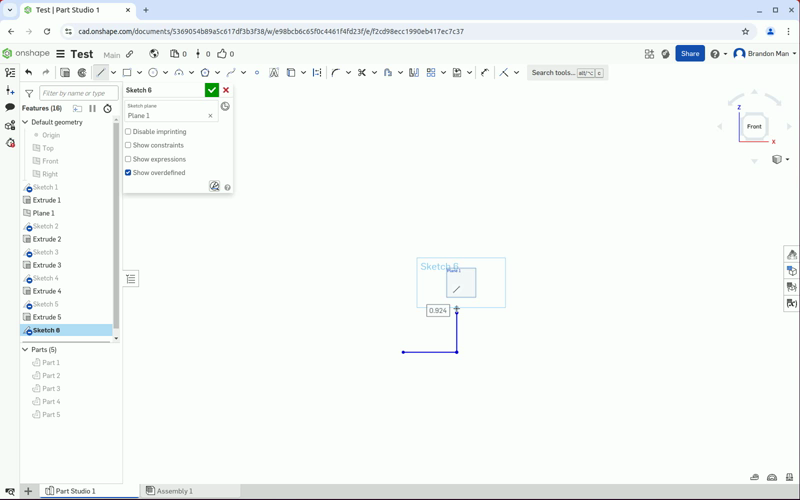
mouse_move(486, 308)
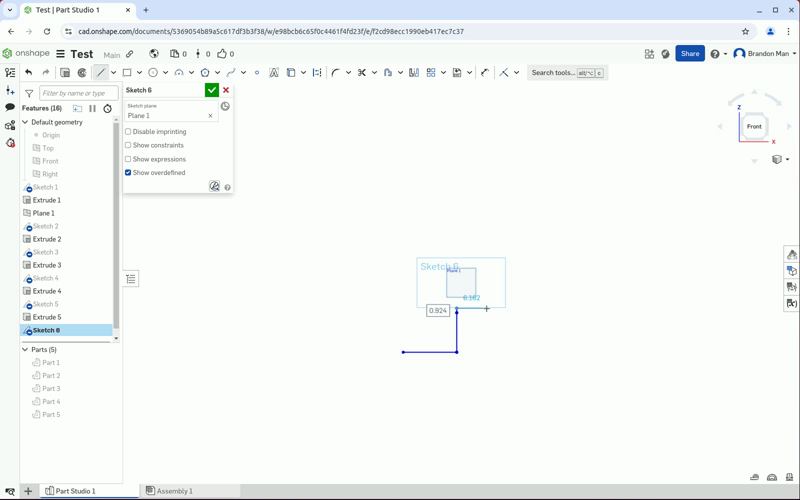
mouse_move(403, 308)
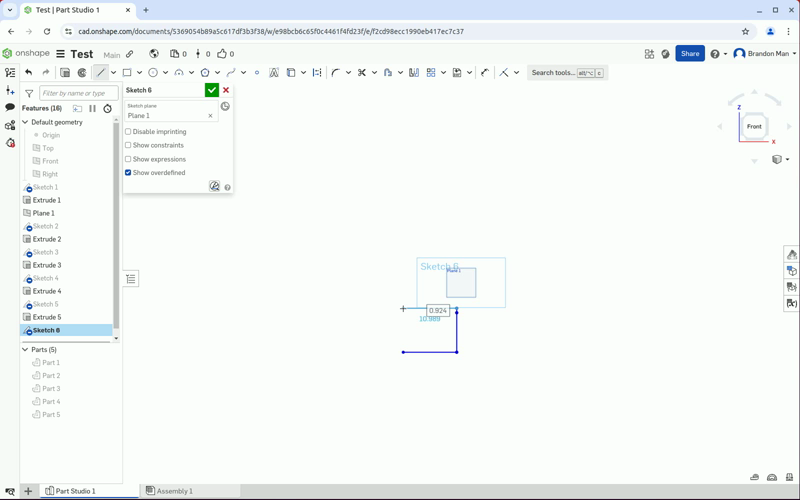
click(403, 308)
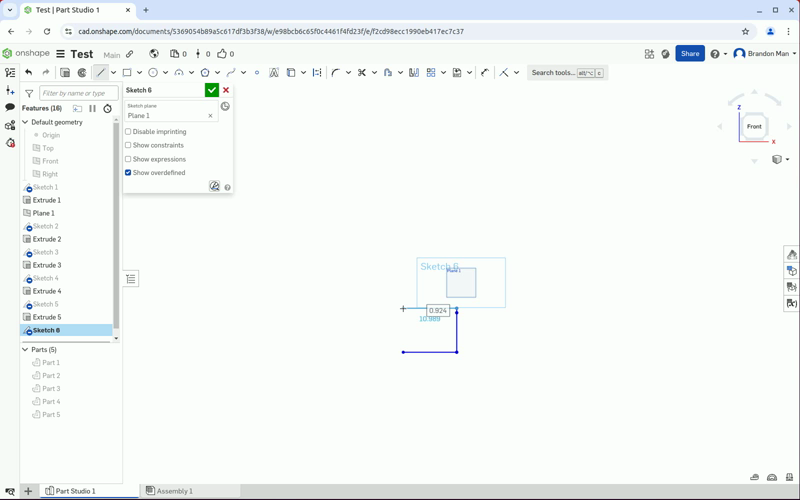
key_up(shift)
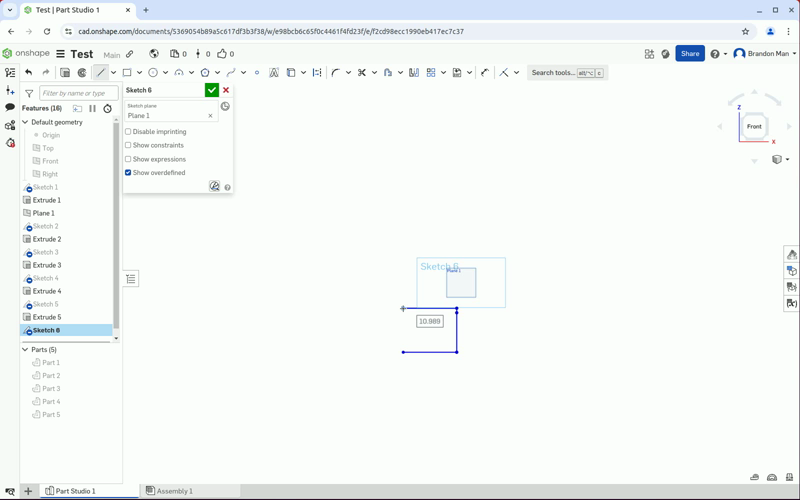
mouse_move(433, 308)
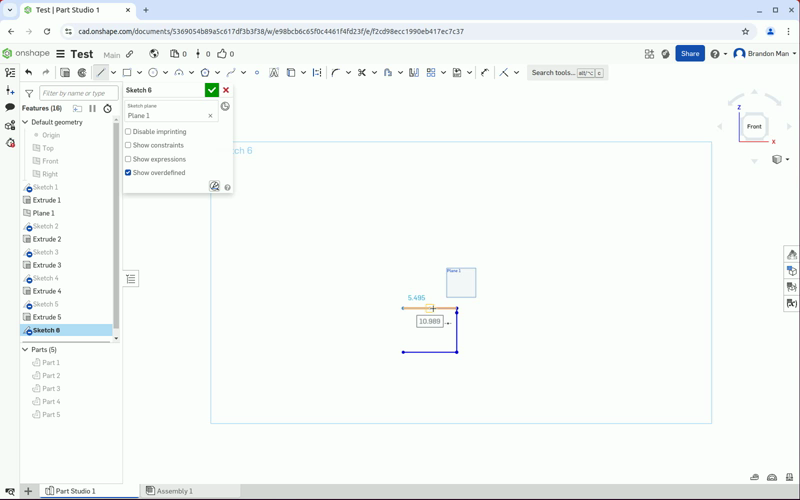
key_down(shift)
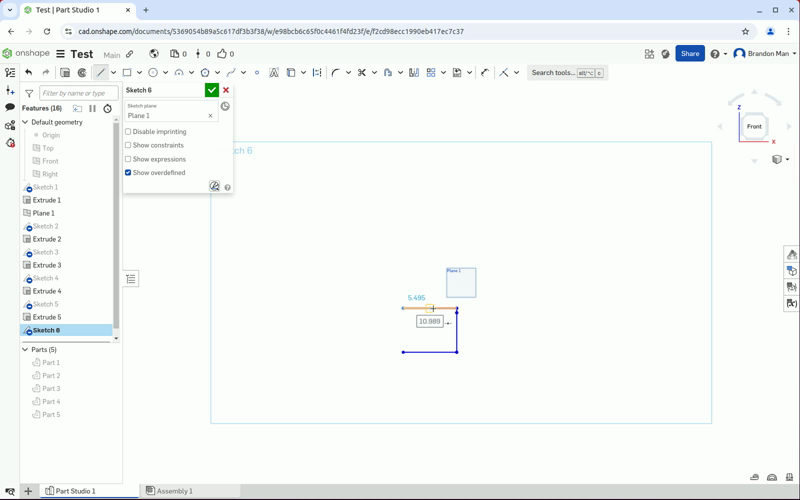
mouse_move(403, 352)
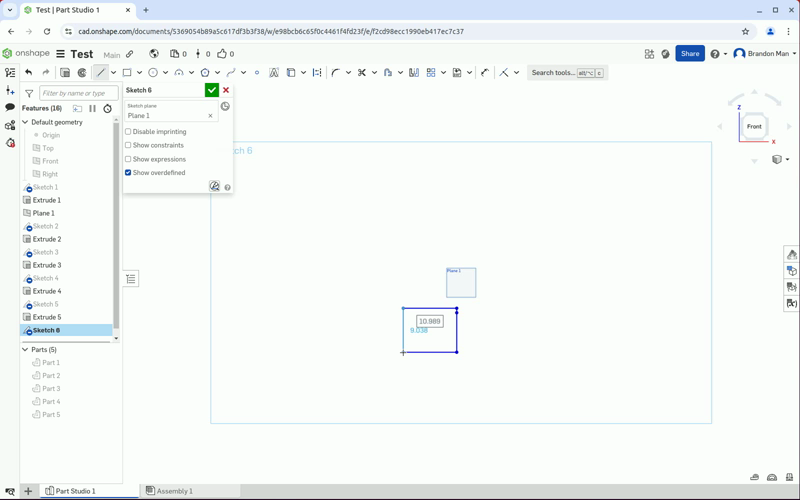
key_up(shift)
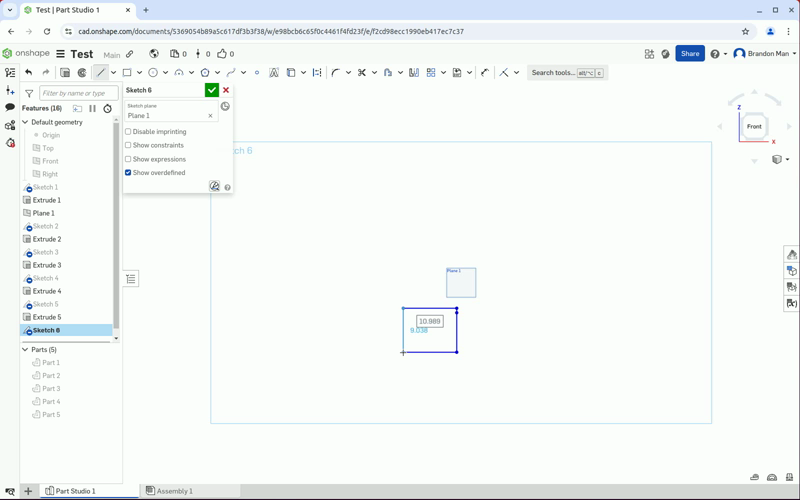
click(403, 352)
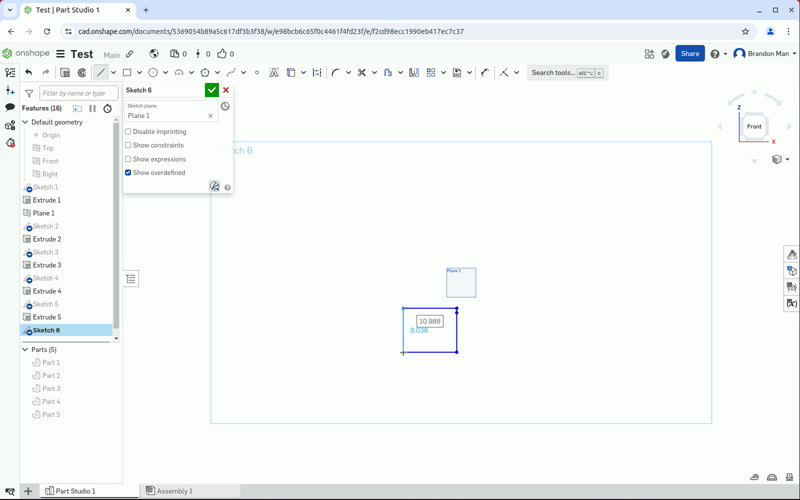
key(esc)
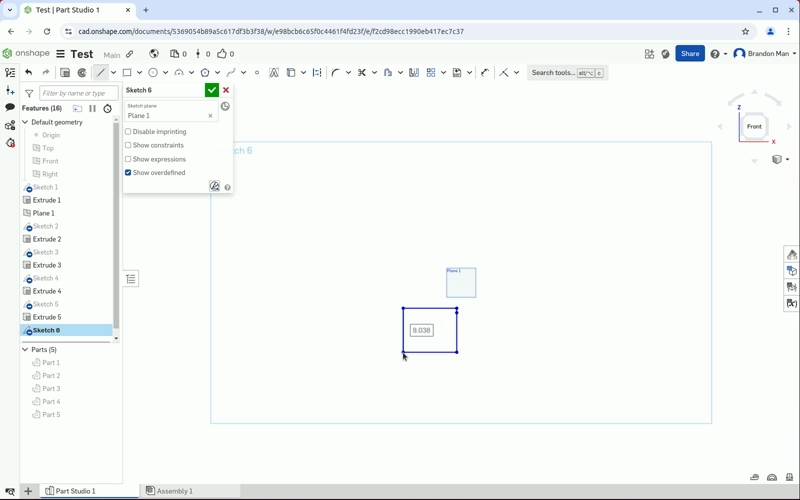
mouse_move(453, 327)
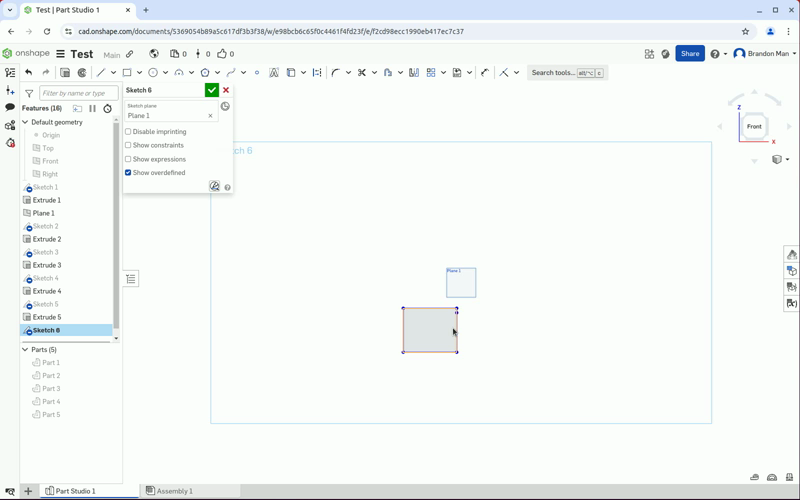
click(453, 327)
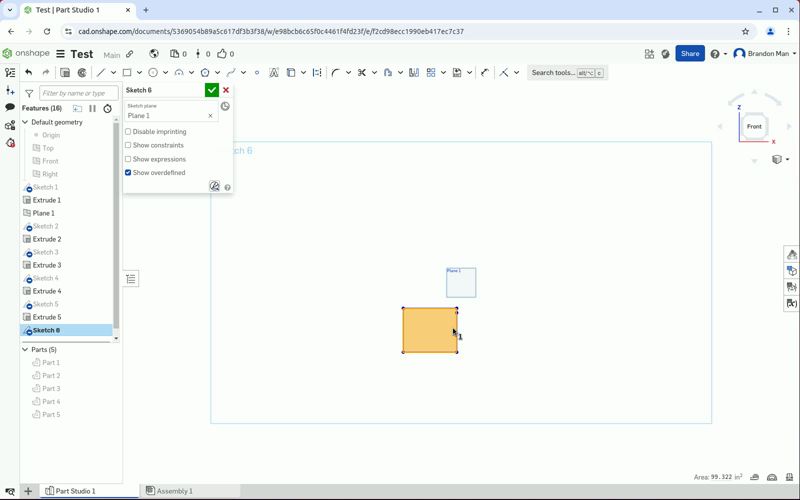
mouse_move(73, 352)
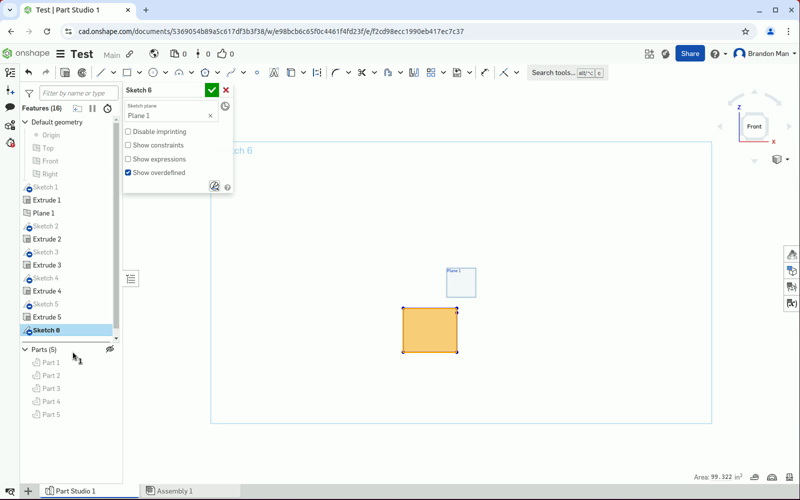
key(shift+y)
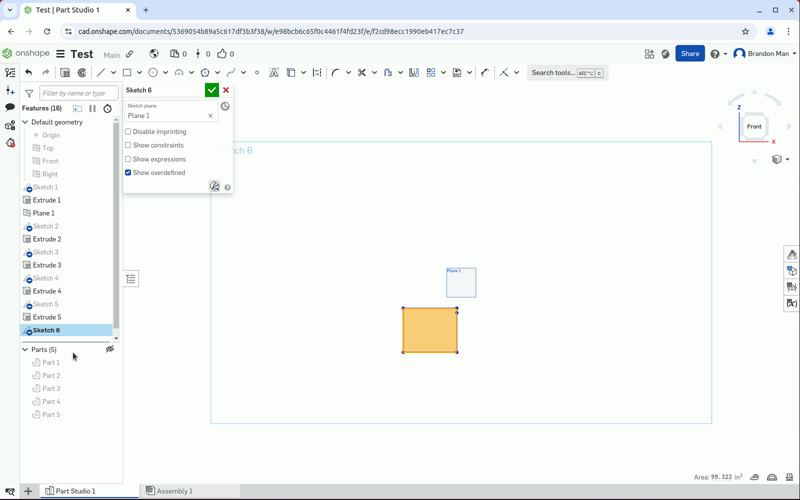
key(shift+e)
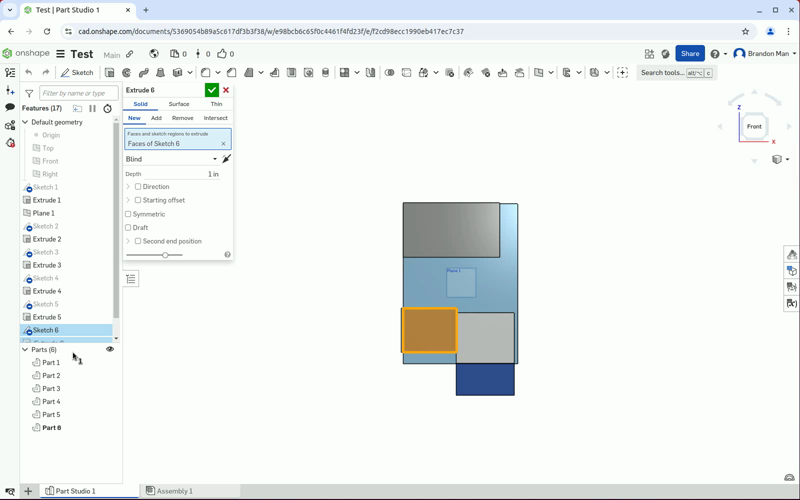
mouse_move(143, 106)
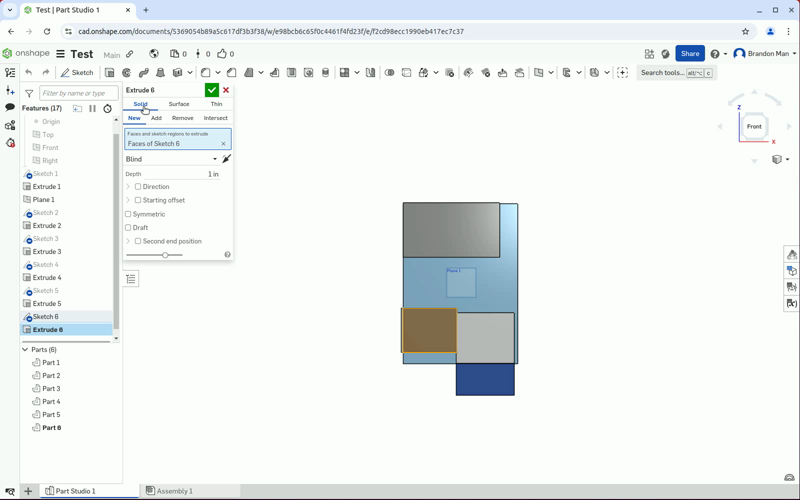
click(143, 106)
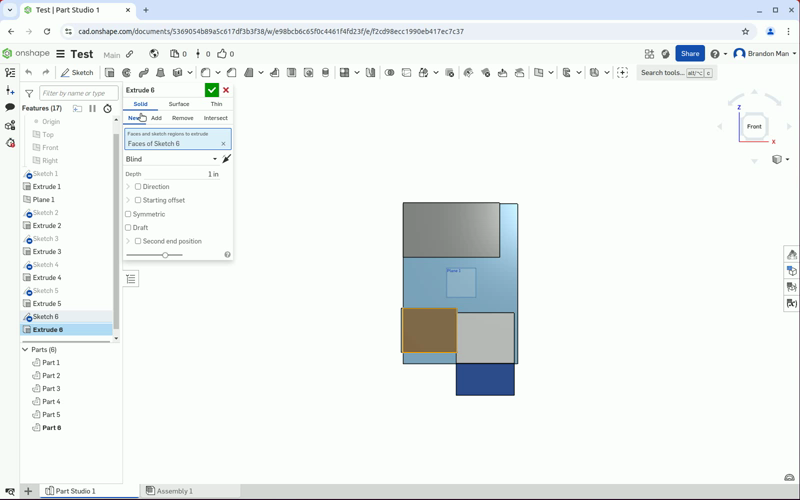
mouse_move(137, 120)
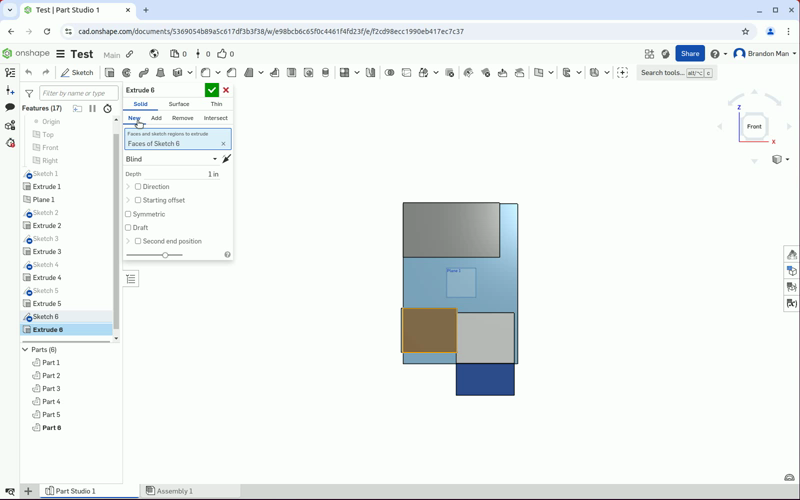
click(137, 120)
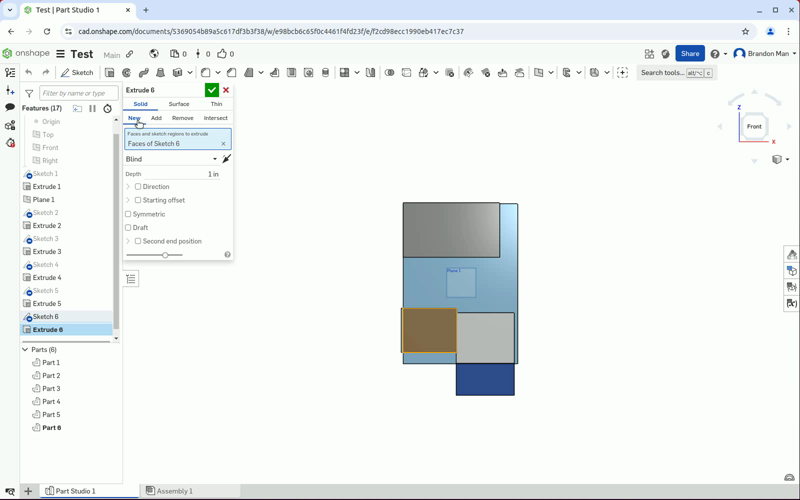
key(tab, 4)
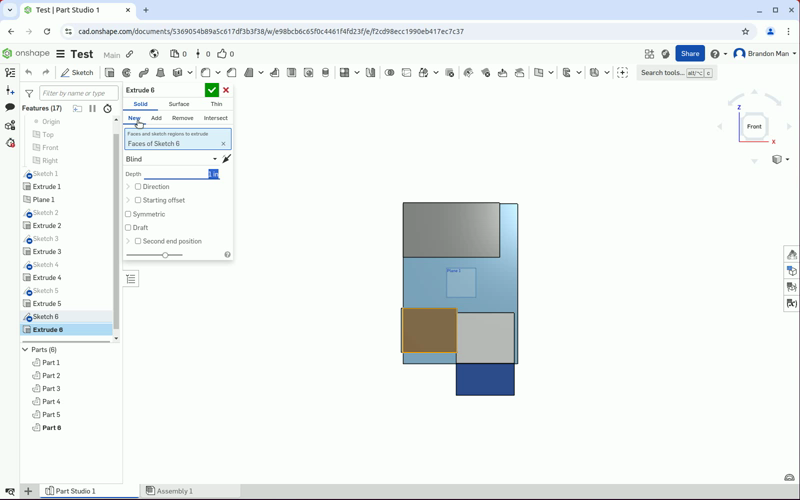
text(0.481)
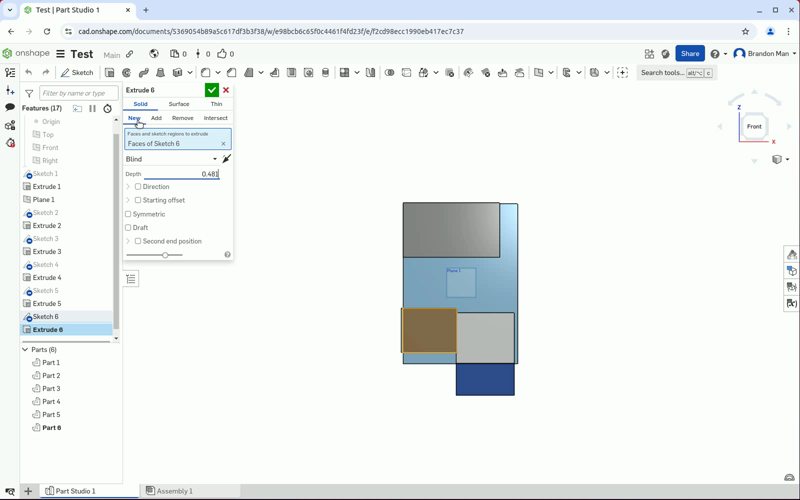
key(enter)
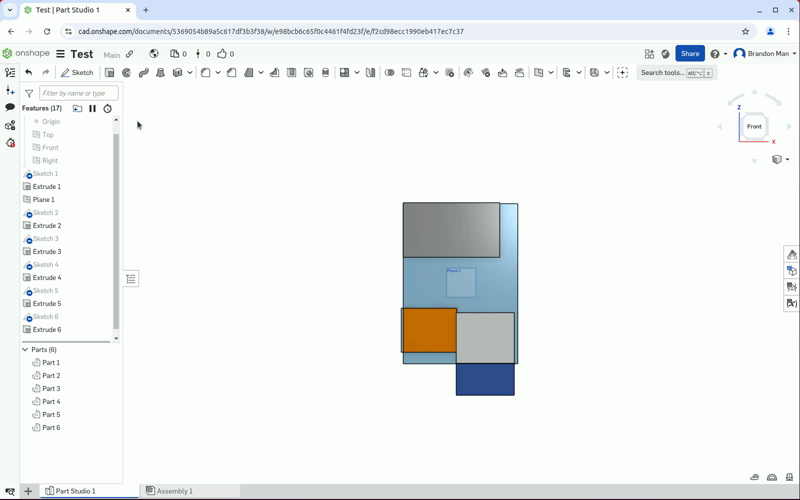
key(shift+h)
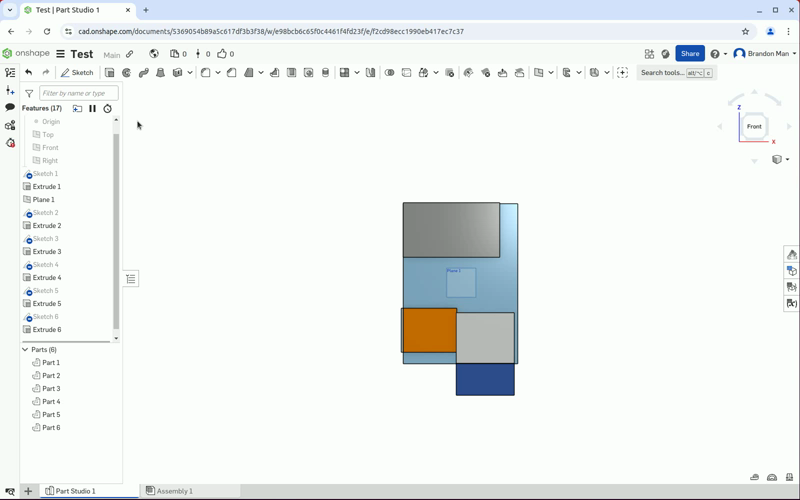
key(shift+h)
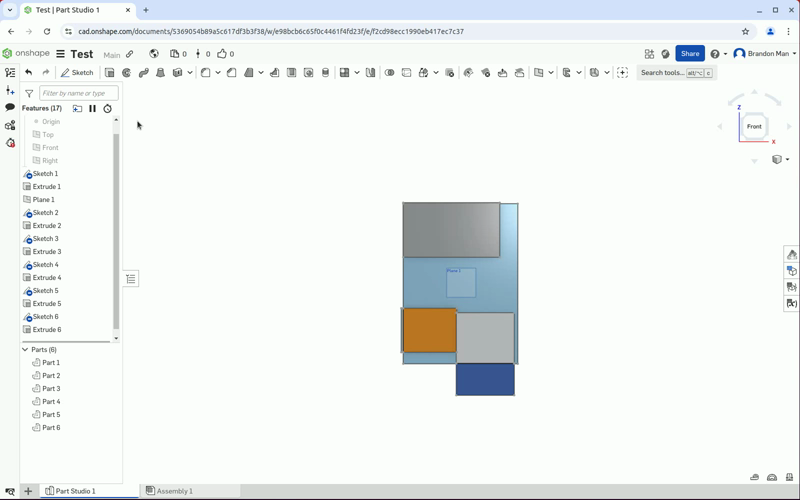
key(shift+7)
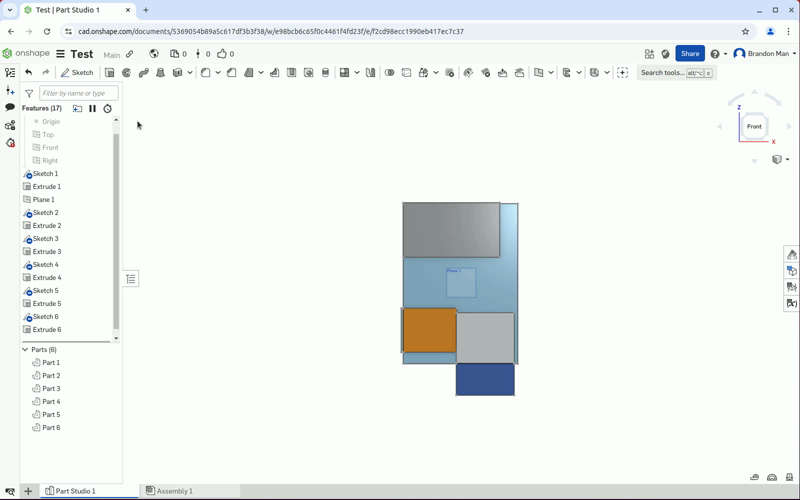
key(left, 2)
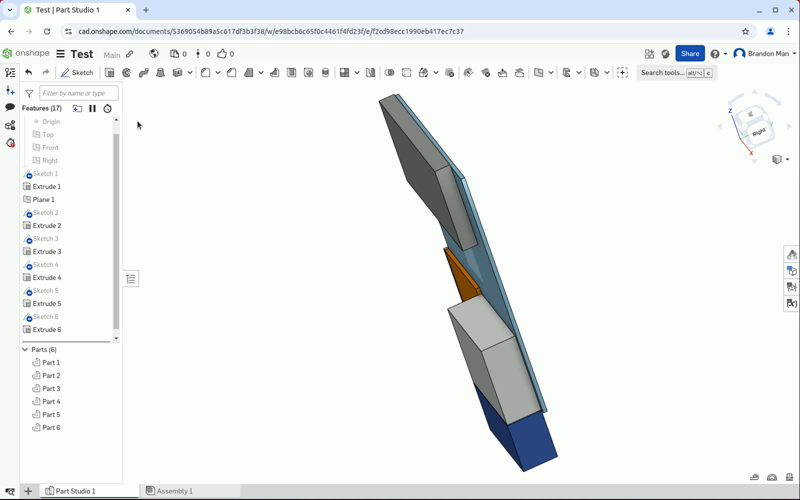
key(down, 2)
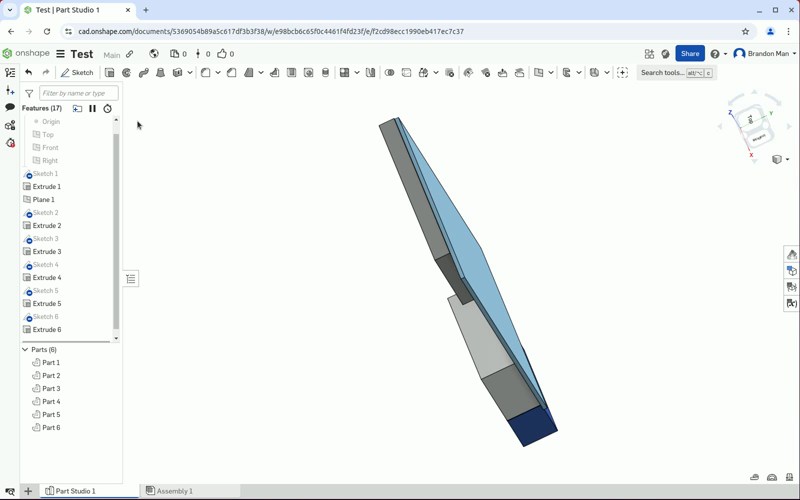
key(up, 2)
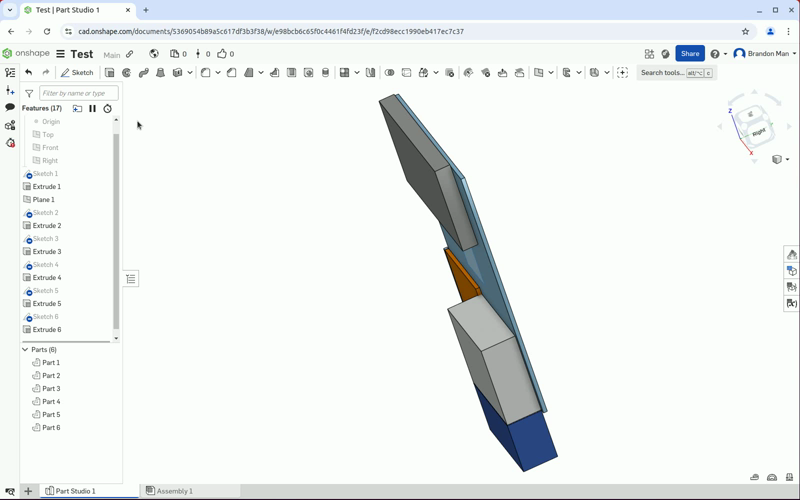
key(right, 2)
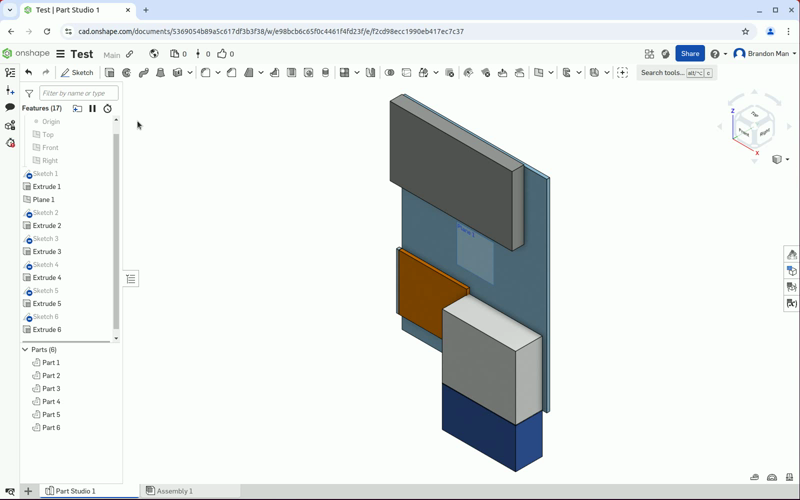
mouse_move(69, 176)
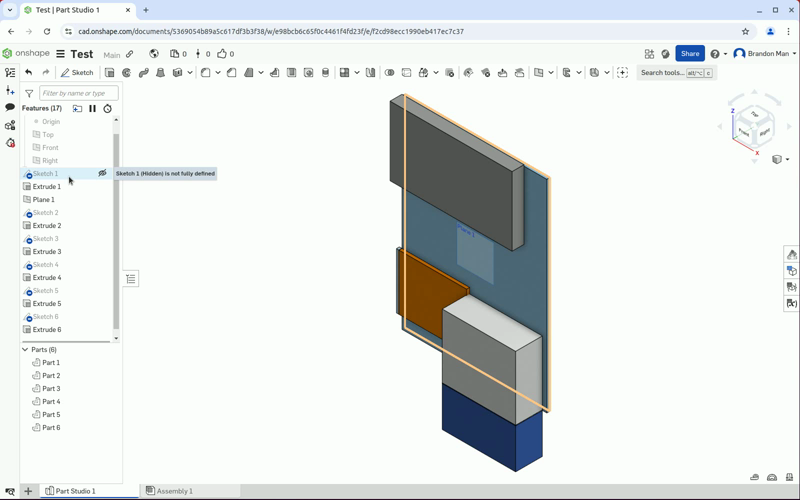
click(69, 176)